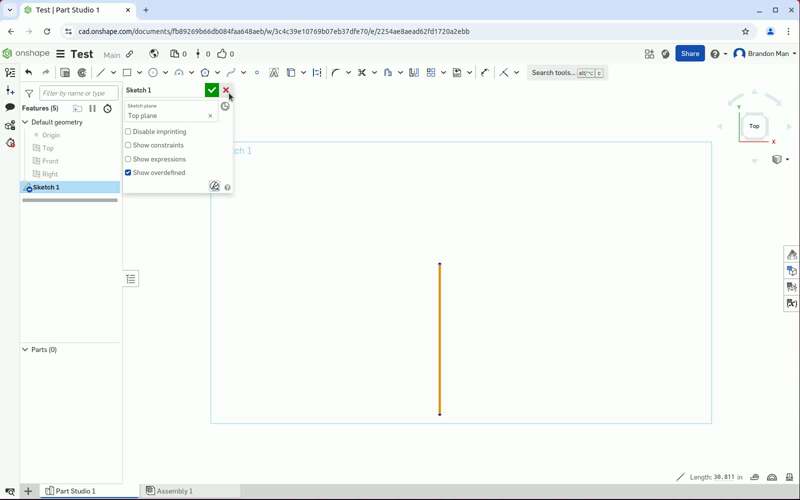
key(shift+h)
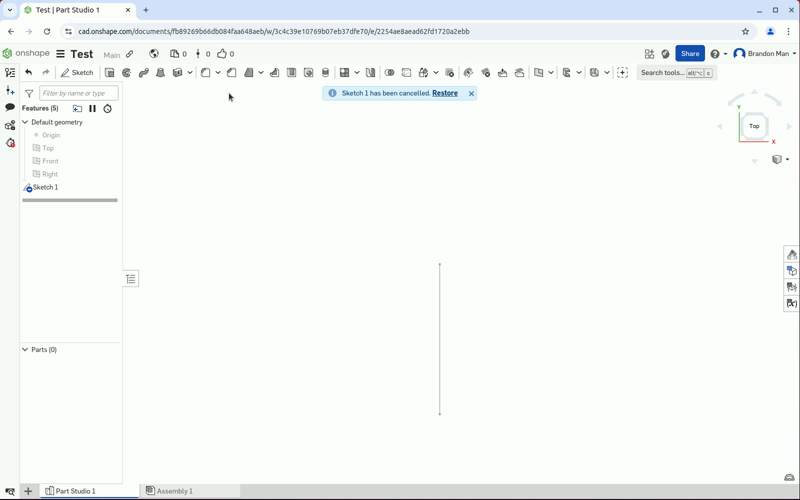
mouse_move(73, 352)
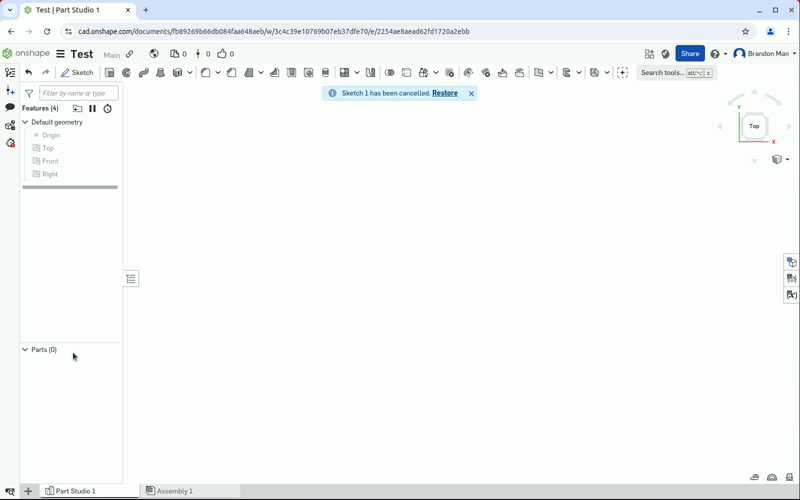
key(y)
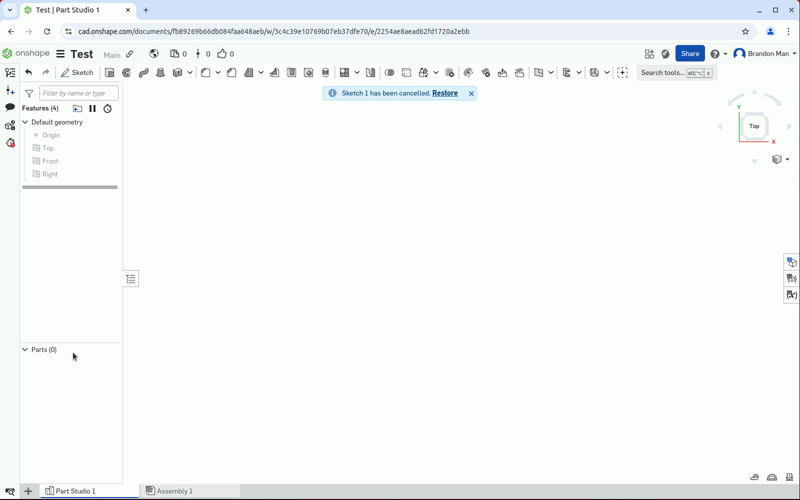
key(shift+p)
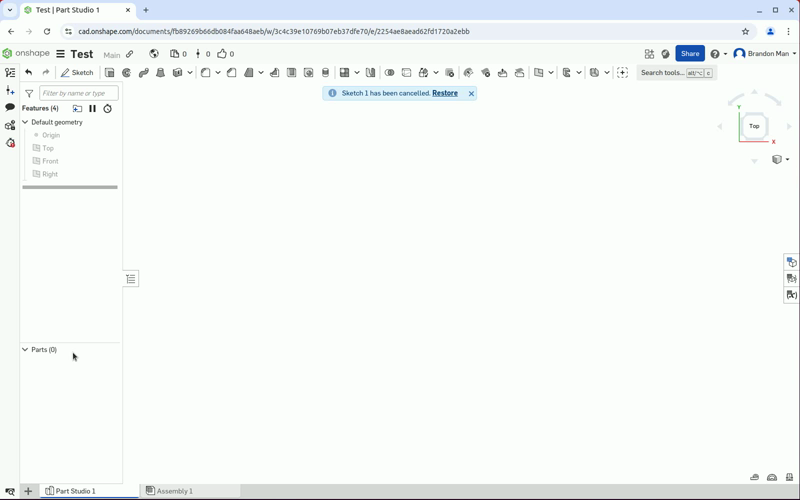
key(space)
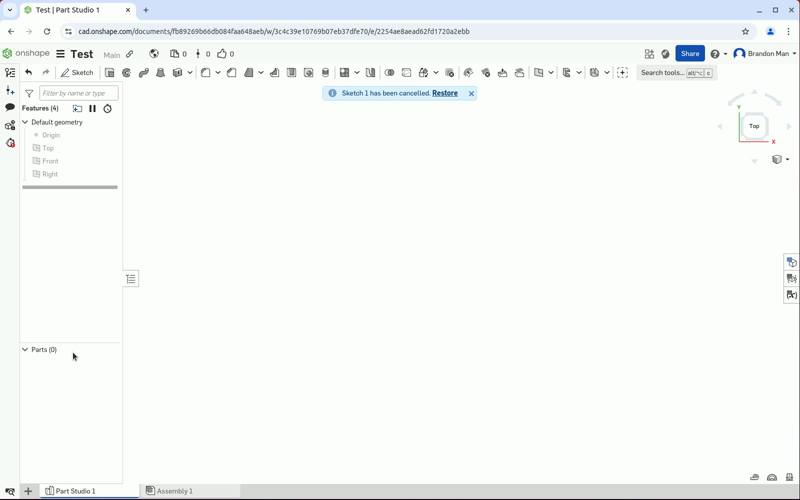
key_down(shift)
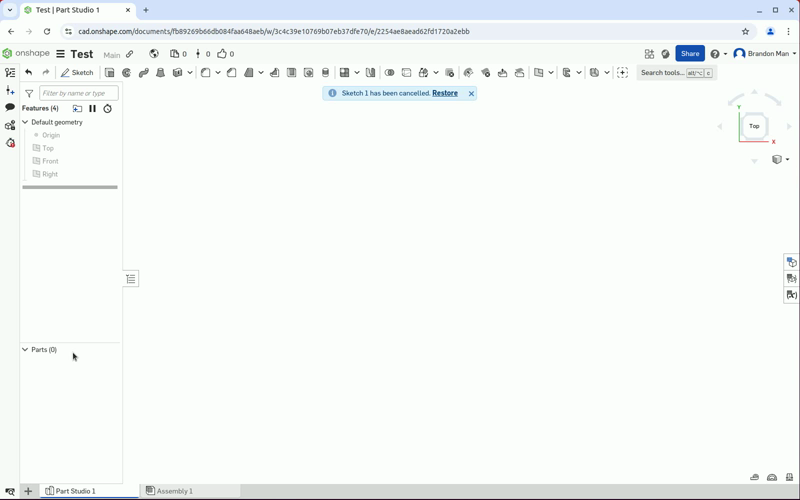
key(up)
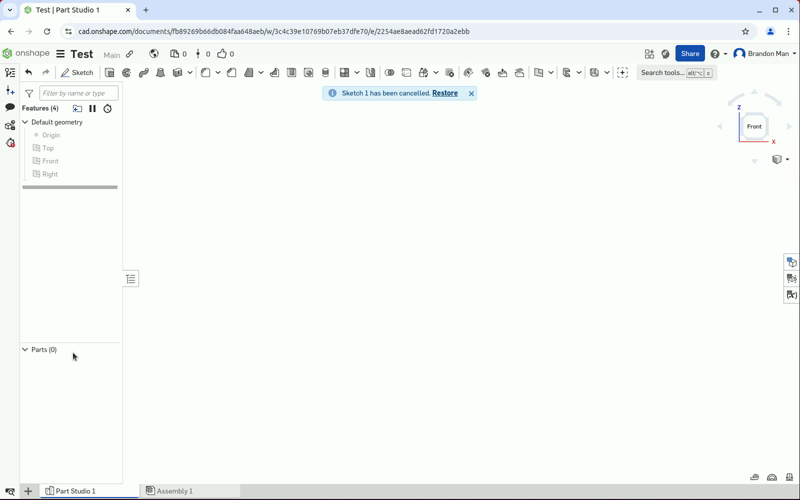
key_up(shift)
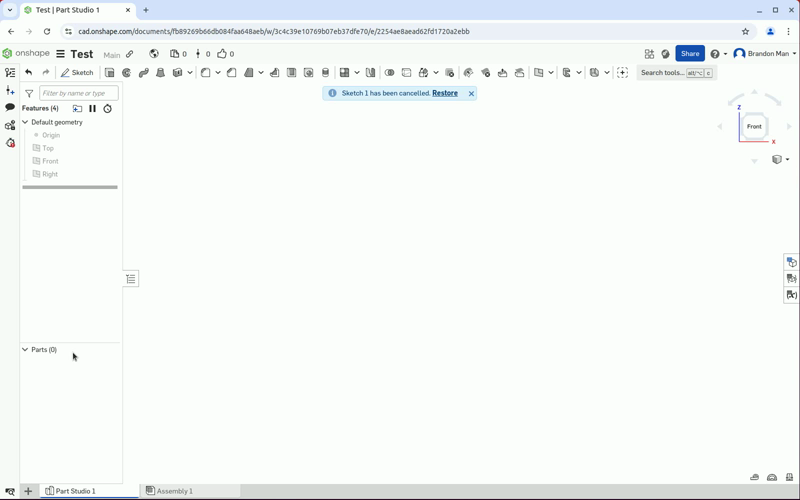
mouse_move(73, 352)
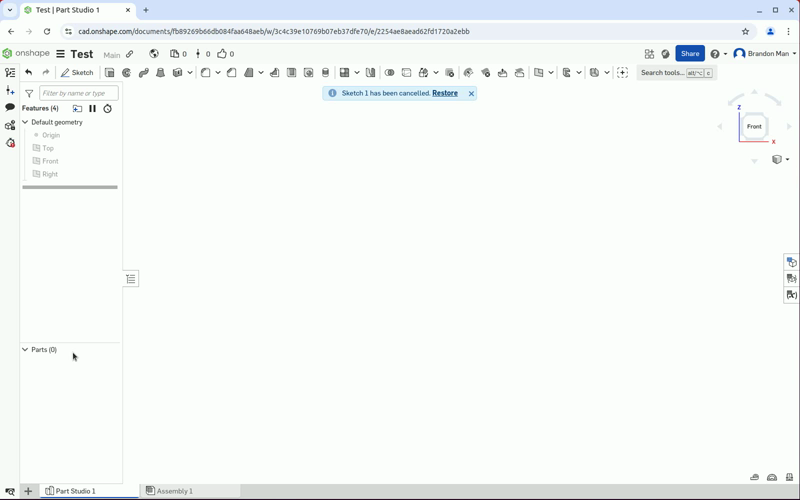
key(shift+y)
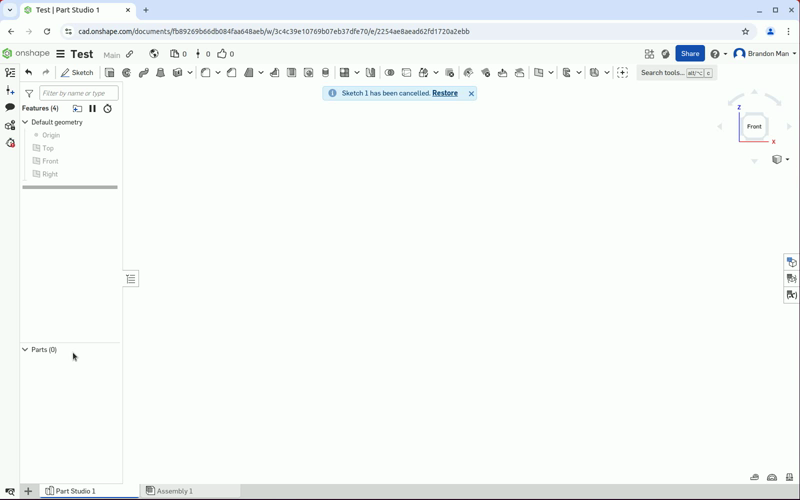
key(shift+s)
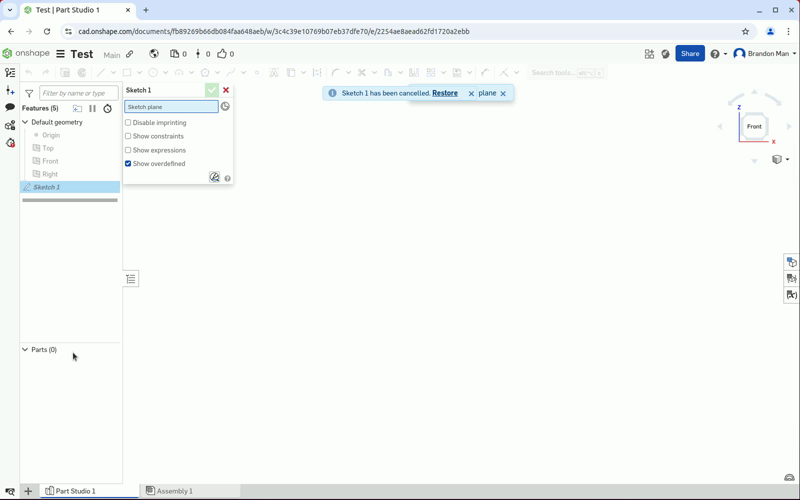
mouse_move(73, 163)
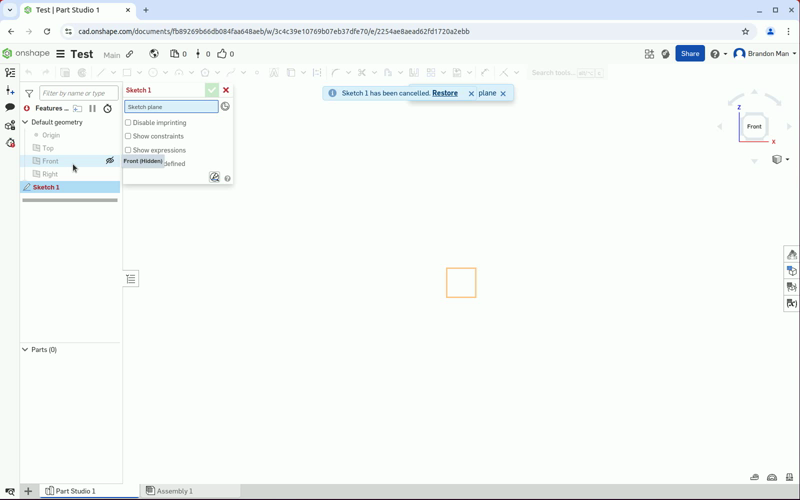
click(73, 163)
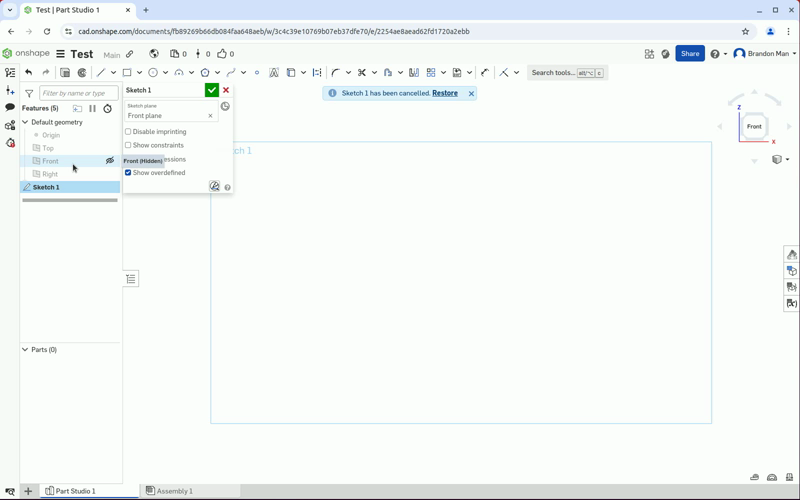
mouse_move(73, 352)
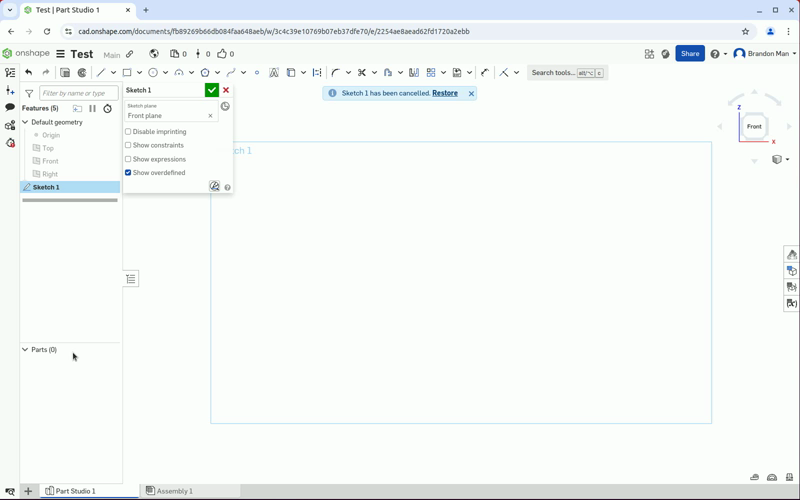
key(y)
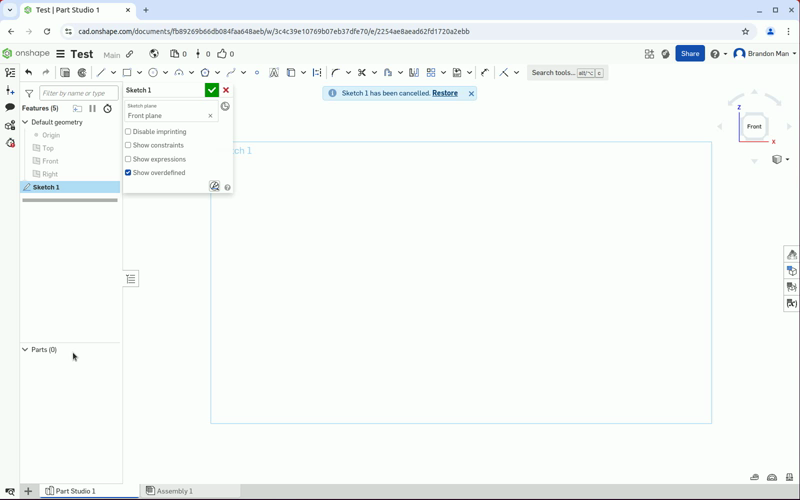
key(l)
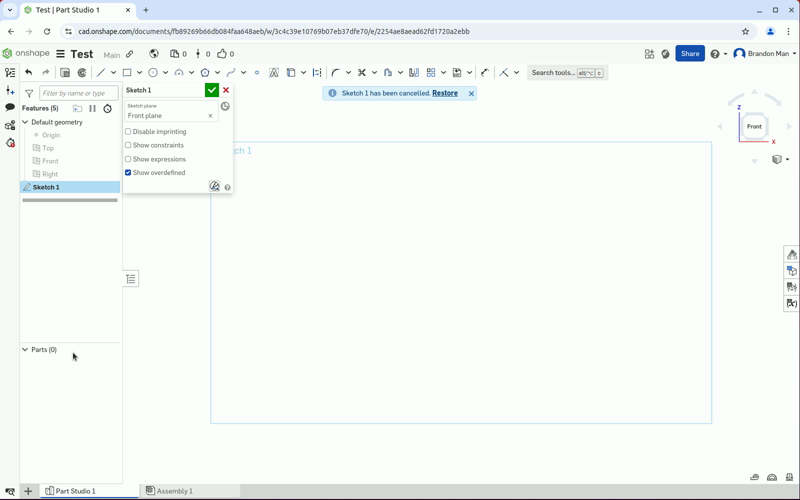
key_down(shift)
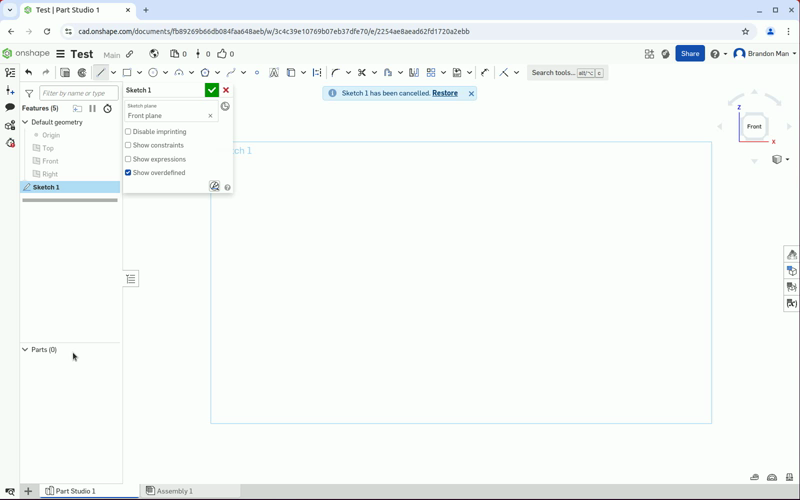
mouse_move(348, 288)
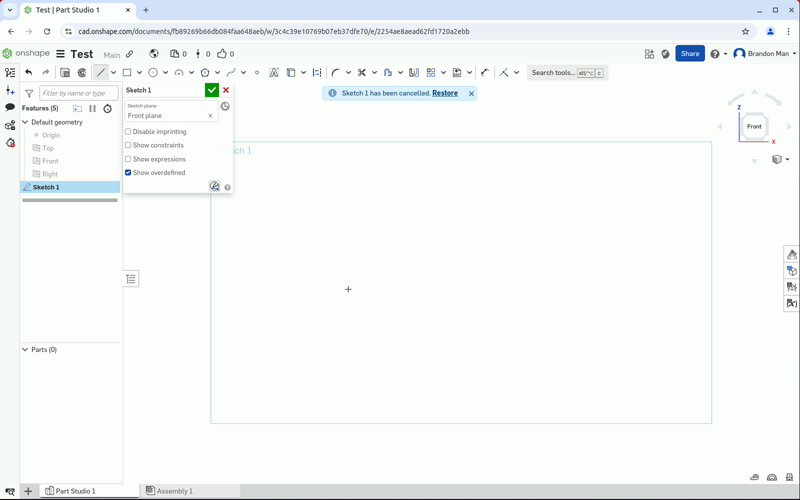
click(348, 288)
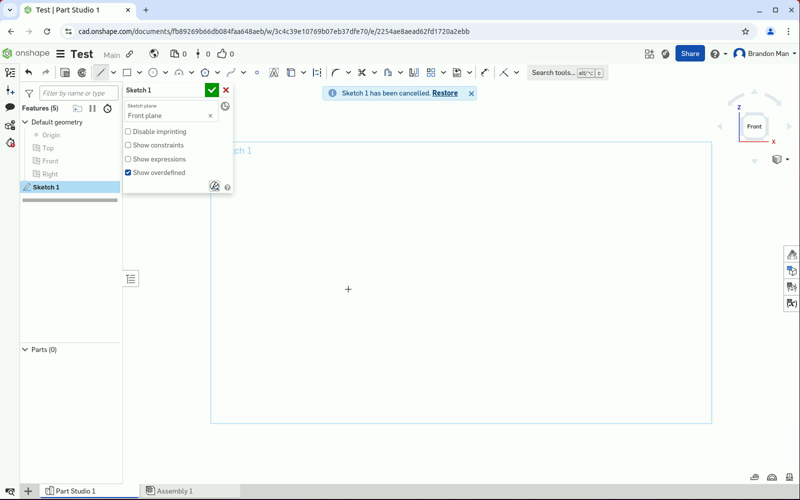
key_up(shift)
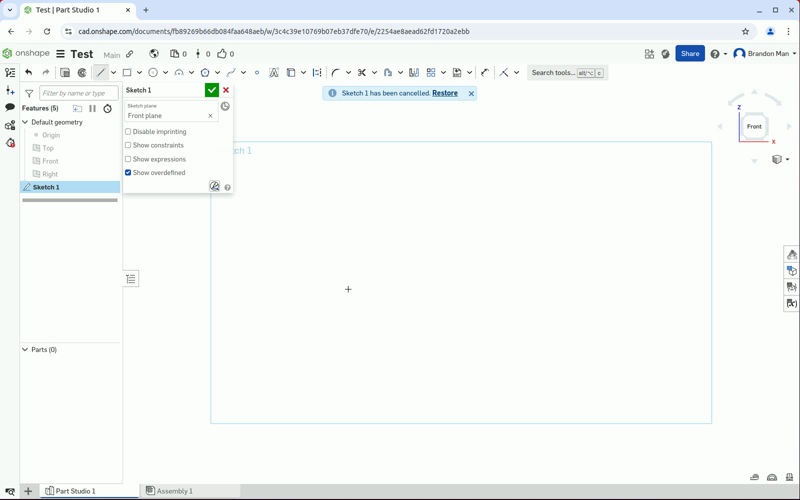
key_down(shift)
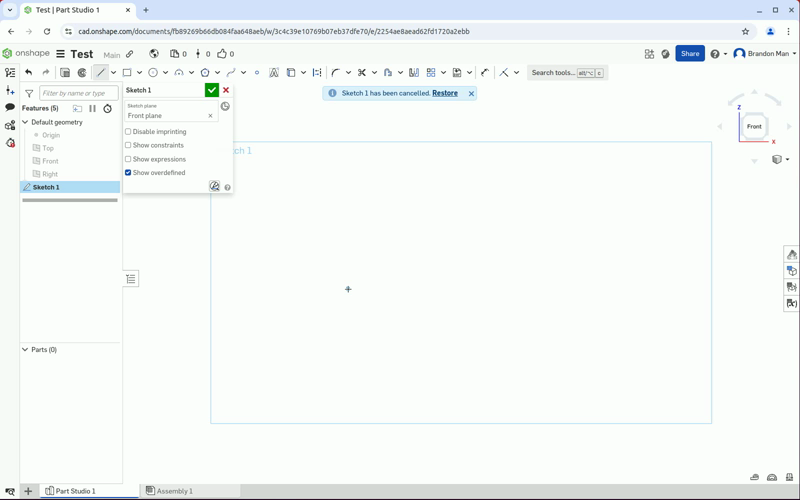
mouse_move(572, 288)
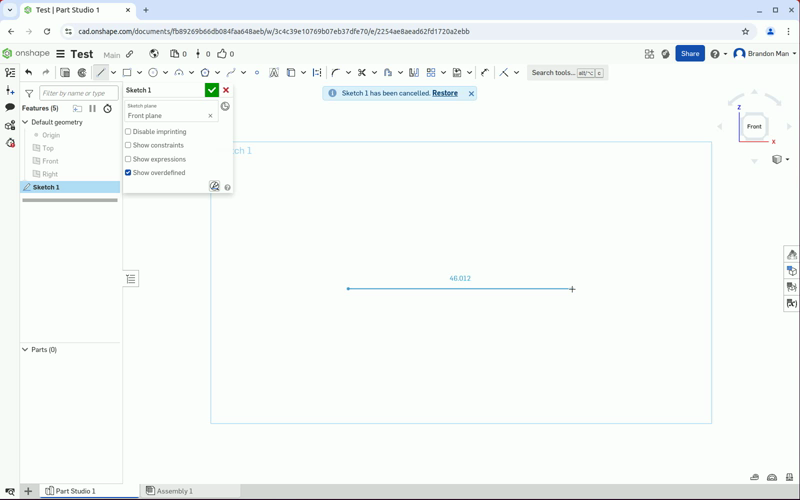
click(572, 288)
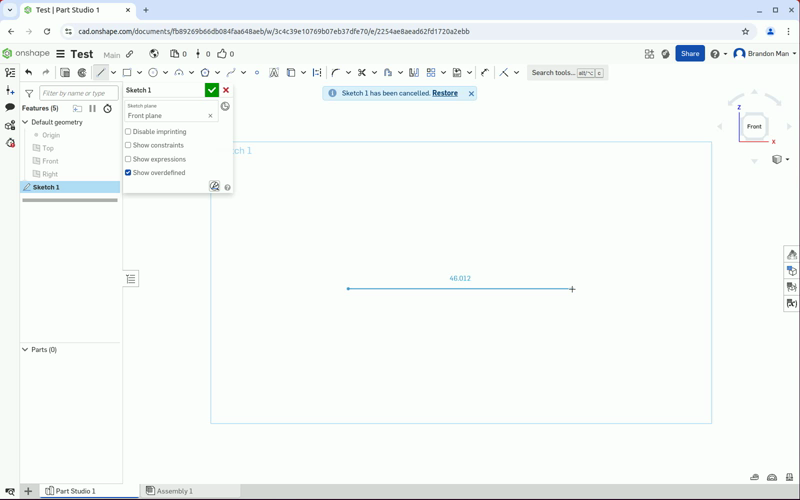
key_up(shift)
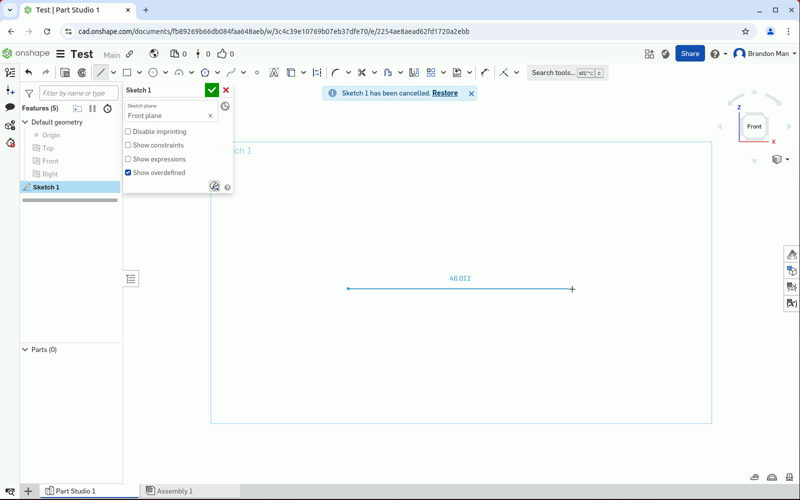
key_down(shift)
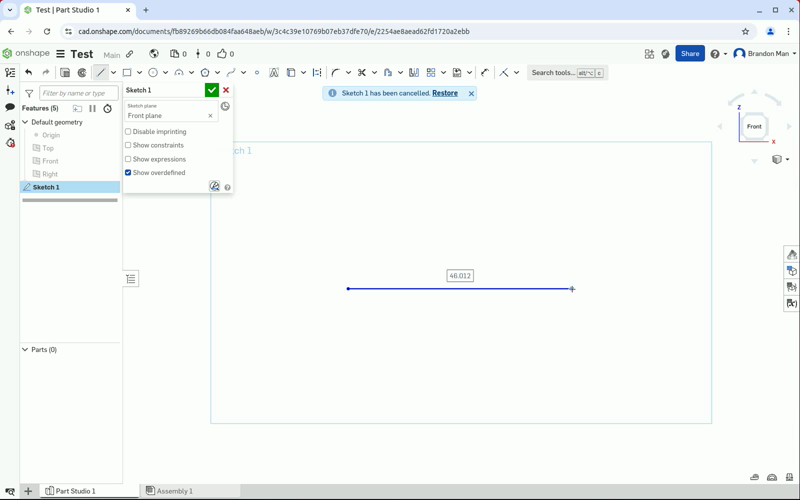
mouse_move(589, 288)
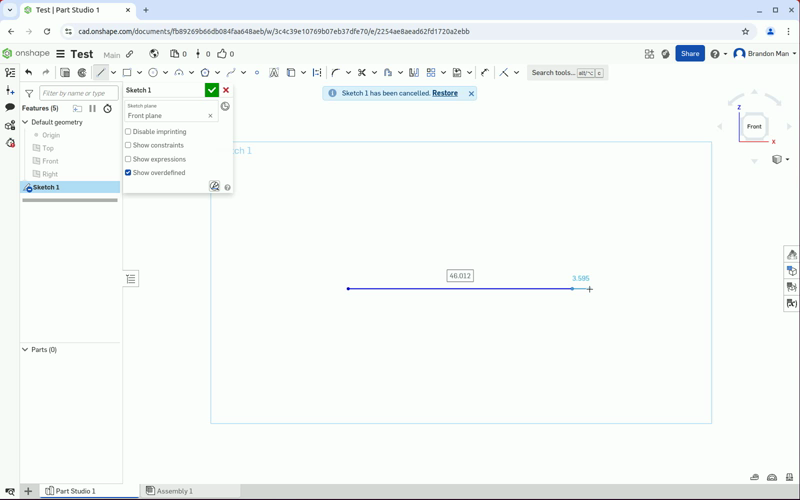
mouse_move(572, 276)
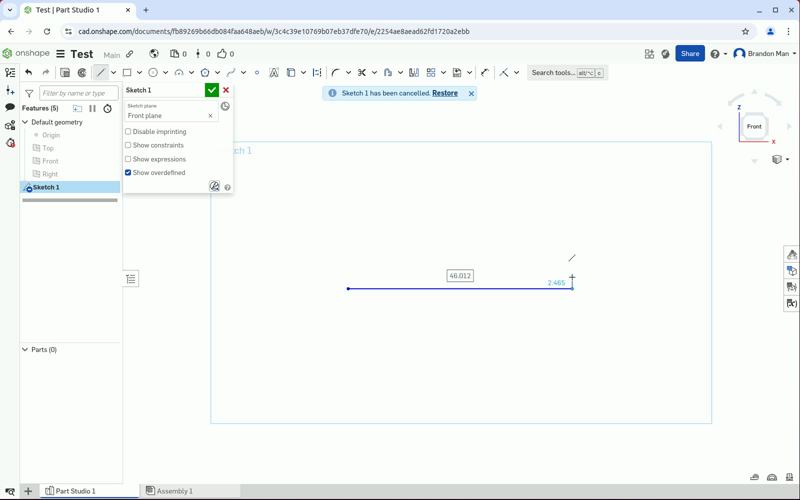
click(572, 276)
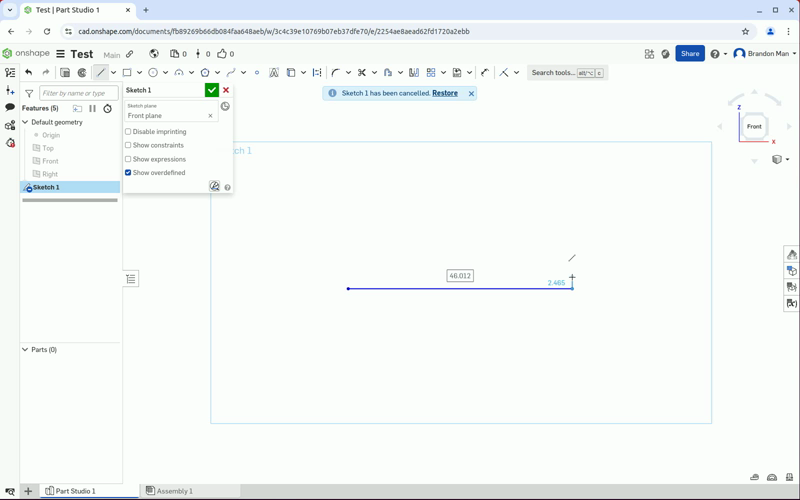
key_up(shift)
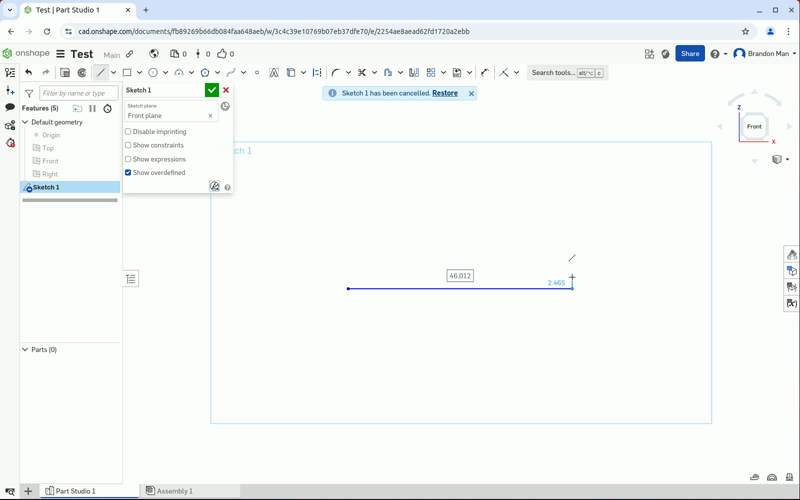
key_down(shift)
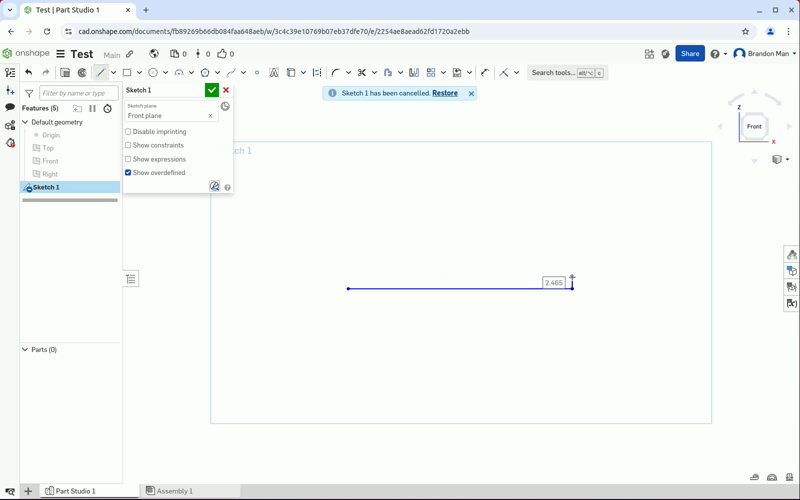
mouse_move(348, 276)
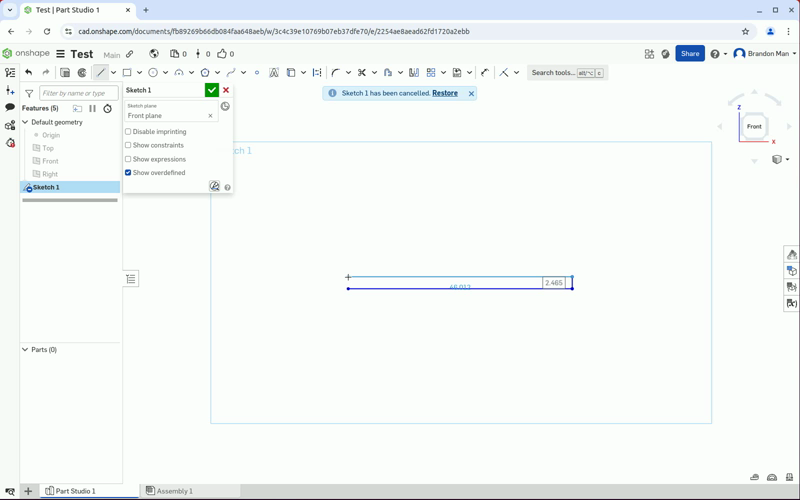
click(348, 276)
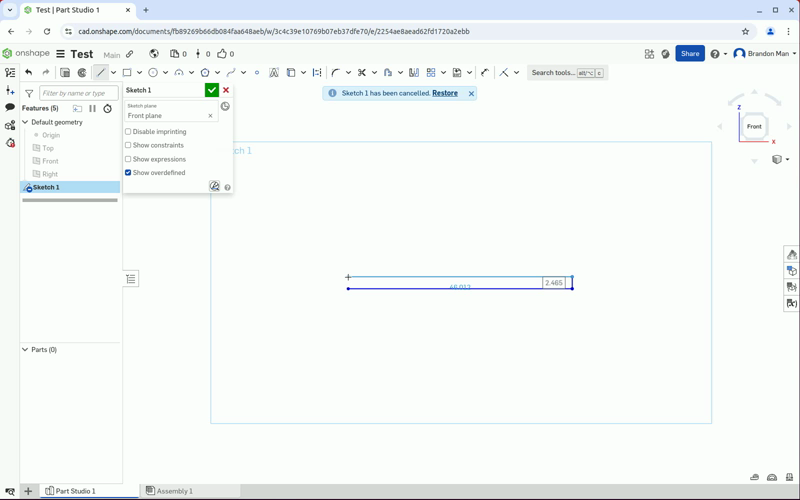
key_up(shift)
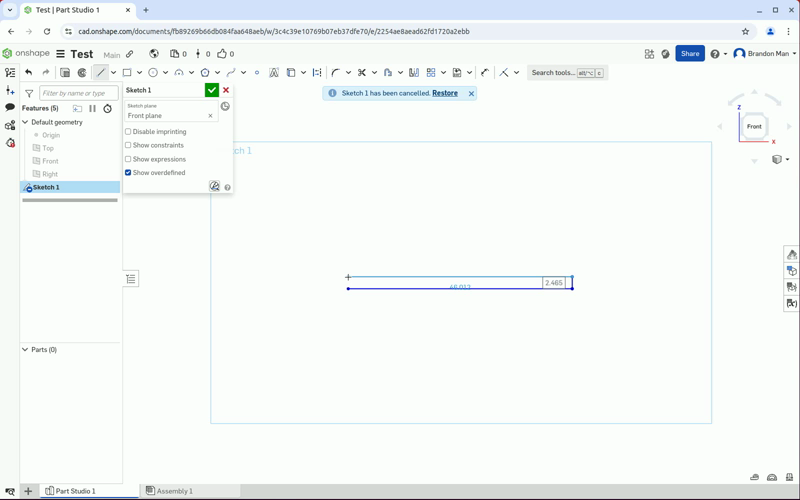
mouse_move(378, 276)
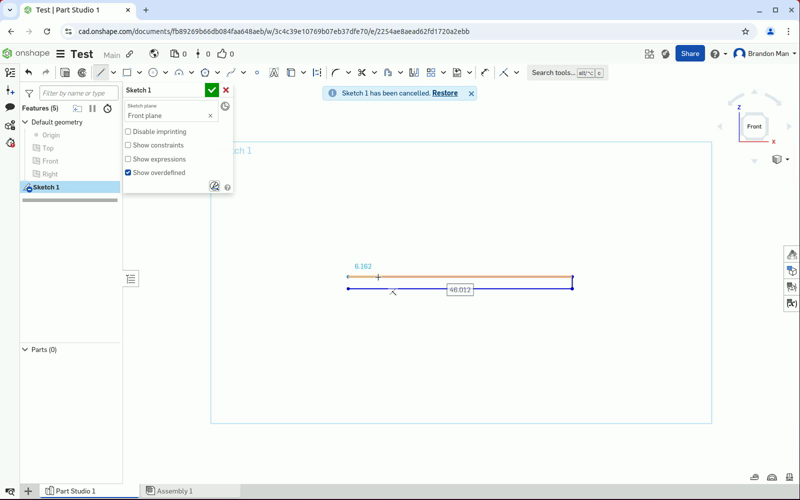
key_down(shift)
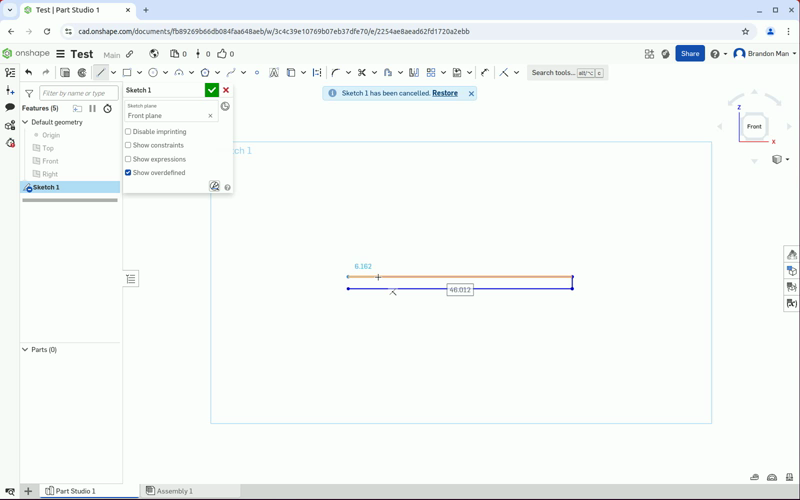
mouse_move(348, 288)
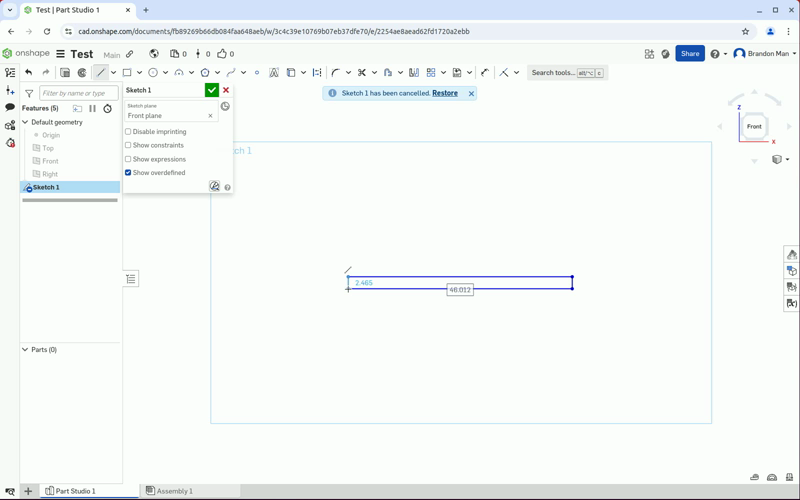
key_up(shift)
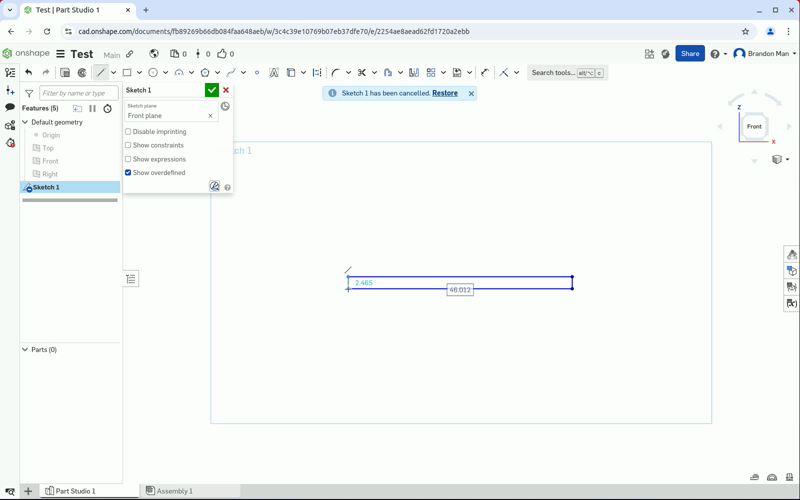
click(348, 288)
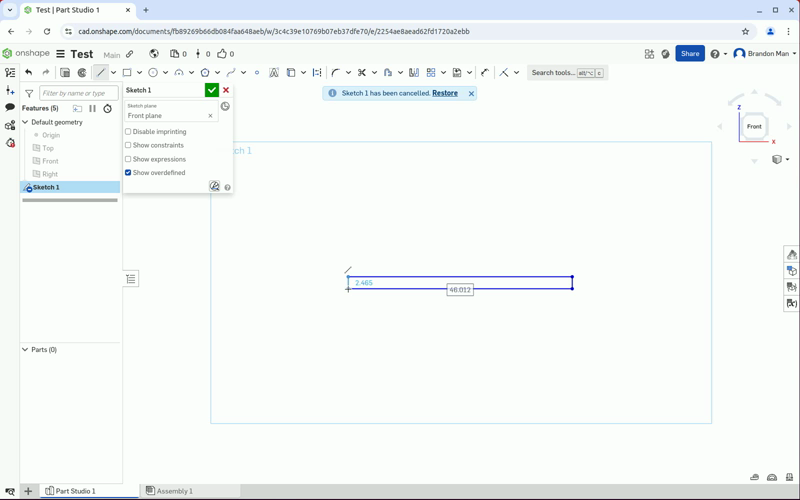
key(esc)
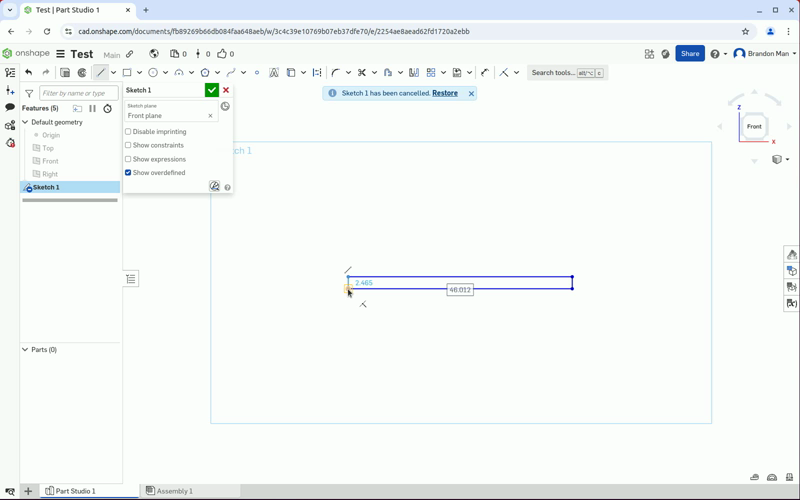
mouse_move(426, 283)
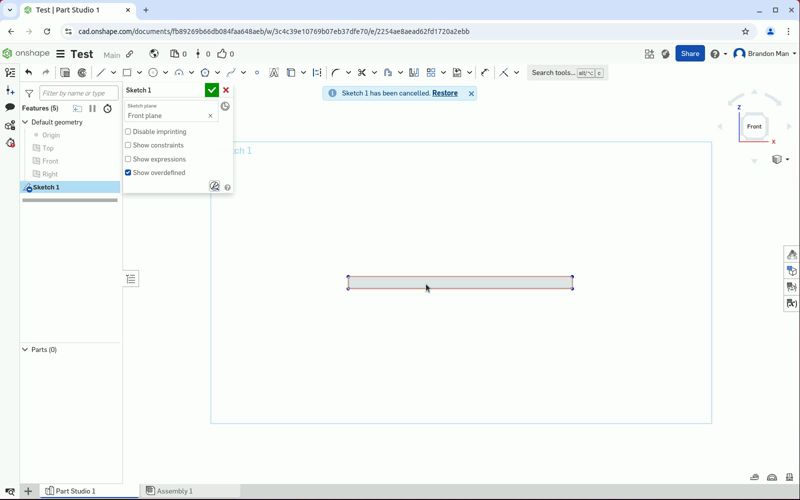
click(426, 283)
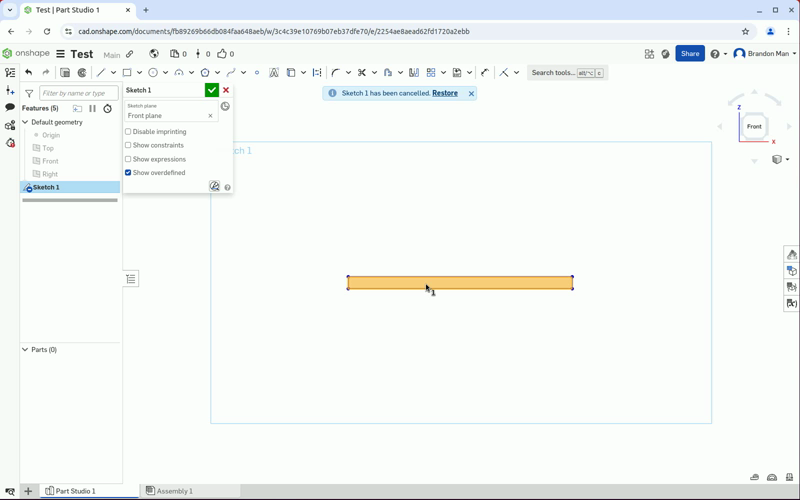
mouse_move(73, 352)
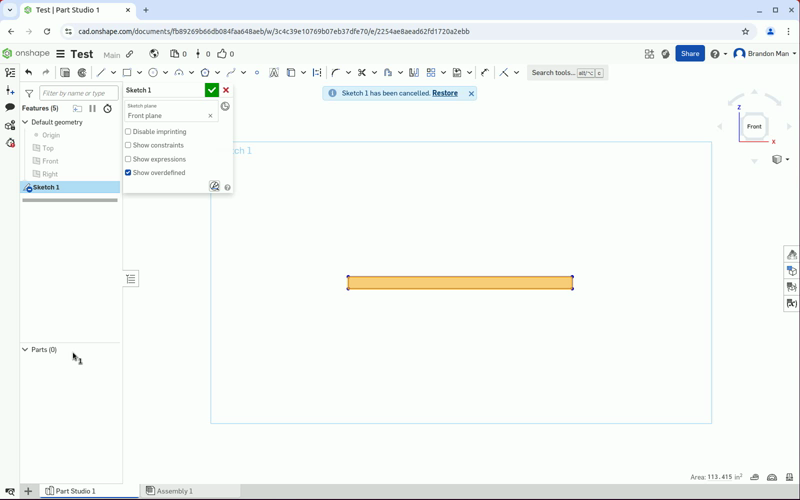
key(shift+y)
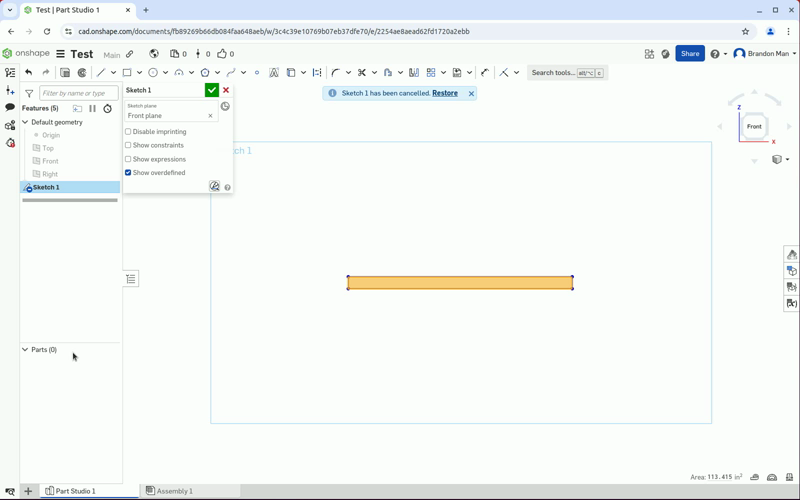
key(shift+e)
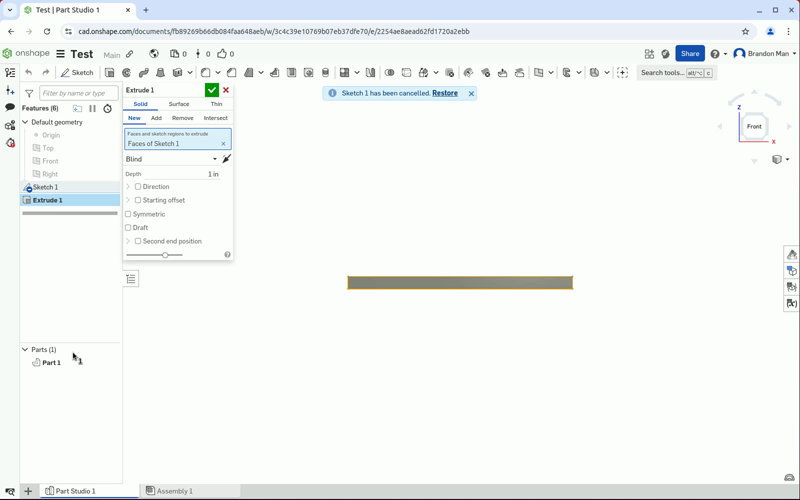
mouse_move(143, 106)
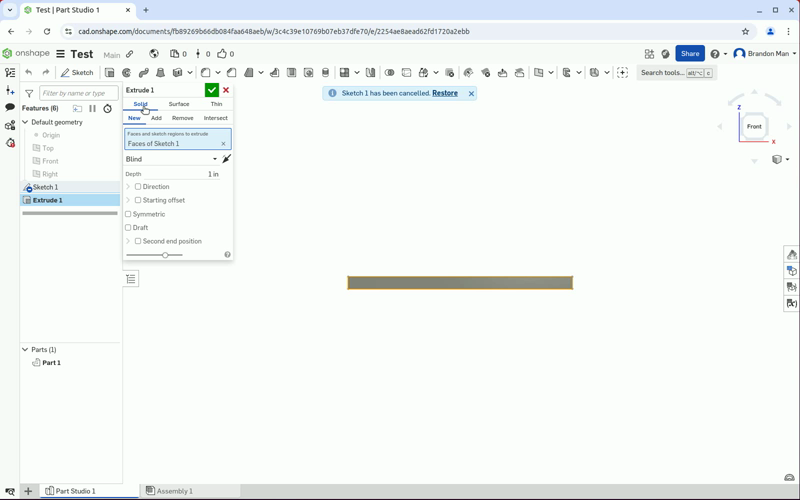
click(143, 106)
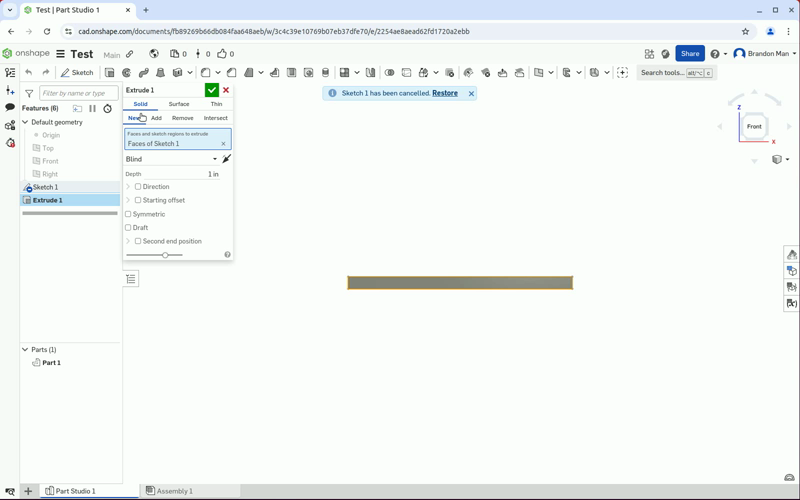
mouse_move(137, 120)
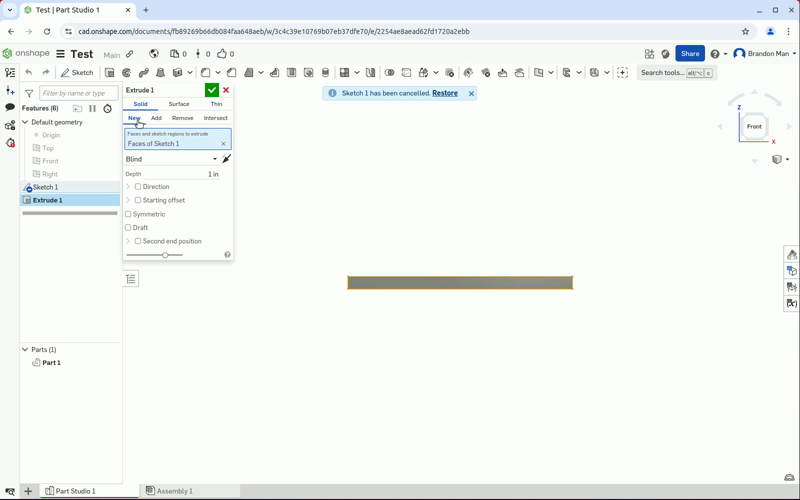
click(137, 120)
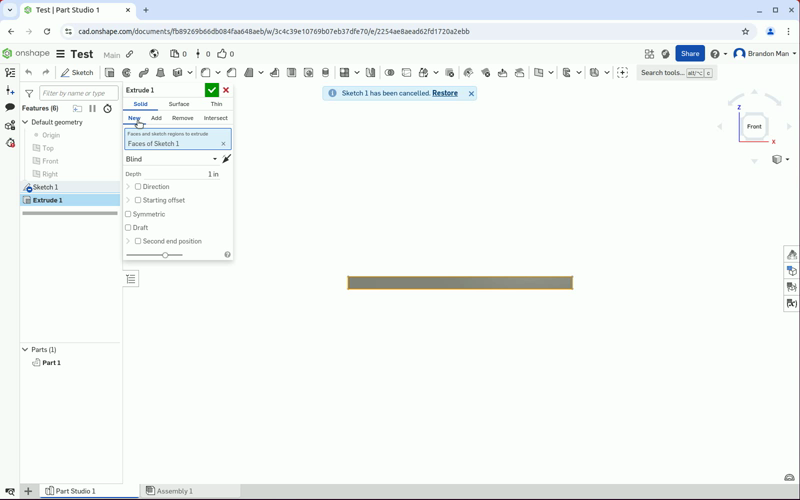
key(tab, 4)
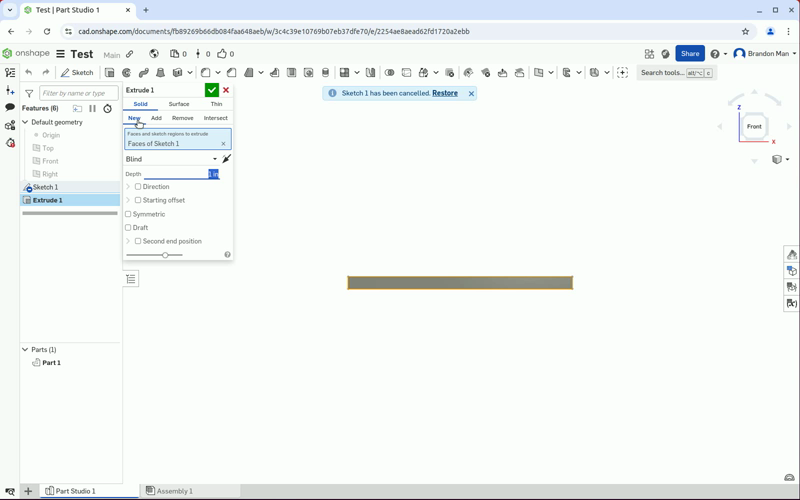
text(4.814)
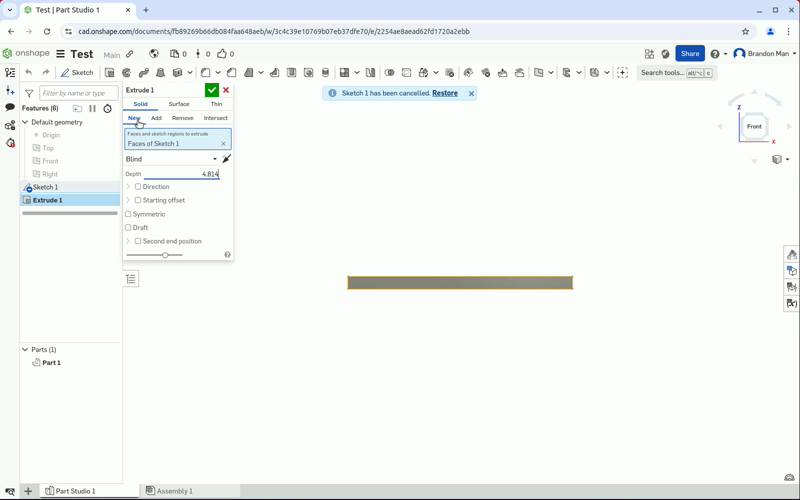
key(enter)
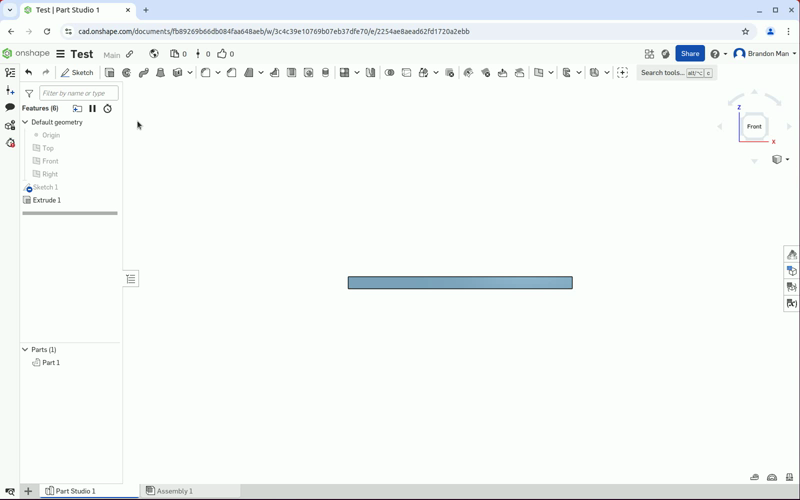
key(shift+h)
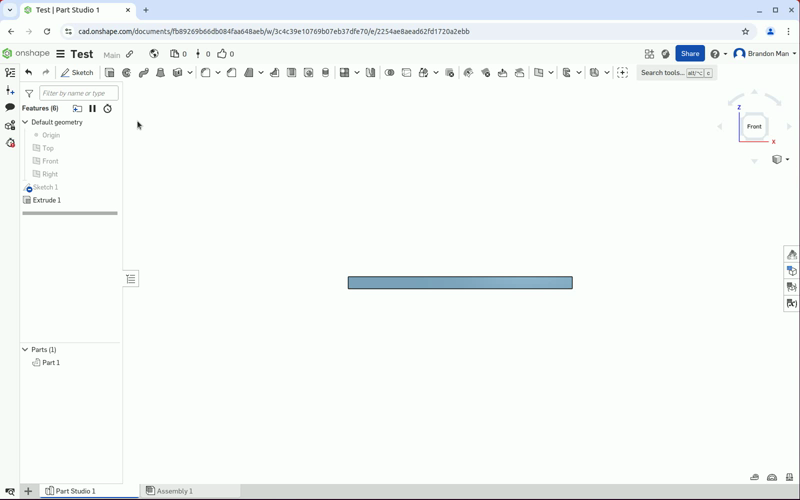
key(shift+h)
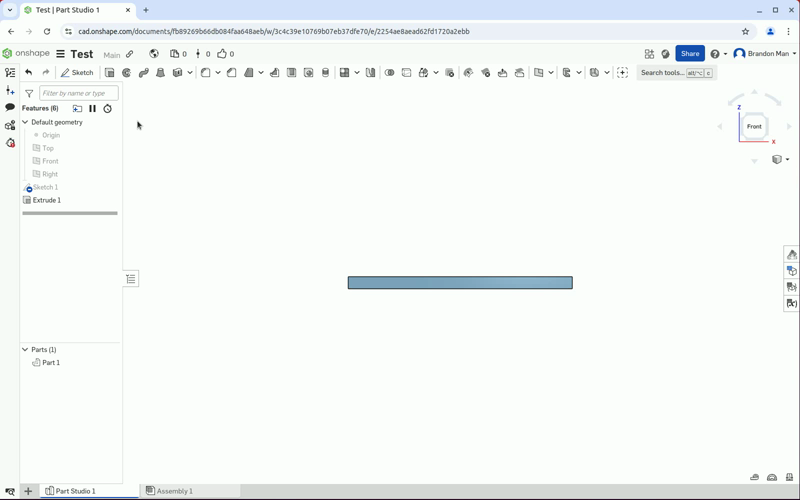
mouse_move(73, 189)
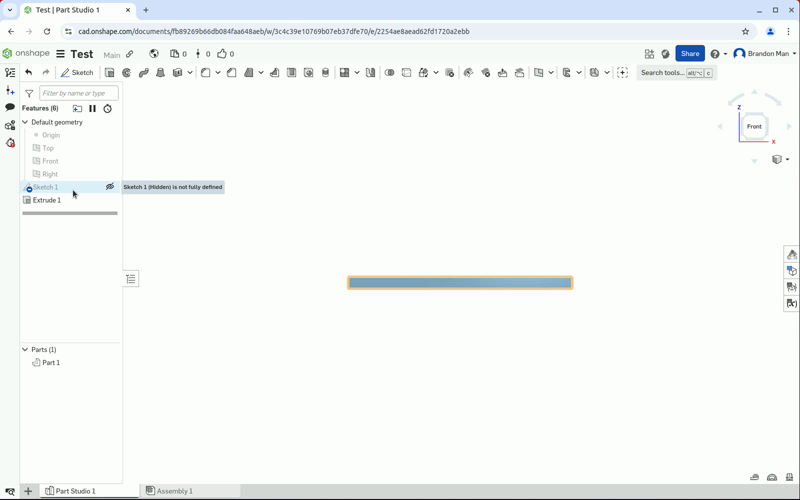
click(73, 189)
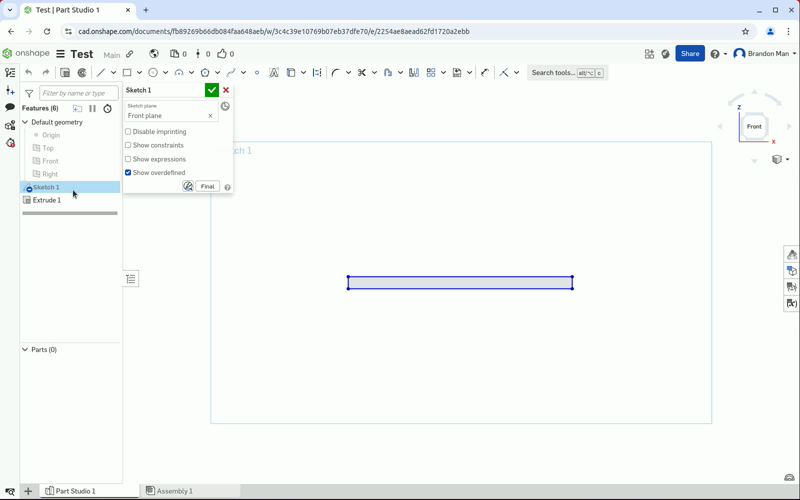
mouse_move(229, 92)
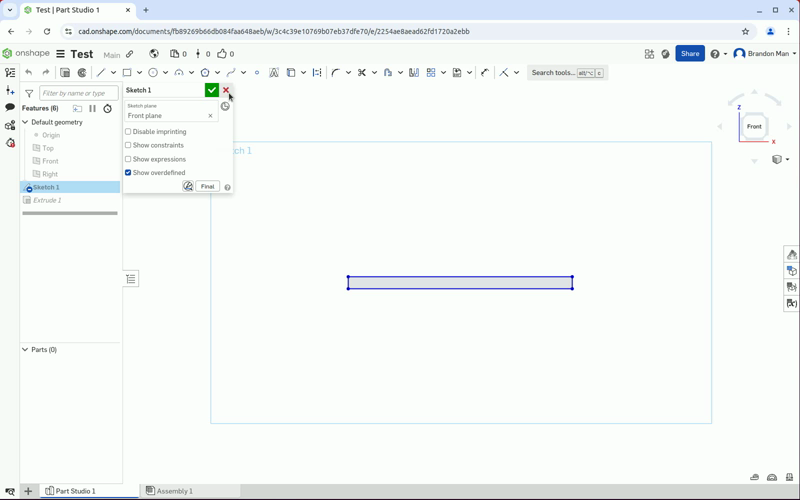
click(229, 92)
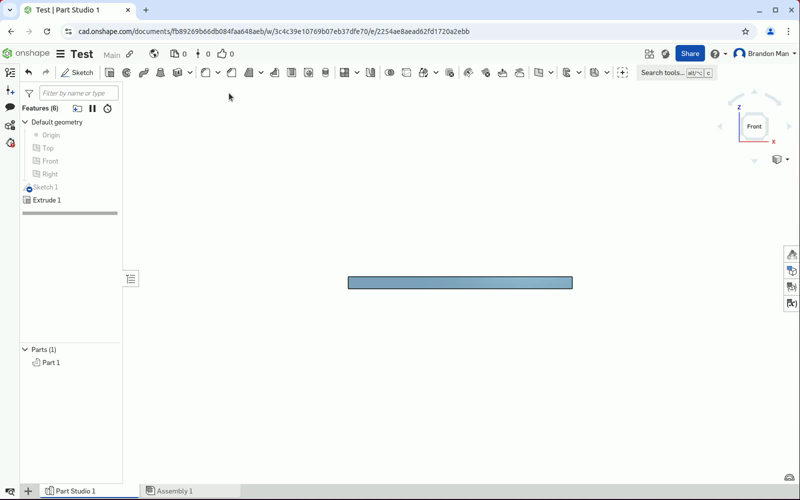
mouse_move(73, 352)
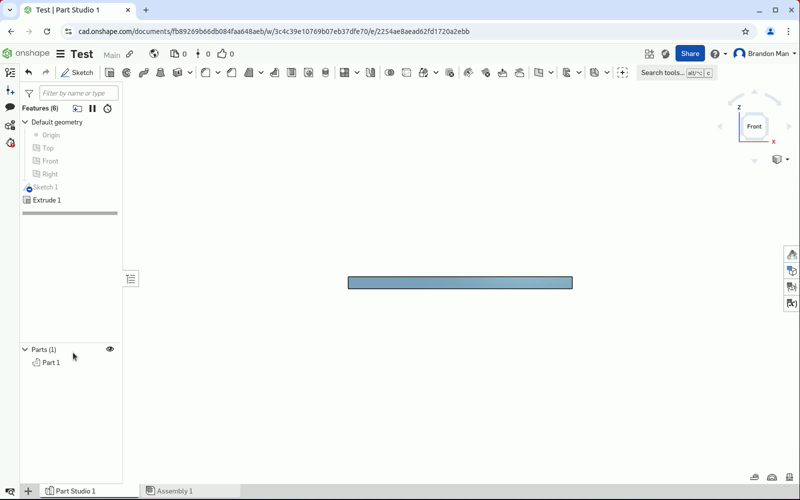
key(y)
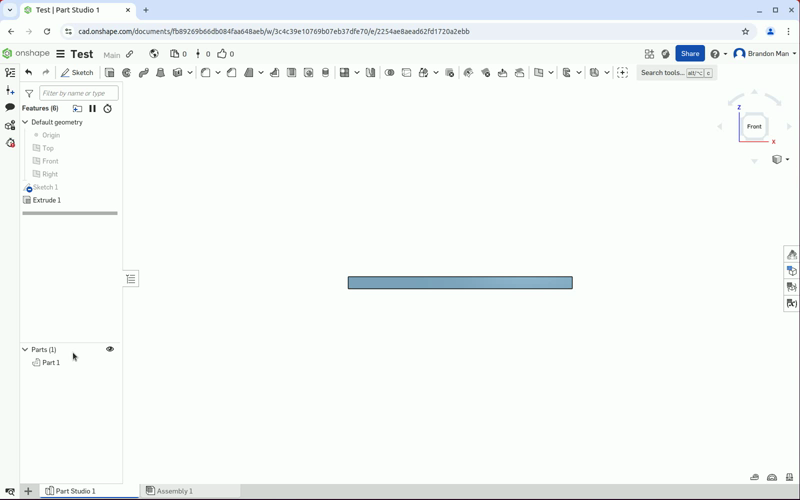
key(shift+p)
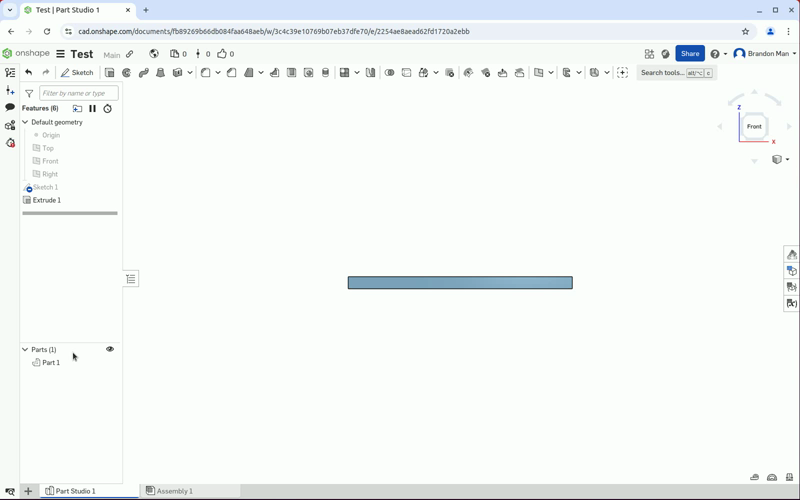
key(space)
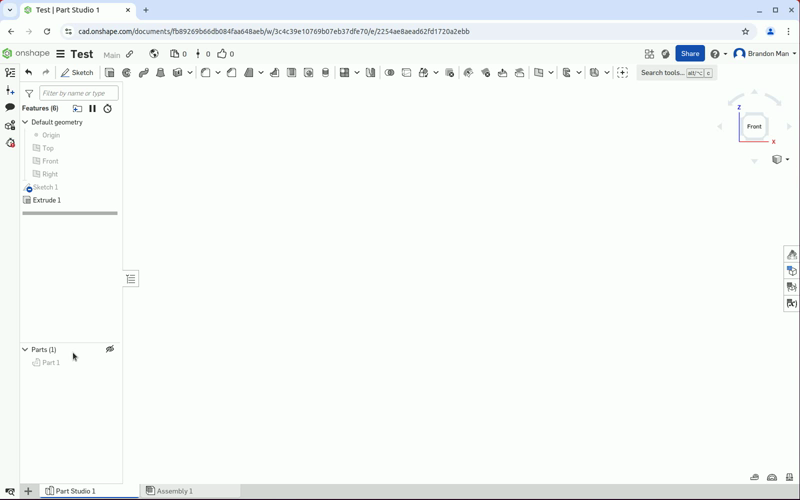
key_down(shift)
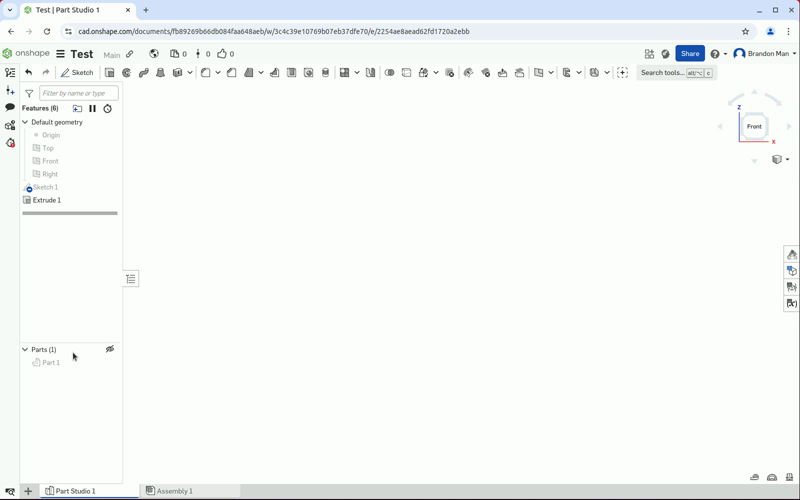
key(down)
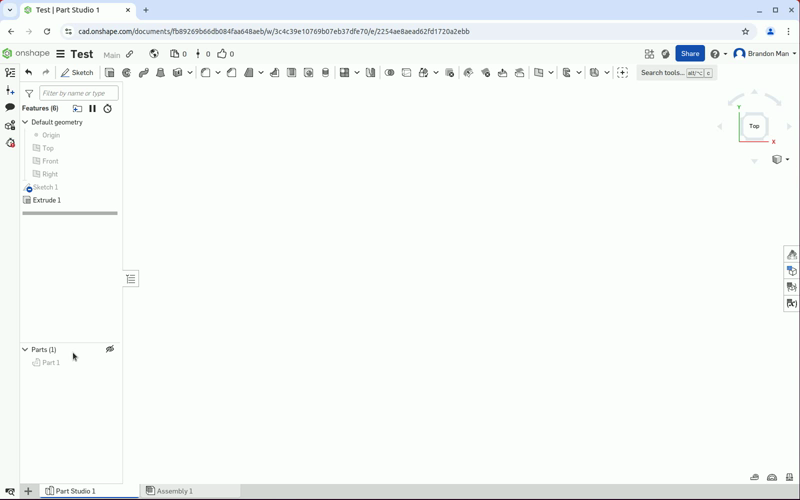
key_up(shift)
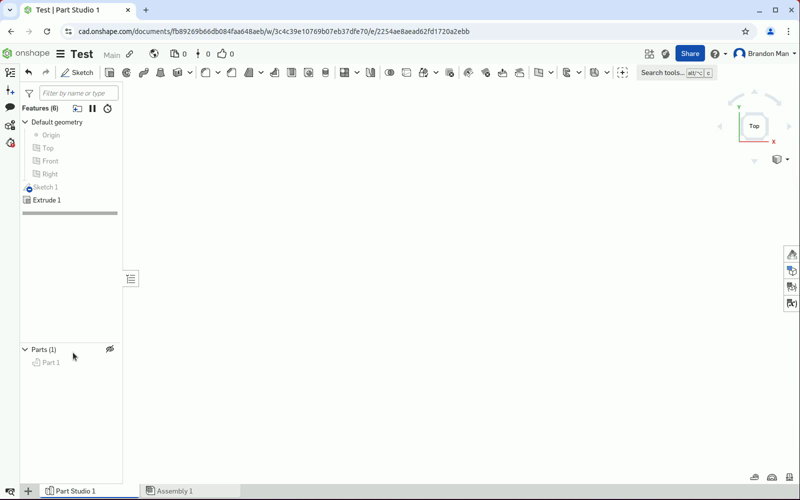
mouse_move(73, 352)
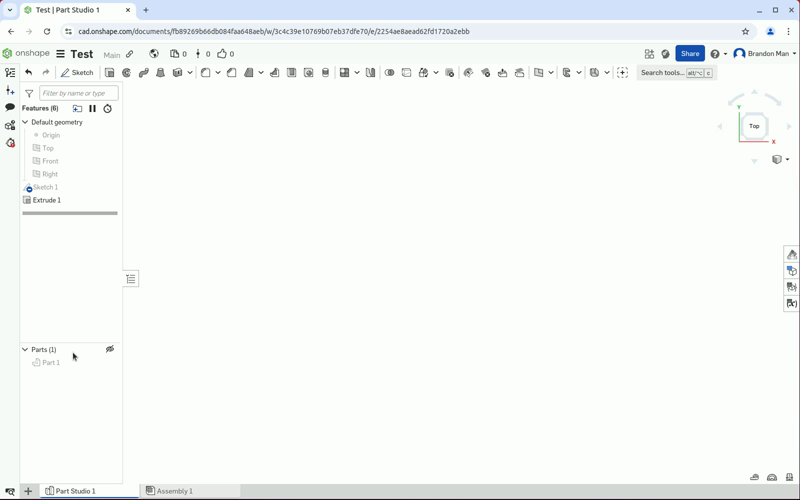
key(shift+y)
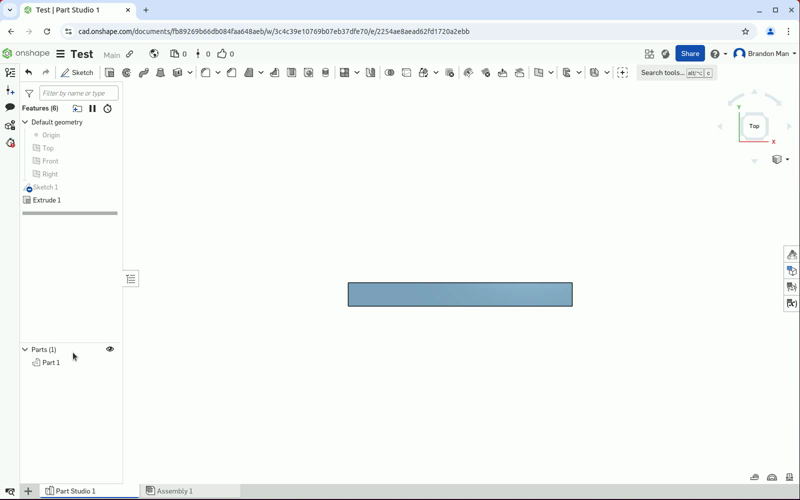
mouse_move(541, 75)
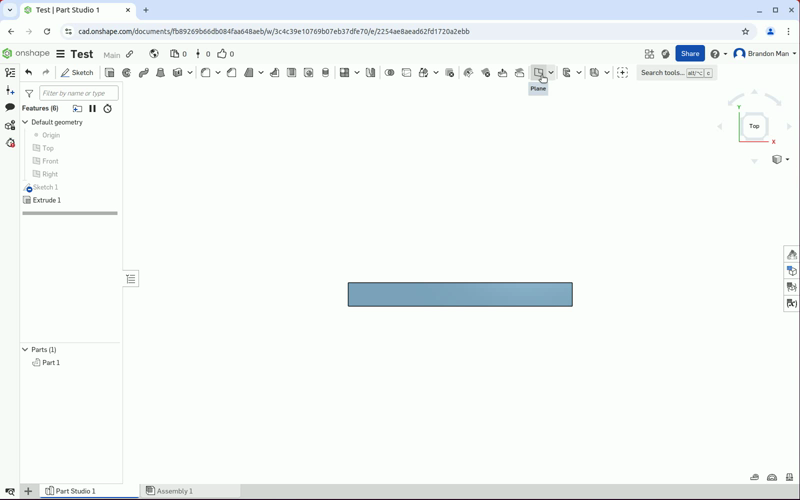
click(541, 75)
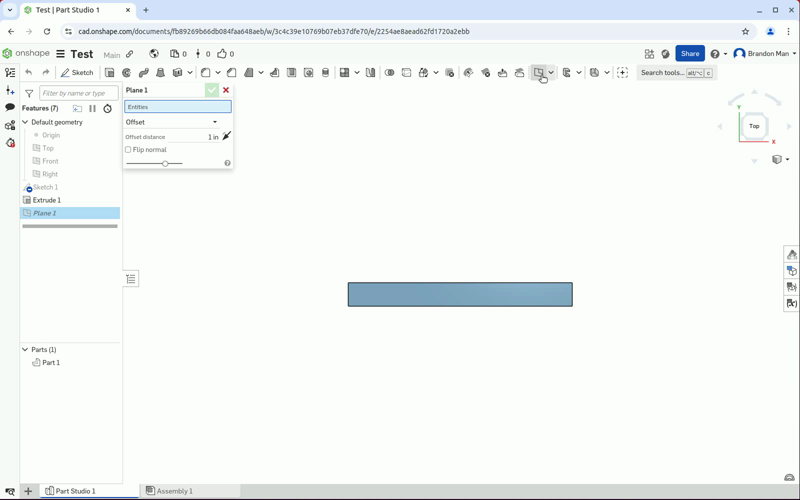
mouse_move(73, 150)
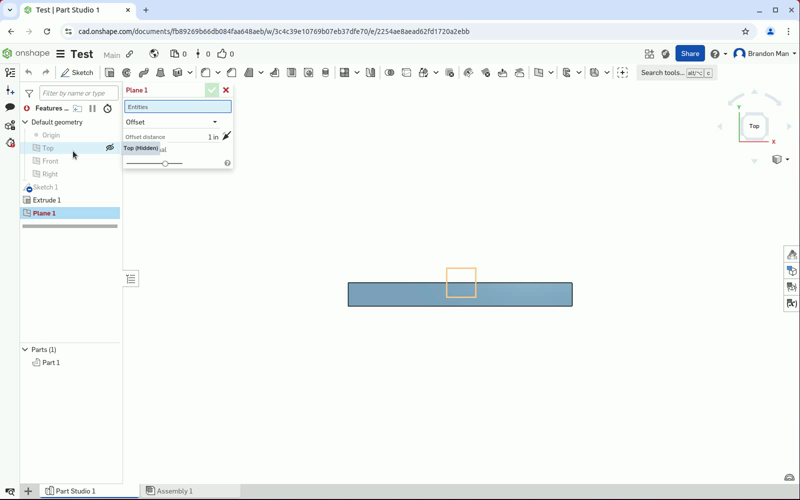
click(73, 150)
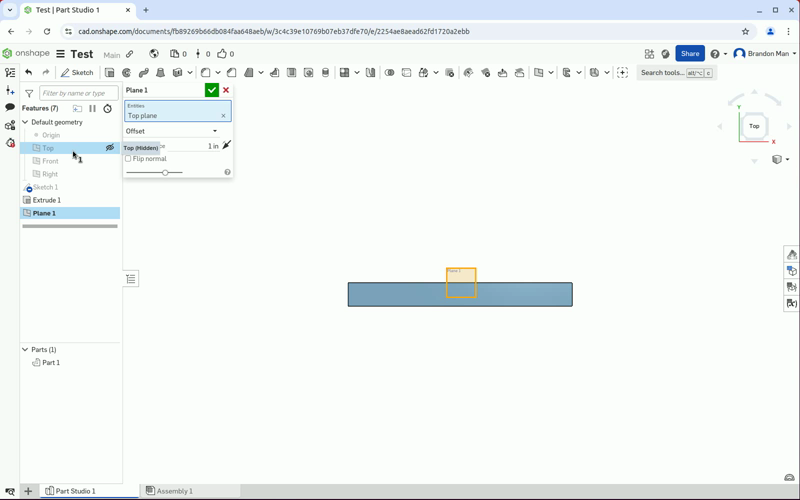
key(tab, 2)
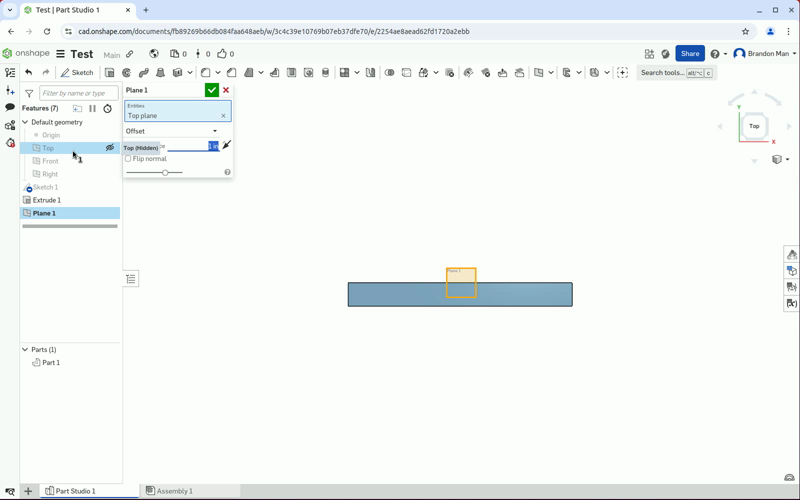
text(1.202)
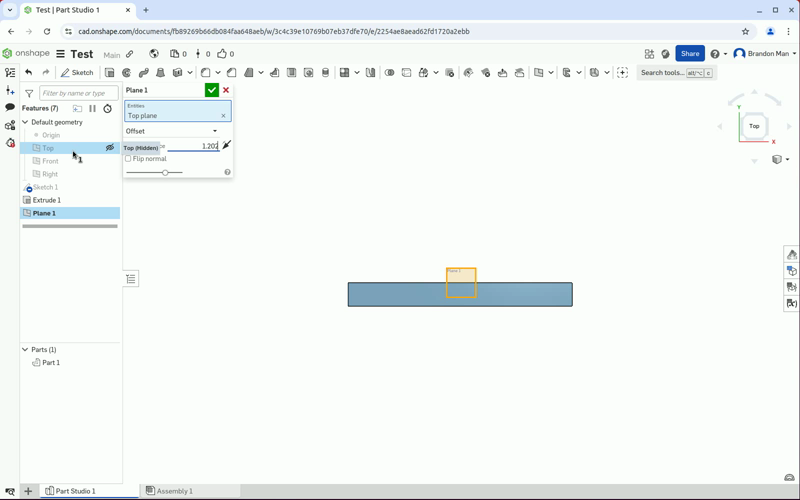
key(enter, 2)
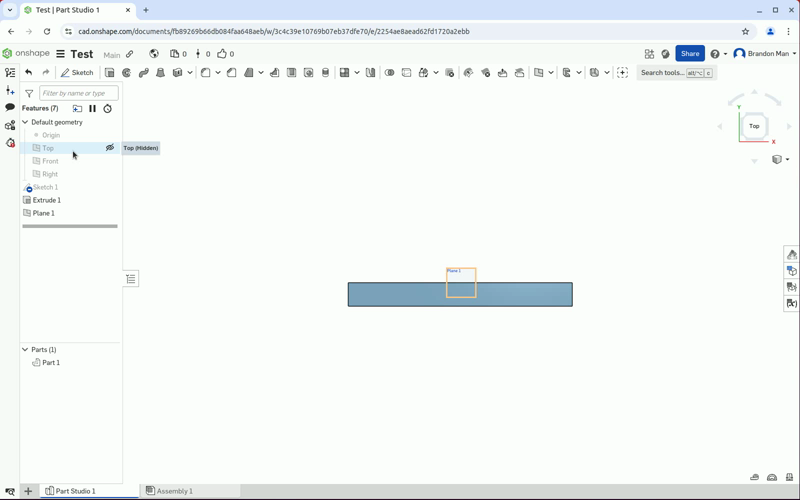
key(shift+s)
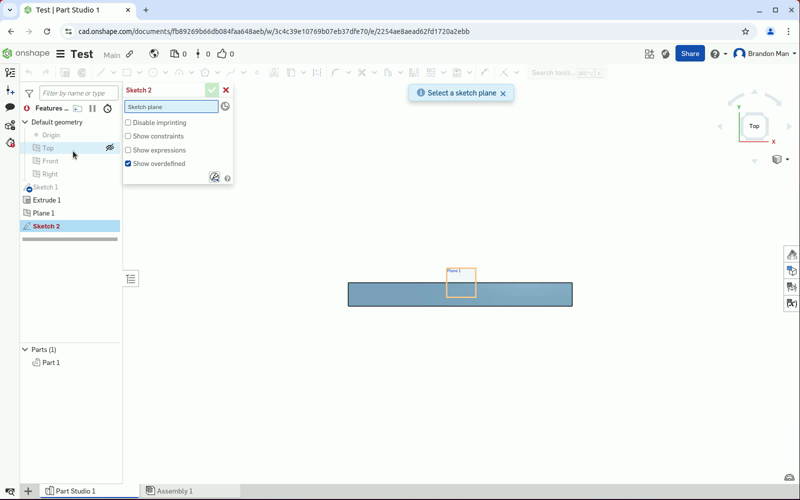
mouse_move(73, 215)
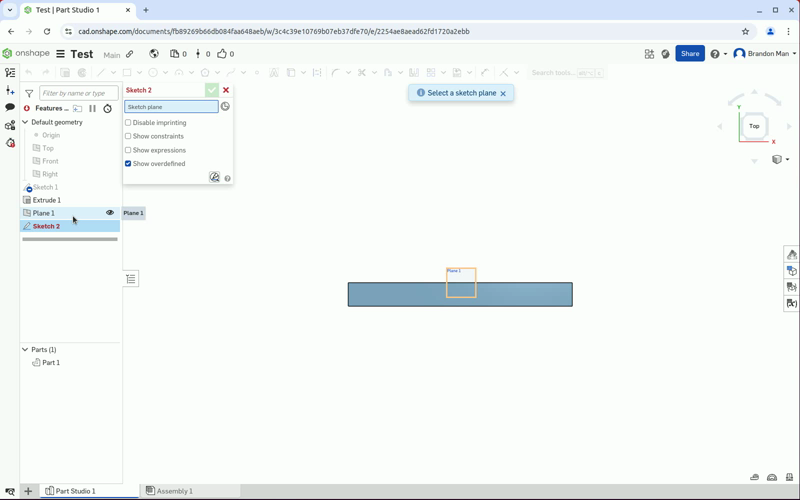
click(73, 215)
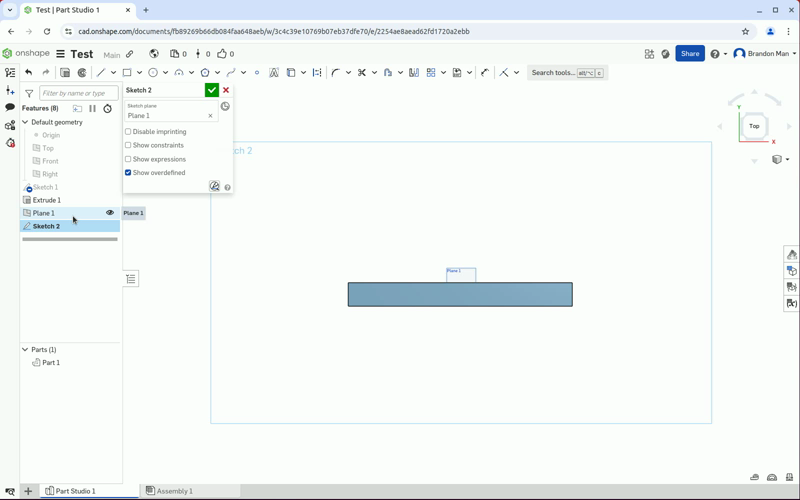
mouse_move(73, 352)
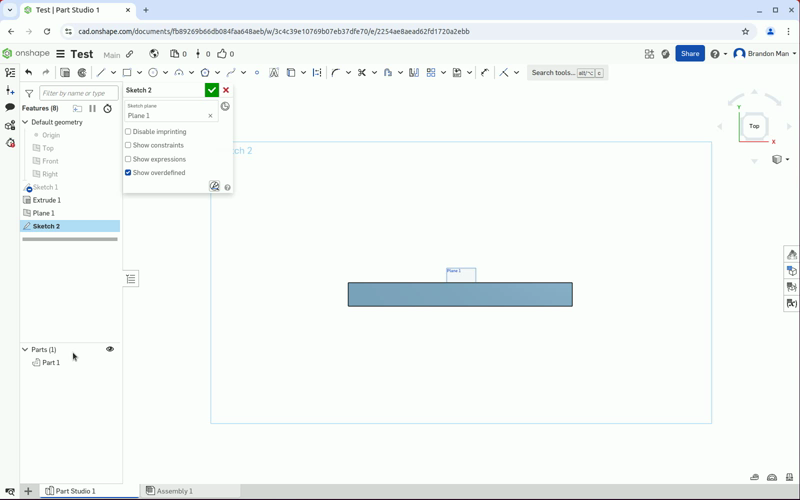
key(y)
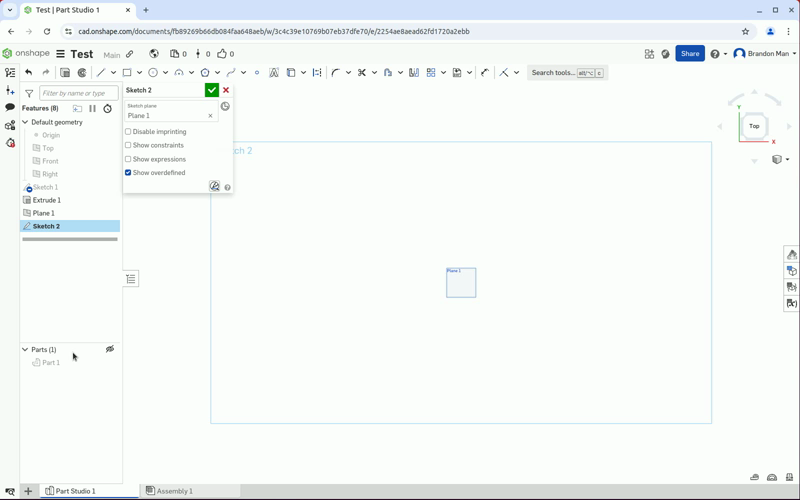
key(c)
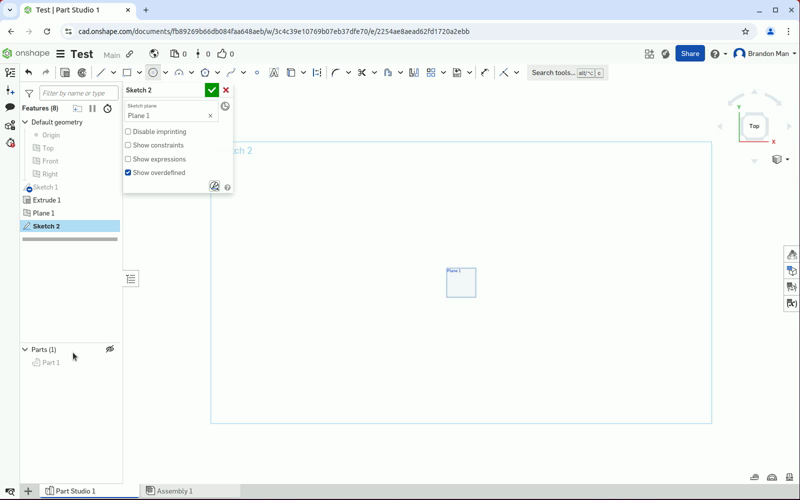
key_down(shift)
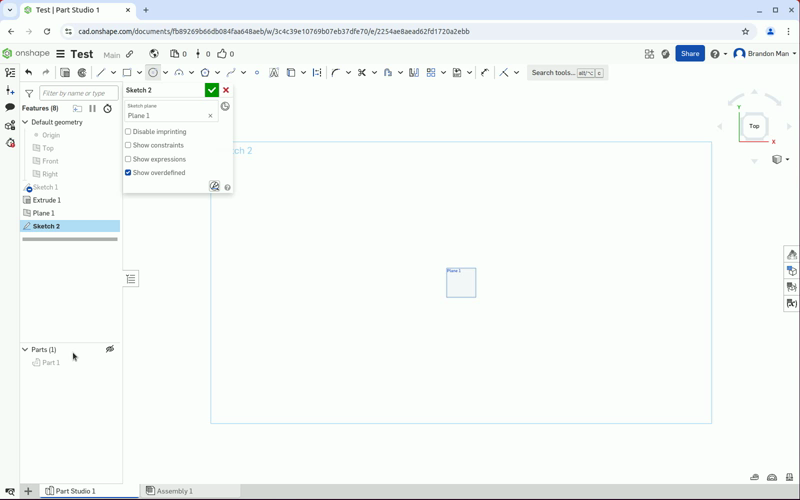
mouse_move(394, 294)
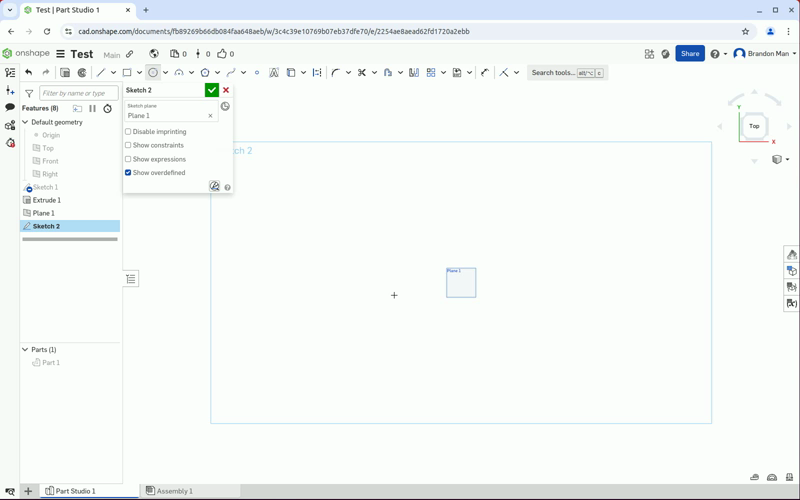
click(394, 294)
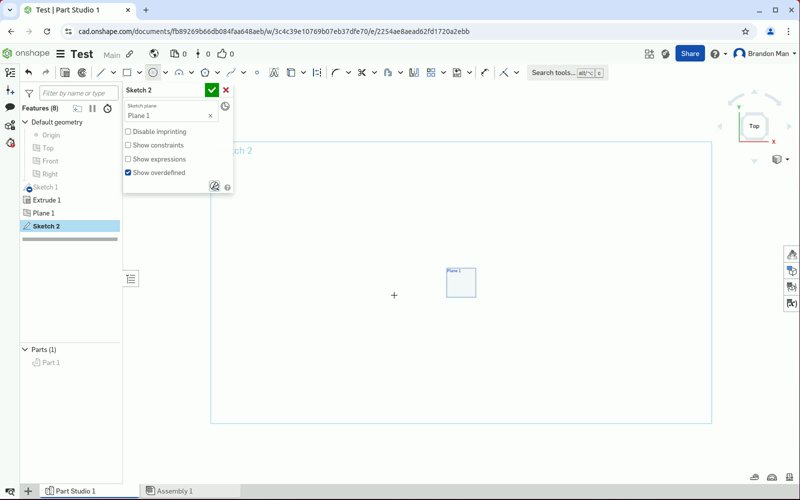
key_up(shift)
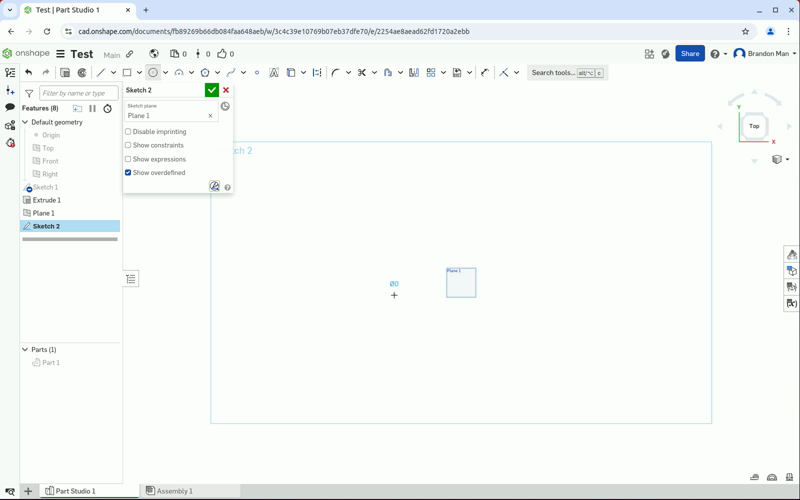
mouse_move(398, 294)
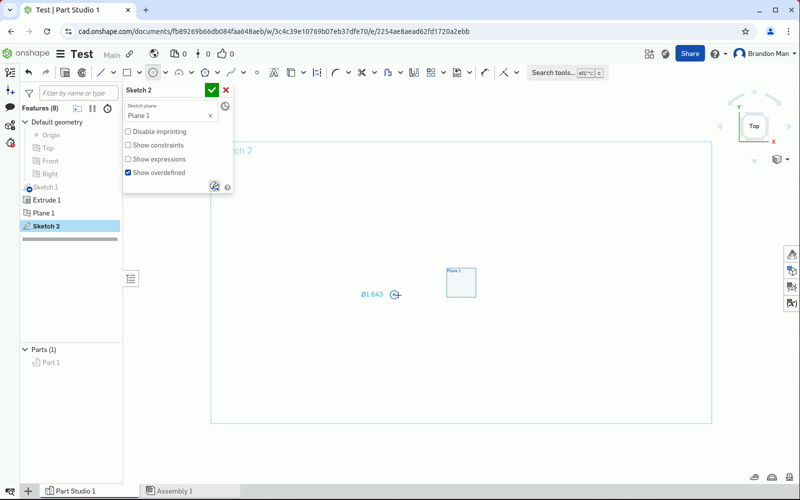
click(398, 294)
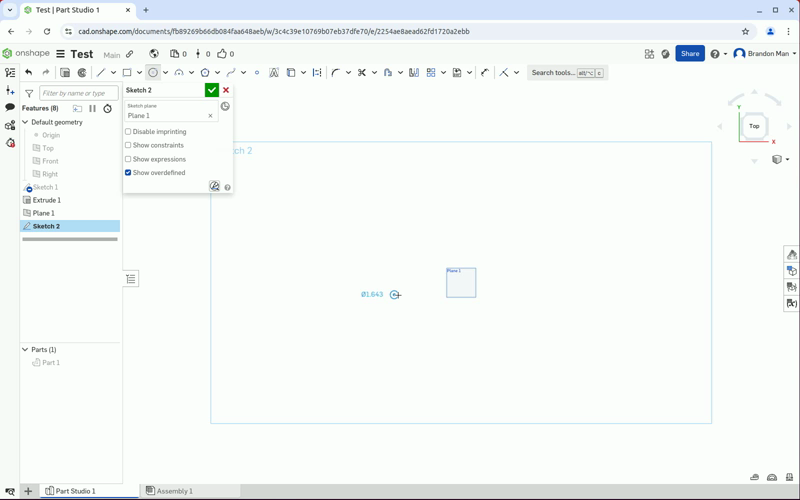
key(esc)
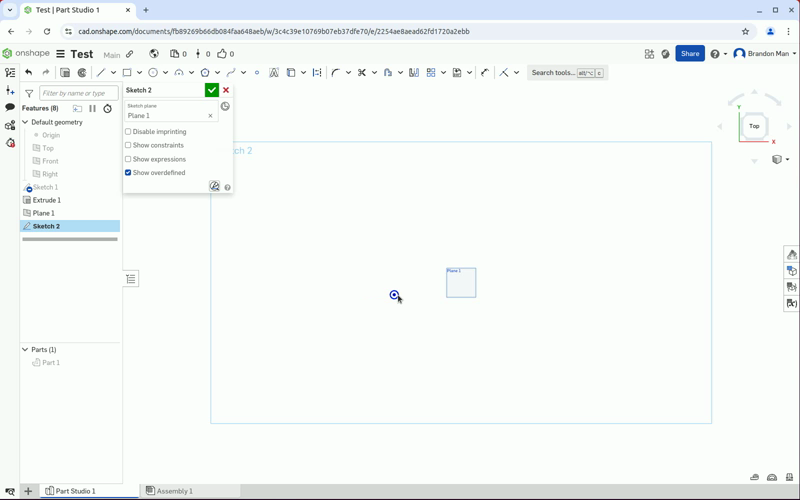
mouse_move(392, 294)
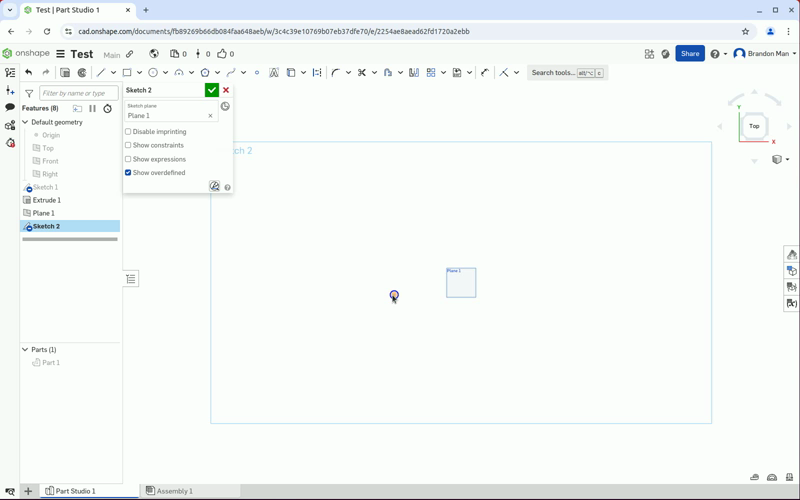
scroll(6)
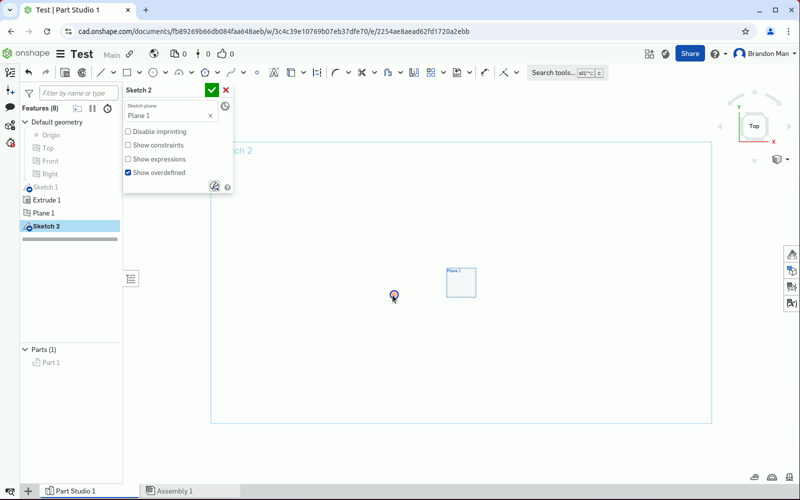
scroll(6)
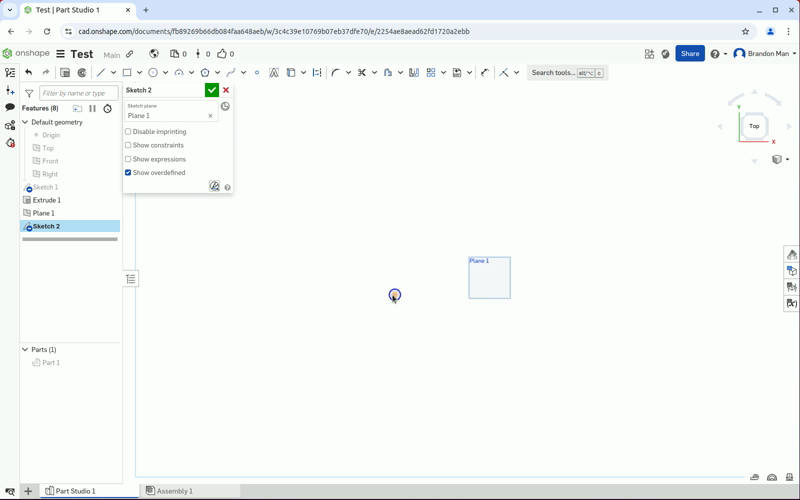
scroll(6)
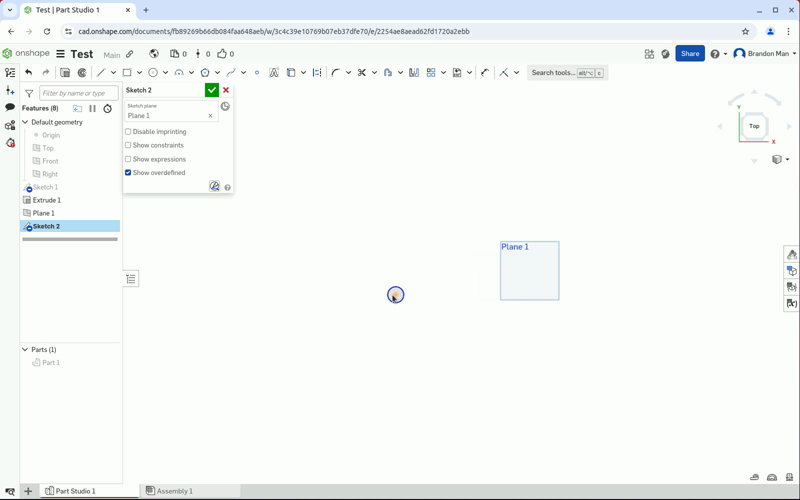
scroll(6)
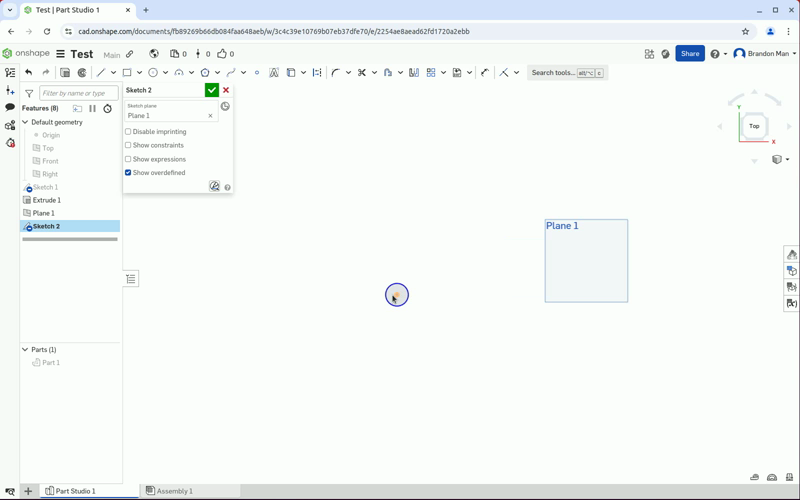
scroll(6)
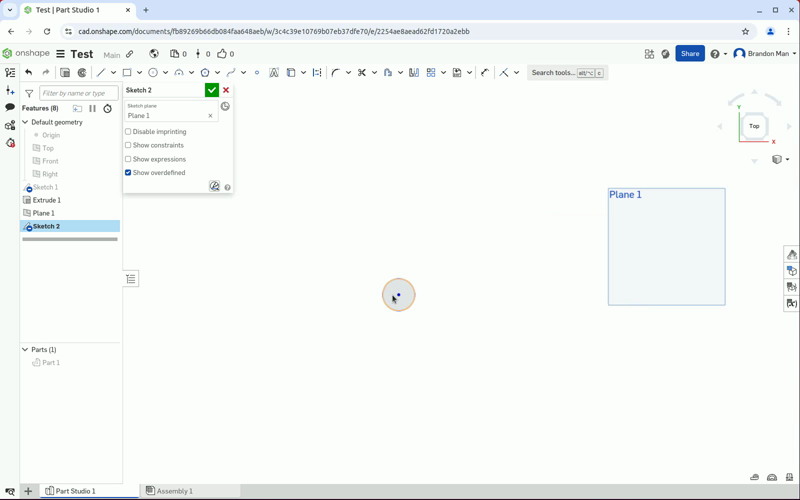
scroll(6)
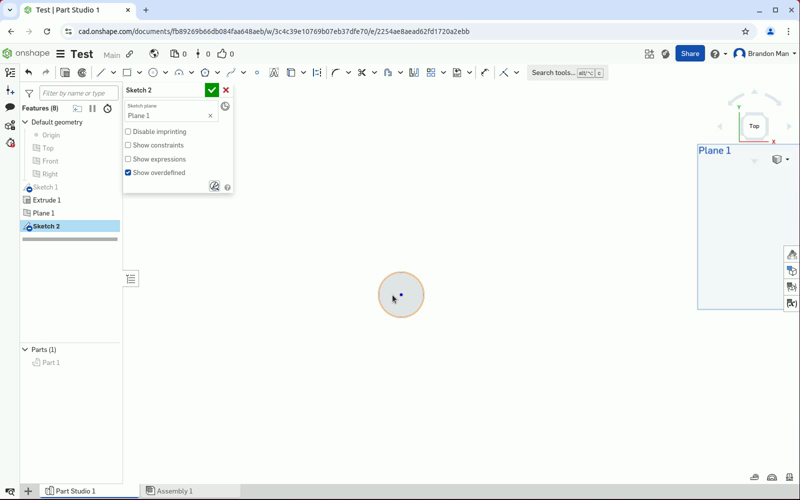
scroll(6)
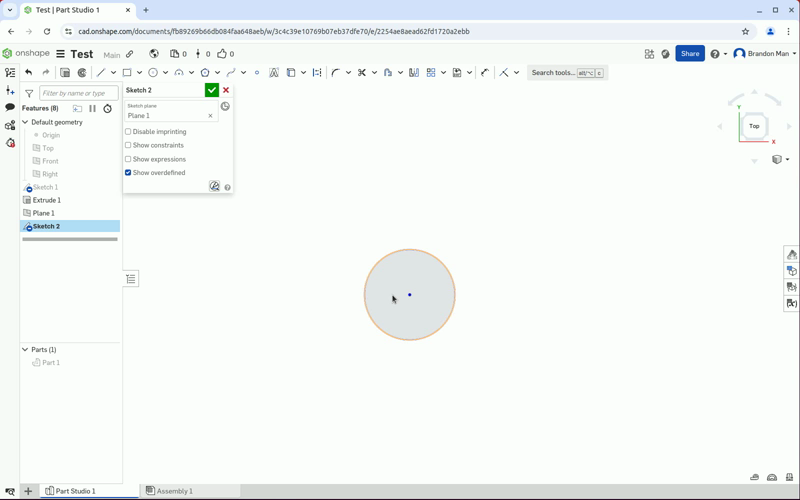
click(392, 294)
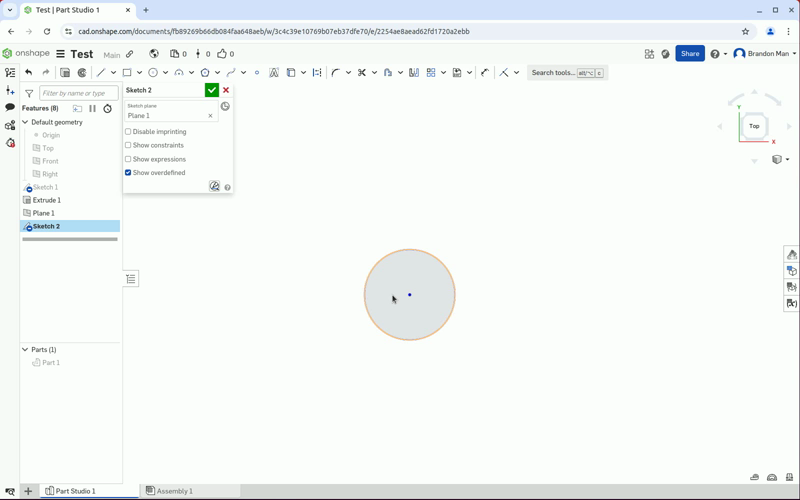
scroll(-6)
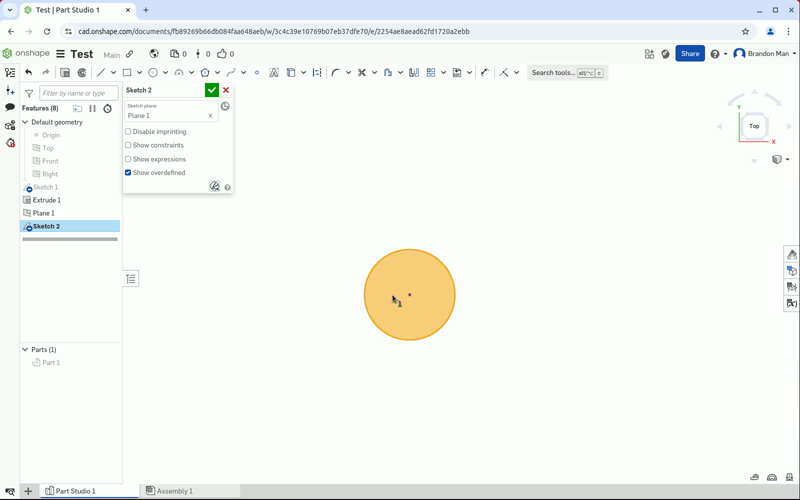
scroll(-6)
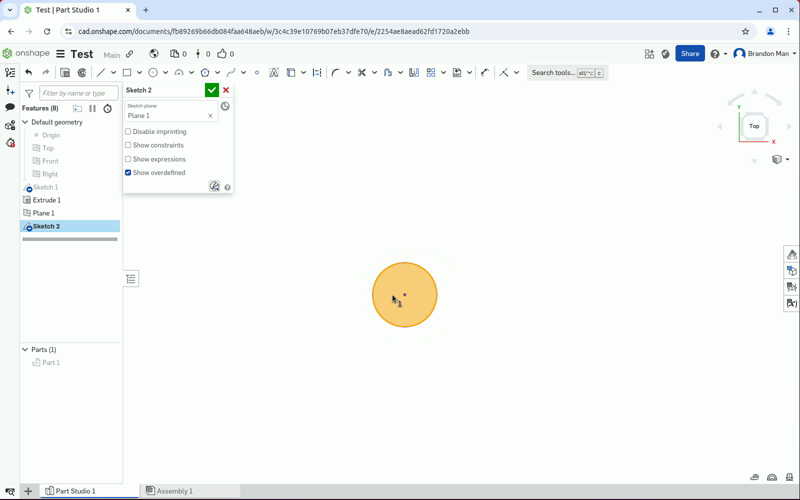
scroll(-6)
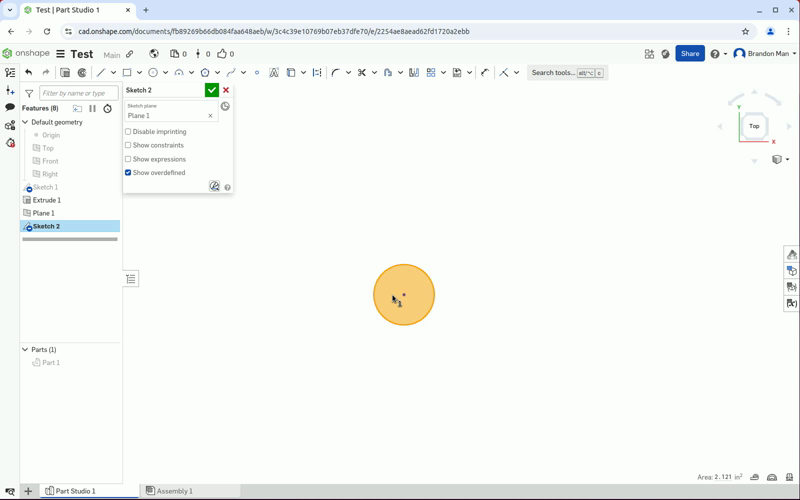
scroll(-6)
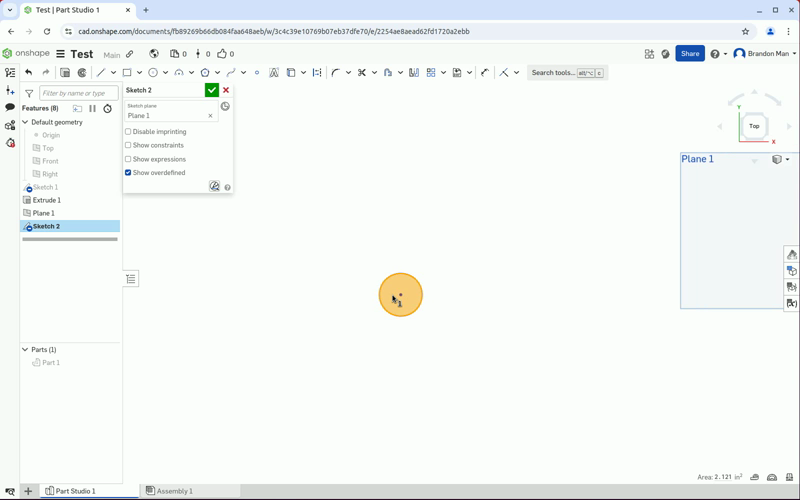
scroll(-6)
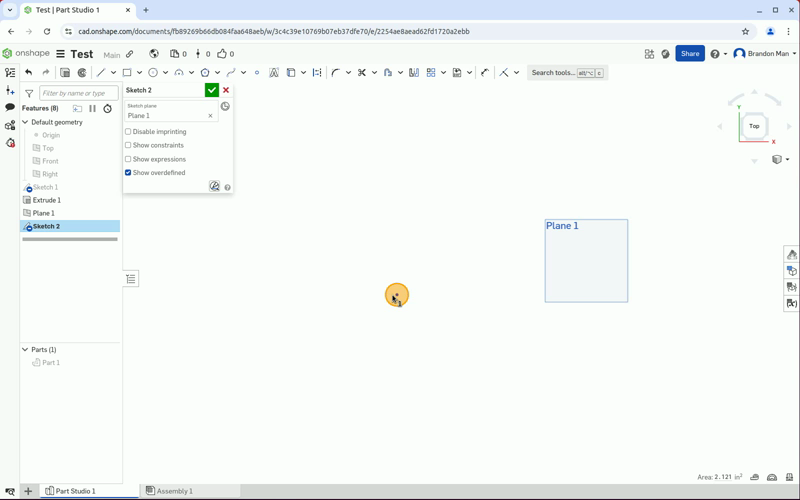
scroll(-6)
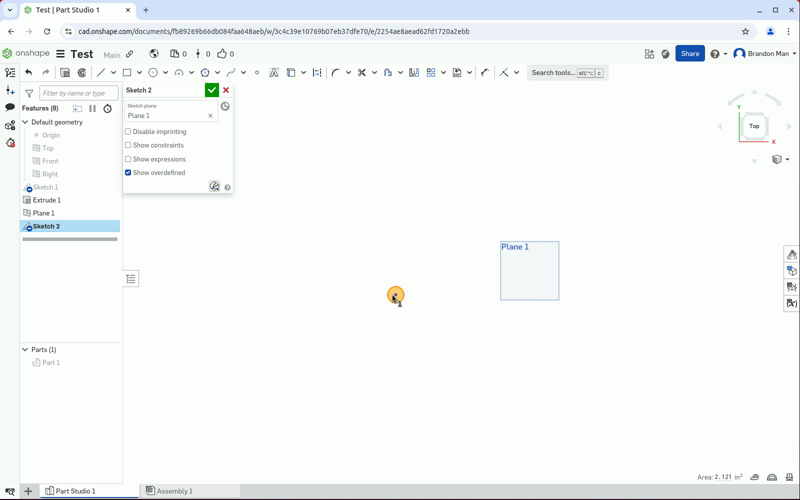
scroll(-6)
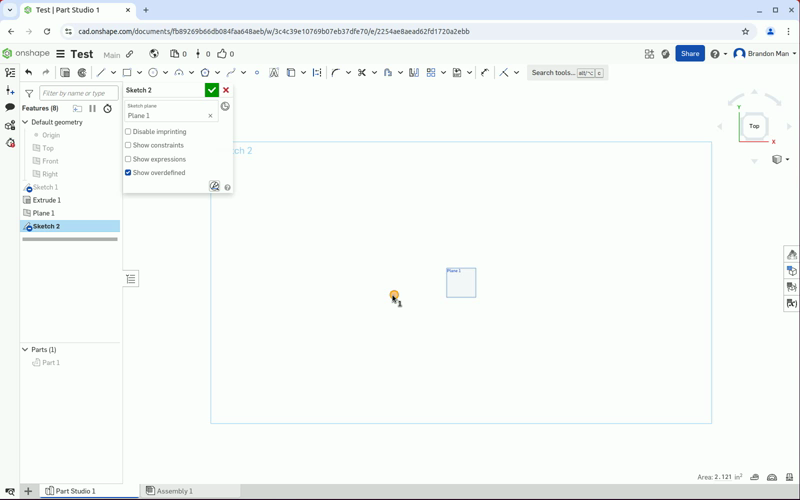
mouse_move(73, 352)
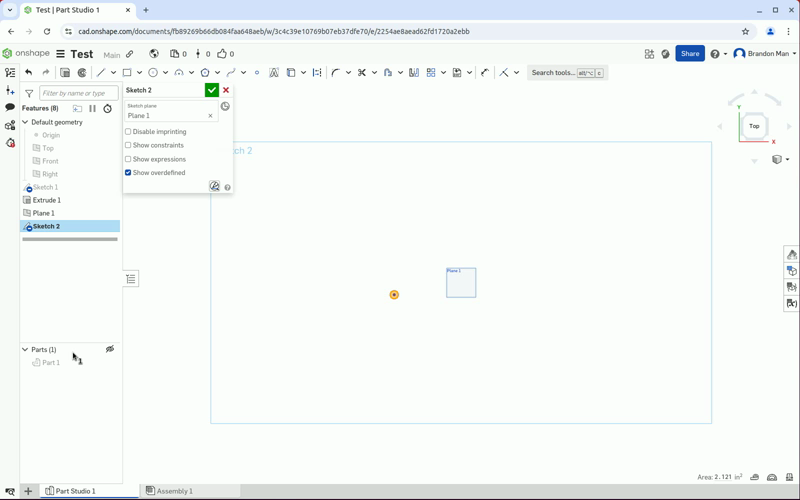
key(shift+y)
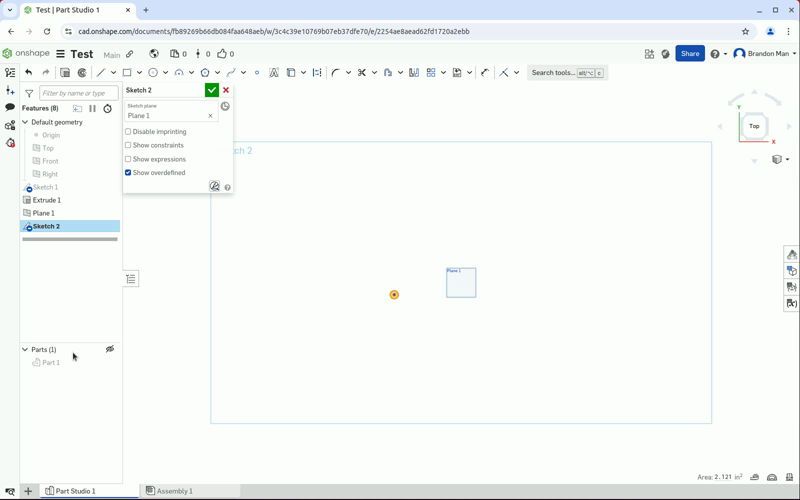
key(shift+e)
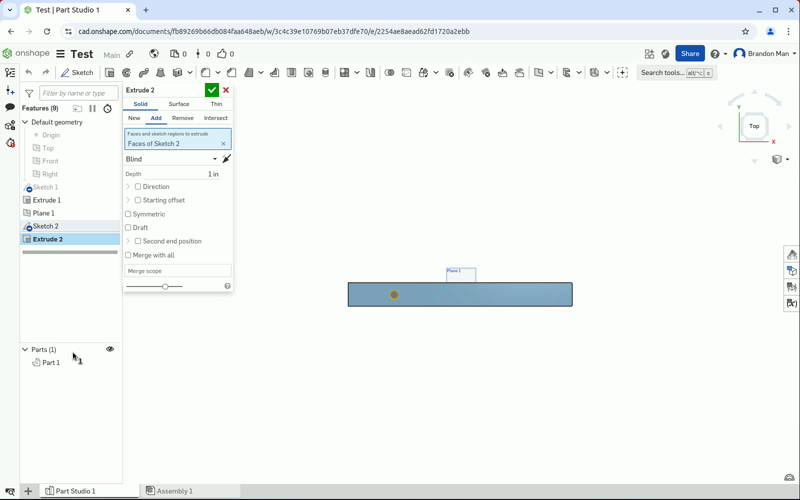
mouse_move(143, 106)
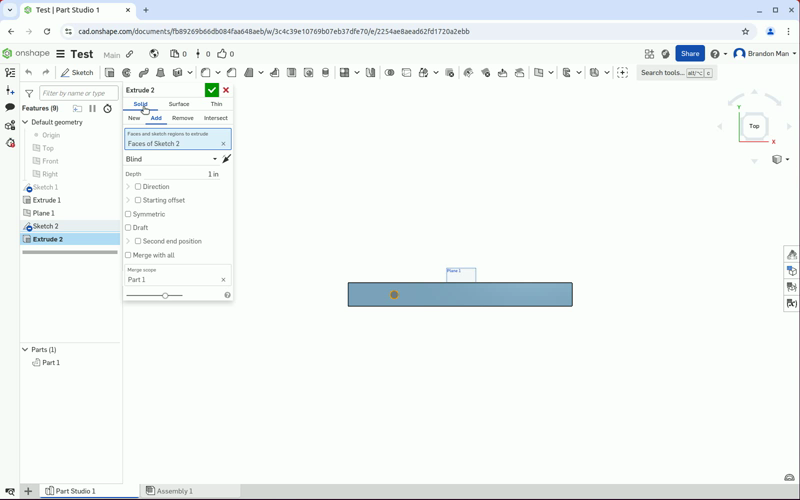
click(143, 106)
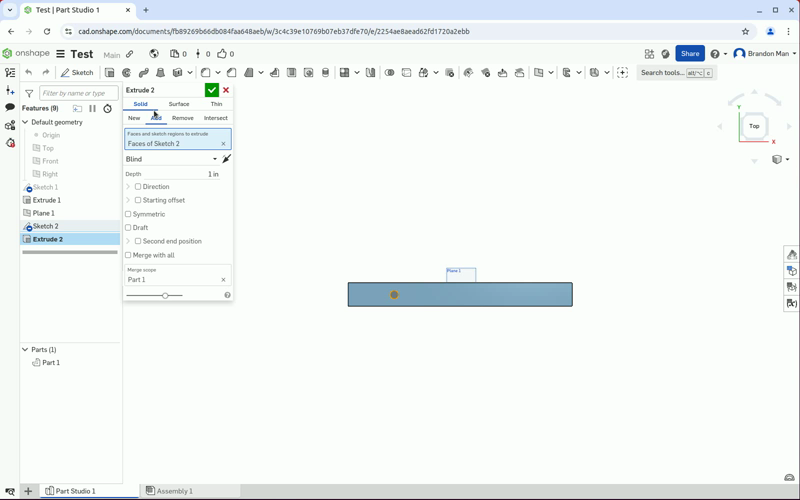
mouse_move(186, 120)
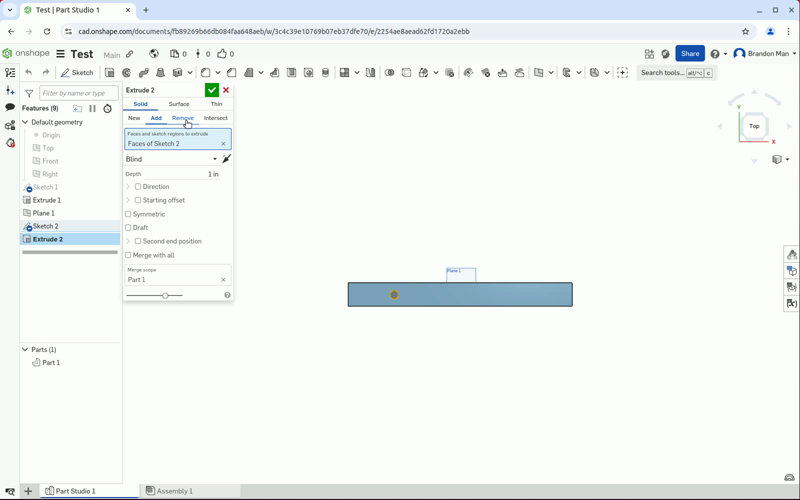
click(186, 120)
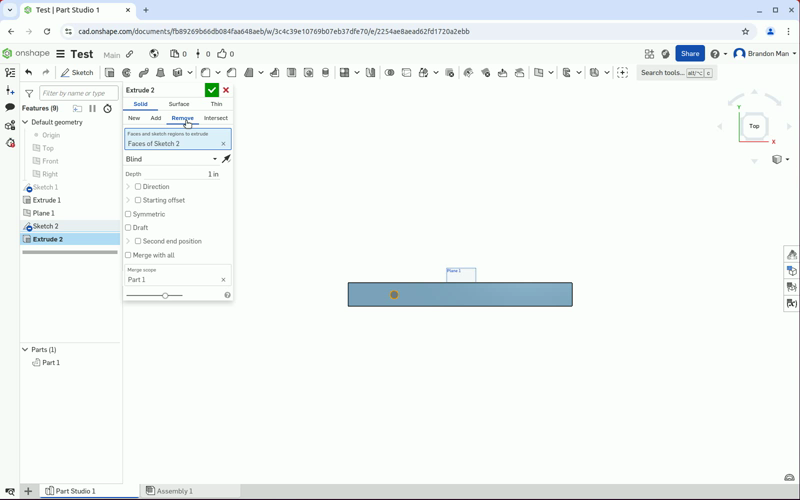
key(tab, 4)
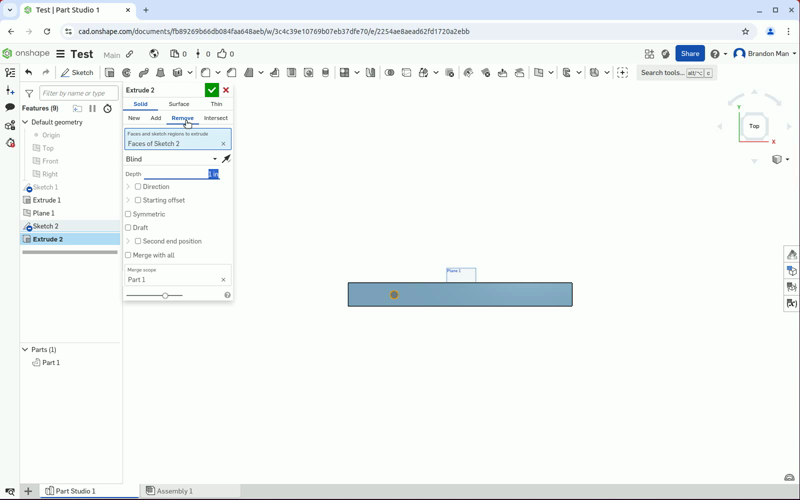
text(2.407)
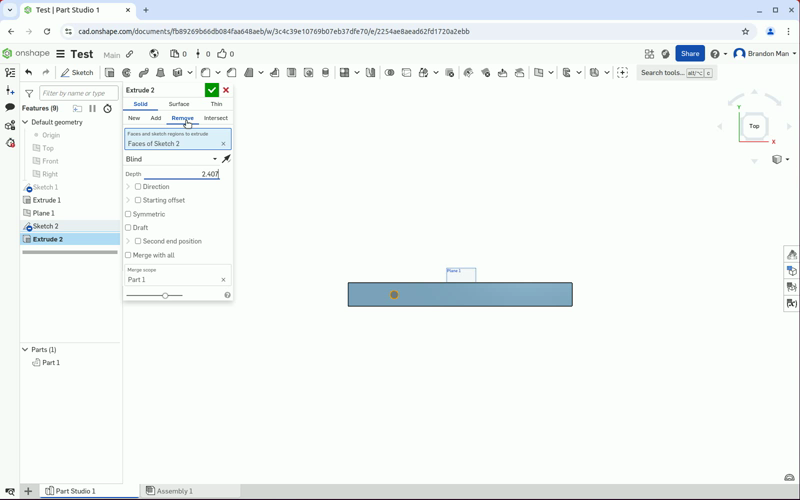
key(tab, 6)
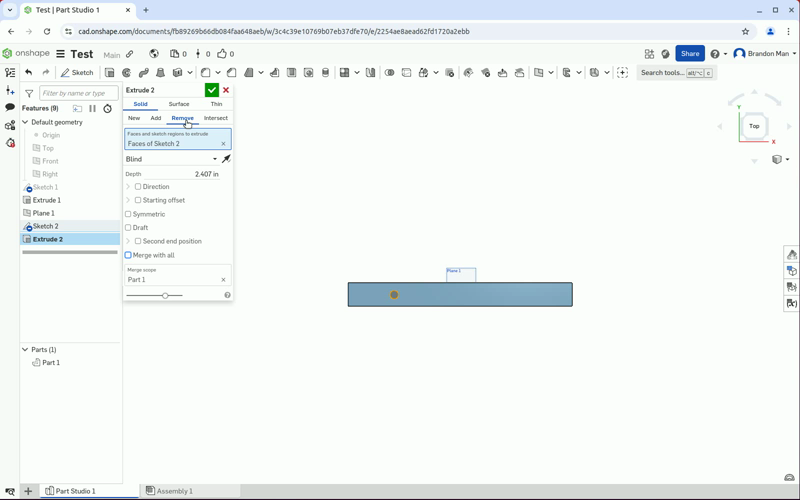
key(space)
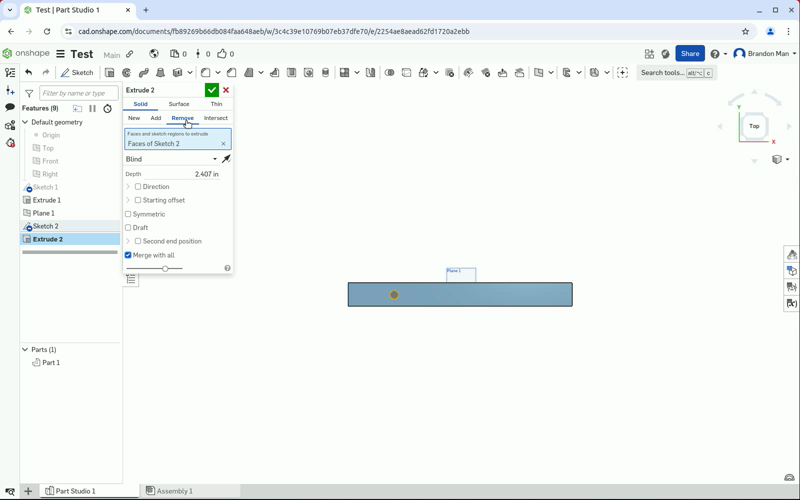
key(enter)
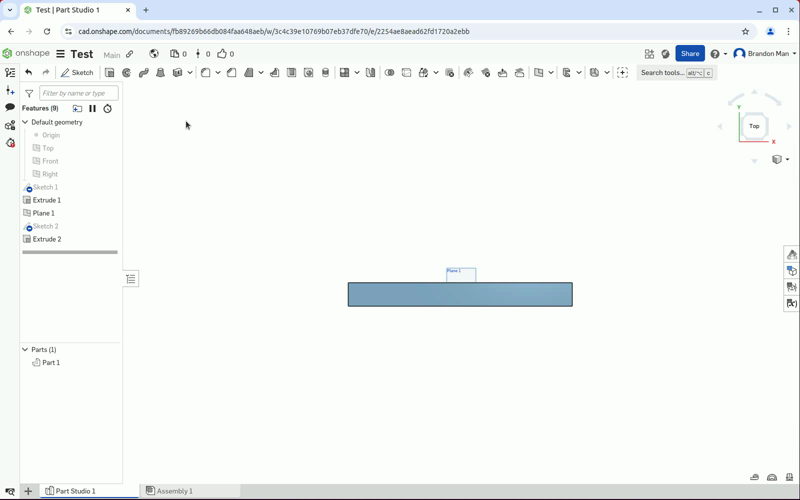
key(shift+h)
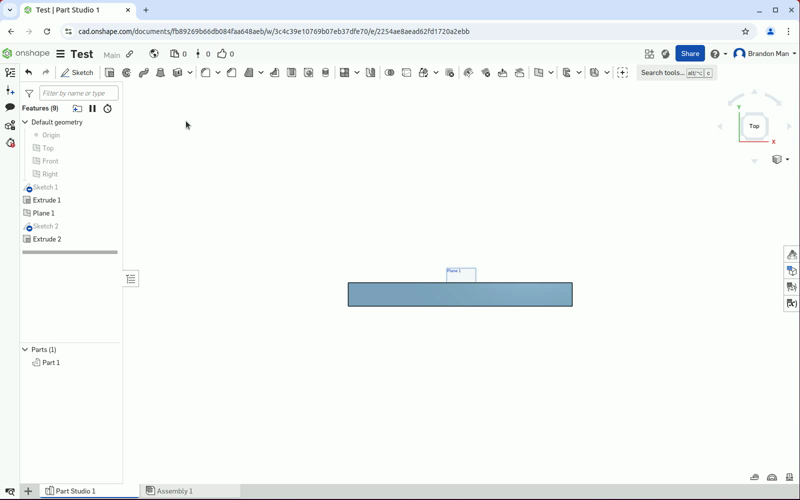
key(shift+h)
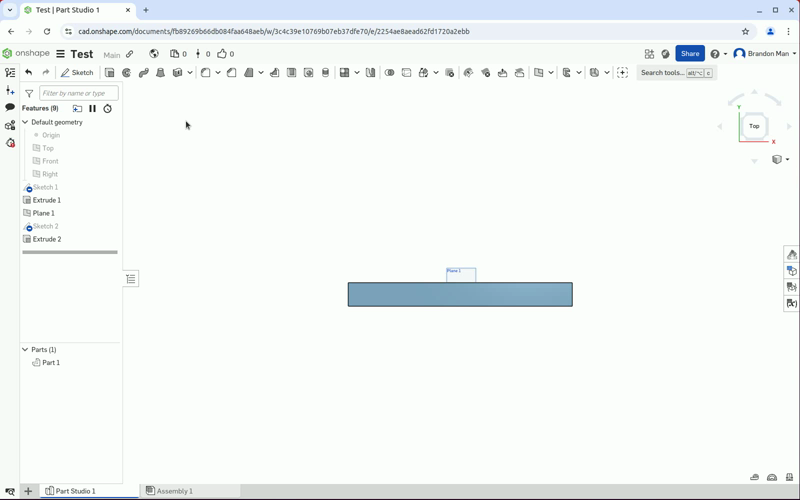
mouse_move(73, 189)
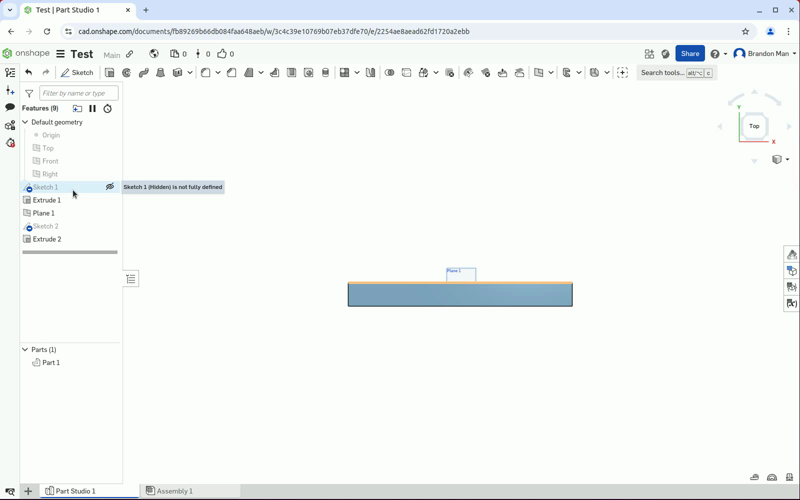
click(73, 189)
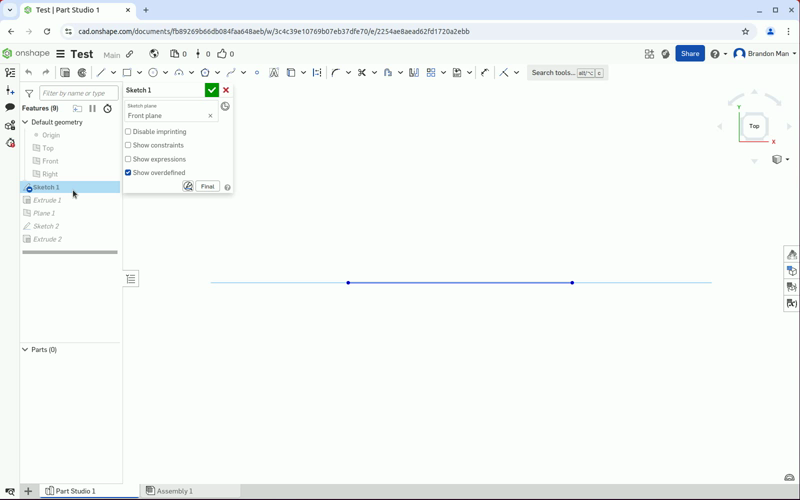
mouse_move(229, 92)
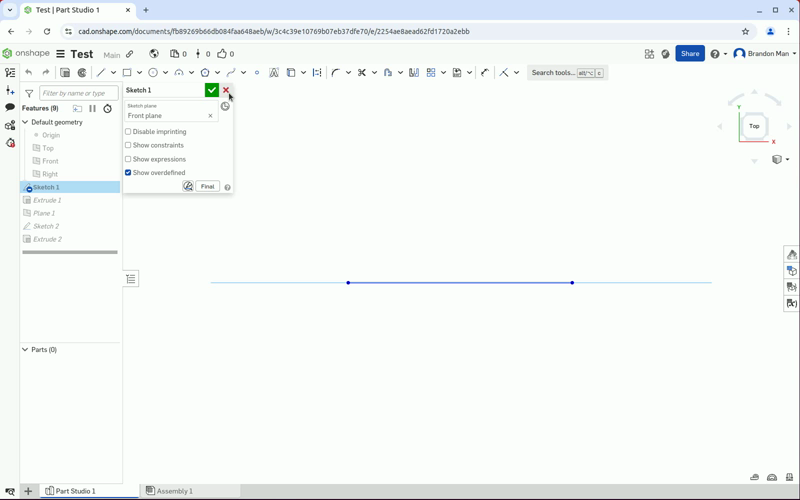
click(229, 92)
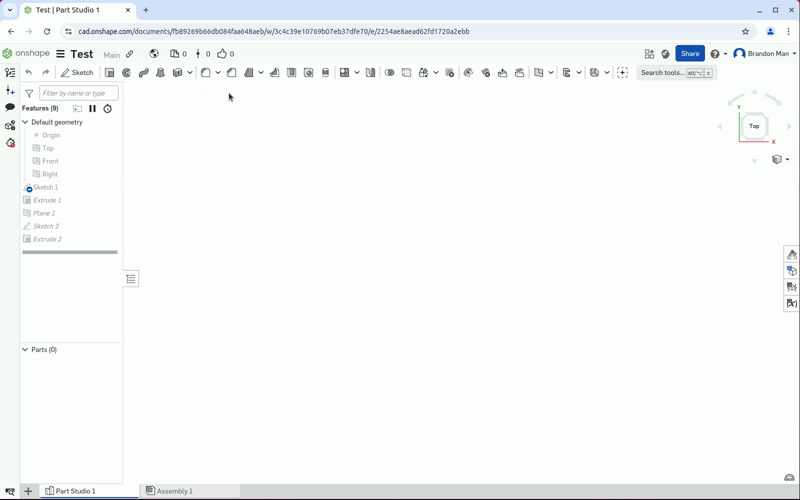
key(shift+s)
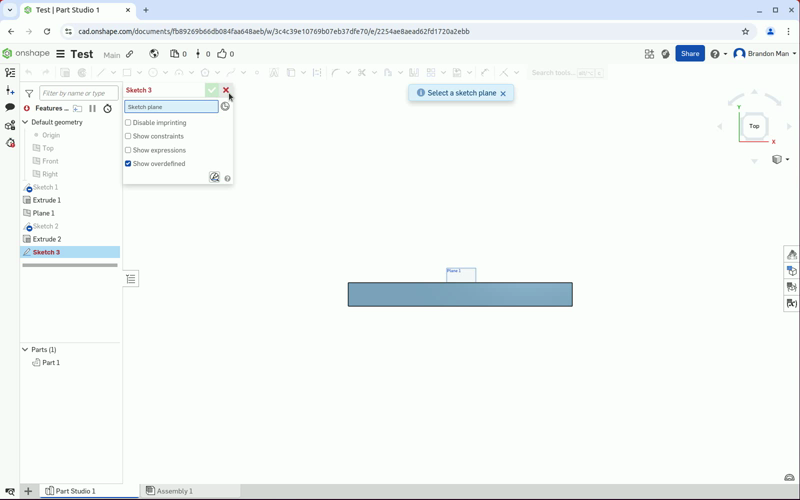
mouse_move(73, 215)
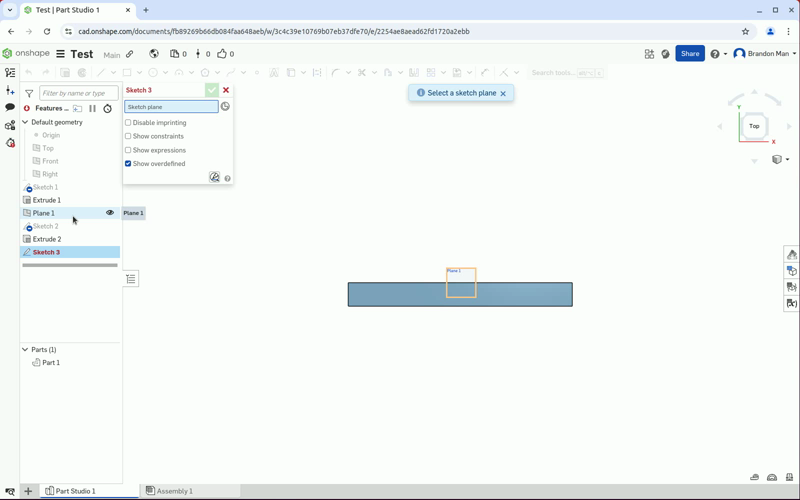
click(73, 215)
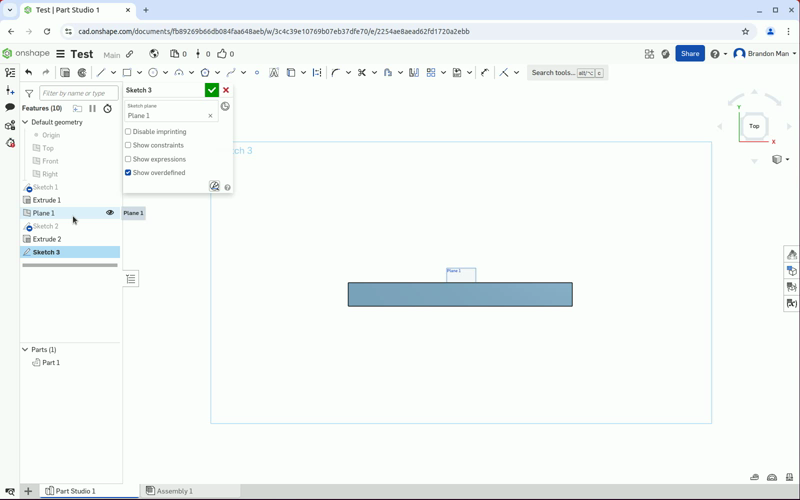
mouse_move(73, 352)
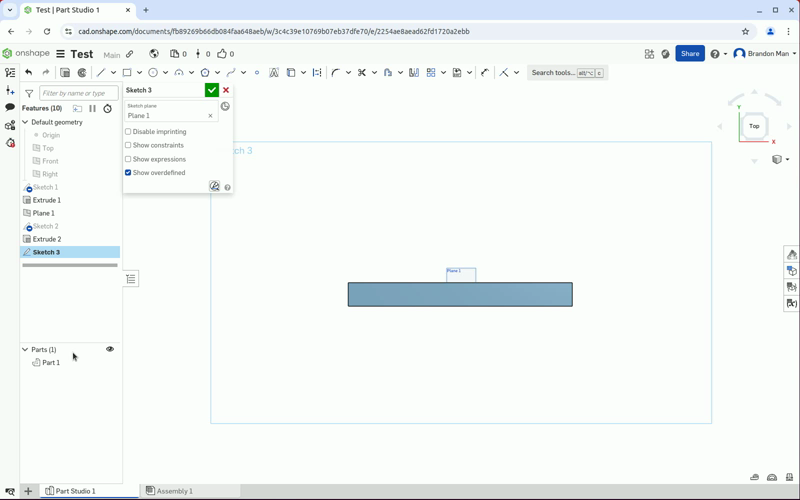
key(y)
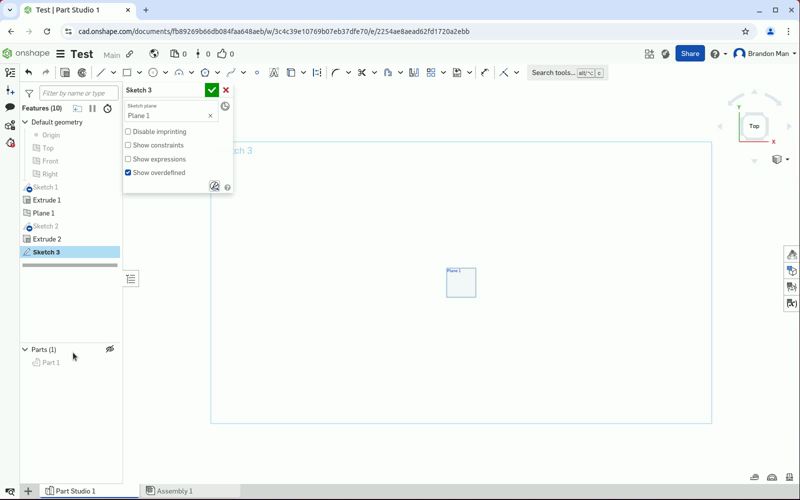
key(c)
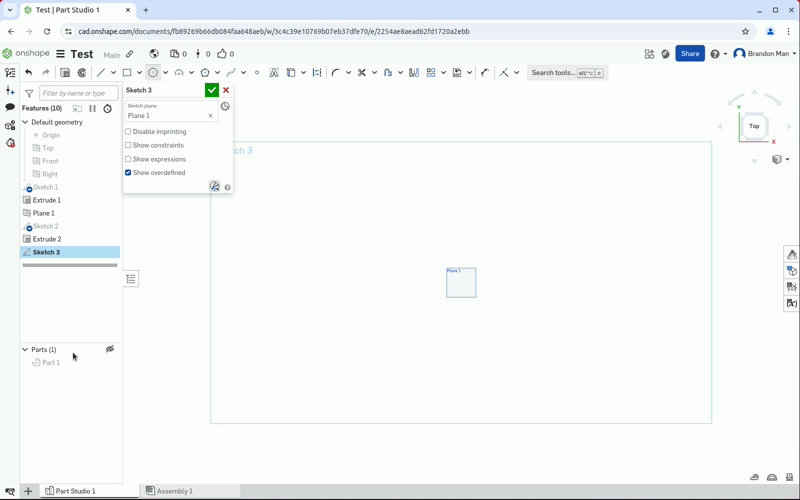
key_down(shift)
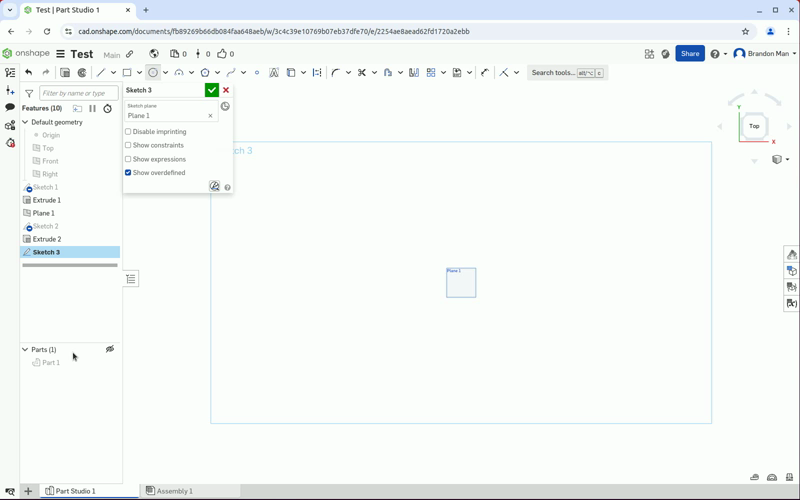
mouse_move(433, 294)
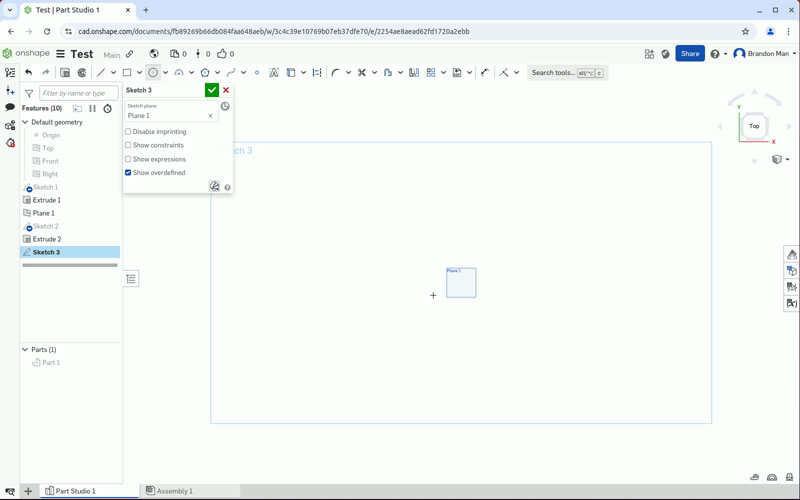
click(433, 294)
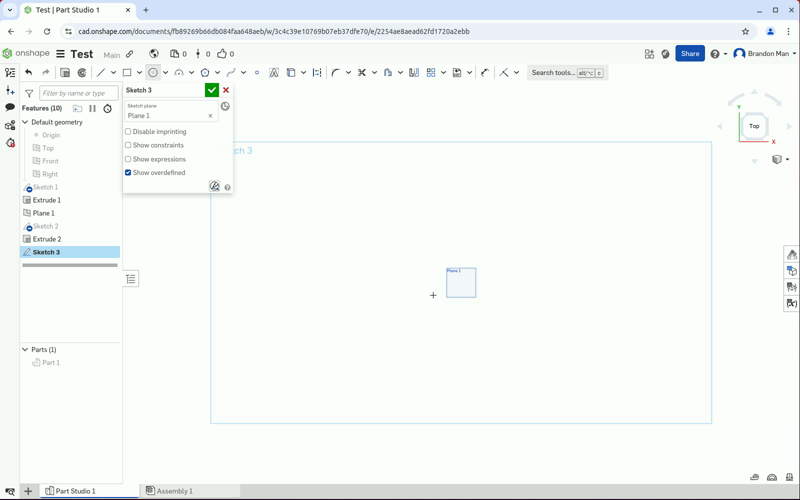
key_up(shift)
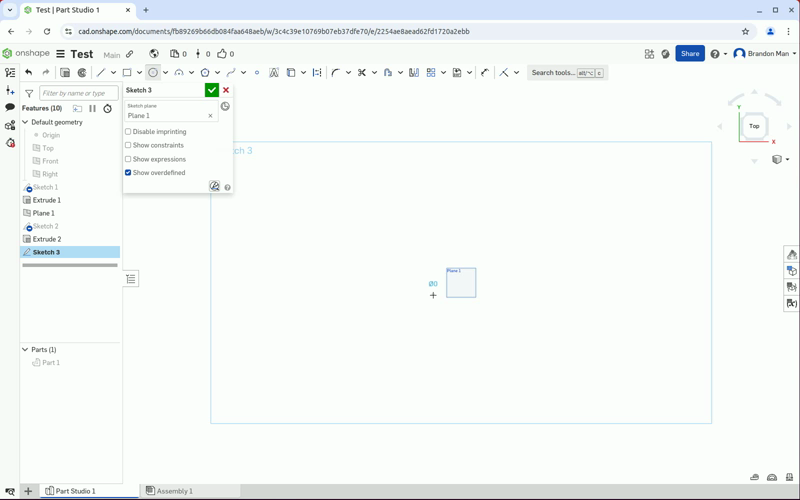
mouse_move(437, 294)
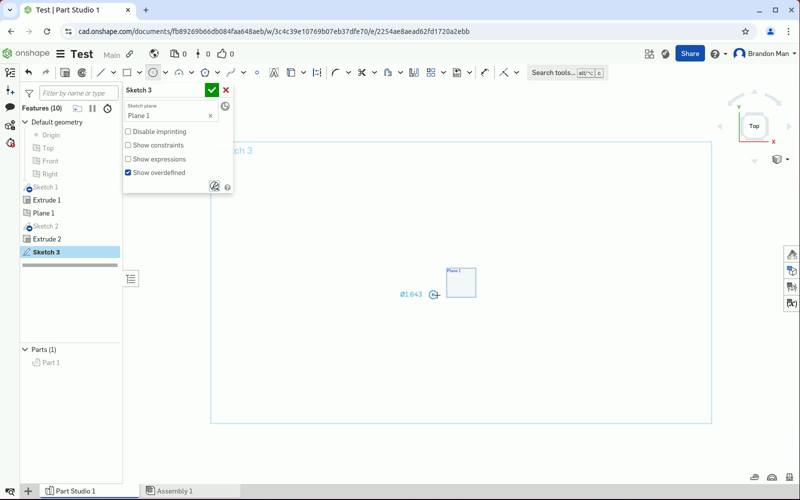
click(437, 294)
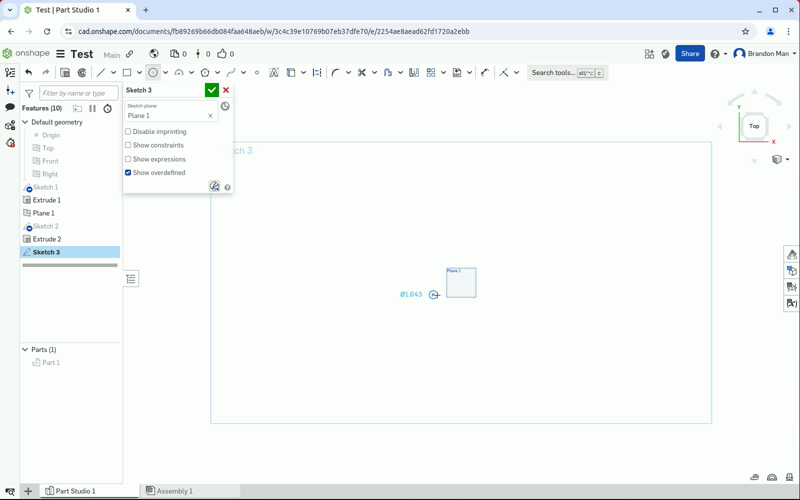
key(esc)
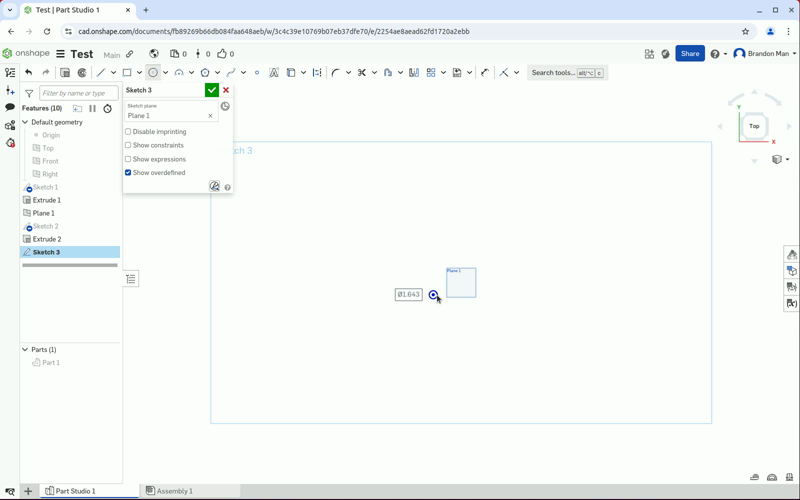
mouse_move(430, 294)
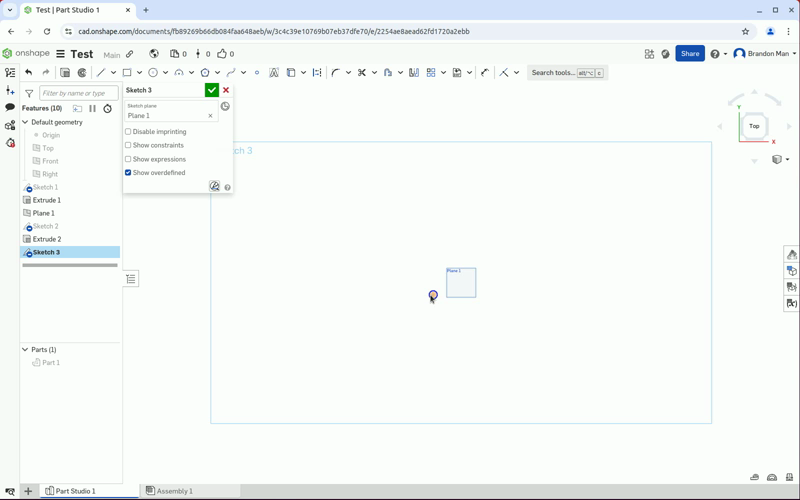
scroll(6)
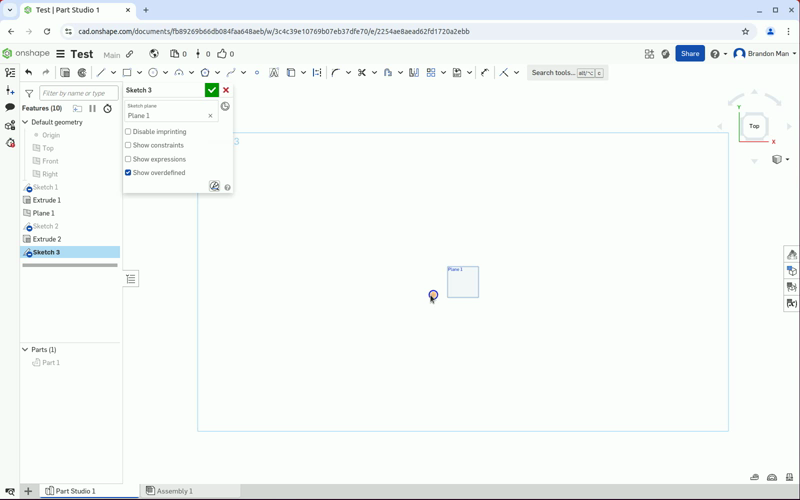
scroll(6)
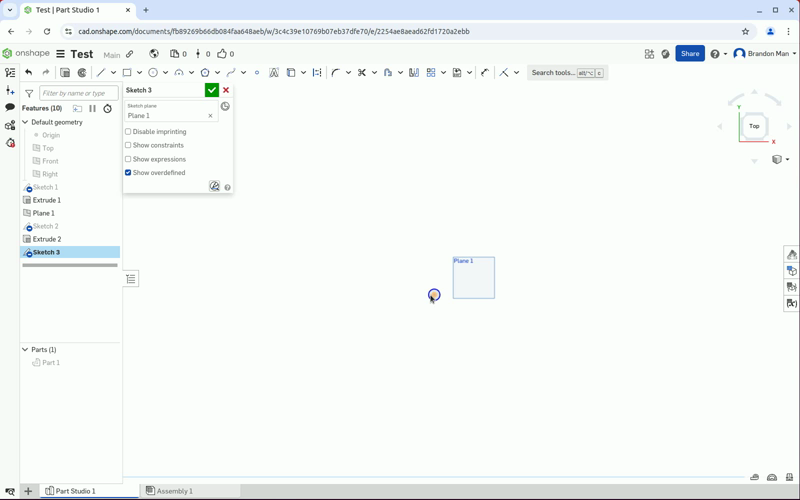
scroll(6)
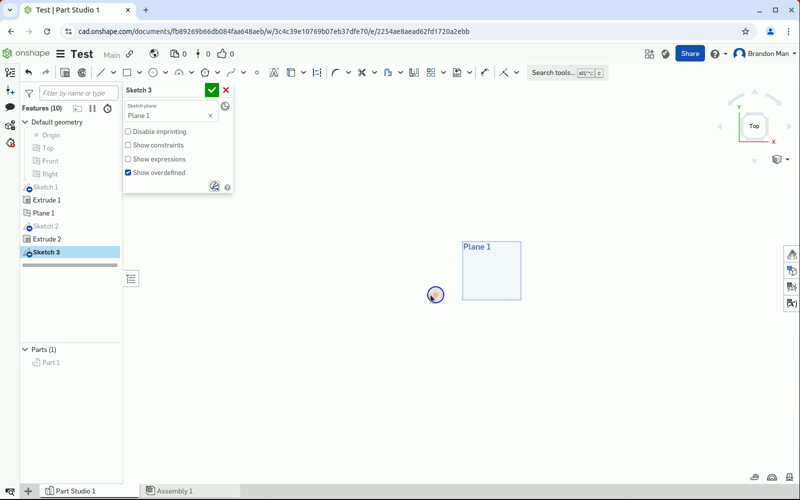
scroll(6)
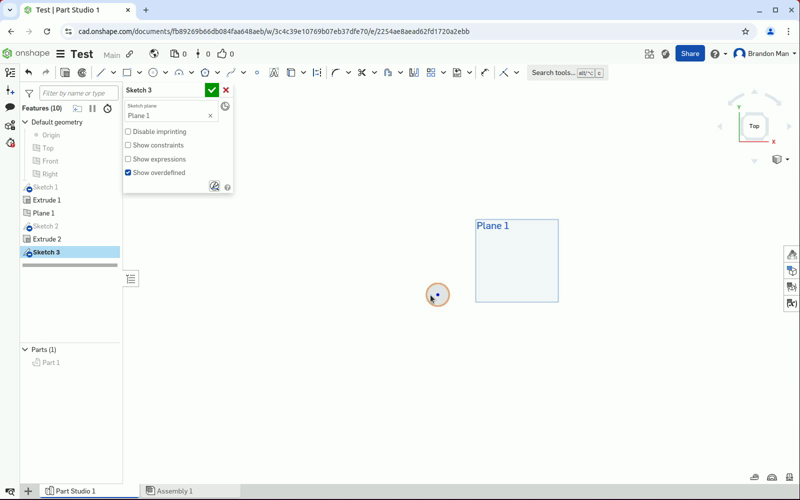
scroll(6)
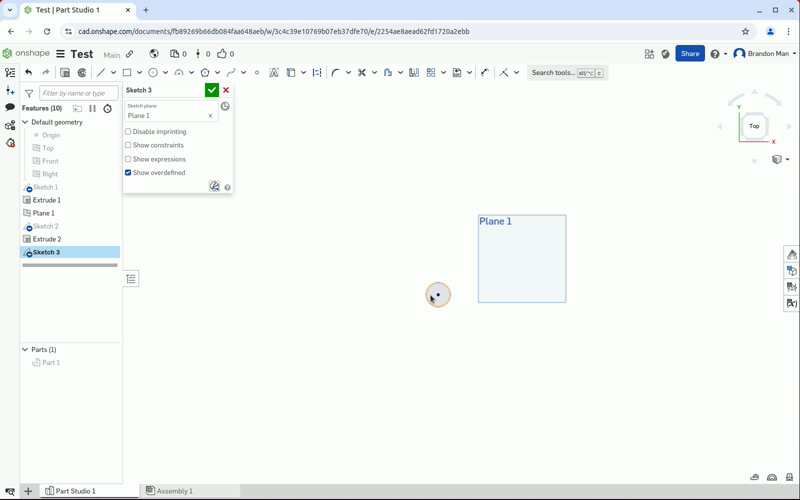
scroll(6)
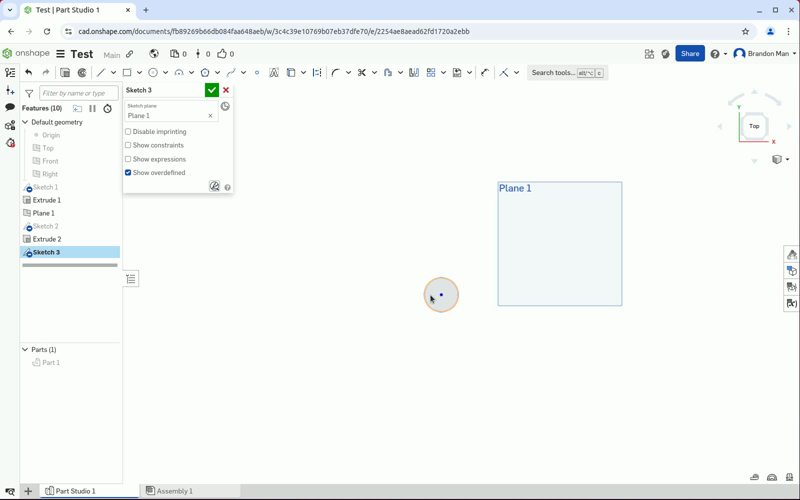
scroll(6)
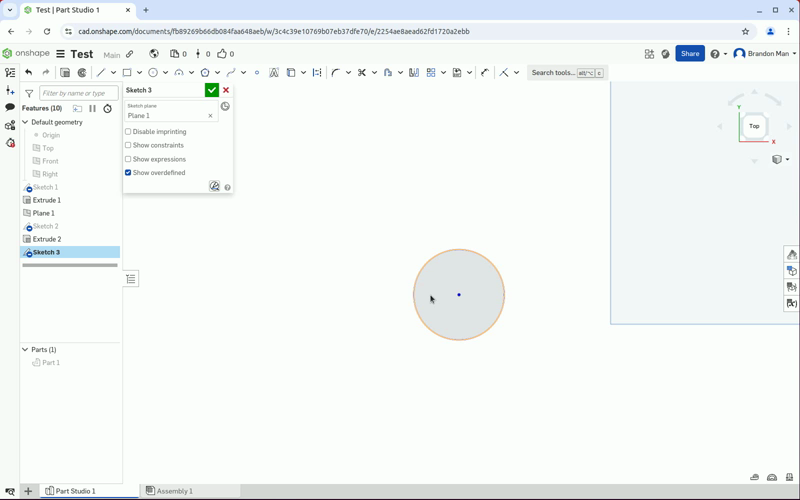
click(430, 294)
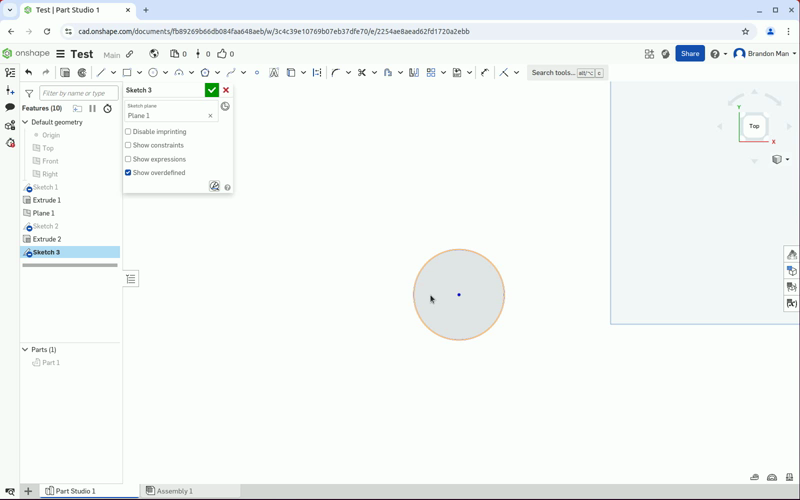
scroll(-6)
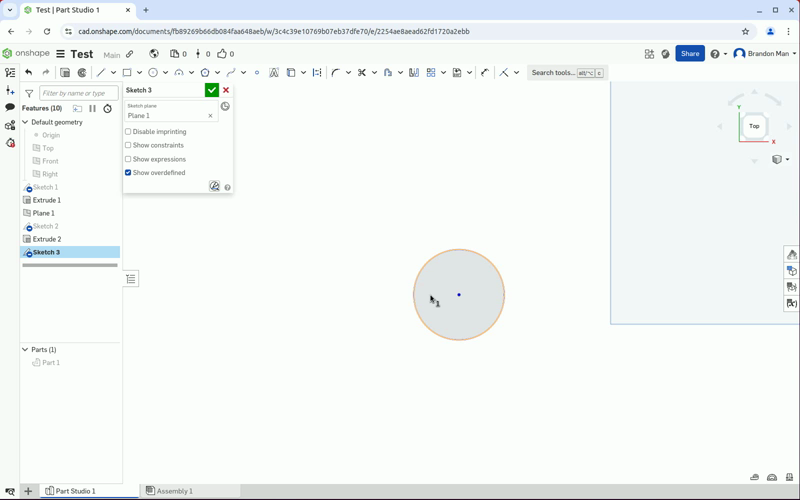
scroll(-6)
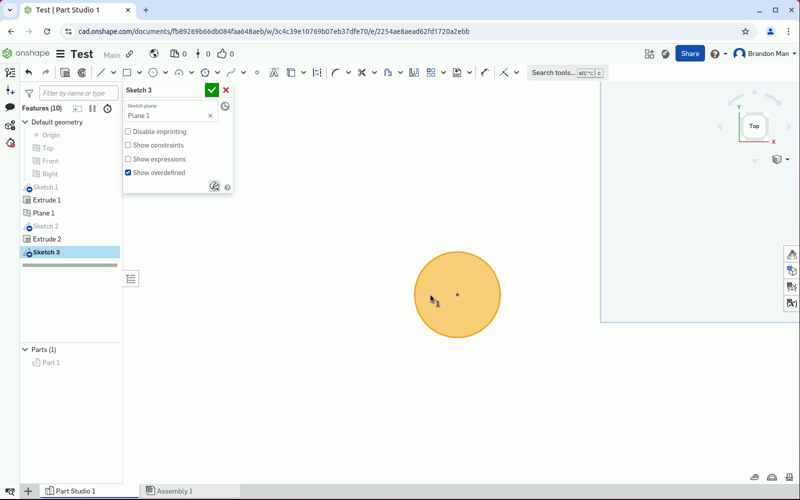
scroll(-6)
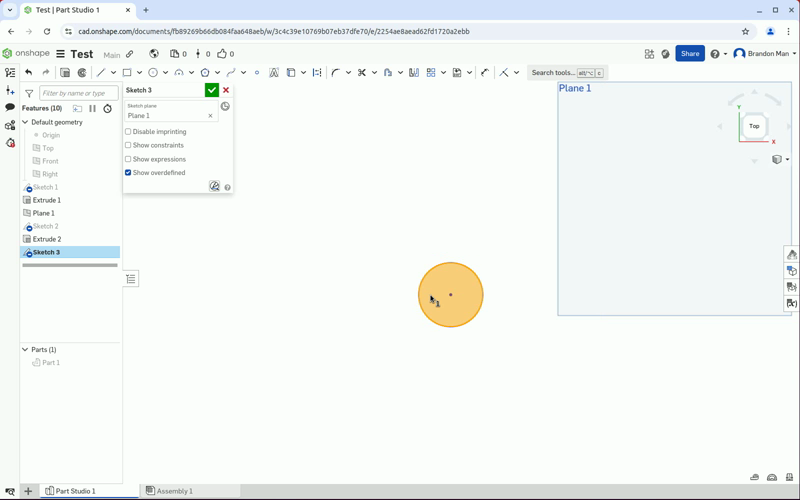
scroll(-6)
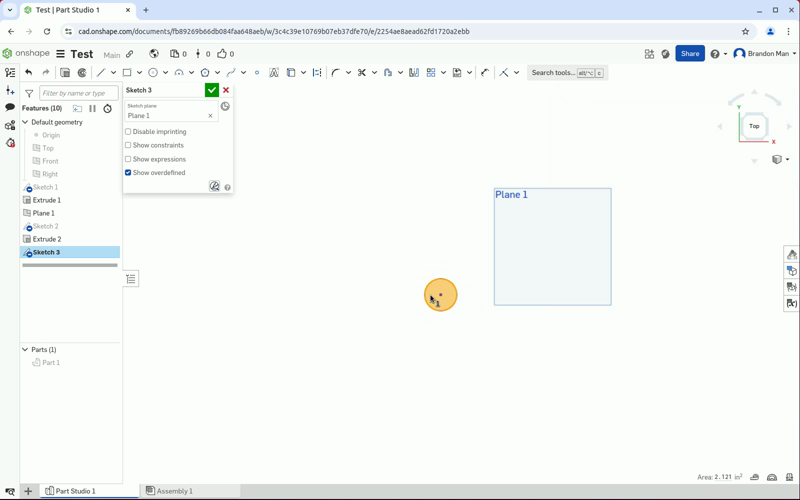
scroll(-6)
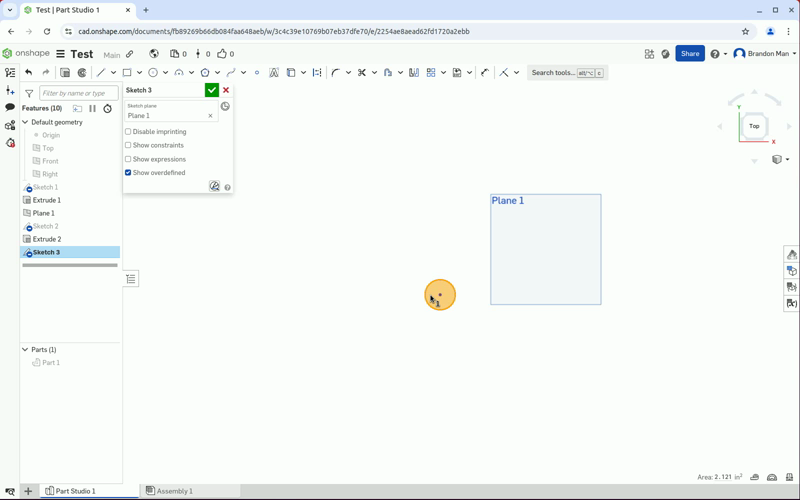
scroll(-6)
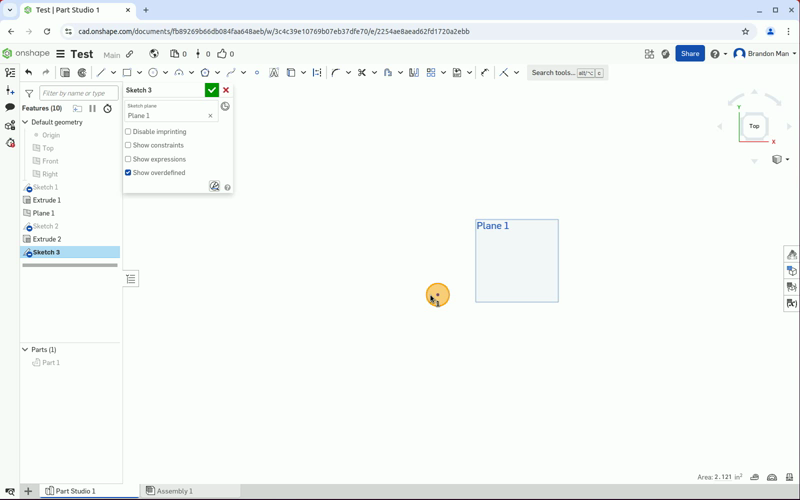
scroll(-6)
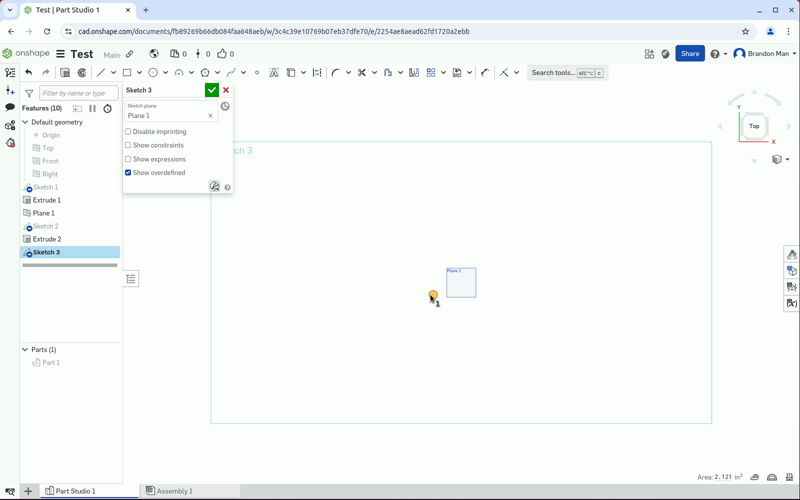
mouse_move(73, 352)
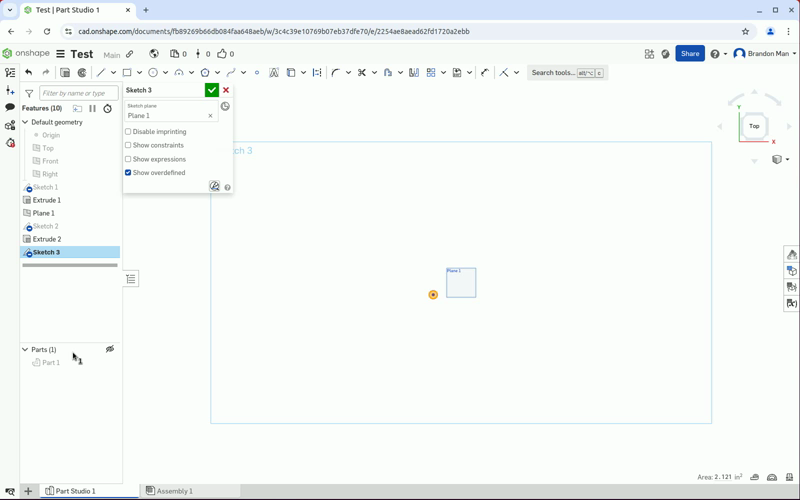
key(shift+y)
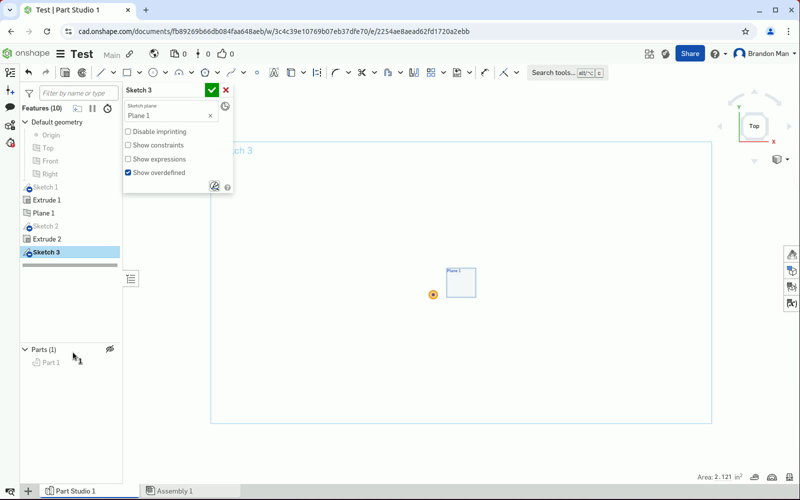
key(shift+e)
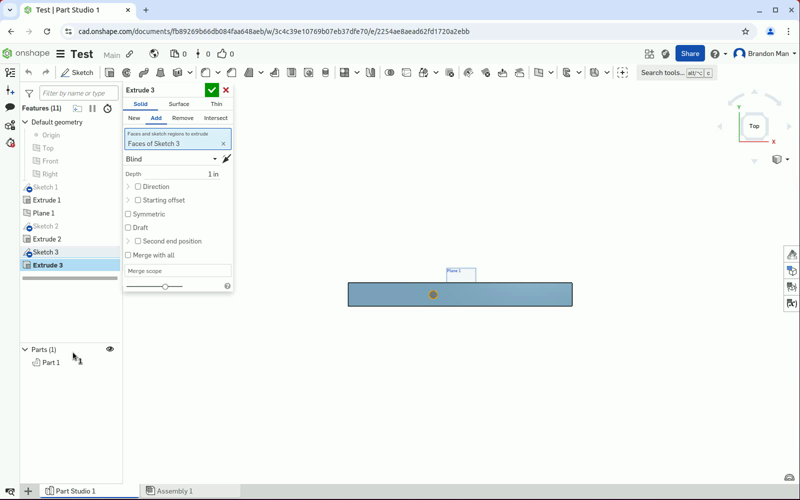
mouse_move(143, 106)
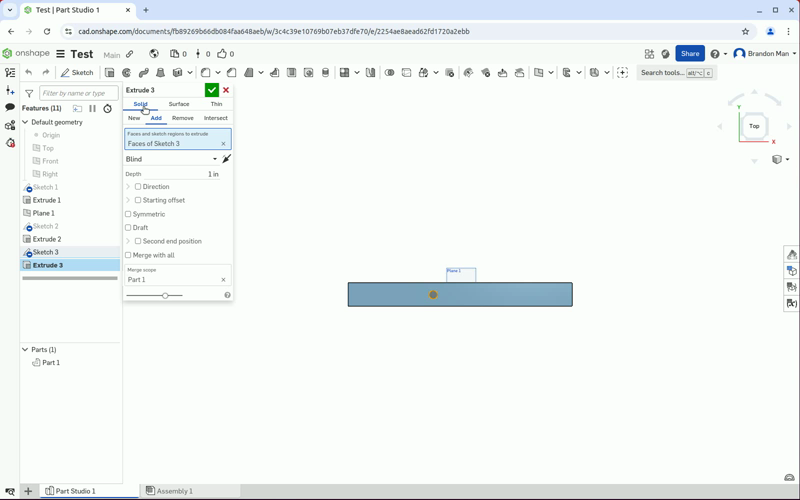
click(143, 106)
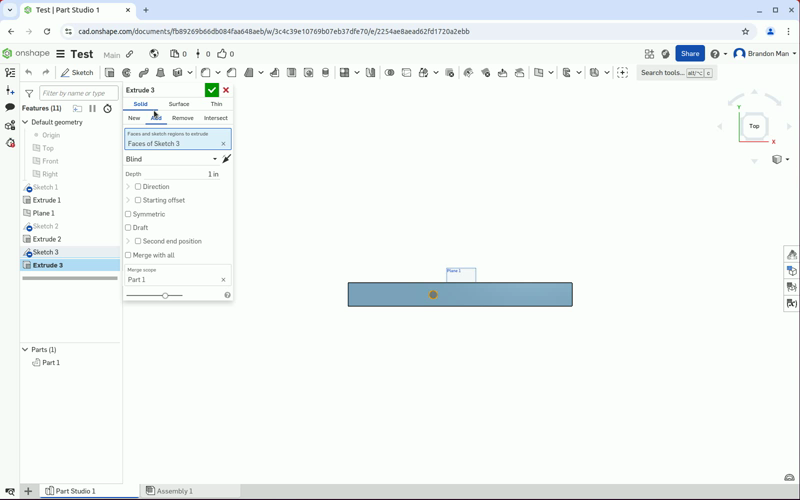
mouse_move(186, 120)
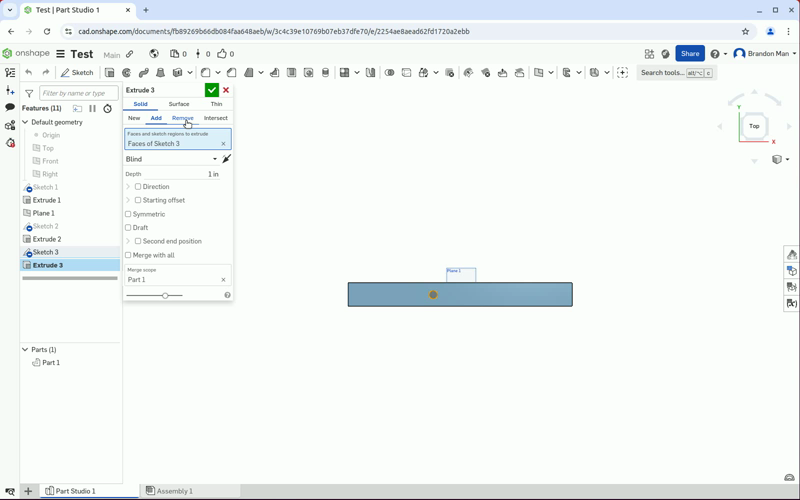
click(186, 120)
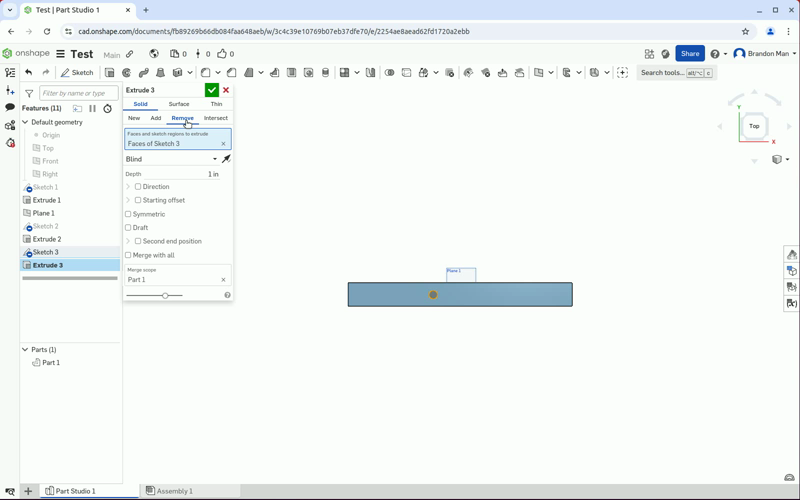
key(tab, 4)
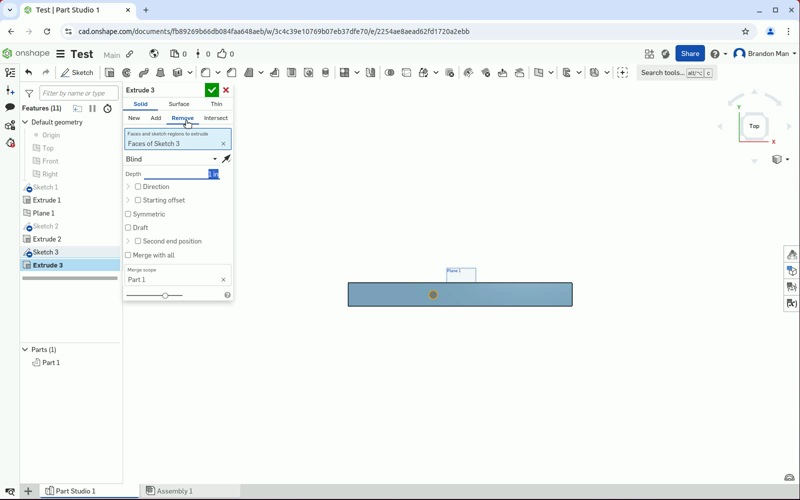
text(2.407)
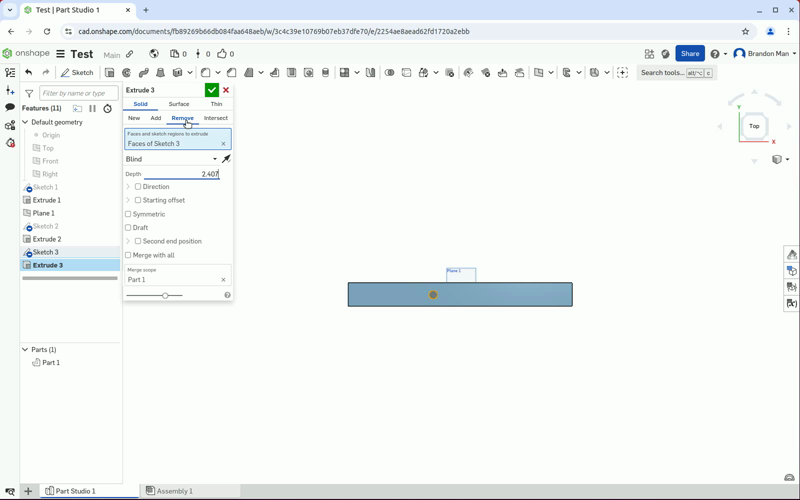
key(tab, 6)
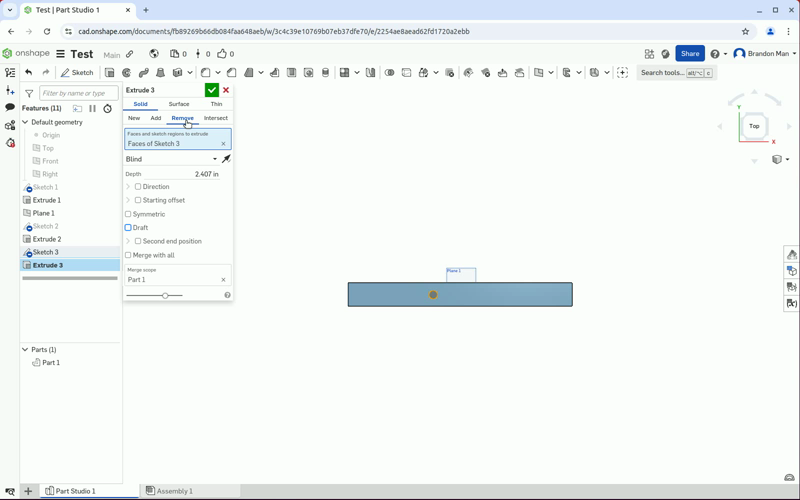
key(space)
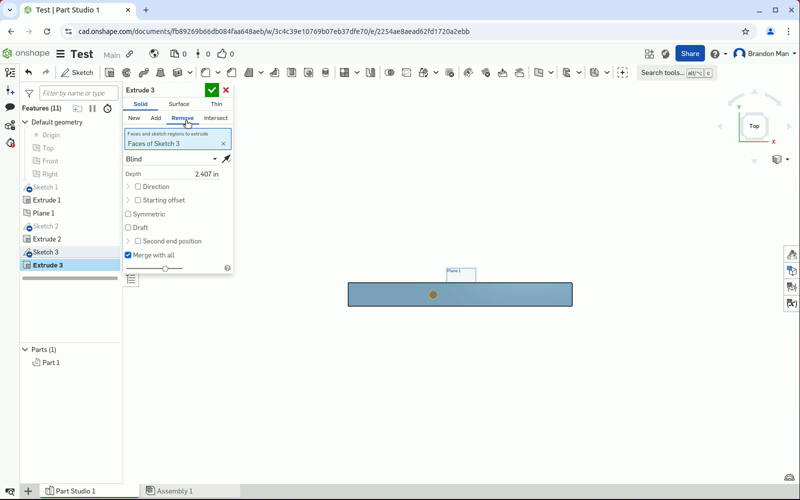
key(enter)
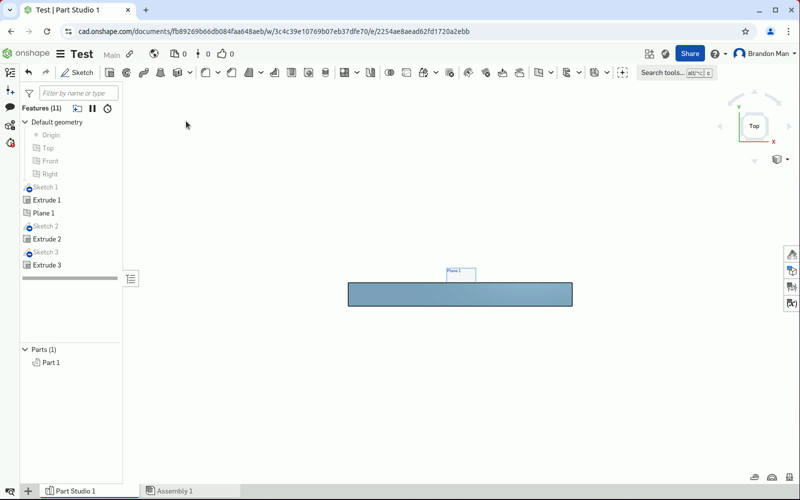
key(shift+h)
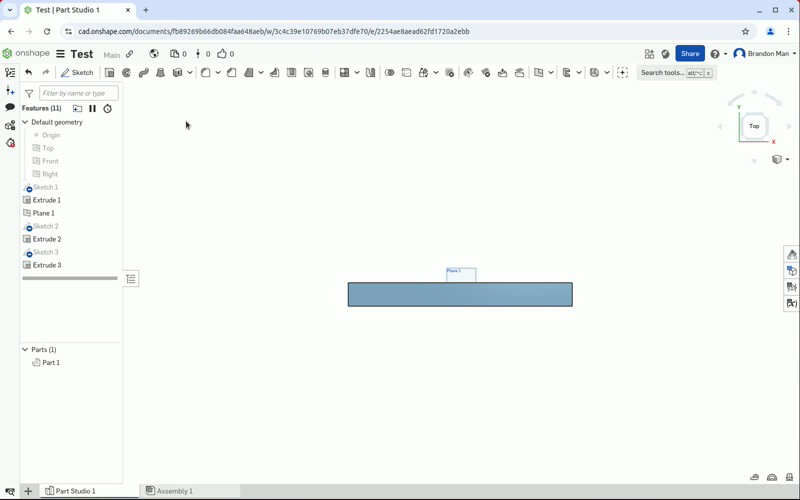
key(shift+h)
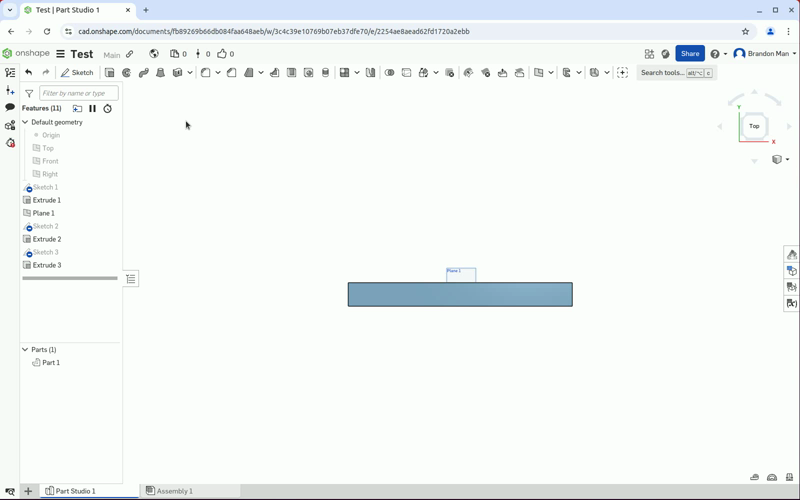
mouse_move(73, 189)
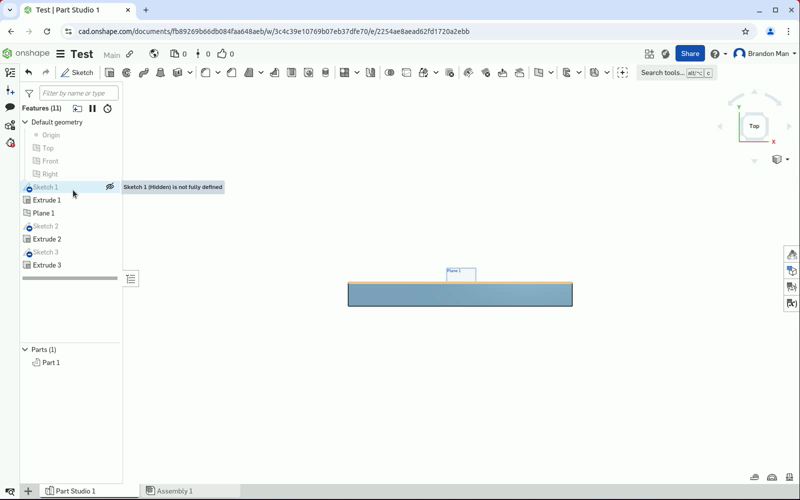
click(73, 189)
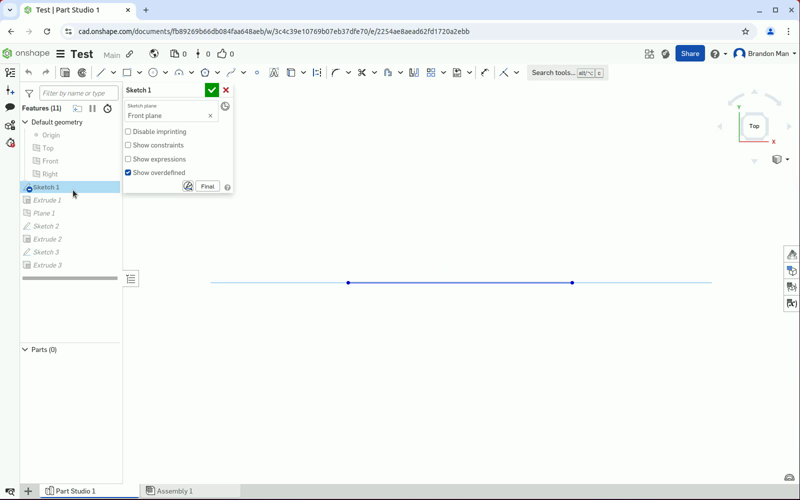
mouse_move(229, 92)
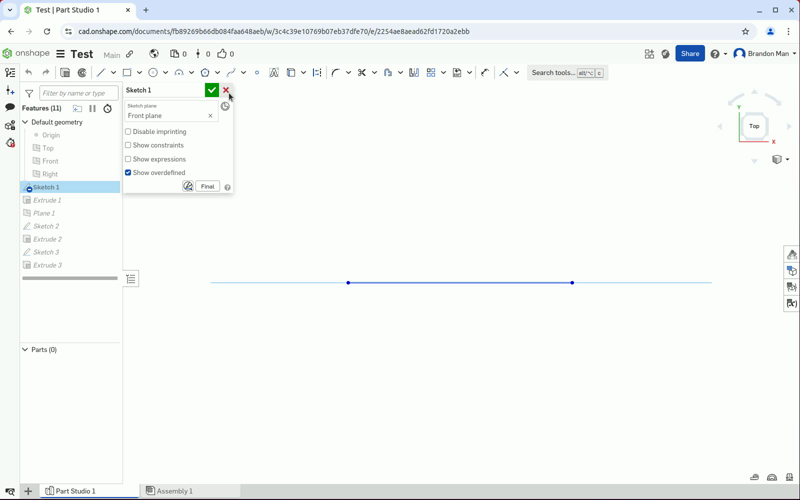
click(229, 92)
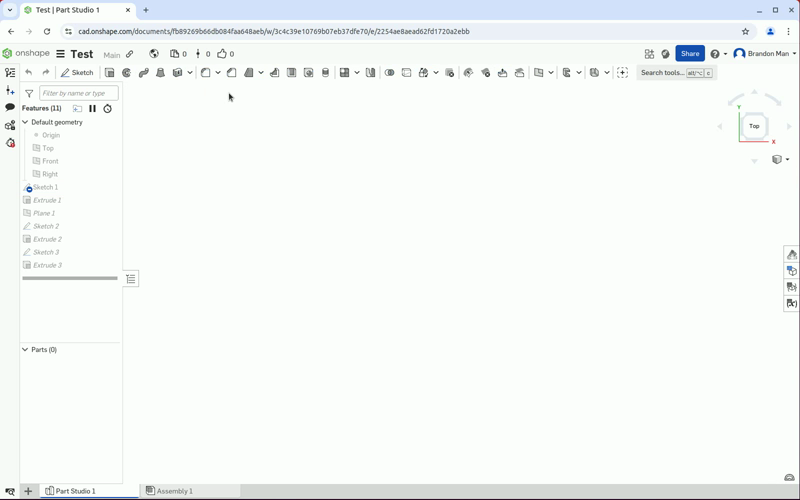
key(shift+s)
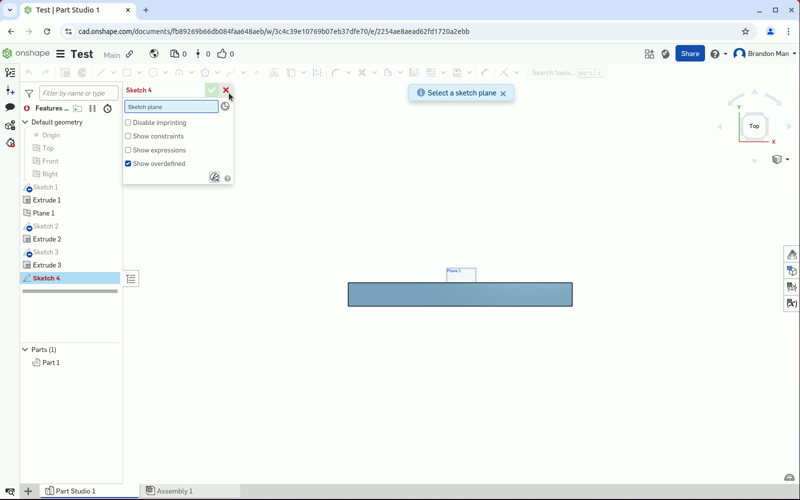
mouse_move(73, 215)
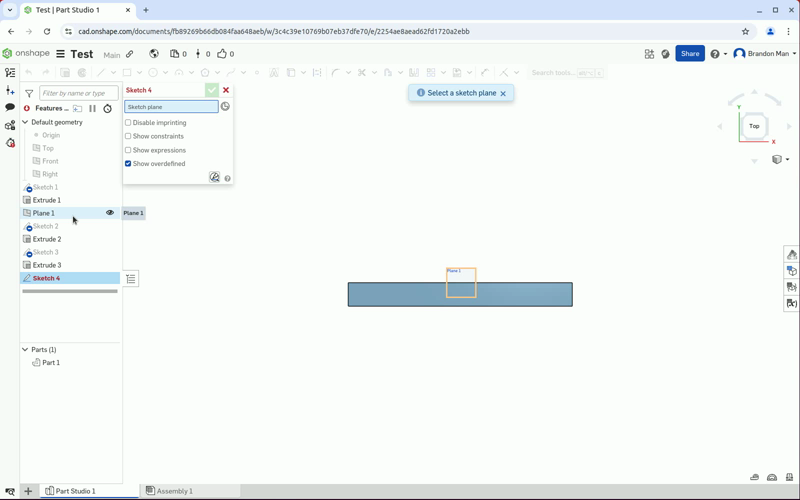
click(73, 215)
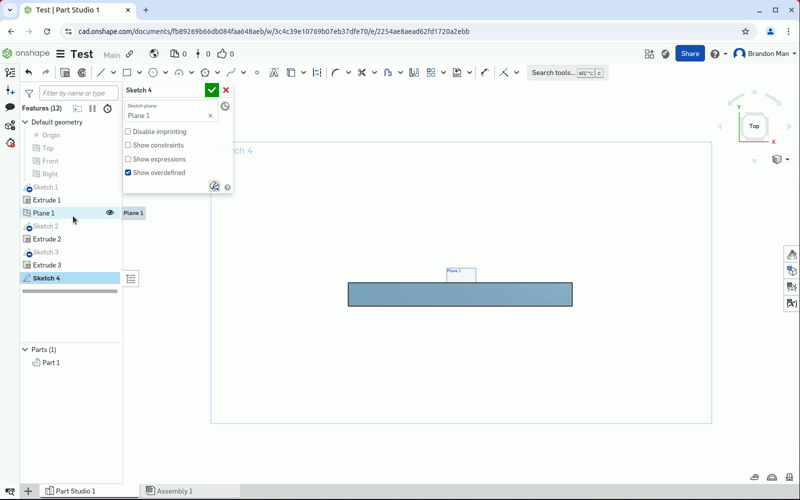
mouse_move(73, 352)
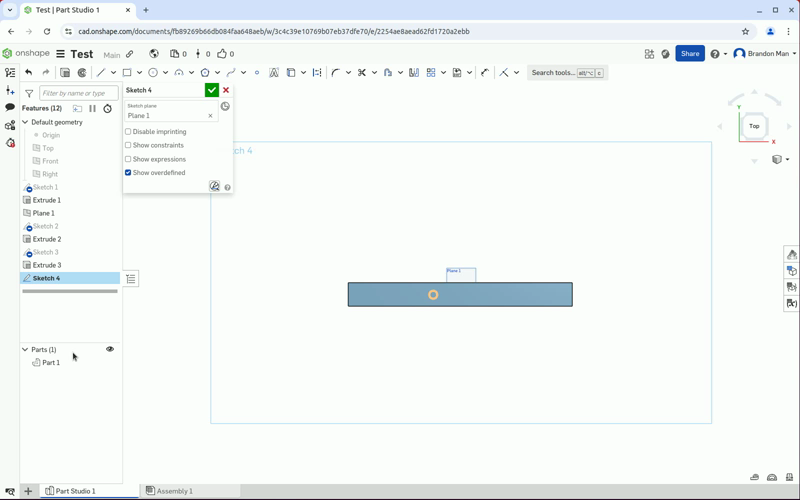
key(y)
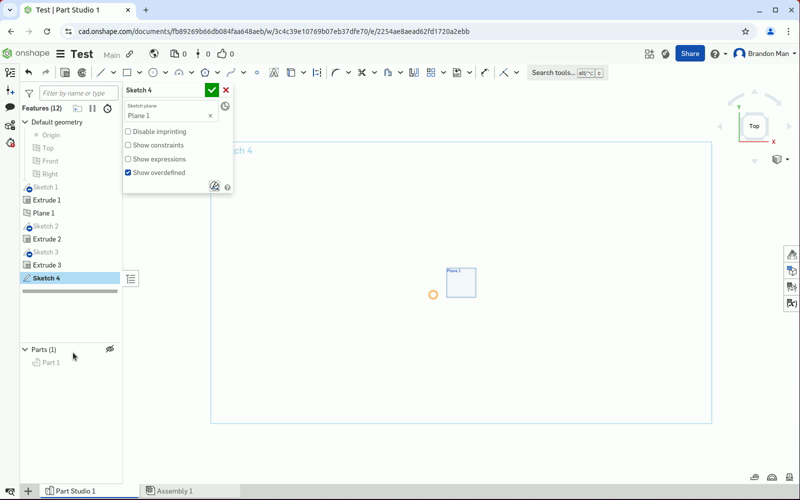
key(c)
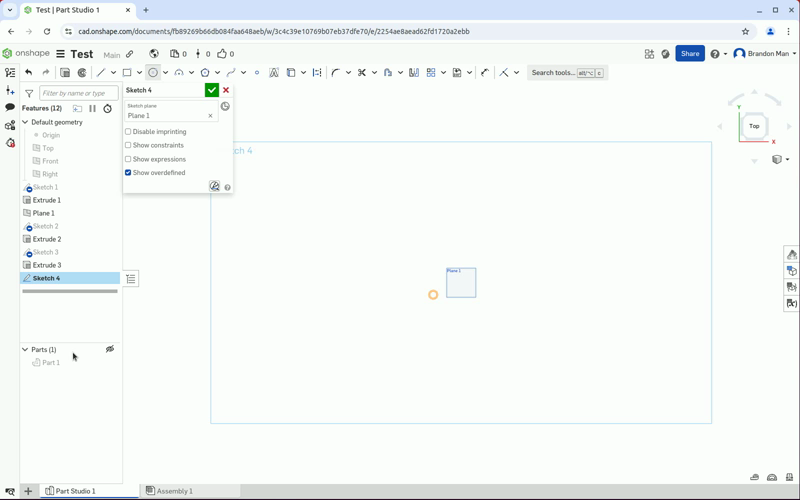
key_down(shift)
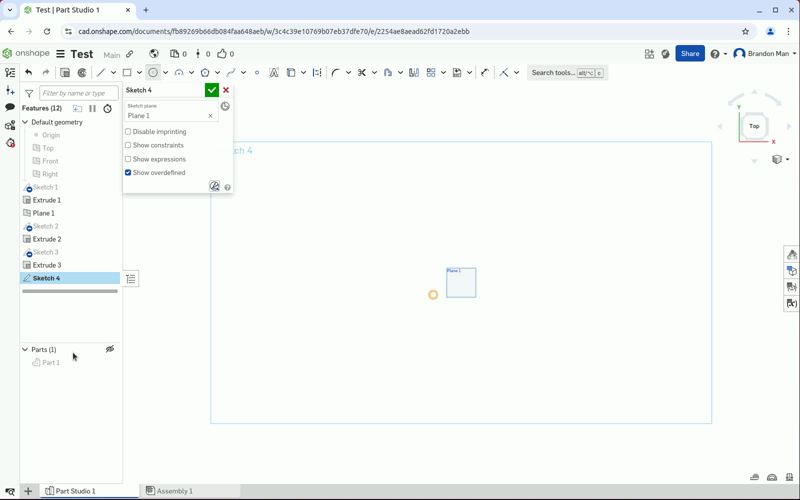
mouse_move(475, 294)
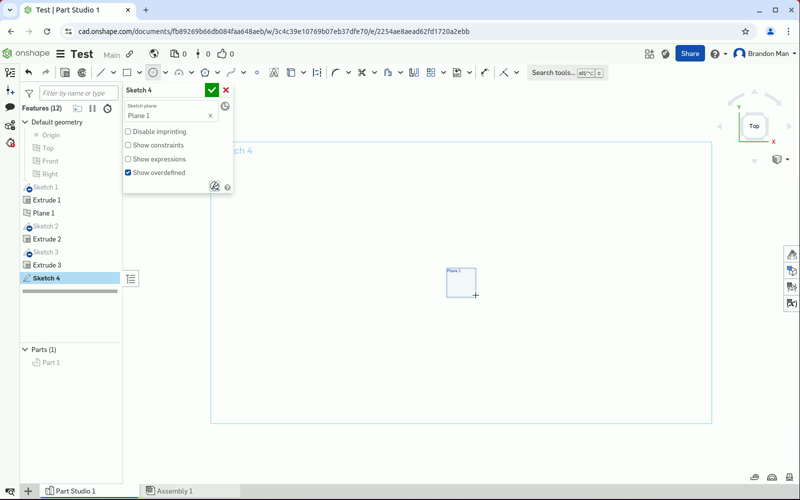
click(475, 294)
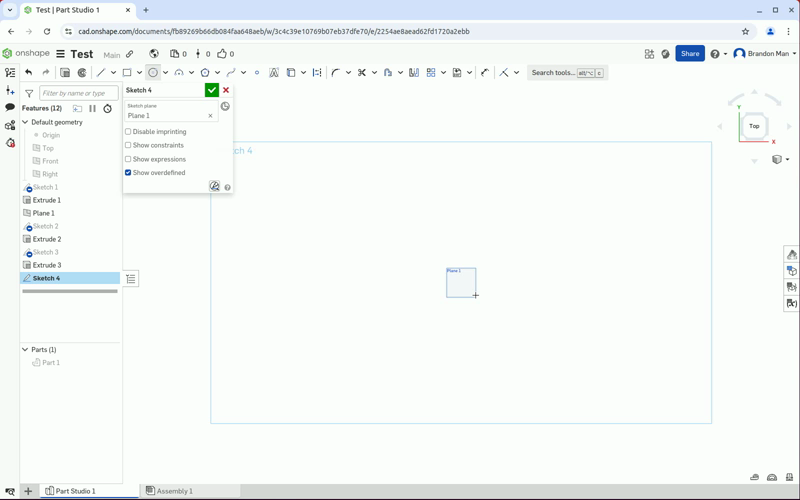
key_up(shift)
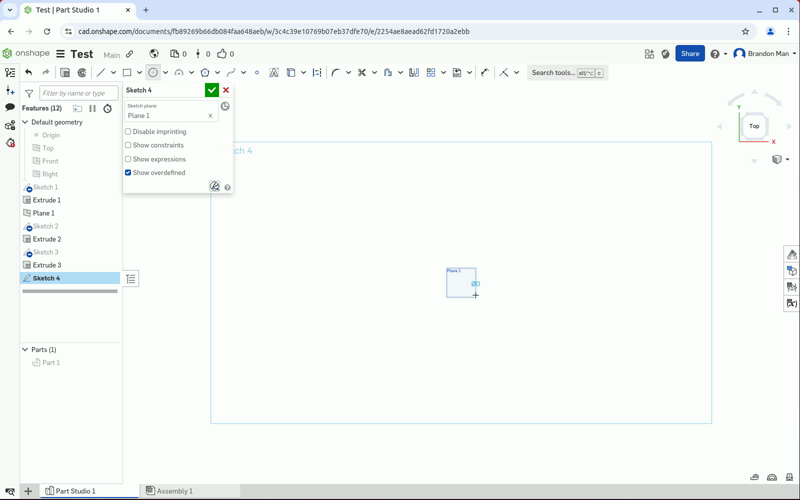
mouse_move(479, 294)
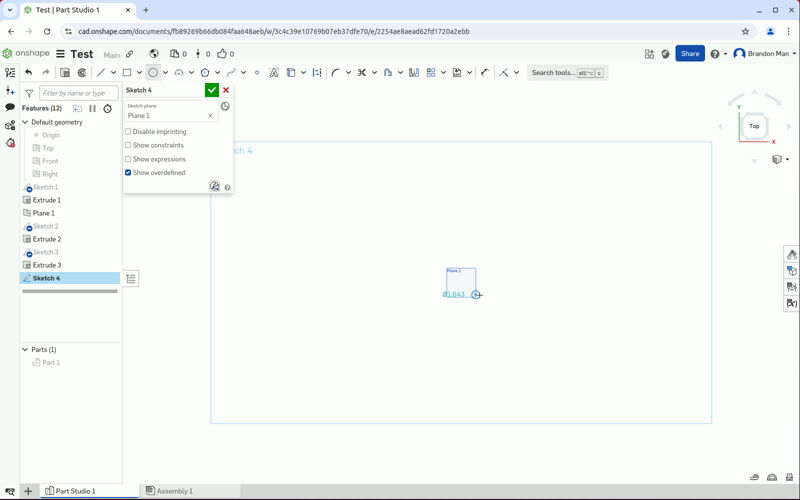
click(479, 294)
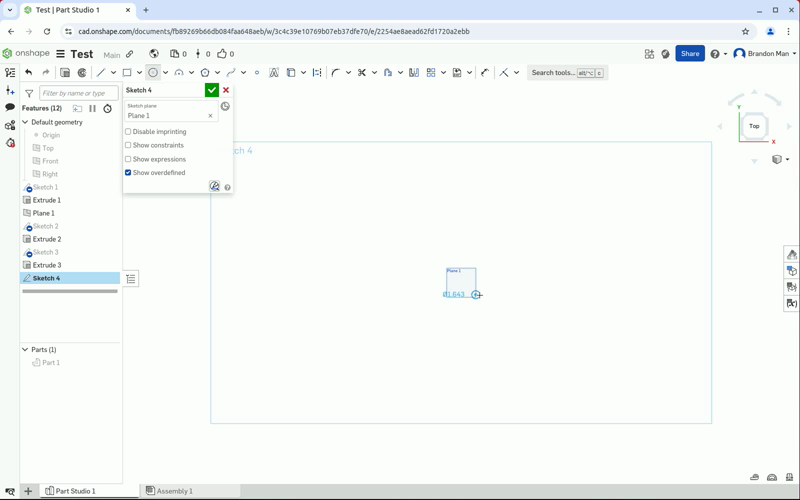
key(esc)
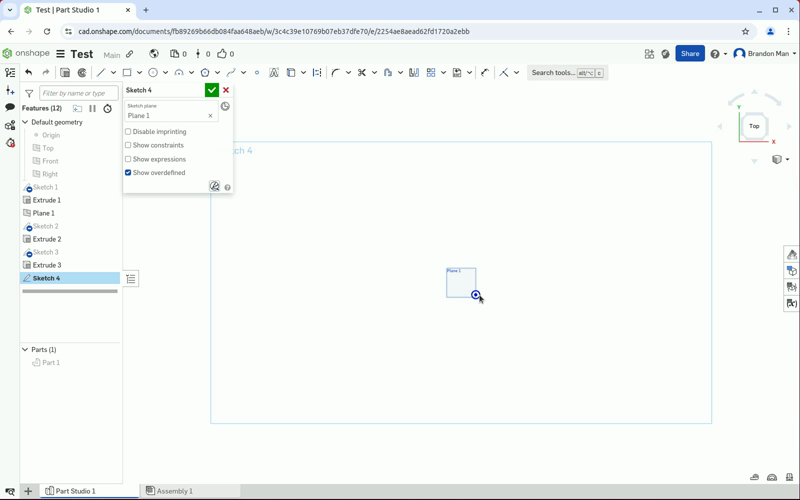
mouse_move(477, 295)
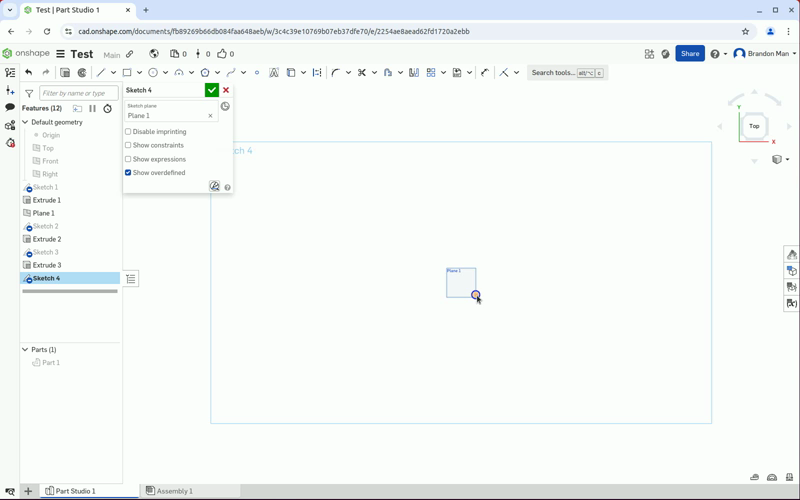
scroll(6)
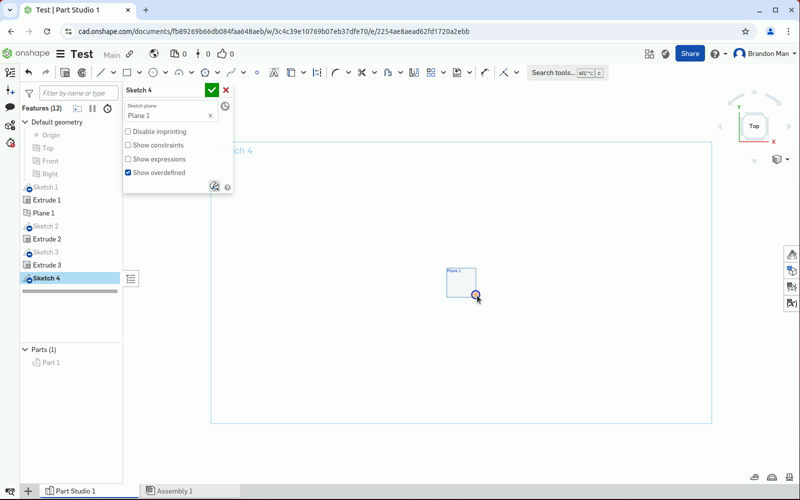
scroll(6)
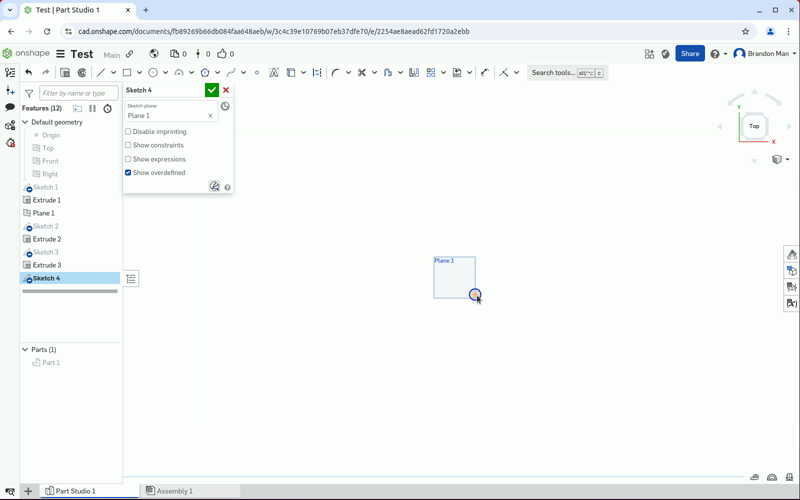
scroll(6)
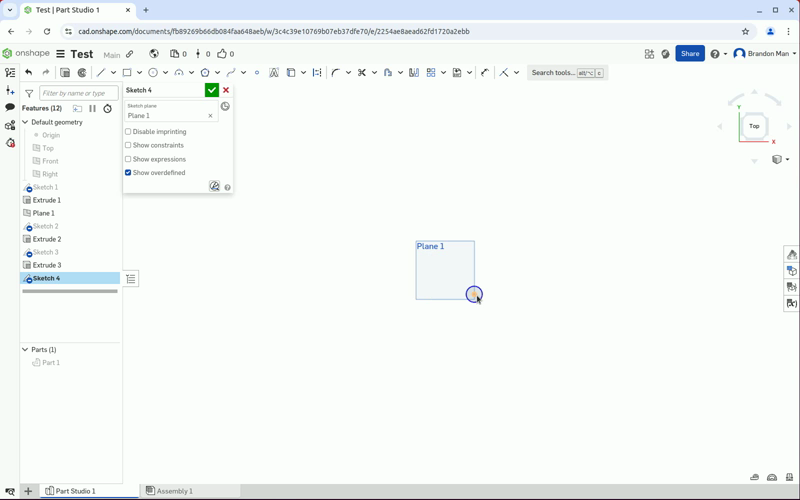
scroll(6)
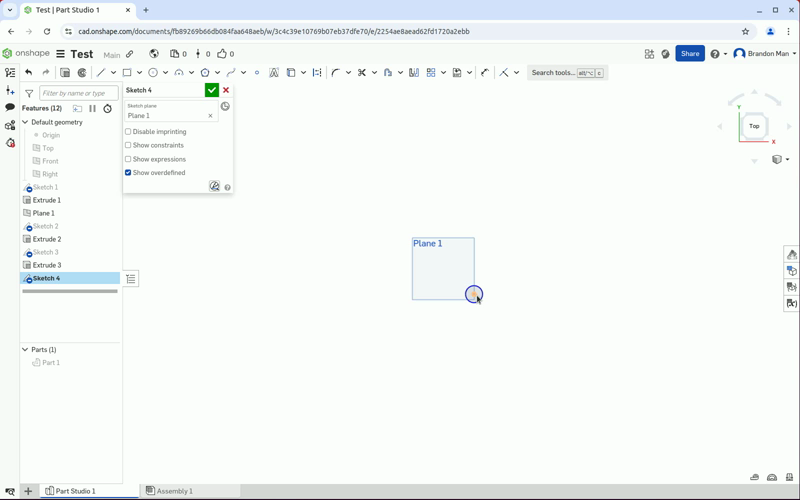
scroll(6)
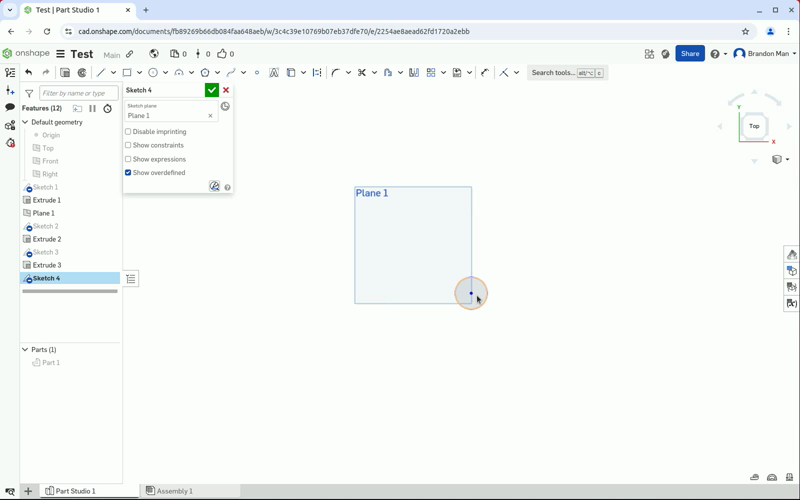
scroll(6)
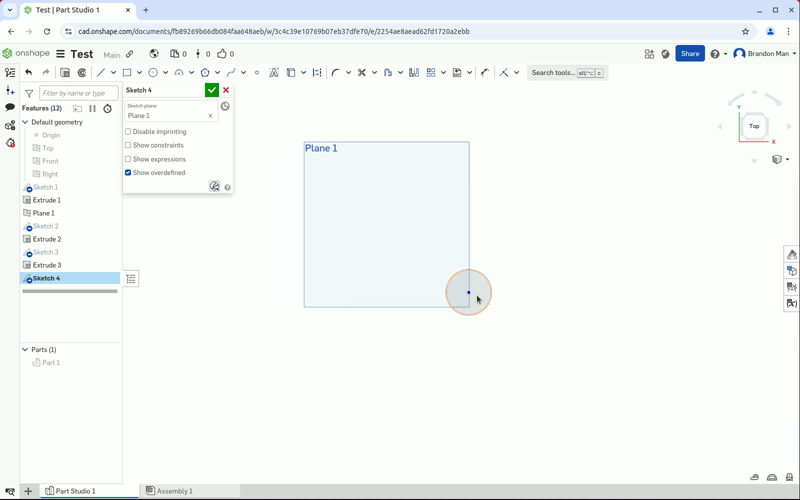
scroll(6)
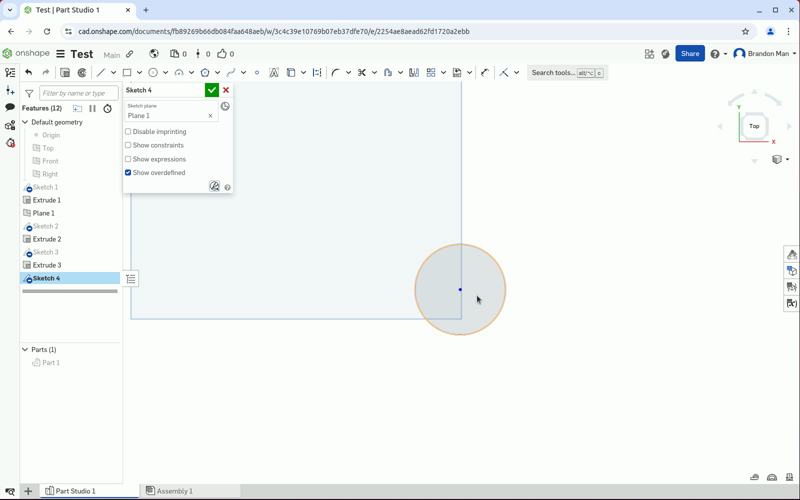
click(477, 295)
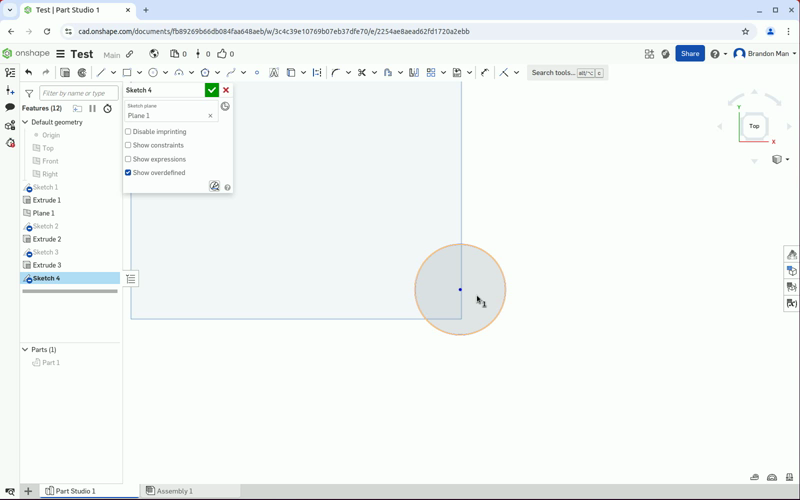
scroll(-6)
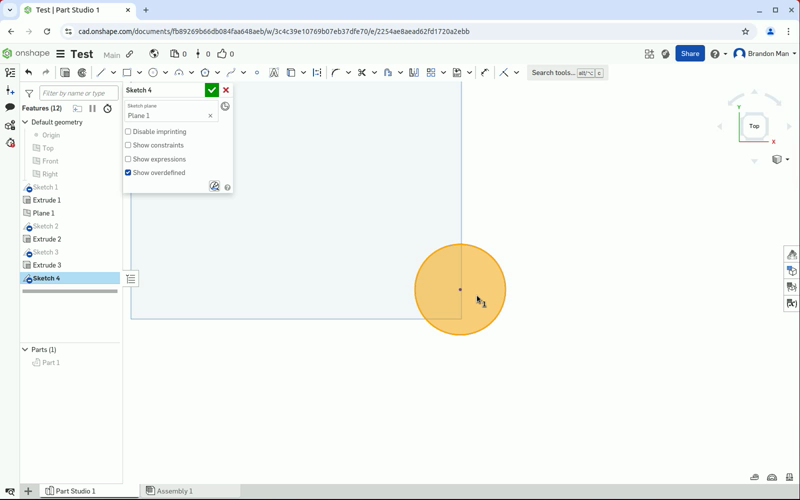
scroll(-6)
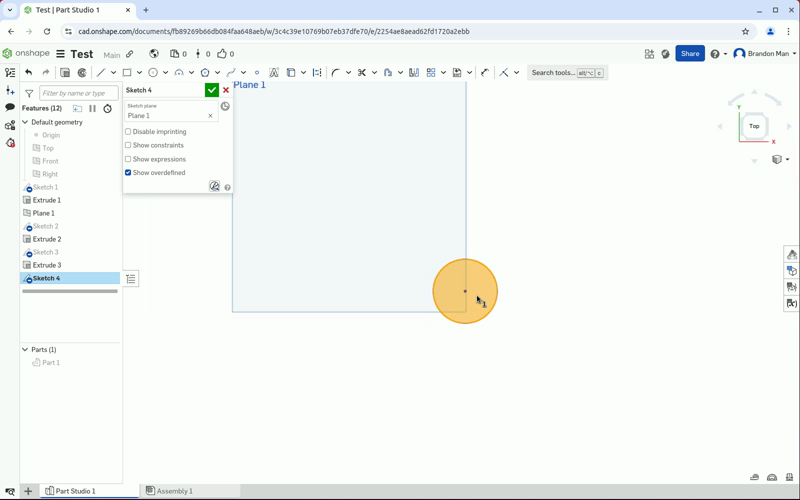
scroll(-6)
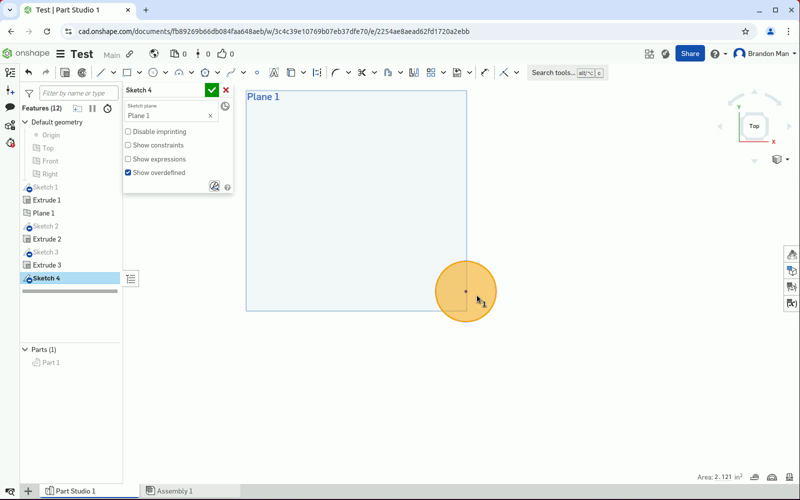
scroll(-6)
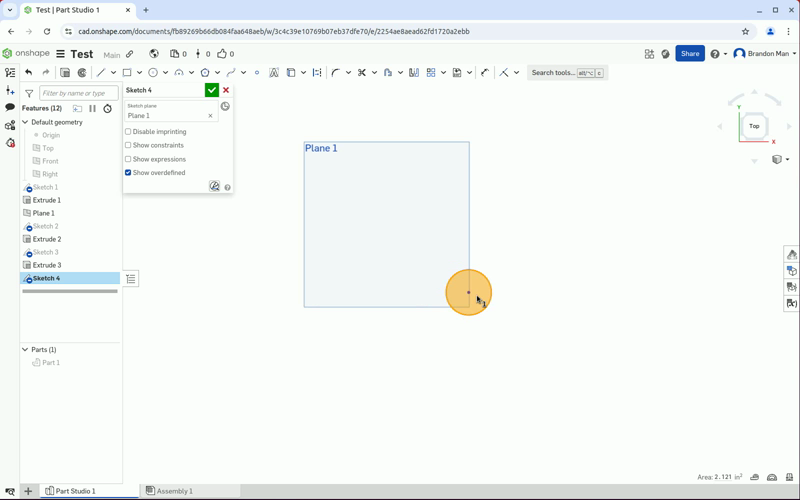
scroll(-6)
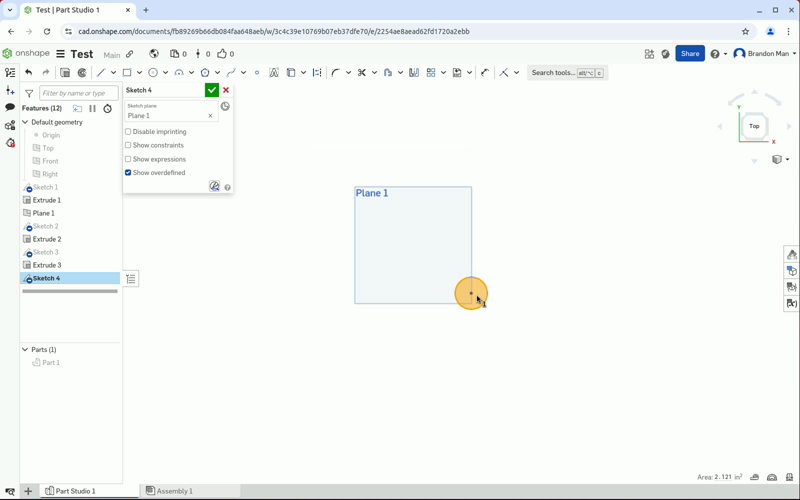
scroll(-6)
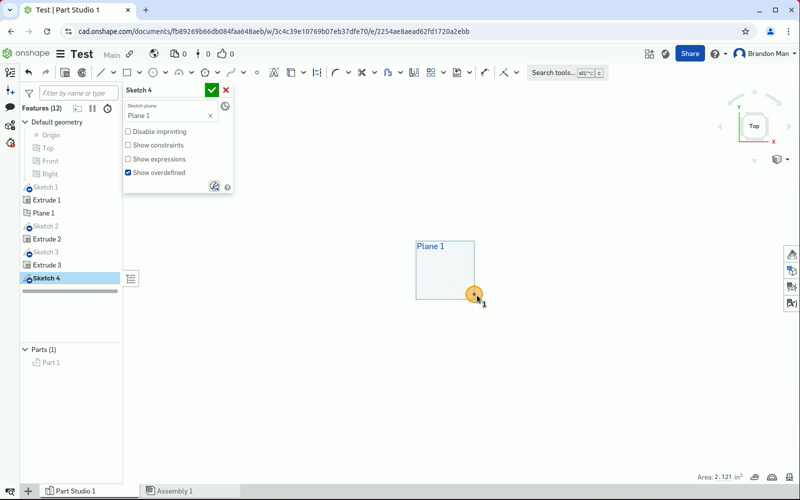
scroll(-6)
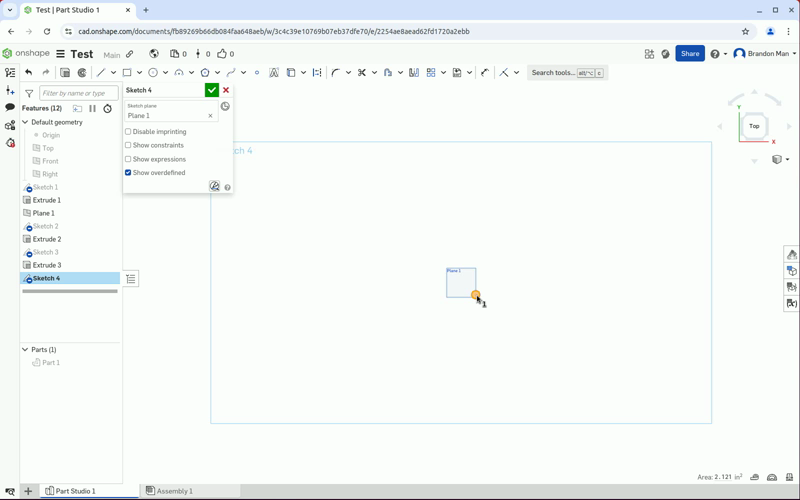
mouse_move(73, 352)
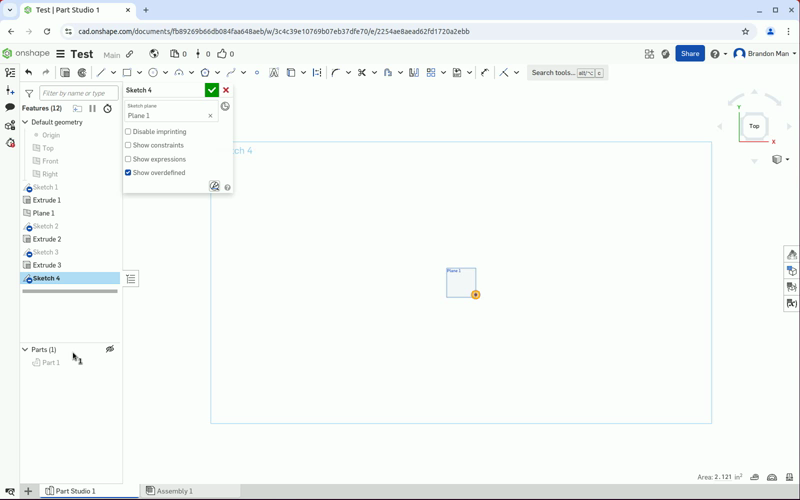
key(shift+y)
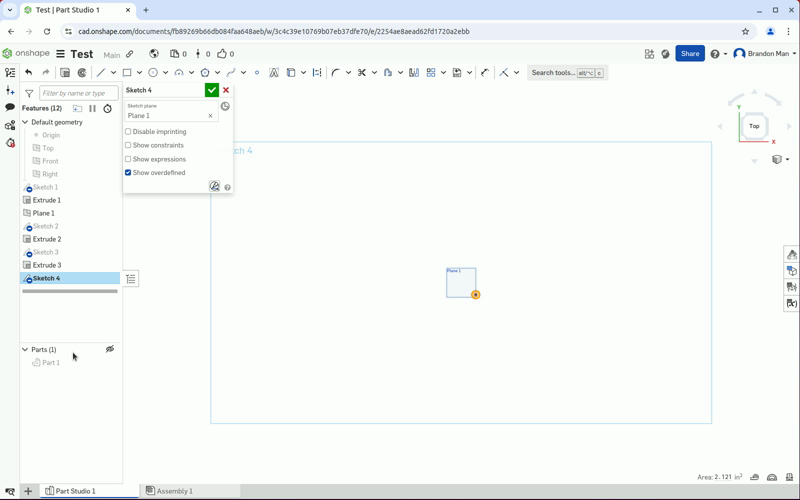
key(shift+e)
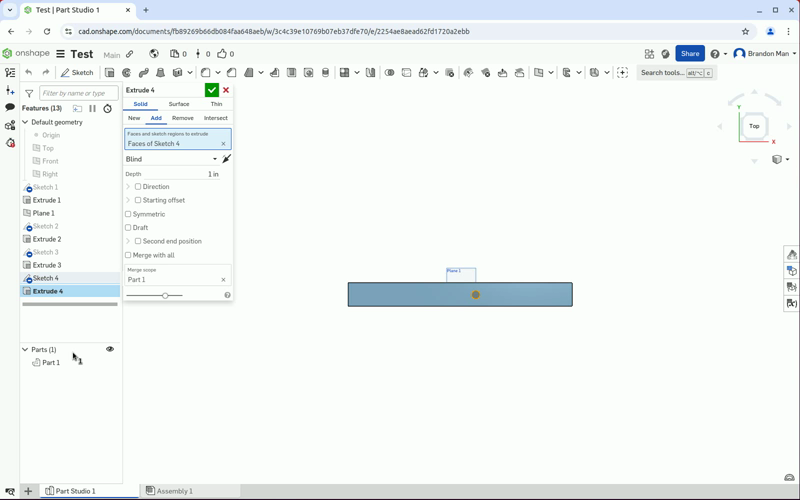
mouse_move(143, 106)
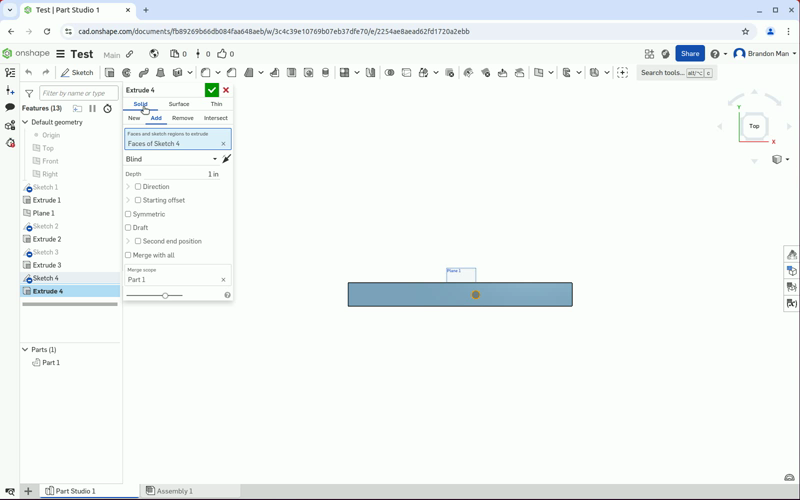
click(143, 106)
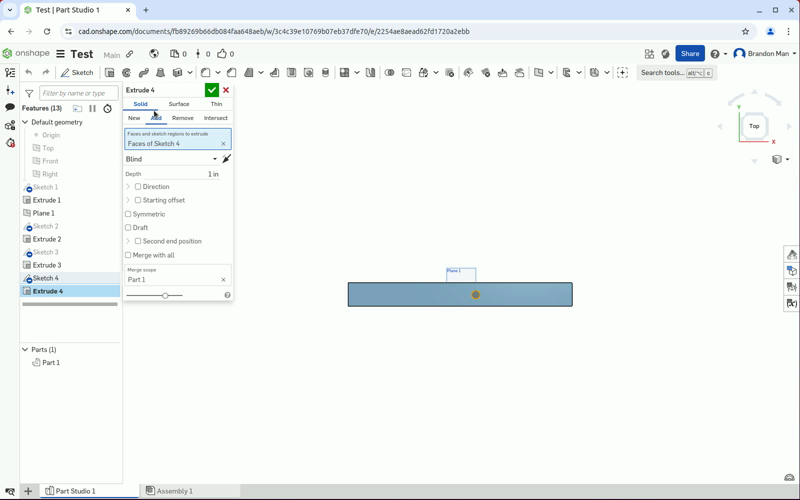
mouse_move(186, 120)
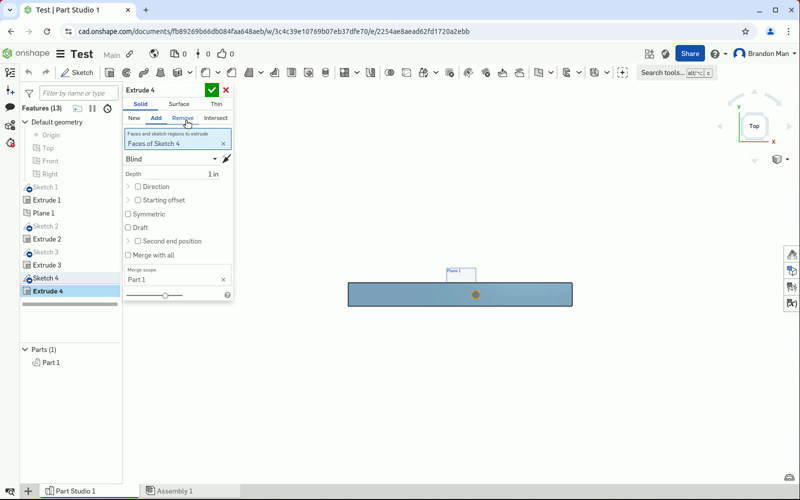
click(186, 120)
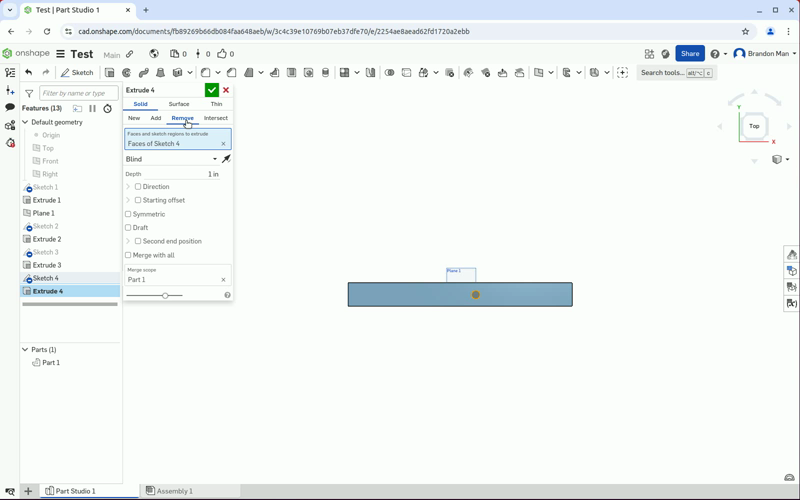
key(tab, 4)
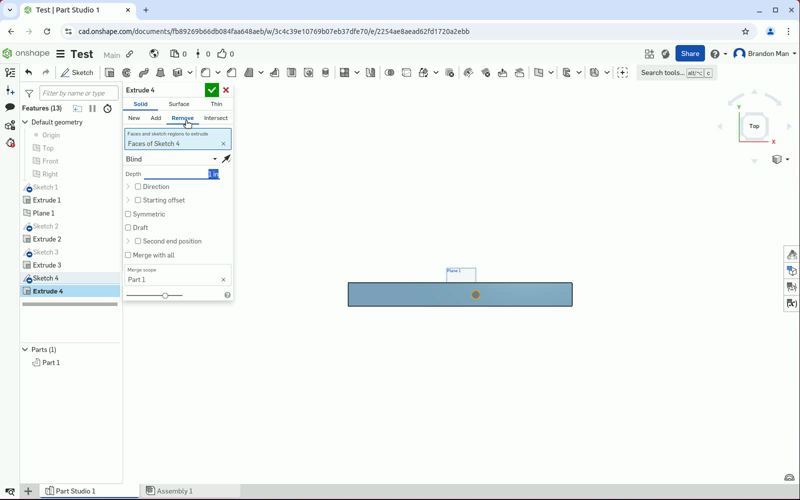
text(2.407)
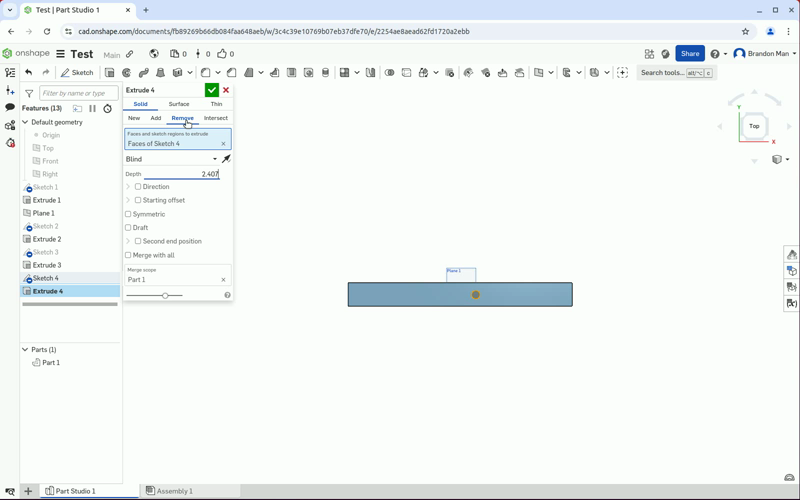
key(tab, 6)
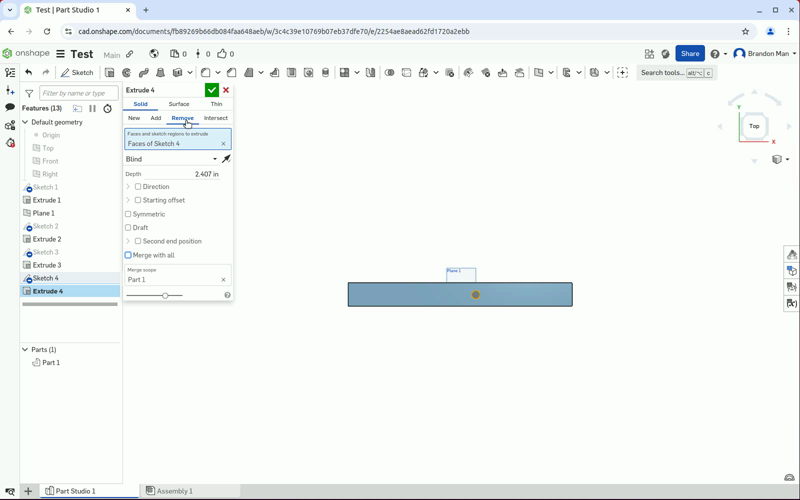
key(space)
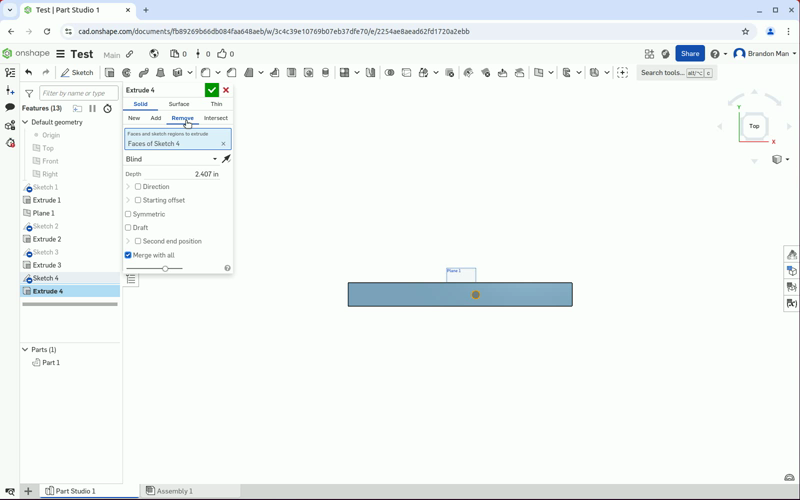
key(enter)
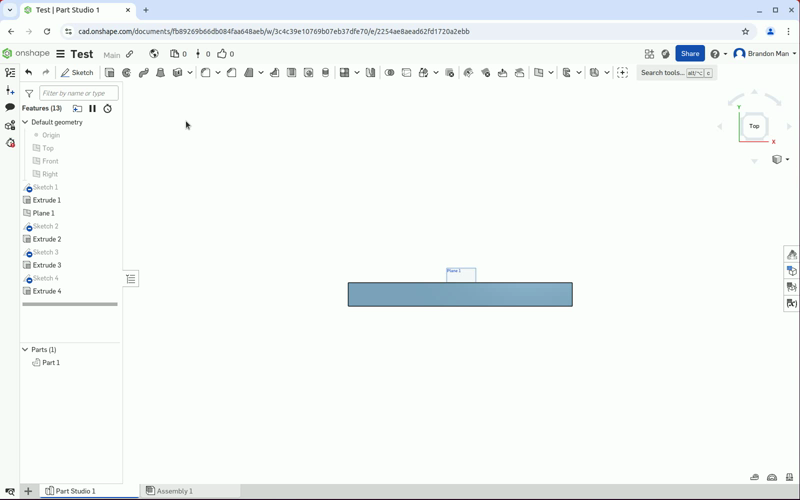
key(shift+h)
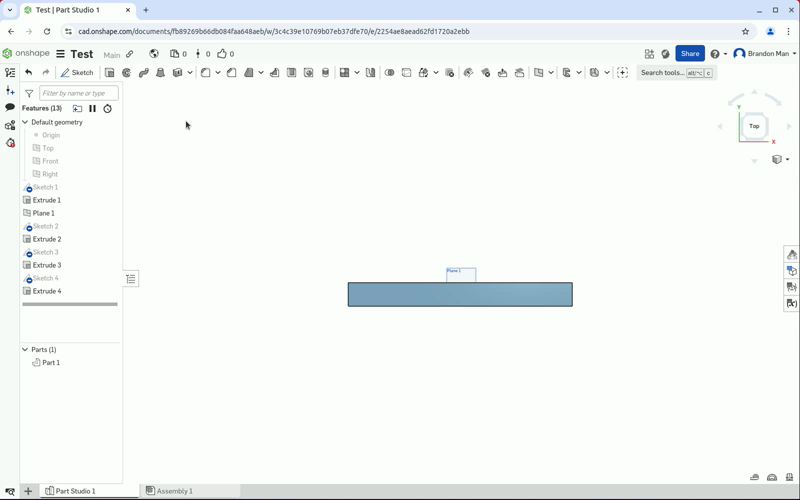
key(shift+h)
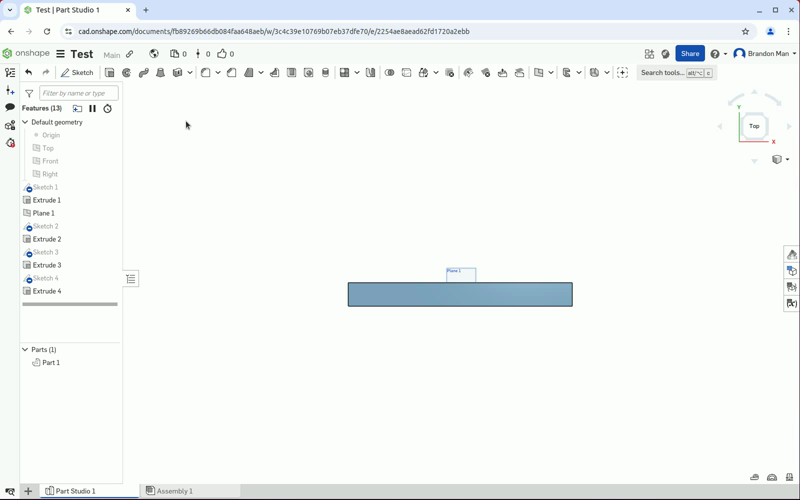
mouse_move(73, 189)
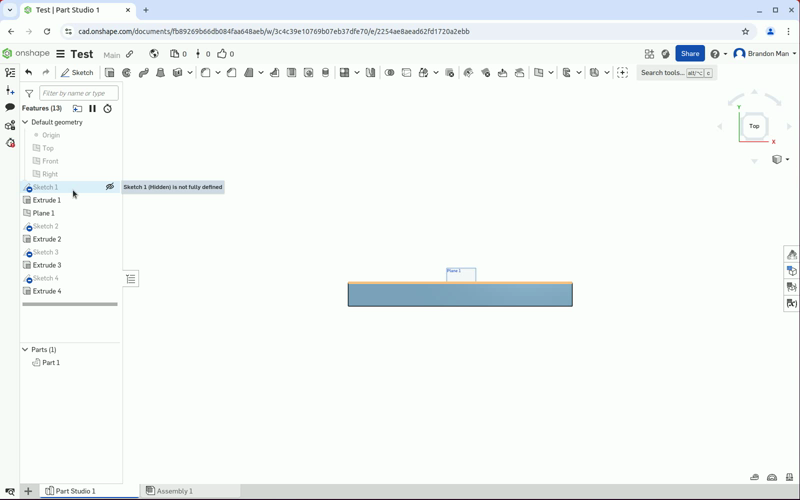
click(73, 189)
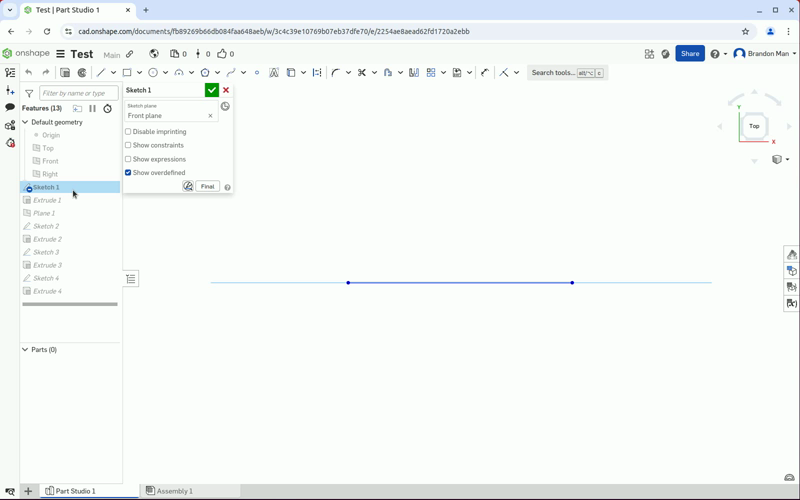
mouse_move(229, 92)
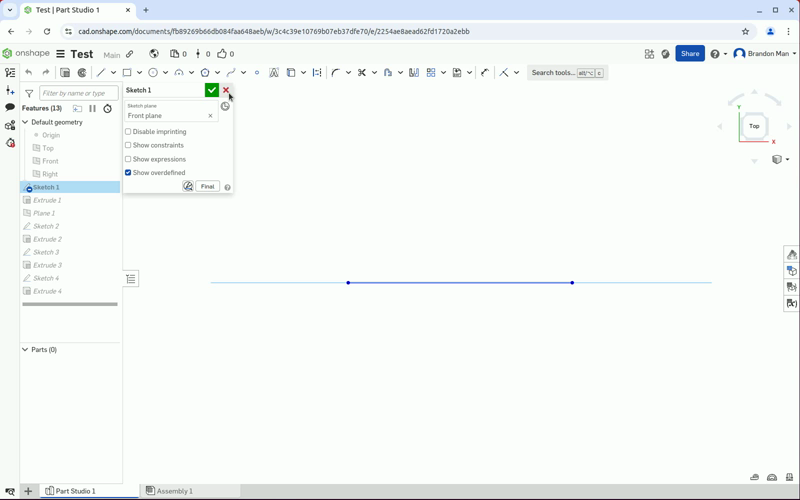
click(229, 92)
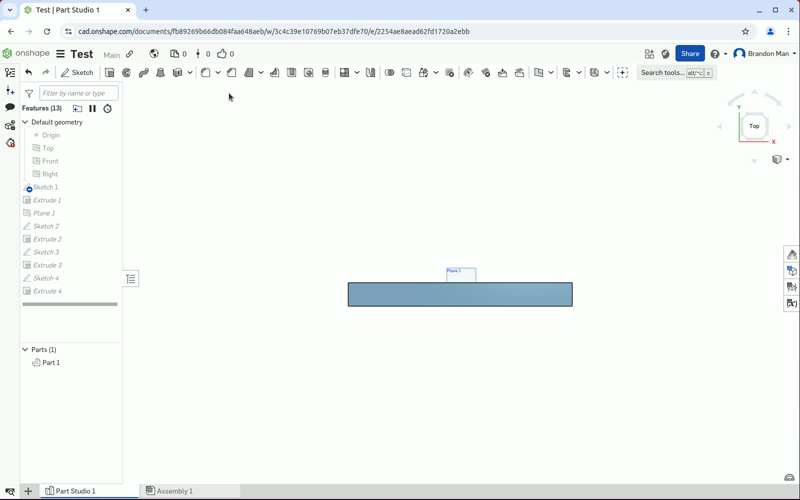
key(shift+s)
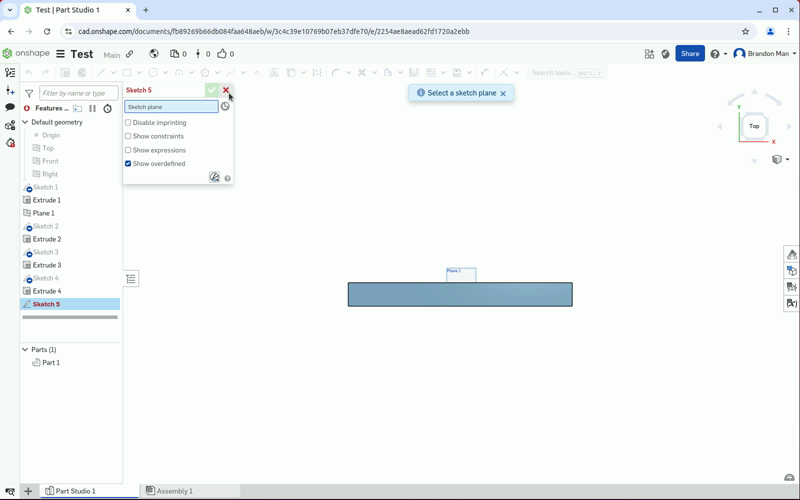
mouse_move(73, 215)
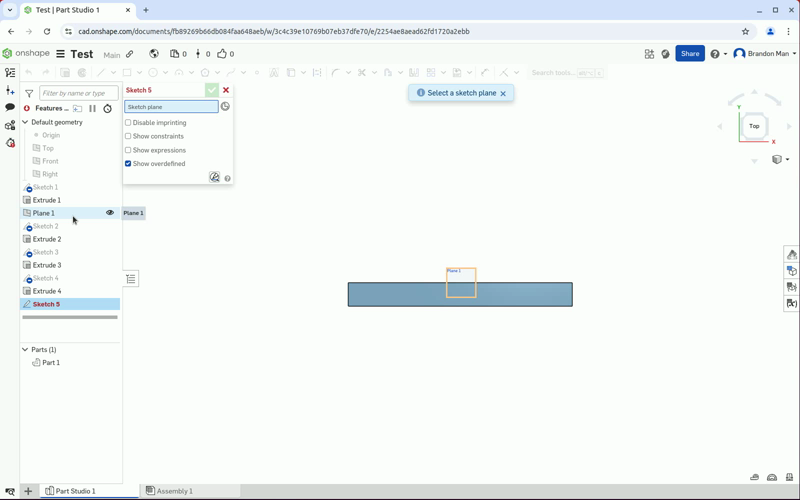
click(73, 215)
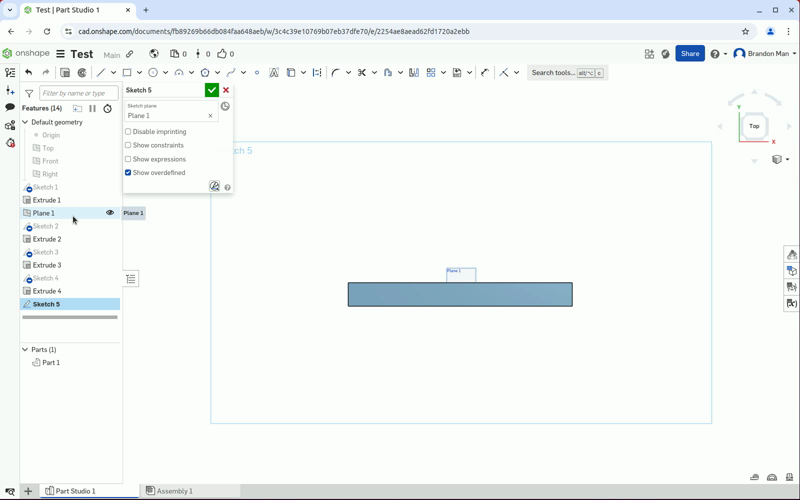
mouse_move(73, 352)
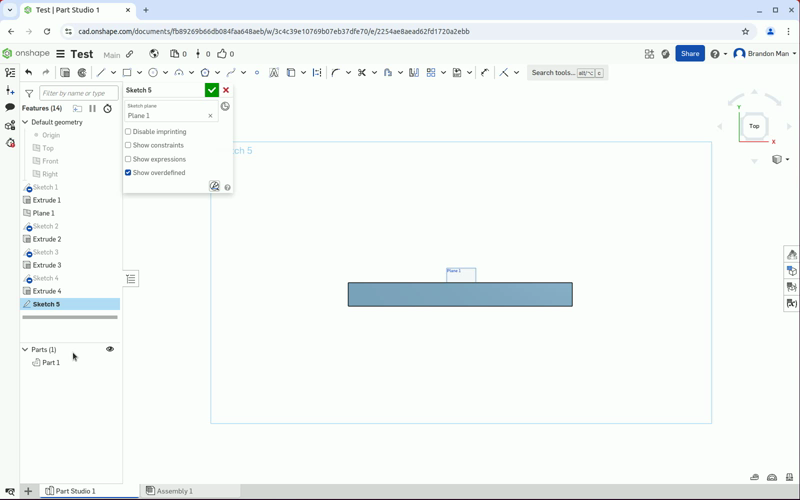
key(y)
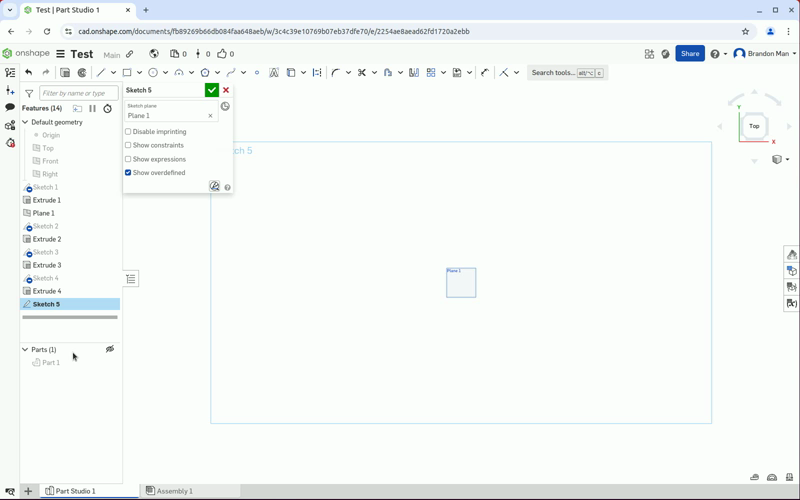
key(c)
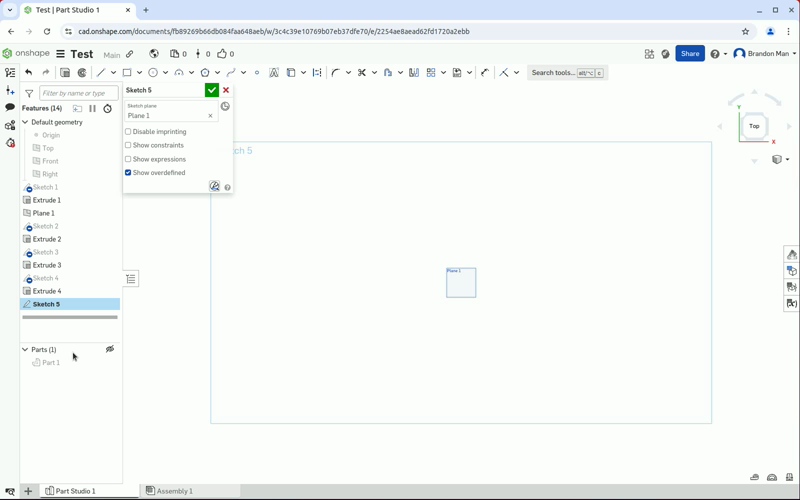
key_down(shift)
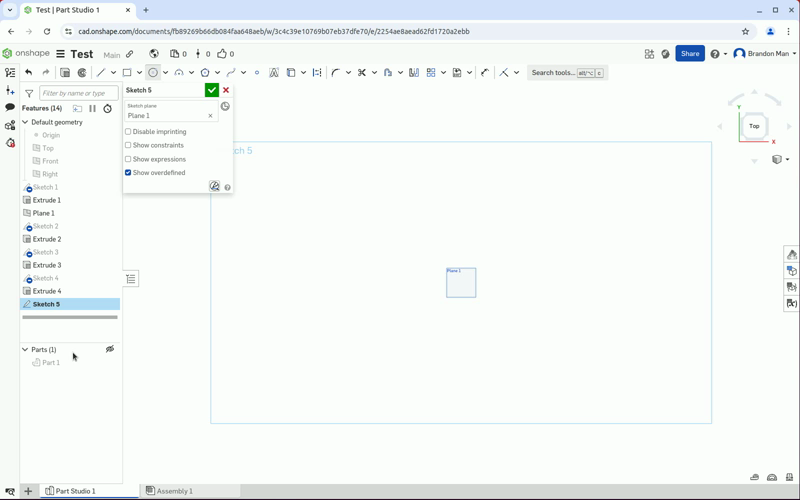
mouse_move(515, 294)
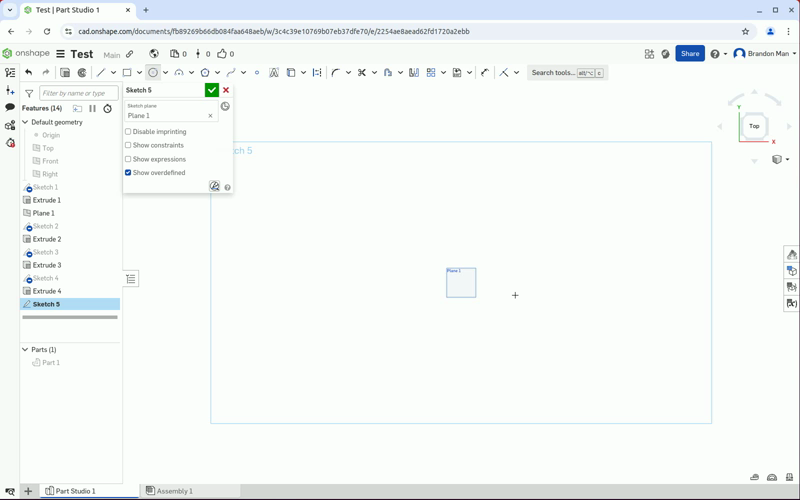
click(515, 294)
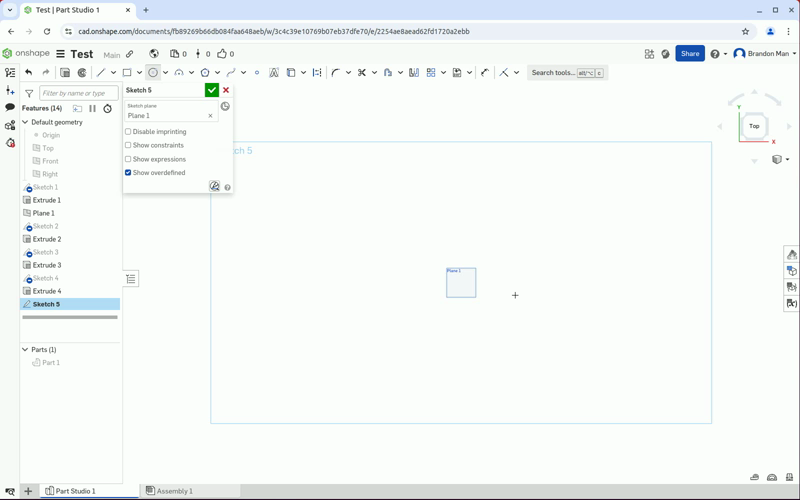
key_up(shift)
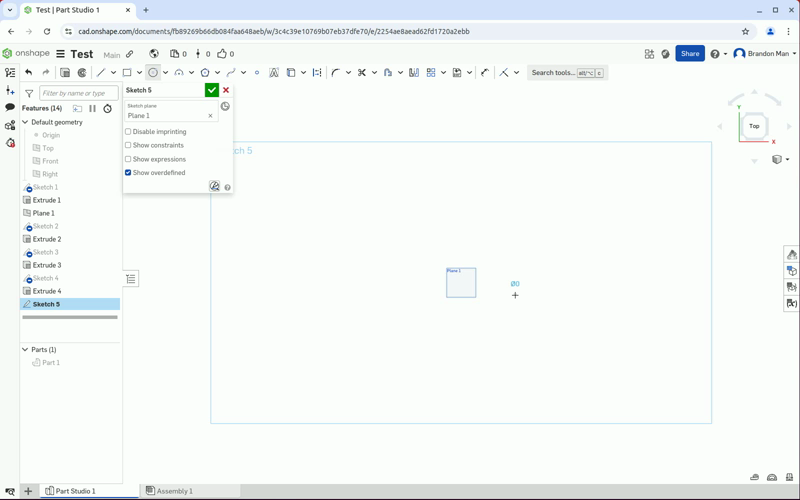
mouse_move(519, 294)
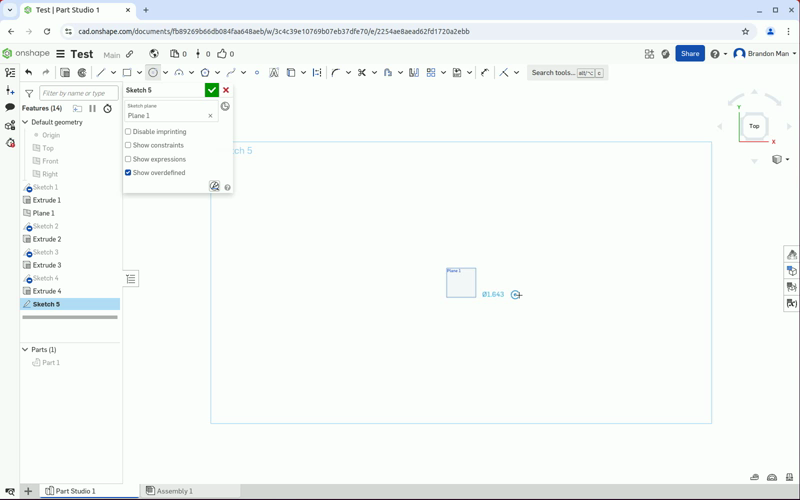
click(519, 294)
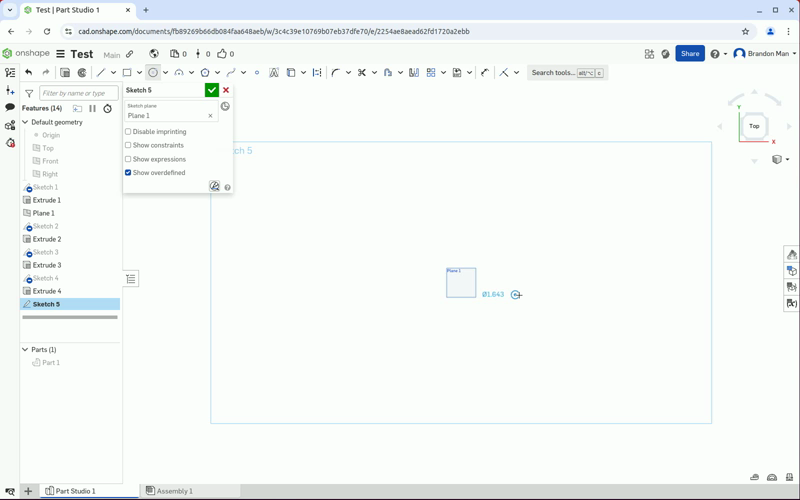
key(esc)
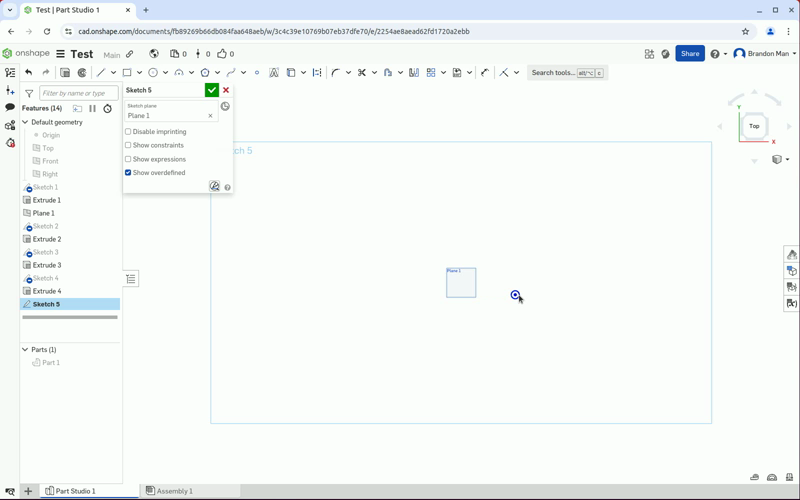
mouse_move(515, 292)
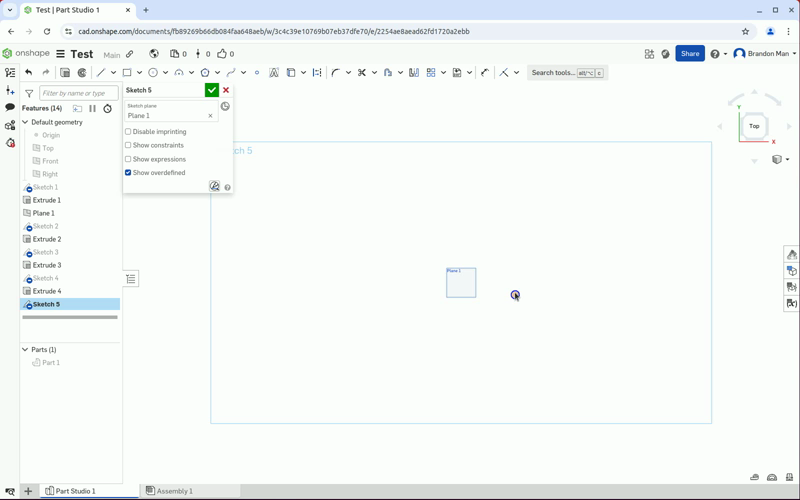
scroll(6)
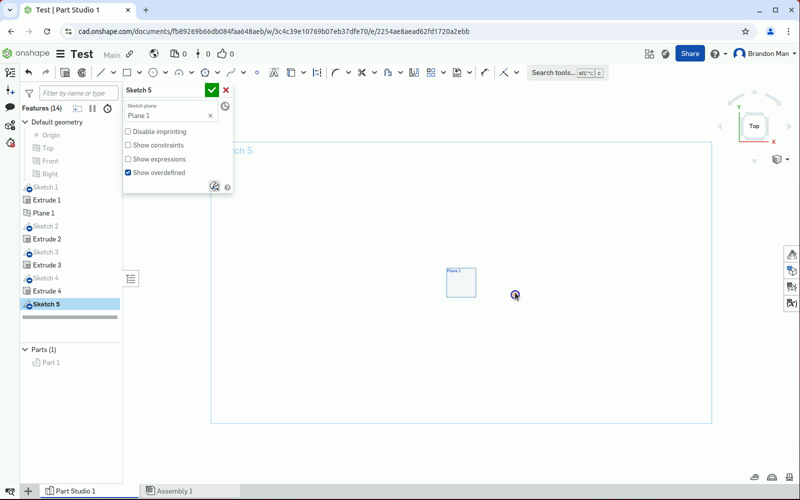
scroll(6)
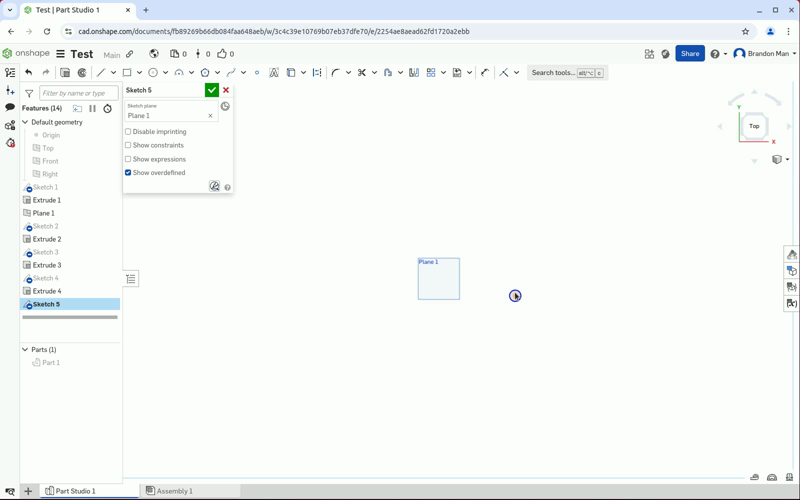
scroll(6)
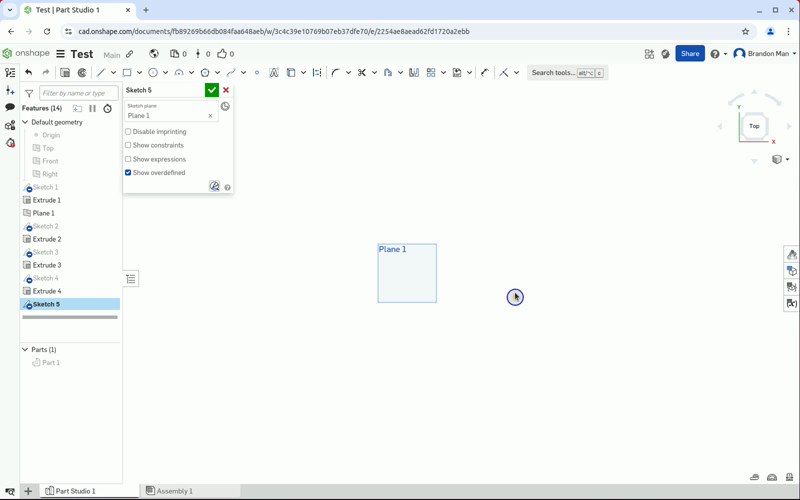
scroll(6)
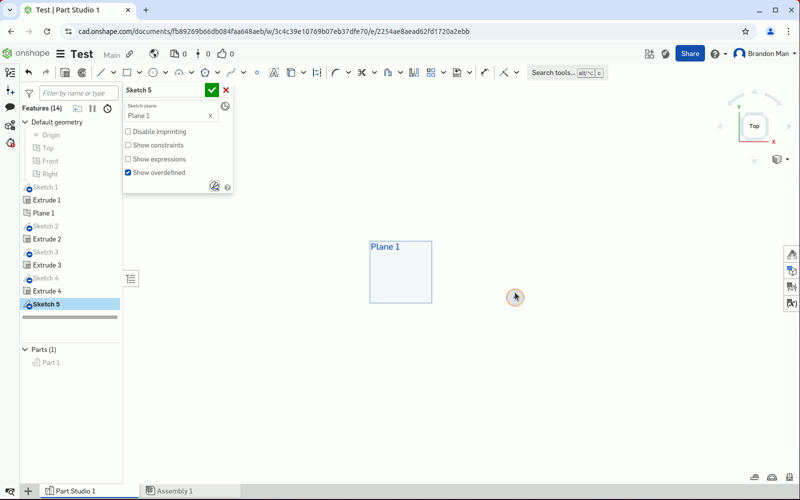
scroll(6)
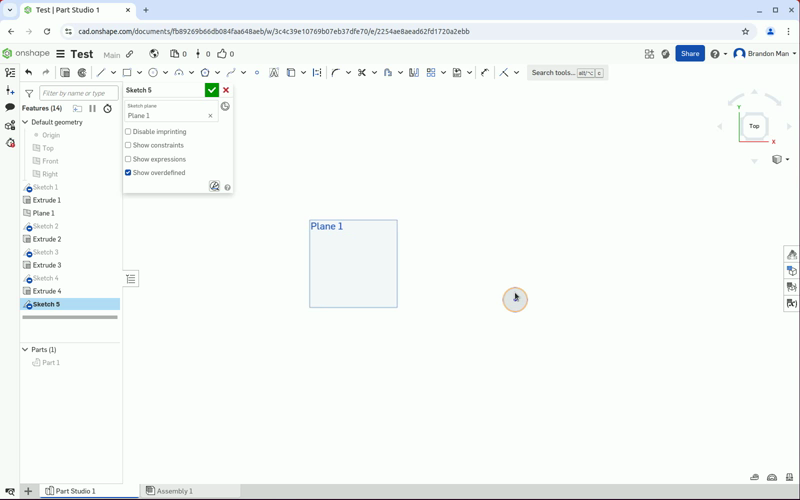
scroll(6)
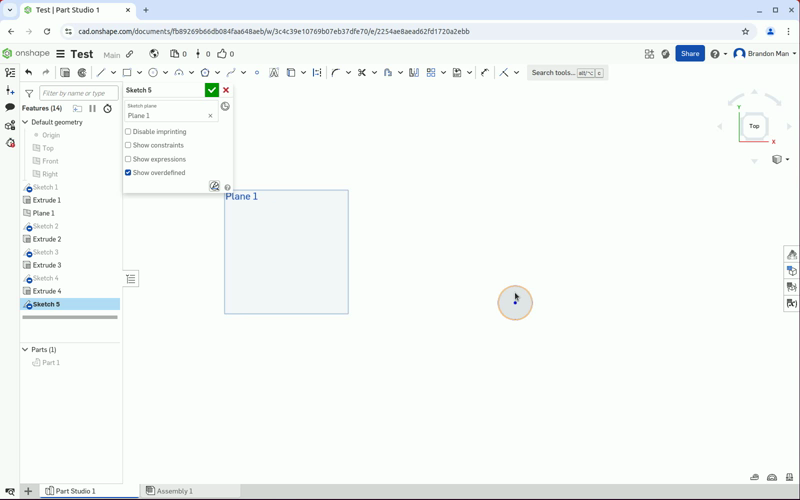
scroll(6)
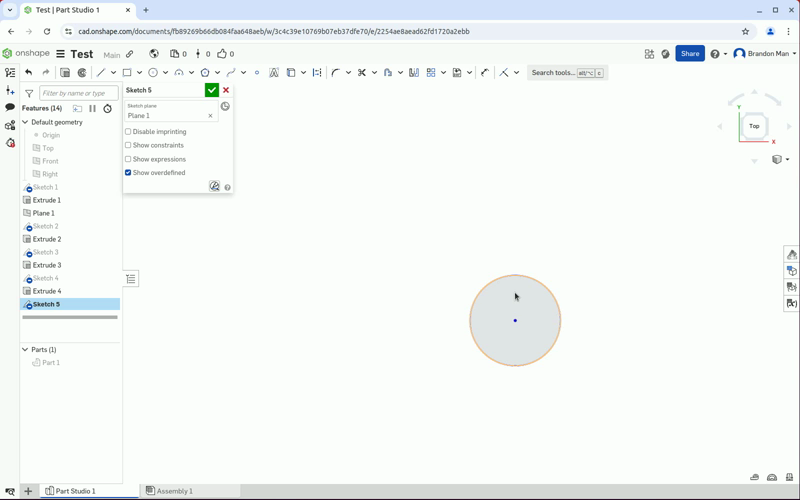
click(515, 292)
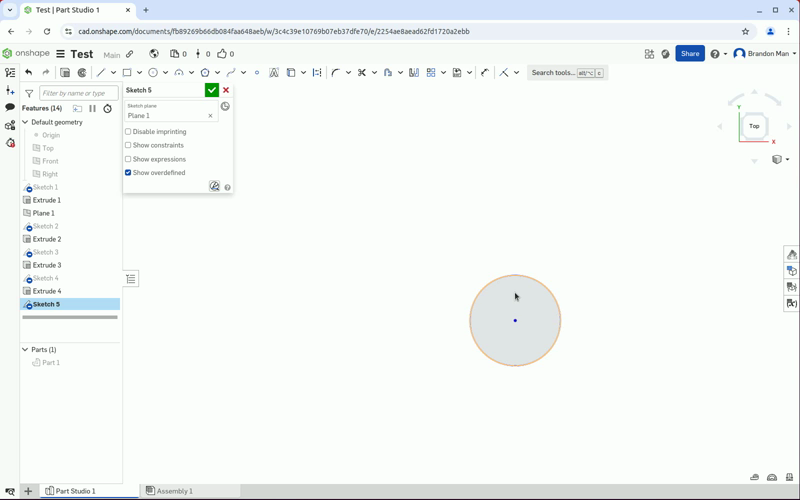
scroll(-6)
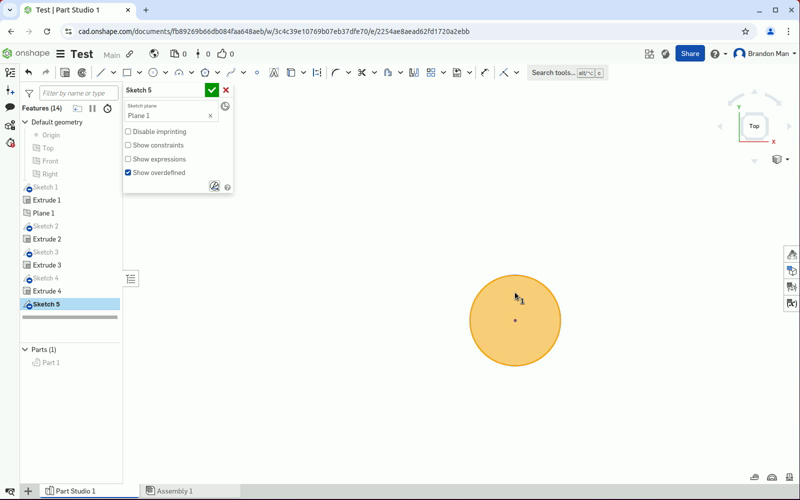
scroll(-6)
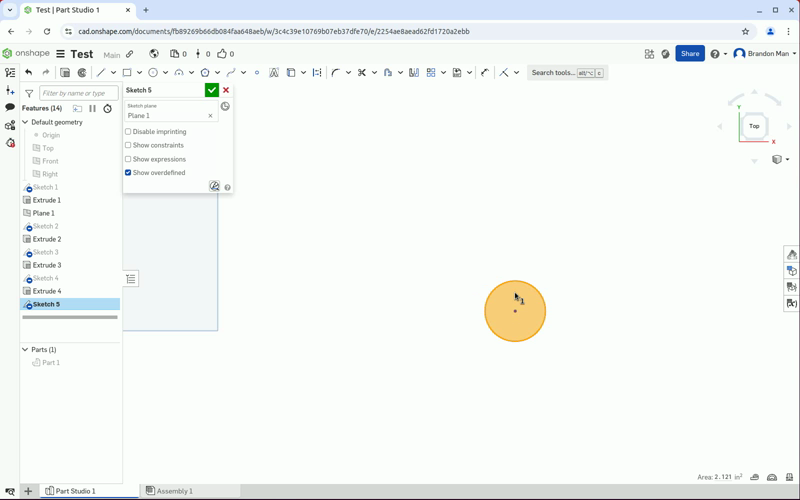
scroll(-6)
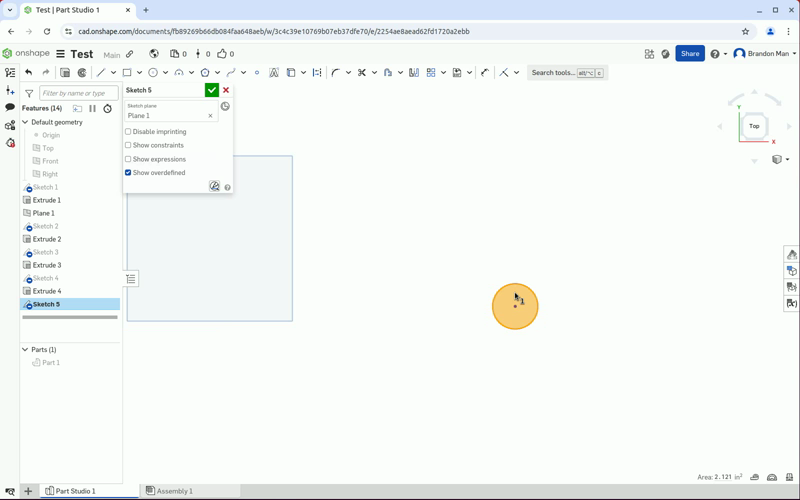
scroll(-6)
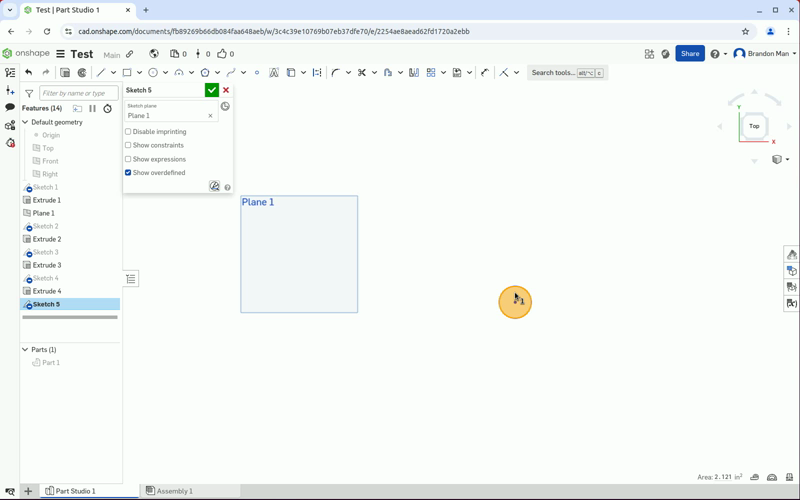
scroll(-6)
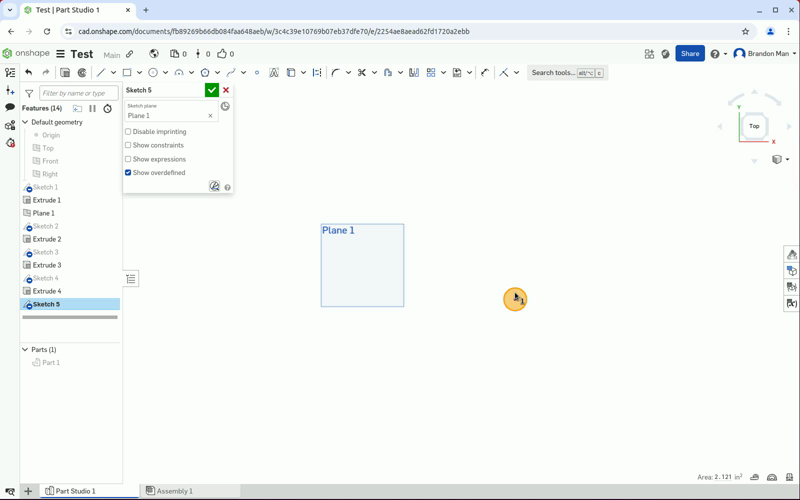
scroll(-6)
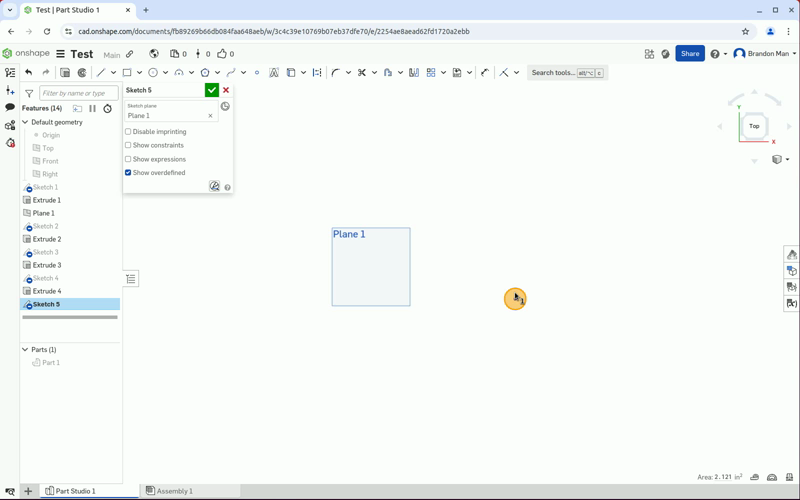
scroll(-6)
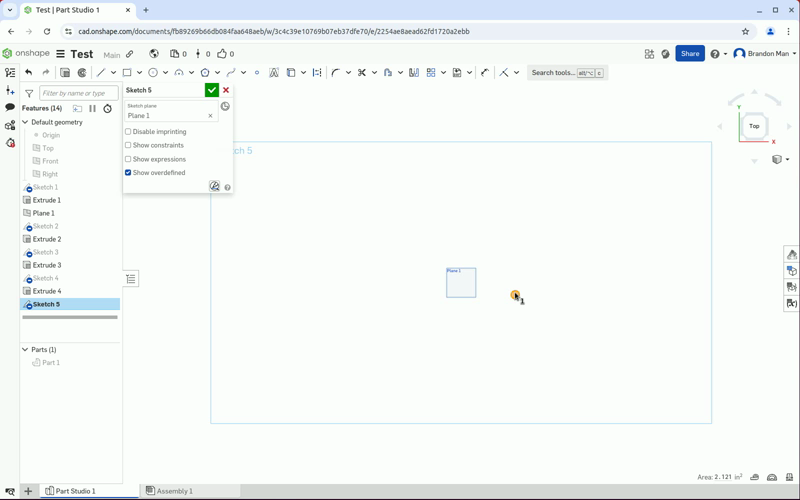
mouse_move(73, 352)
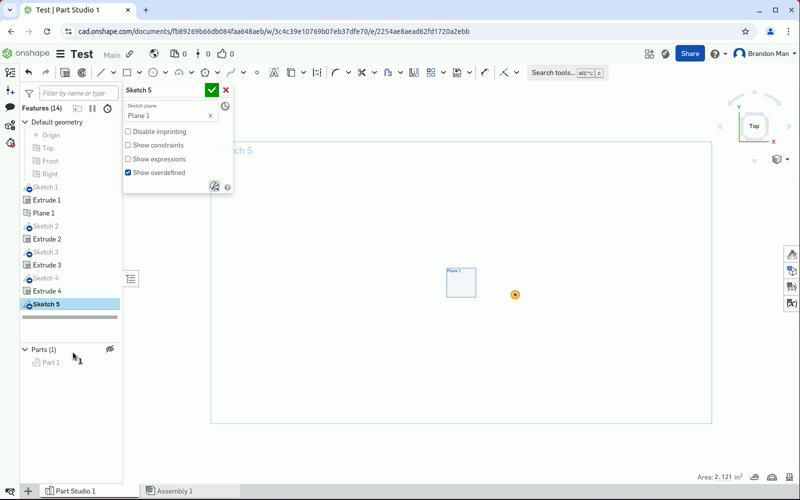
key(shift+y)
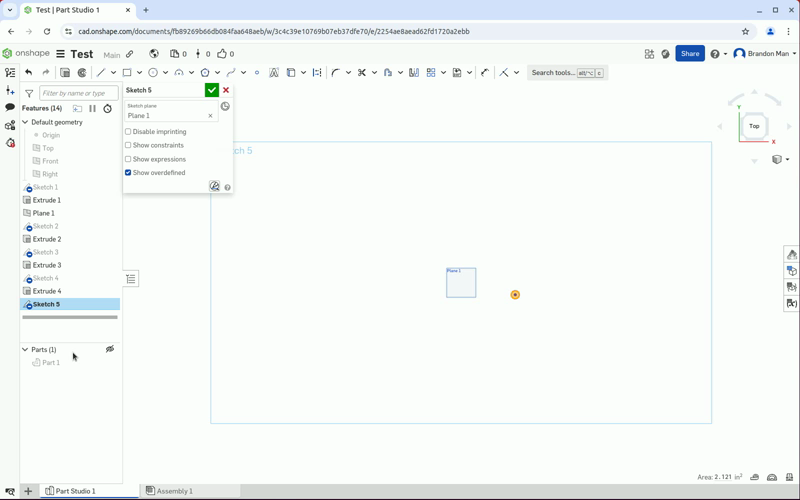
key(shift+e)
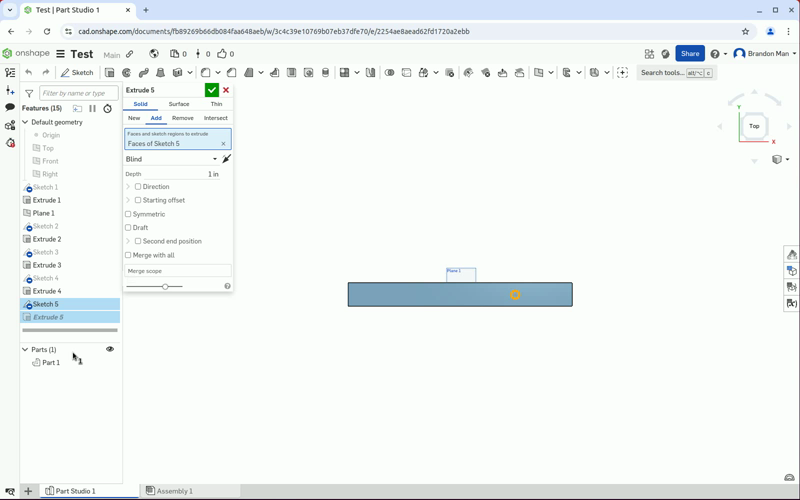
mouse_move(143, 106)
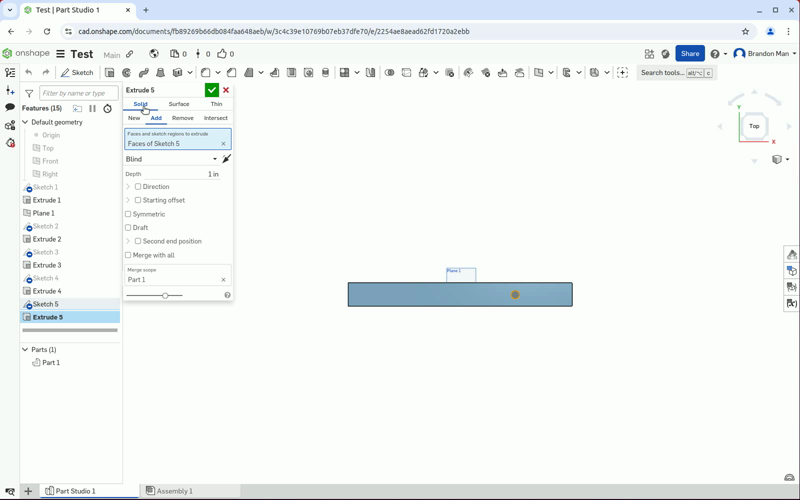
click(143, 106)
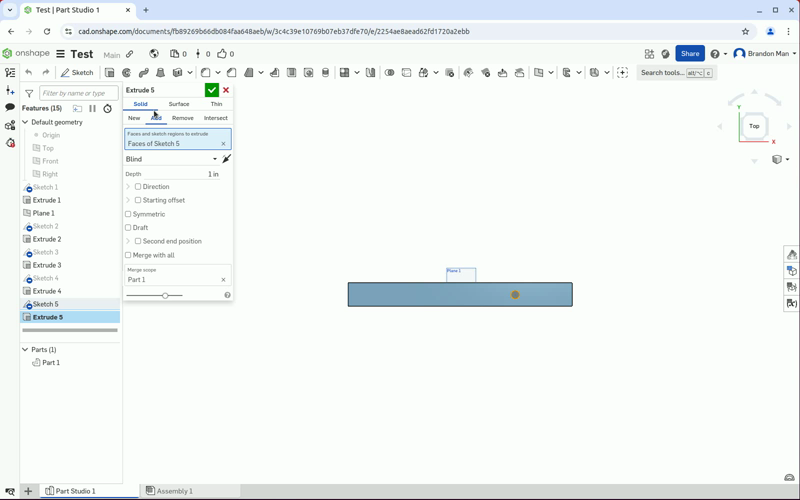
mouse_move(186, 120)
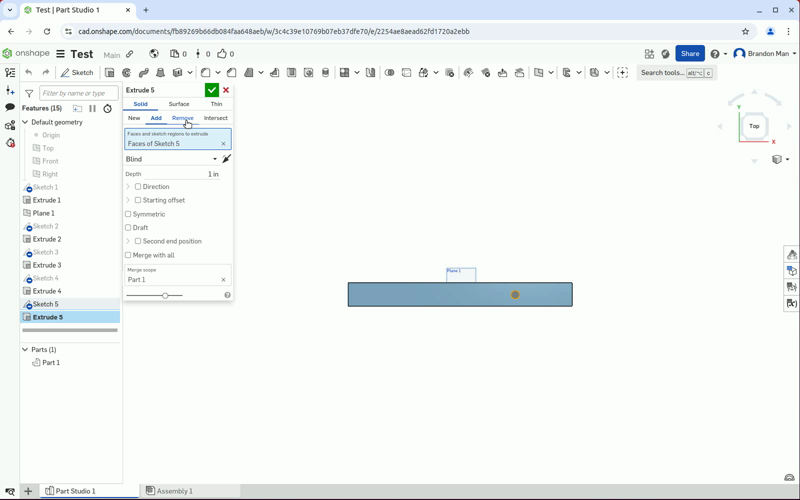
click(186, 120)
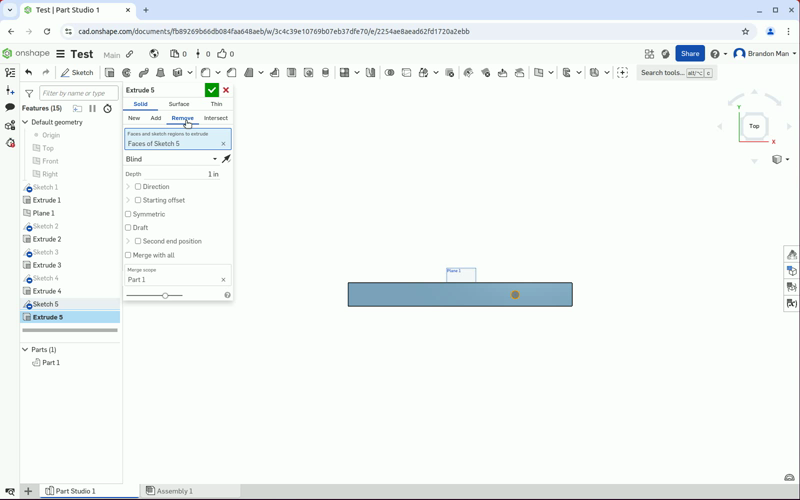
key(tab, 4)
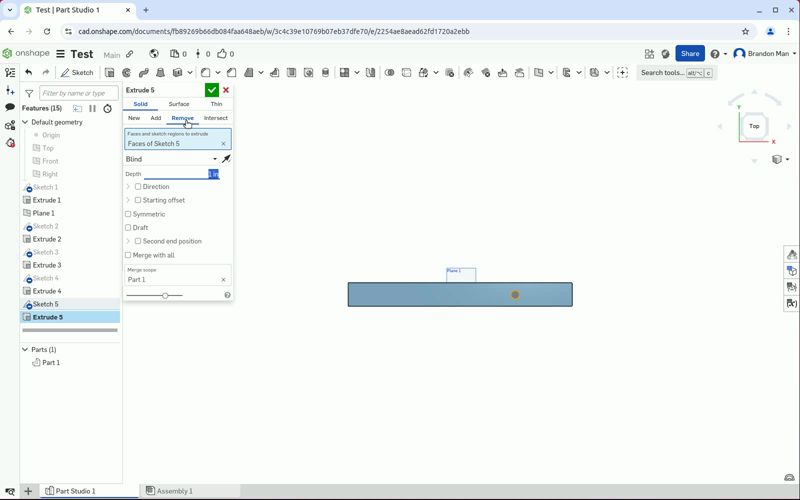
text(2.407)
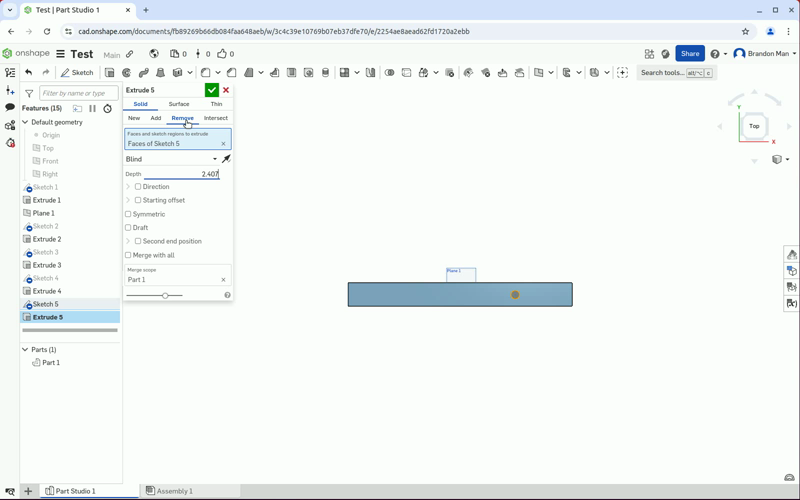
key(tab, 6)
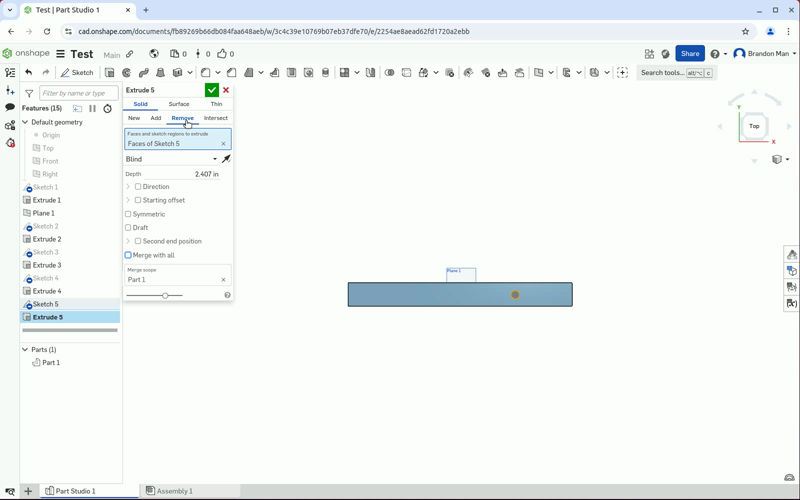
key(space)
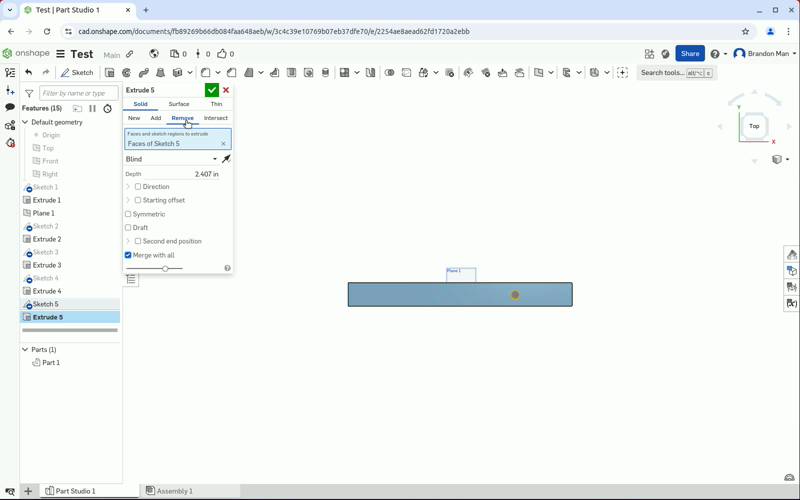
key(enter)
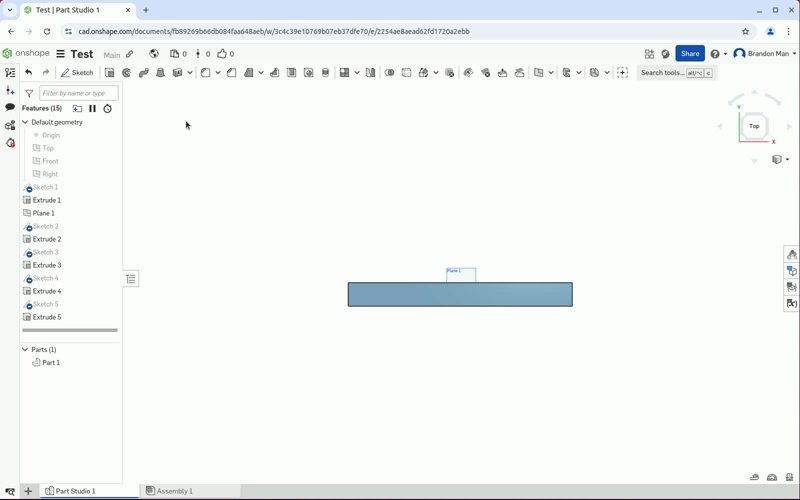
key(shift+h)
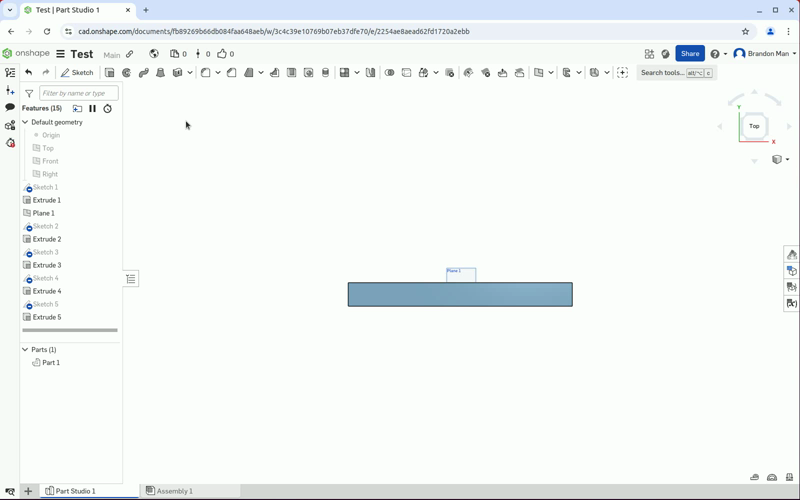
key(shift+h)
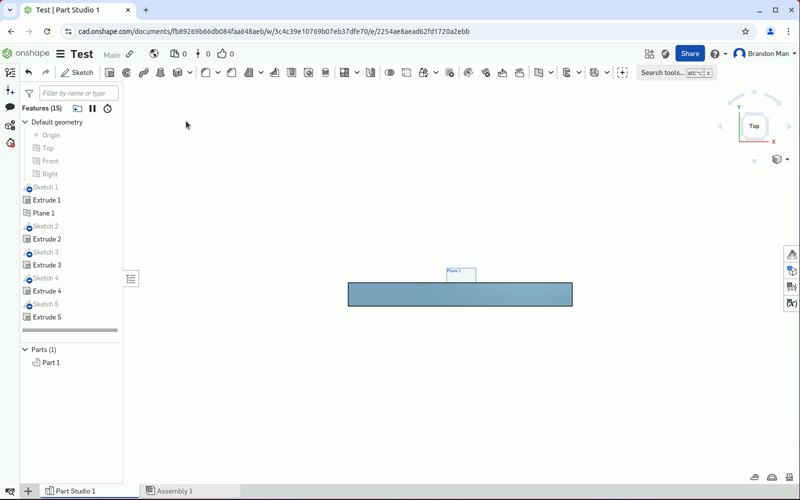
mouse_move(73, 189)
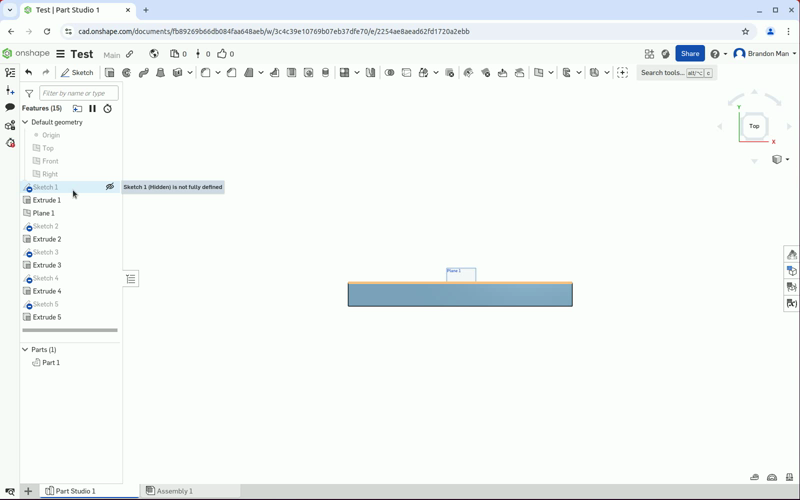
click(73, 189)
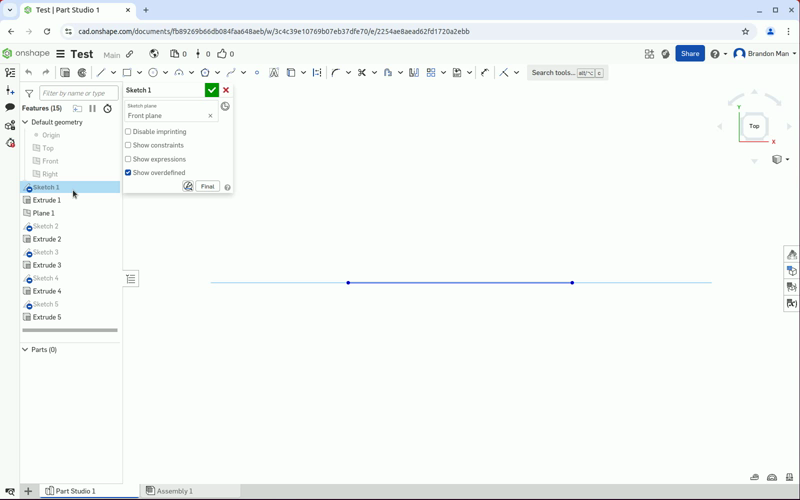
mouse_move(229, 92)
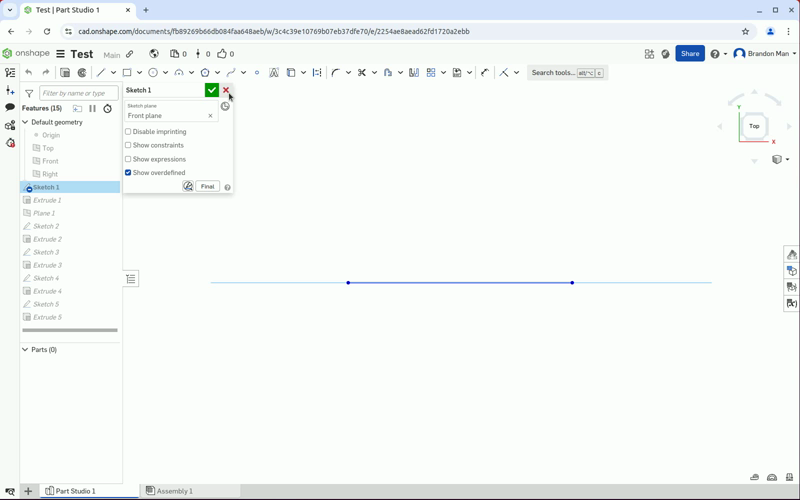
click(229, 92)
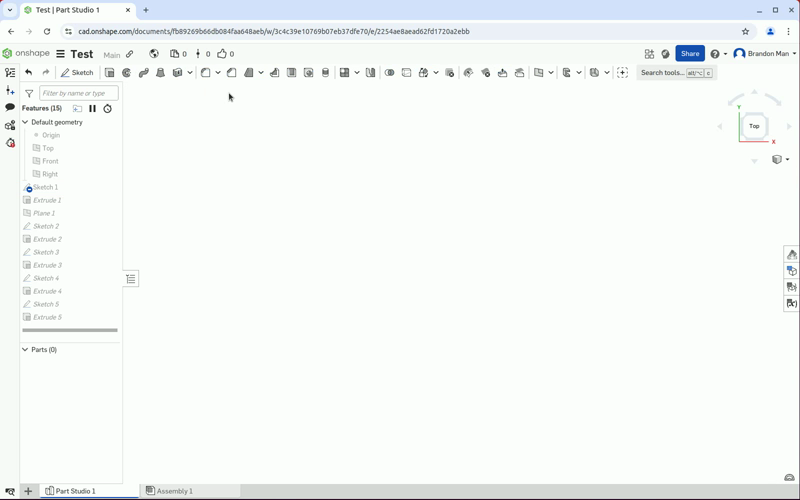
key(shift+s)
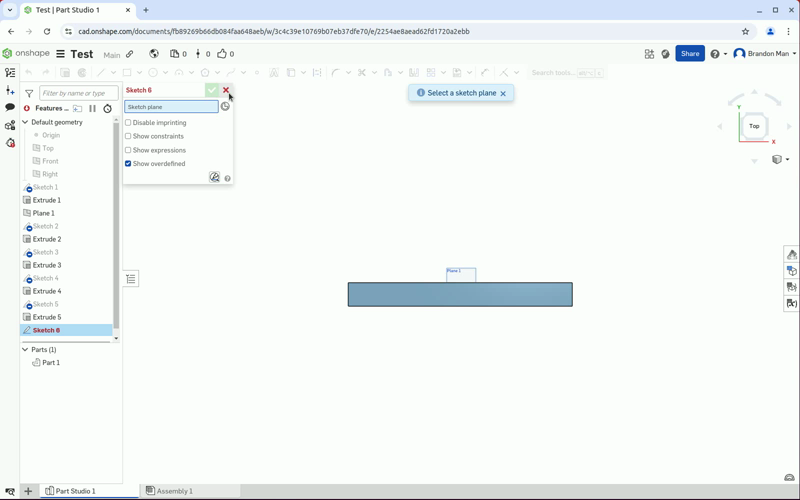
mouse_move(69, 215)
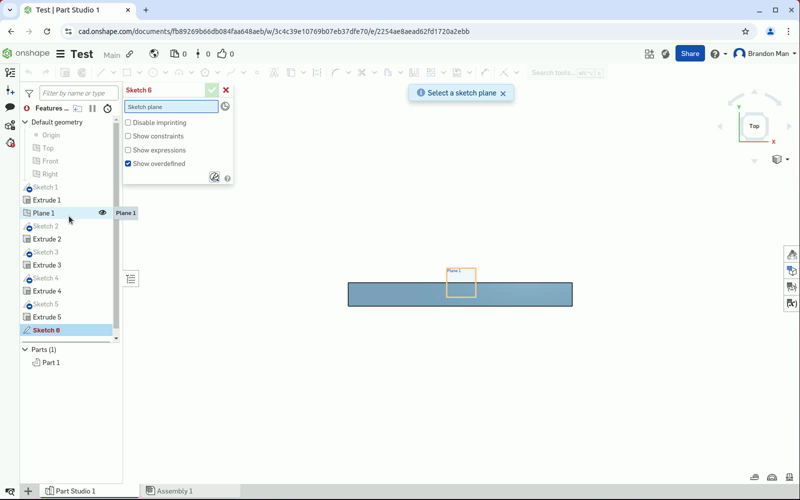
click(69, 215)
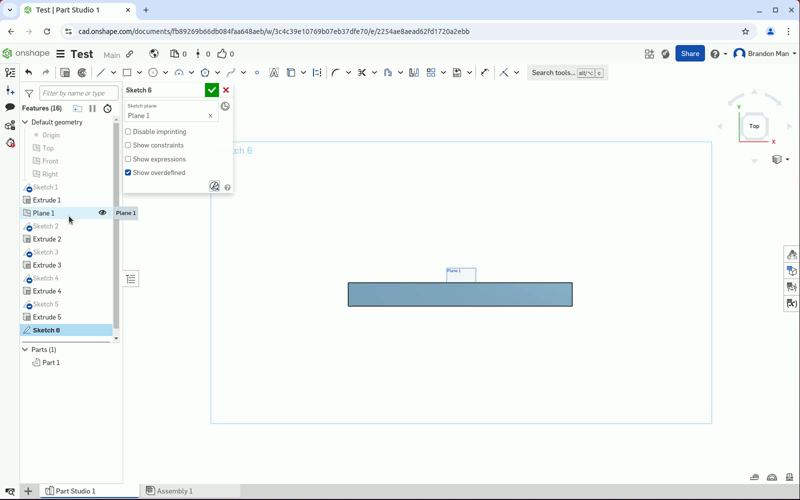
mouse_move(73, 352)
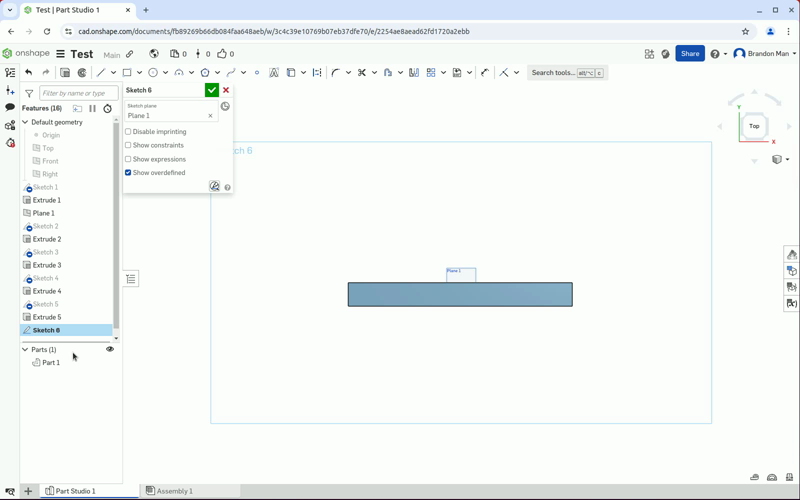
key(y)
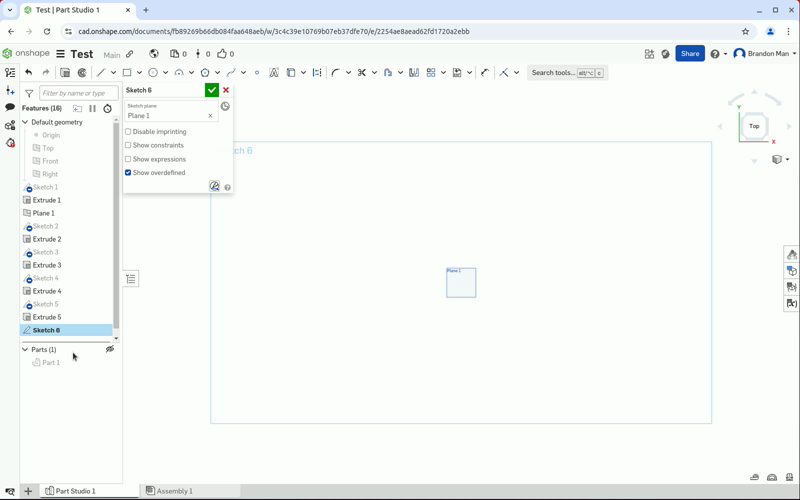
key(l)
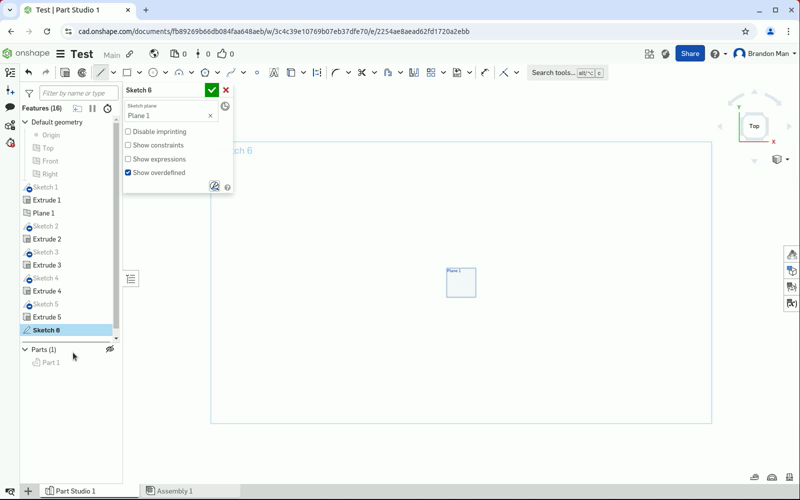
key_down(shift)
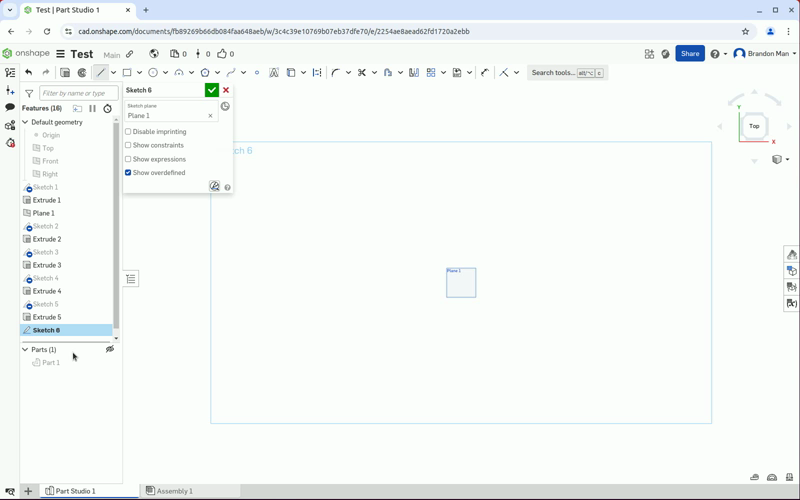
mouse_move(371, 306)
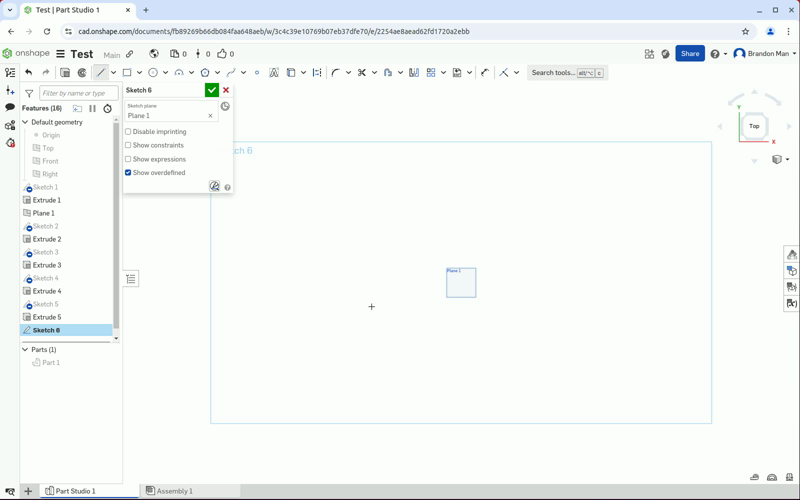
click(371, 306)
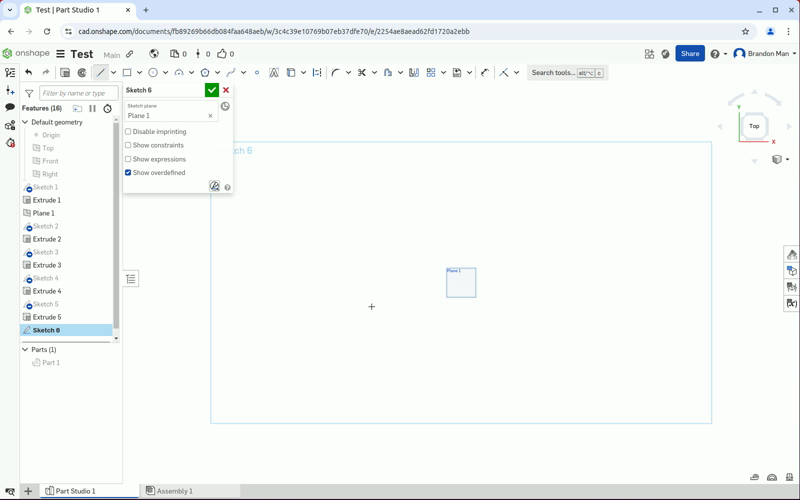
key_up(shift)
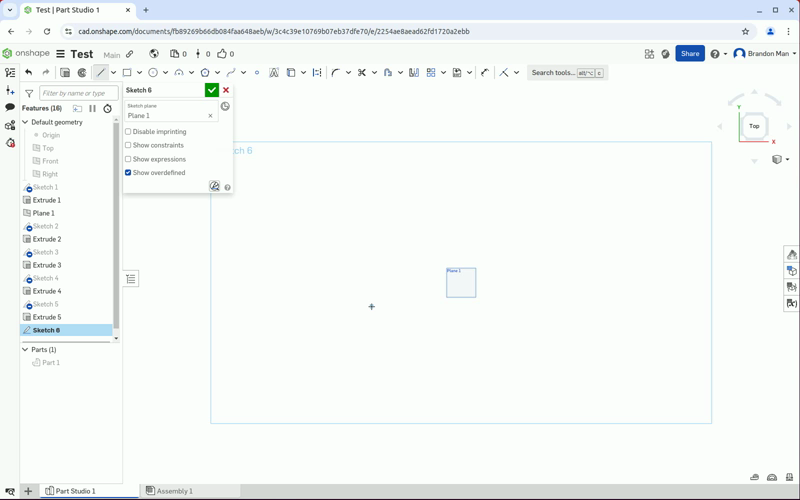
key_down(shift)
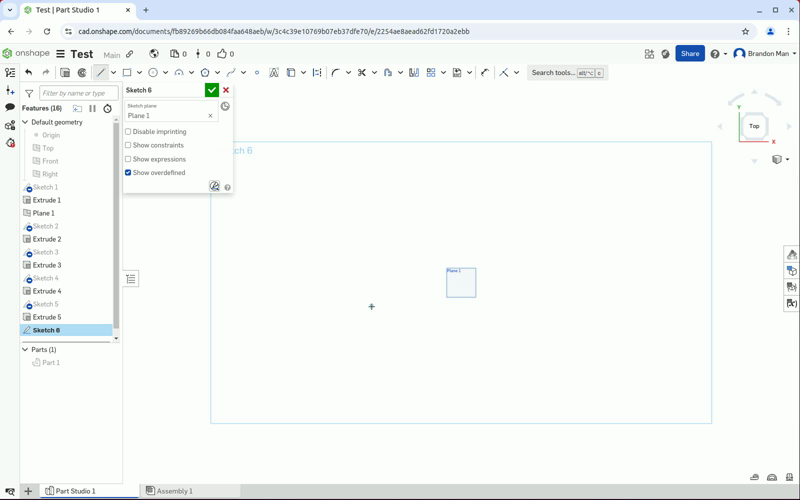
mouse_move(549, 306)
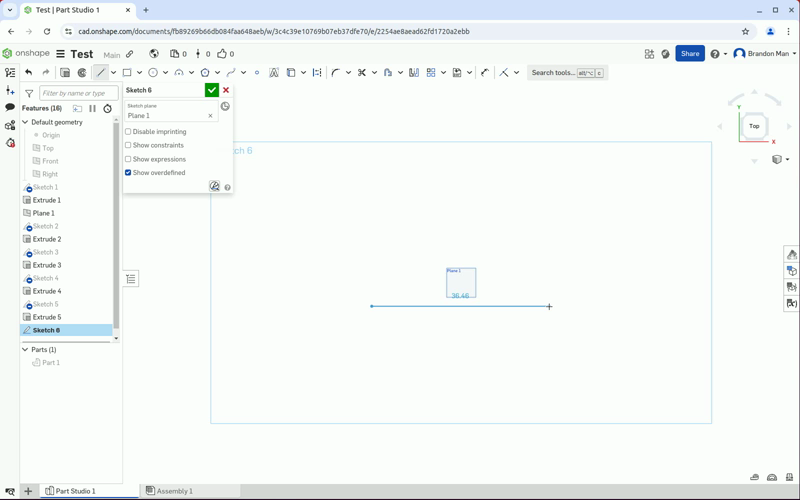
click(549, 306)
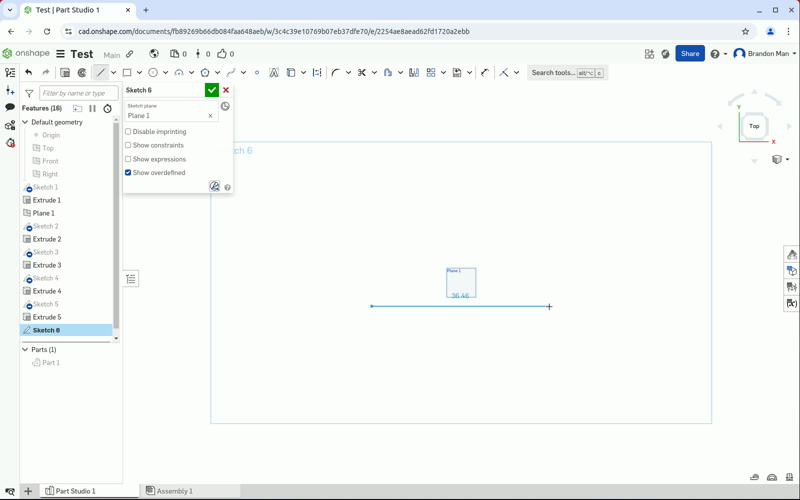
key_up(shift)
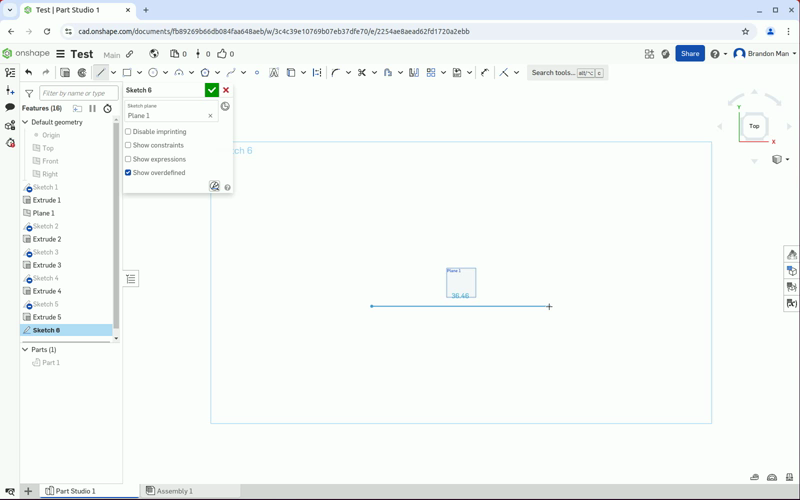
key_down(shift)
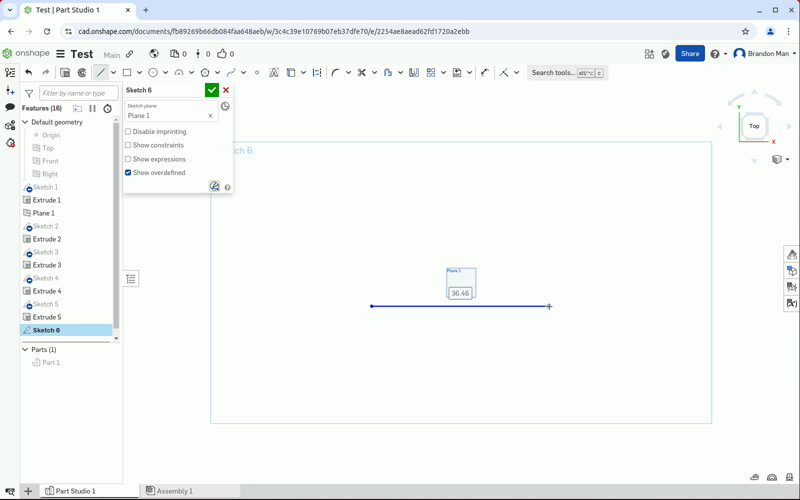
mouse_move(579, 306)
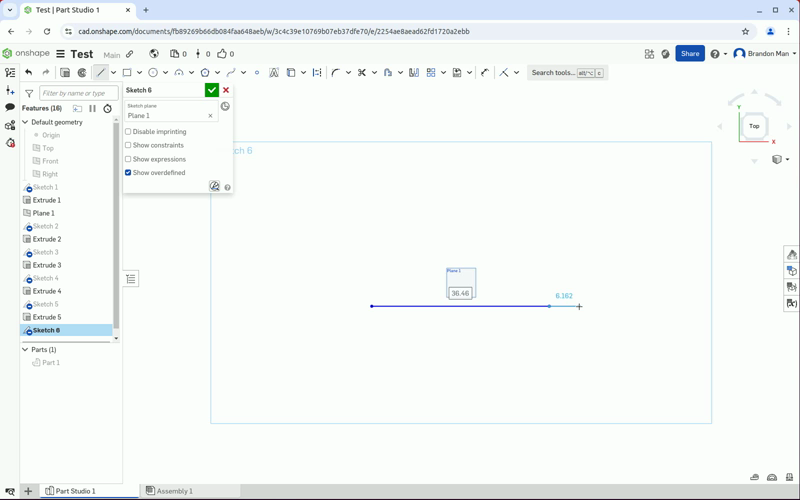
mouse_move(549, 304)
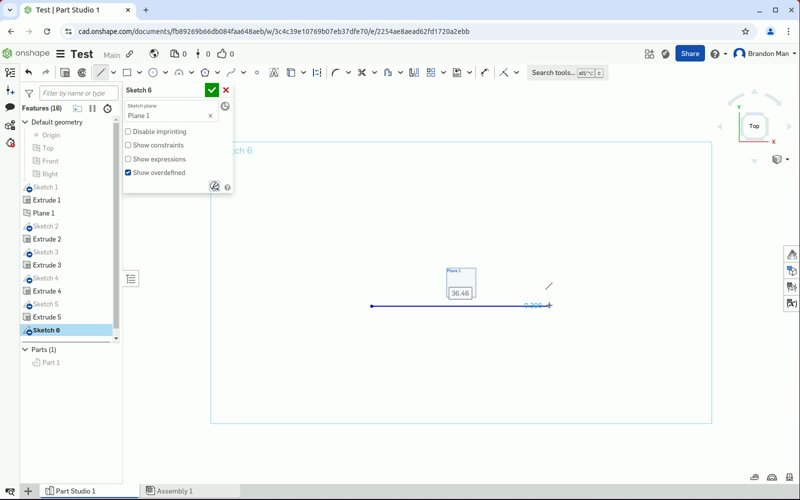
scroll(6)
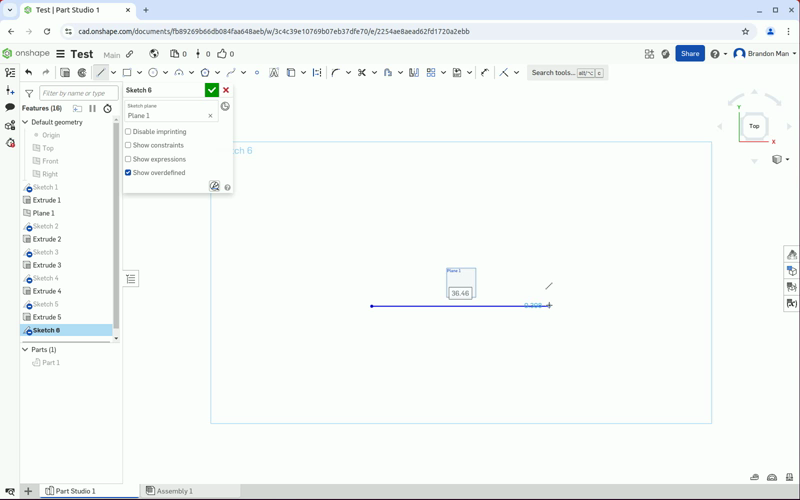
scroll(6)
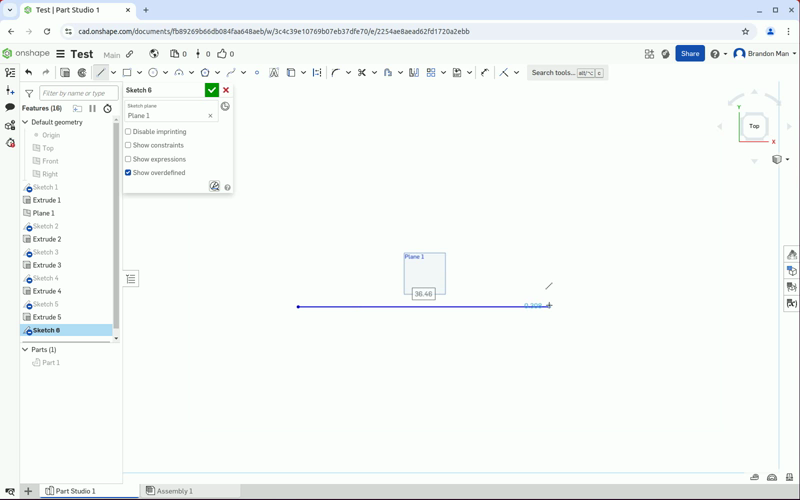
scroll(6)
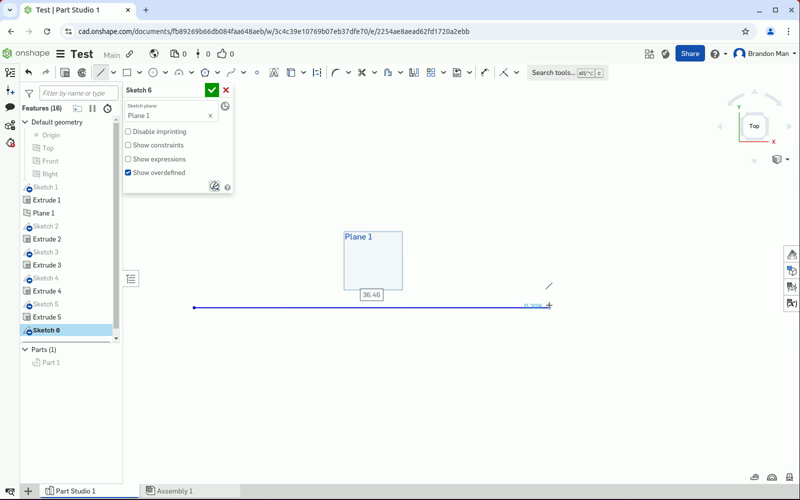
scroll(6)
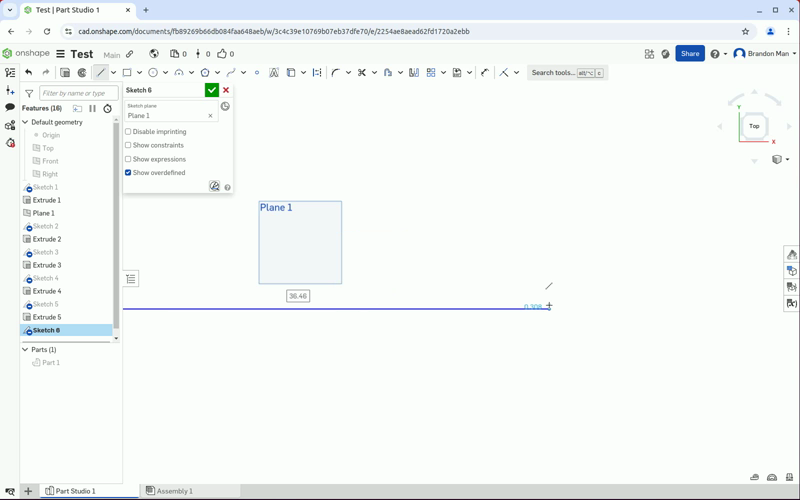
scroll(6)
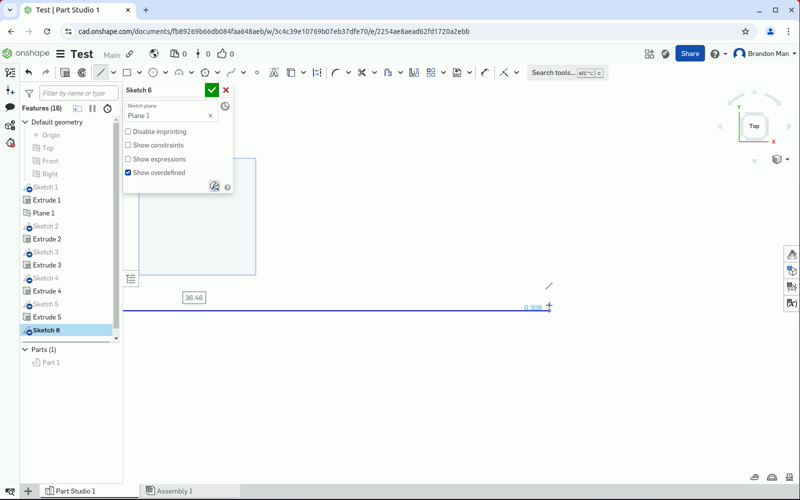
scroll(6)
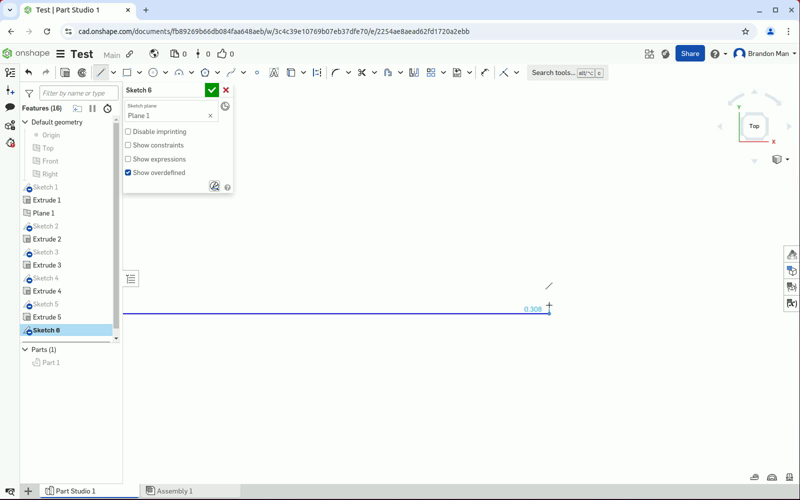
scroll(6)
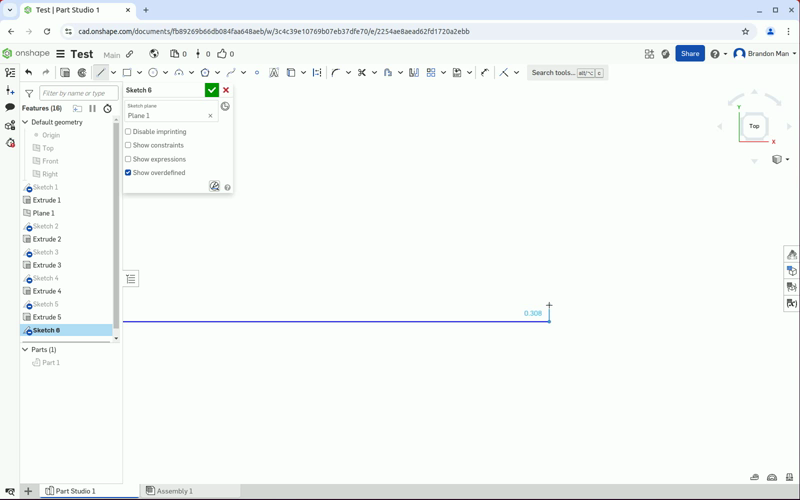
click(549, 304)
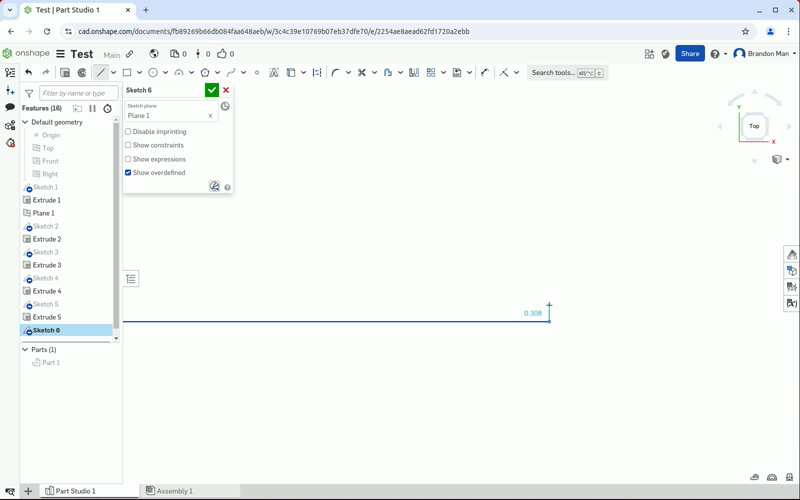
scroll(-6)
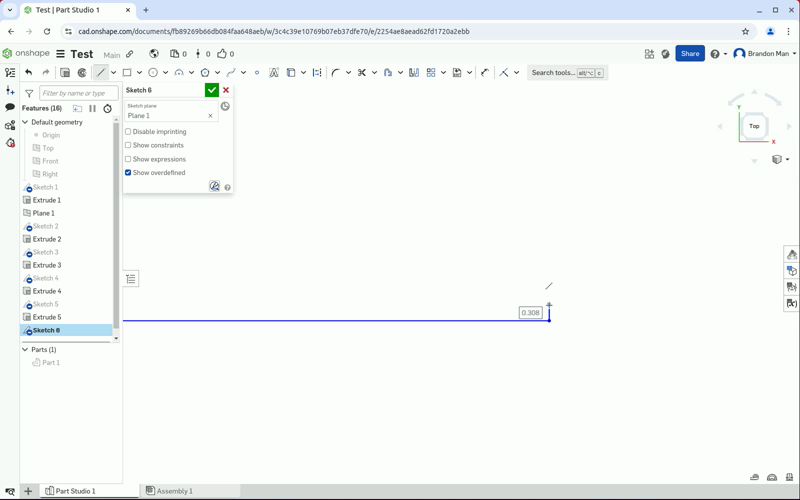
scroll(-6)
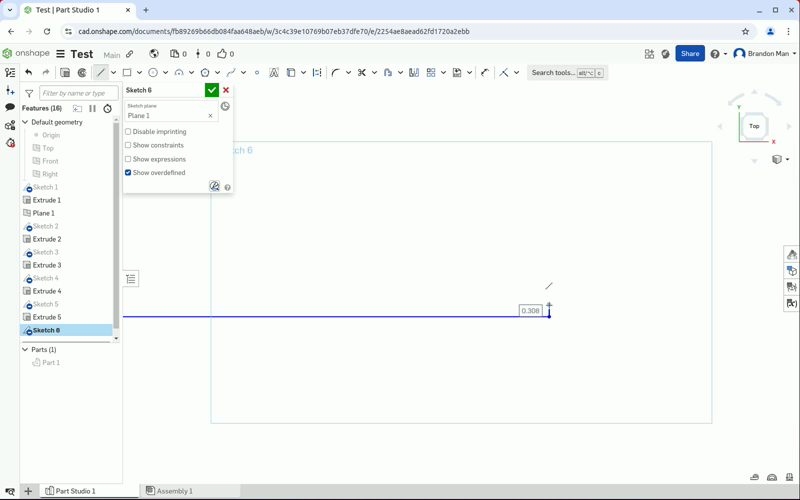
scroll(-6)
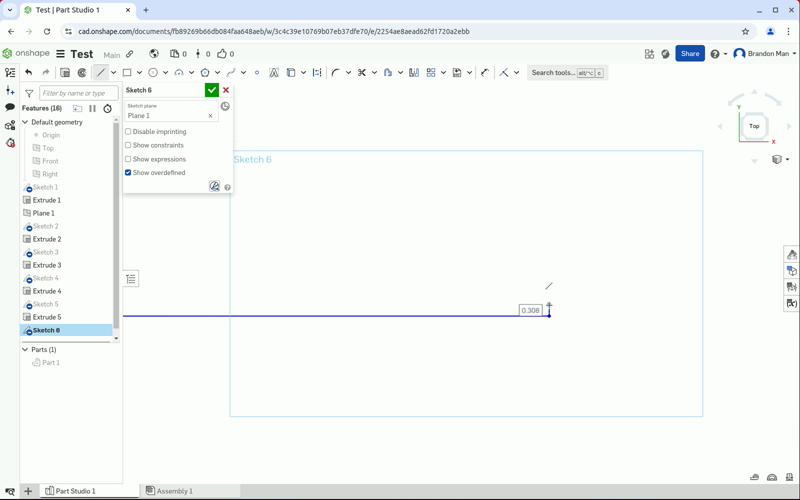
scroll(-6)
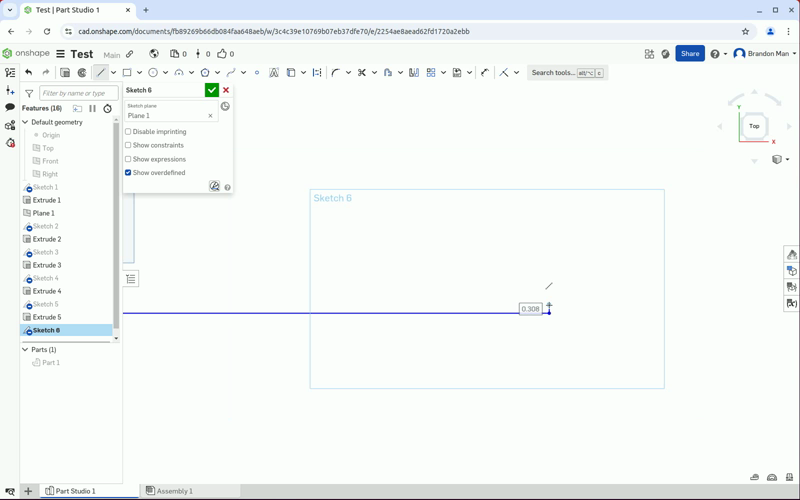
scroll(-6)
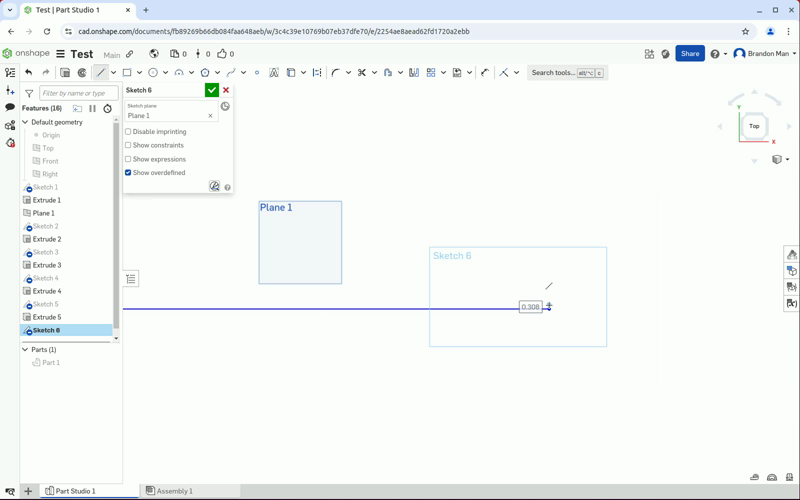
scroll(-6)
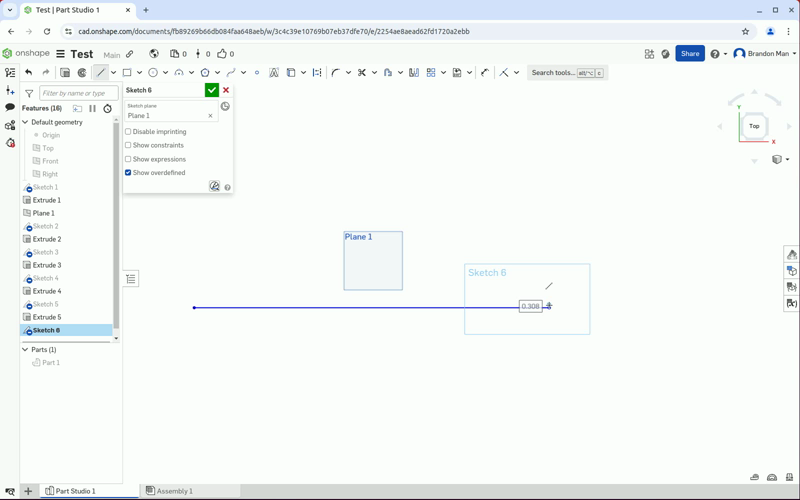
scroll(-6)
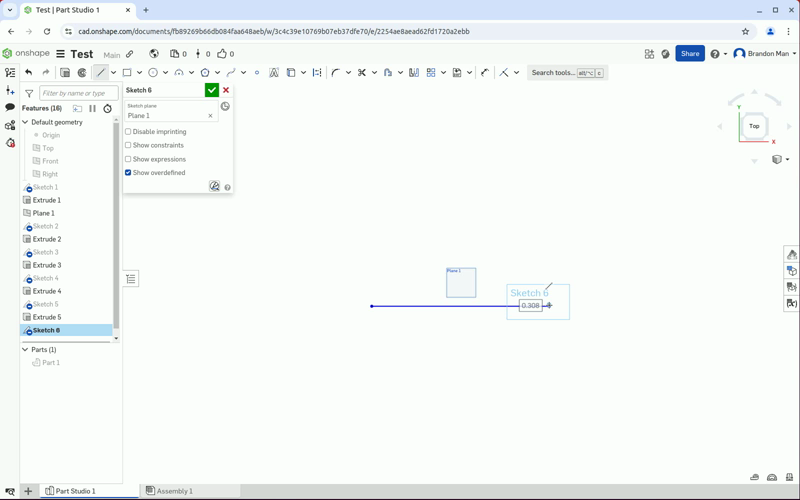
key_up(shift)
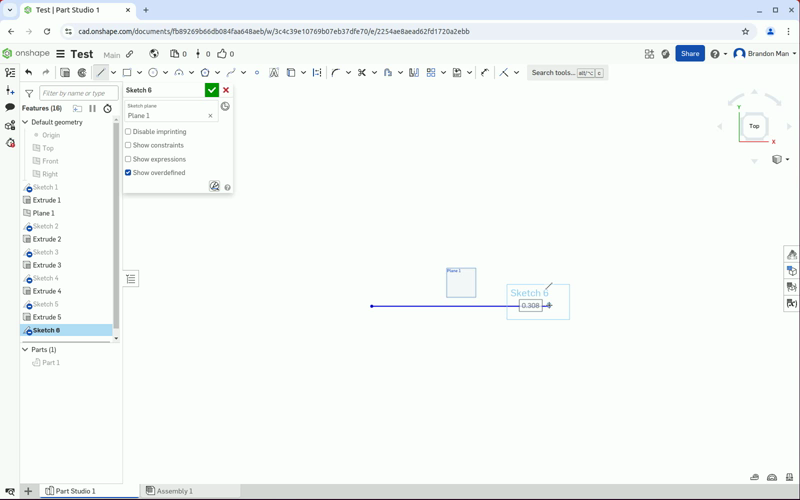
key_down(shift)
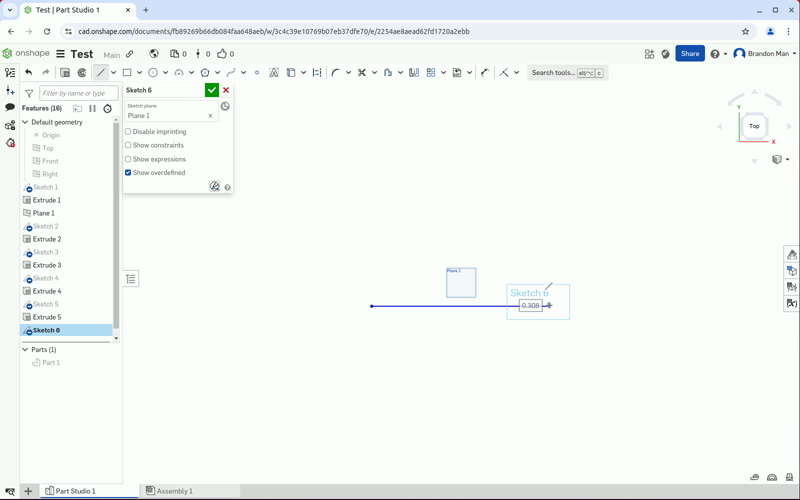
mouse_move(371, 304)
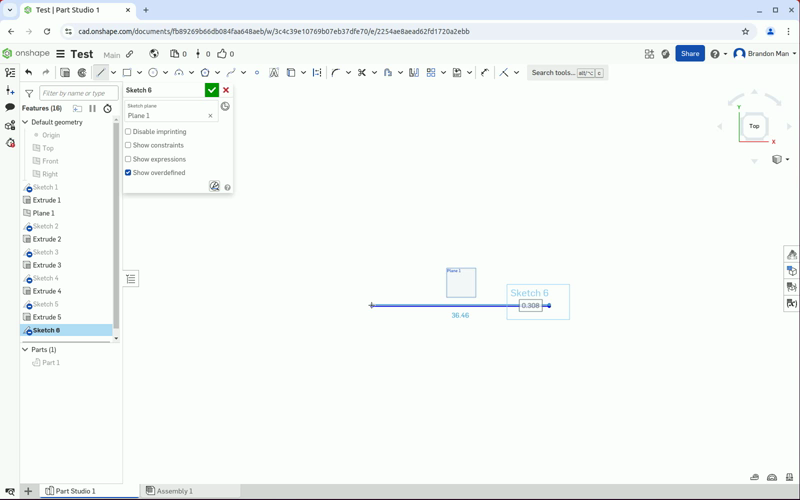
scroll(6)
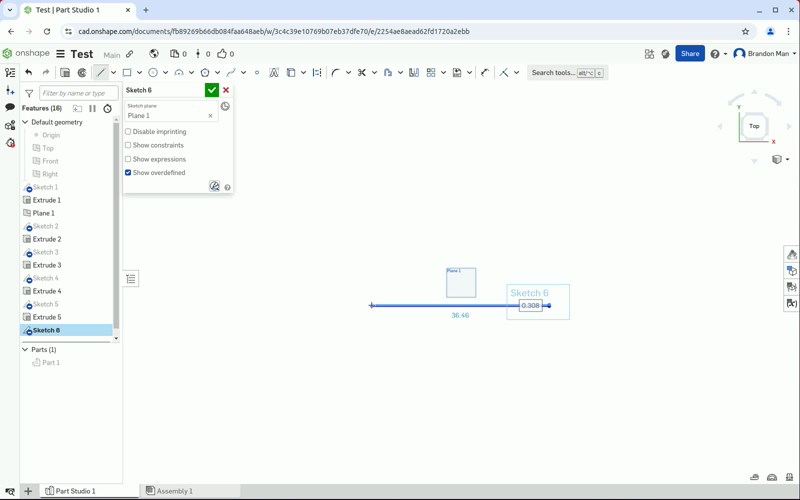
scroll(6)
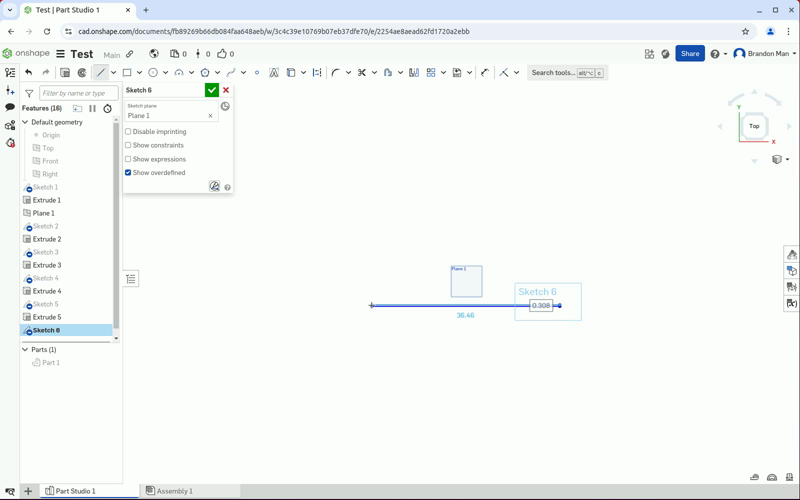
scroll(6)
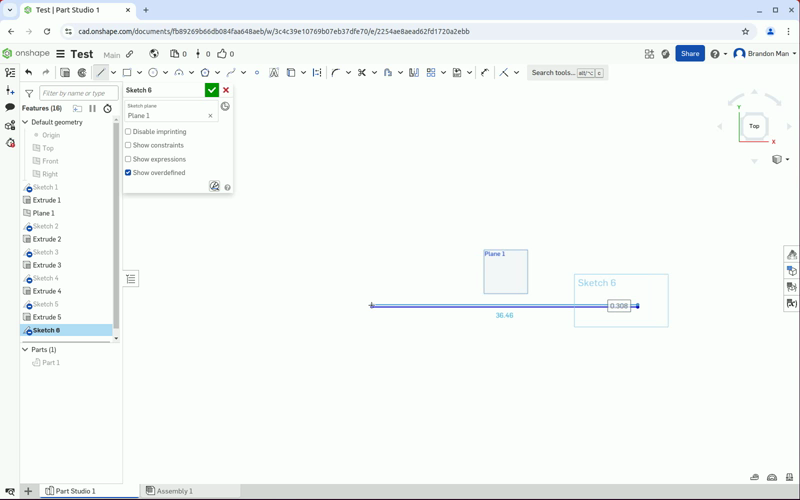
scroll(6)
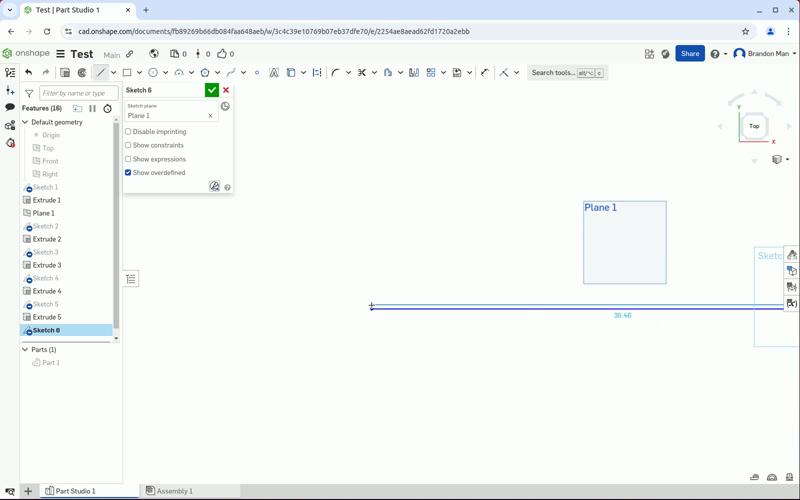
scroll(6)
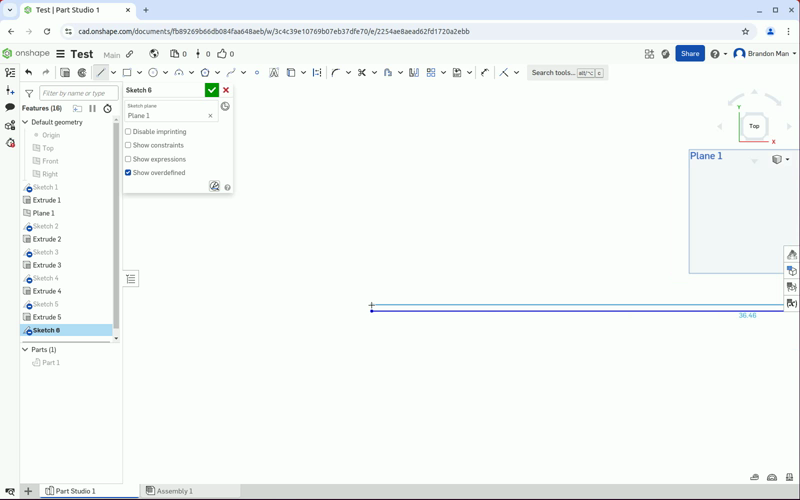
scroll(6)
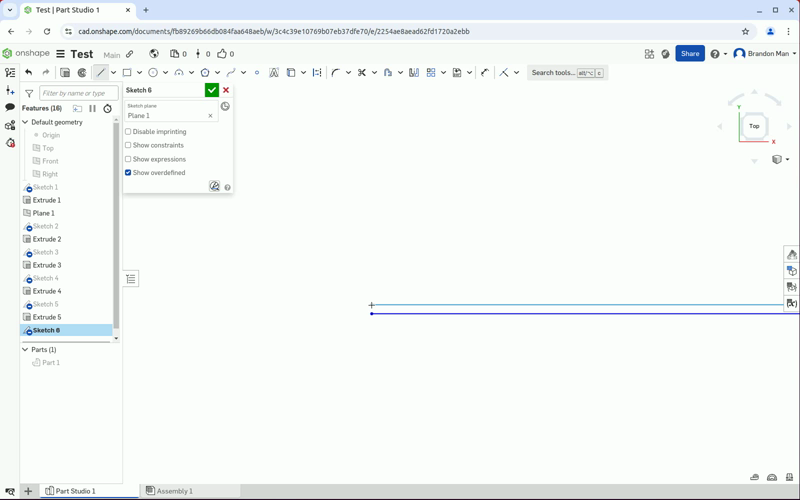
scroll(6)
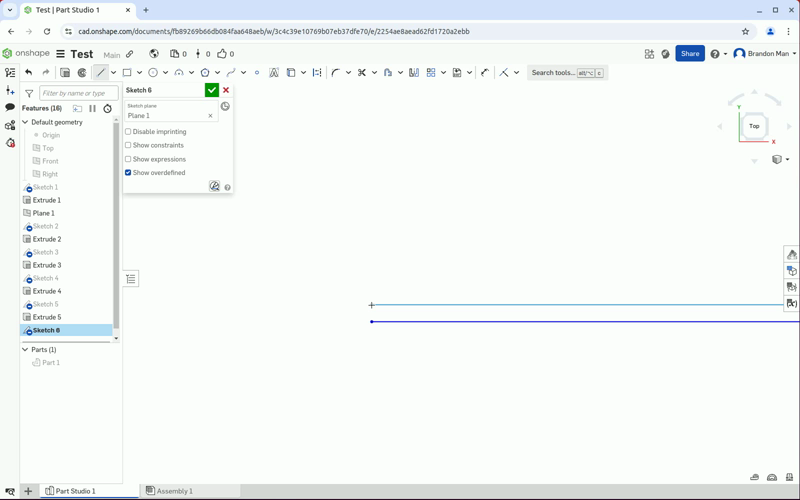
click(371, 304)
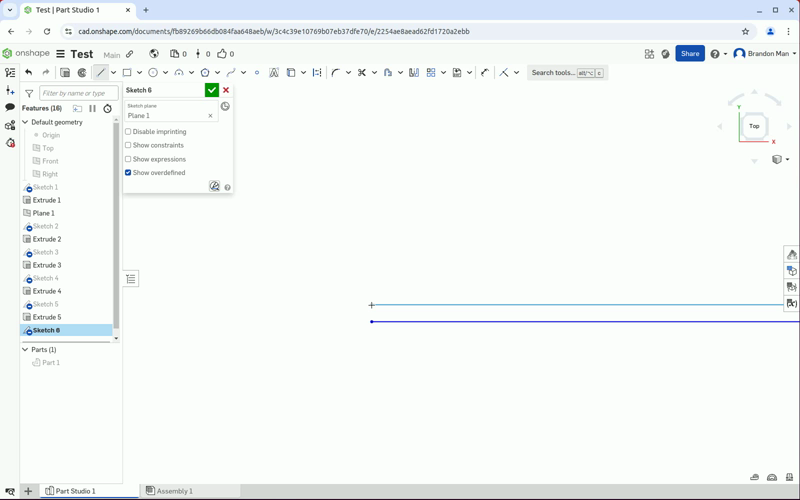
scroll(-6)
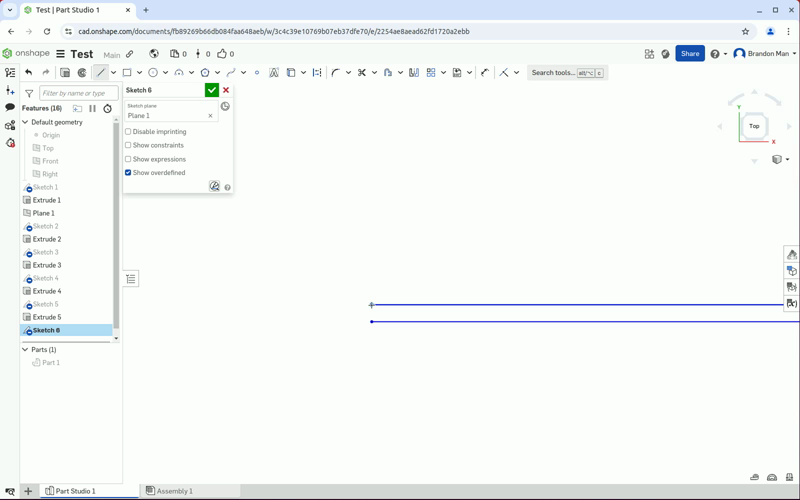
scroll(-6)
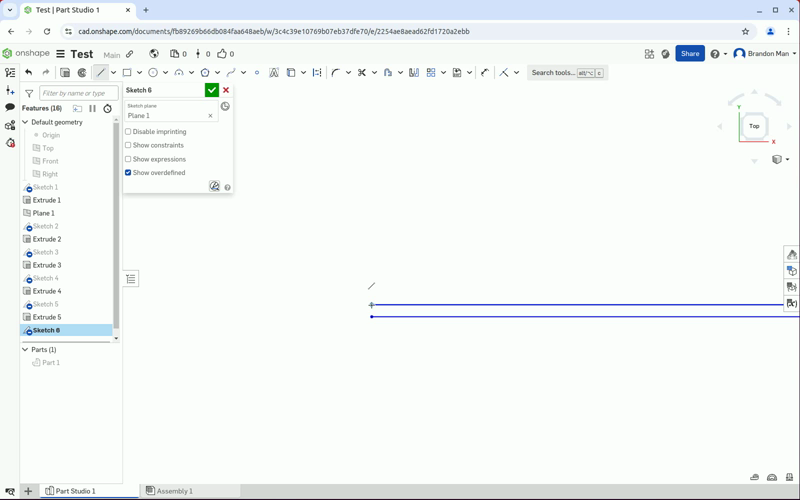
scroll(-6)
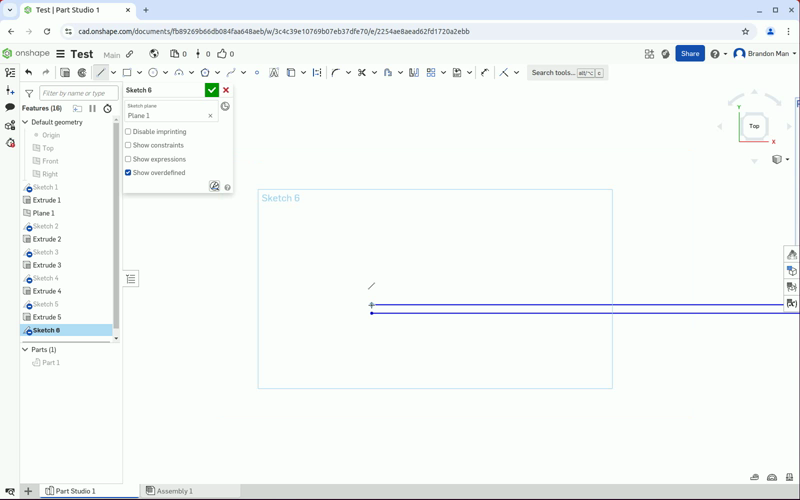
scroll(-6)
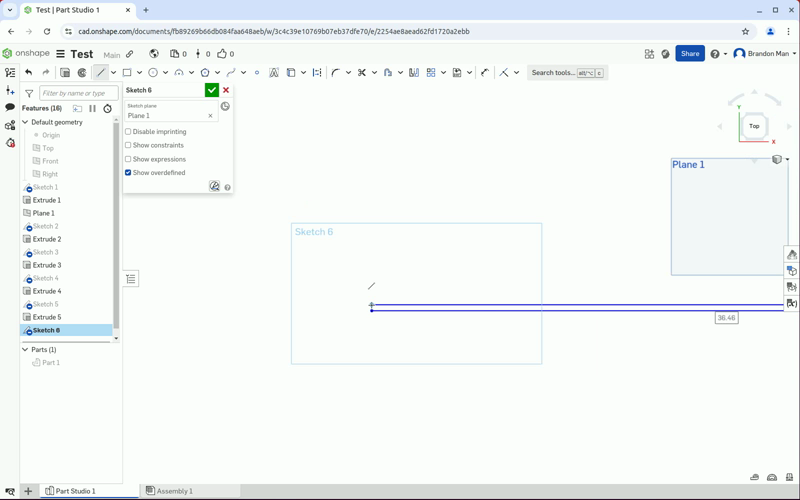
scroll(-6)
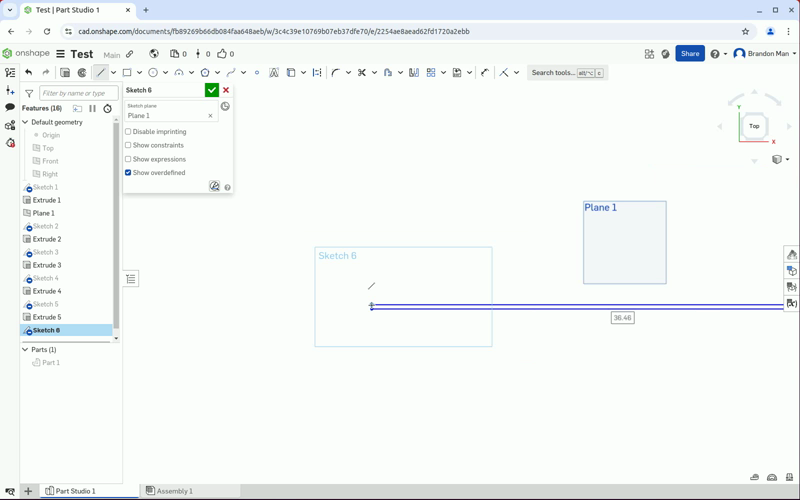
scroll(-6)
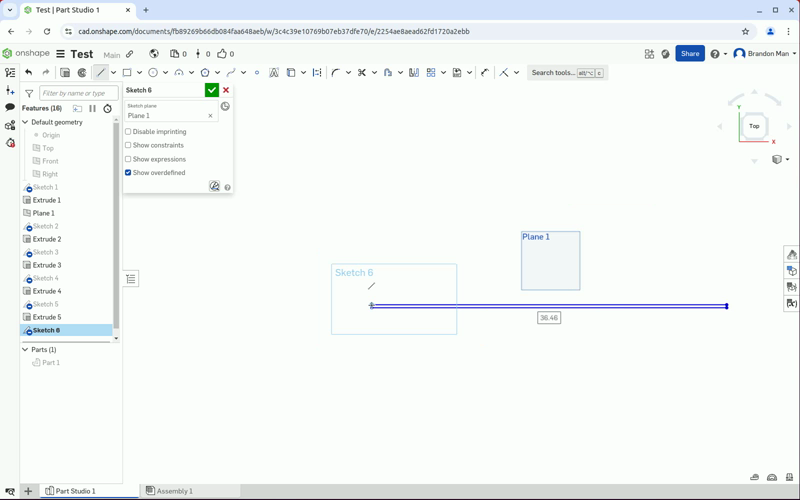
scroll(-6)
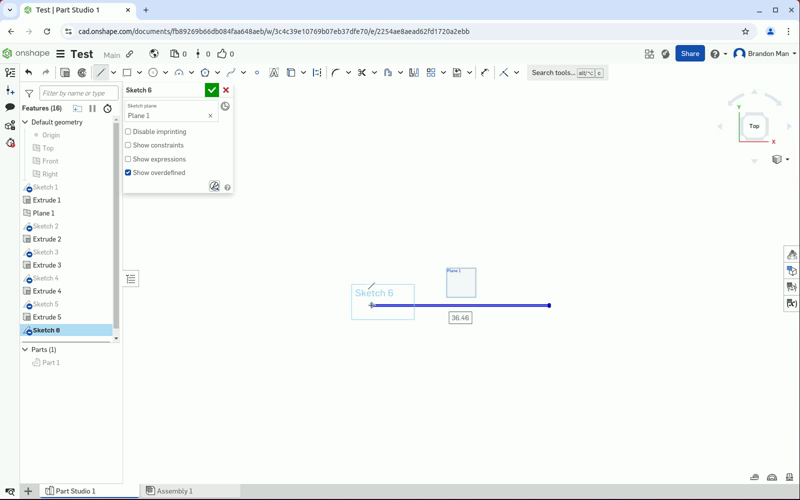
key_up(shift)
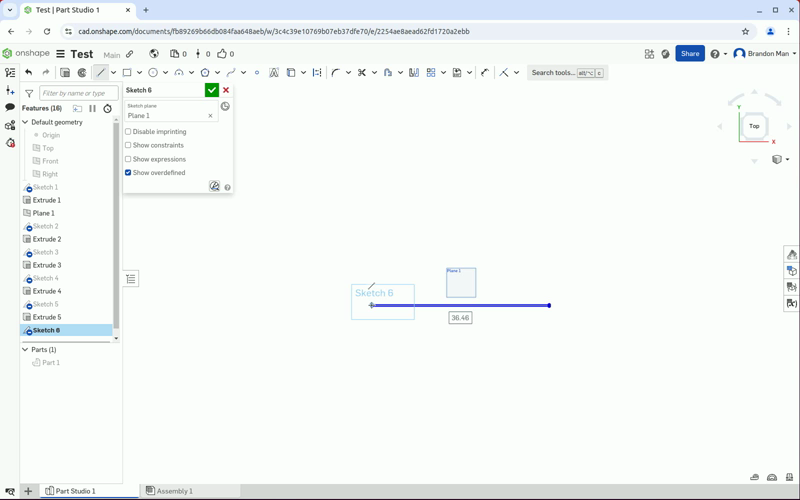
mouse_move(401, 304)
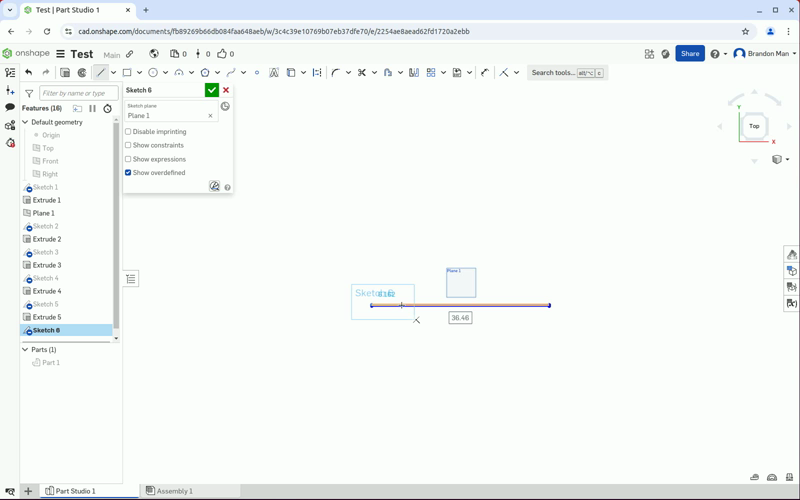
key_down(shift)
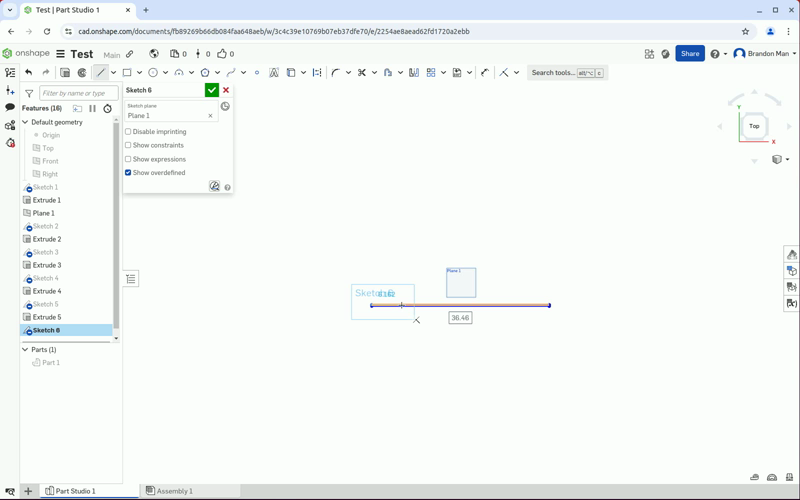
mouse_move(371, 306)
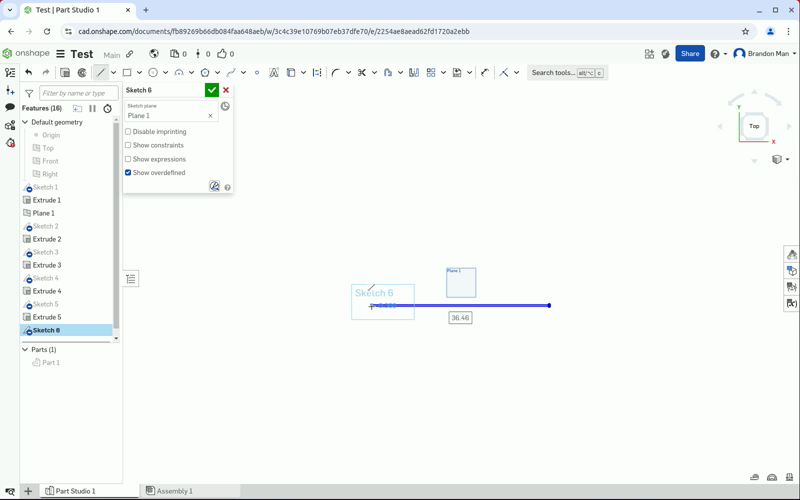
scroll(6)
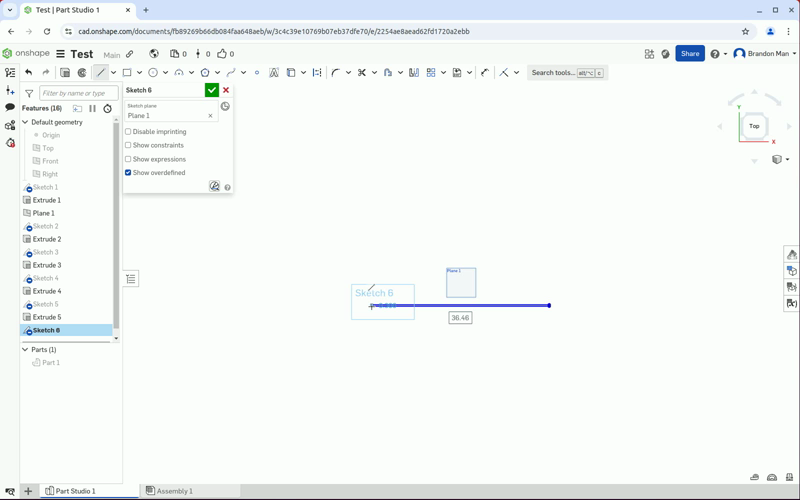
scroll(6)
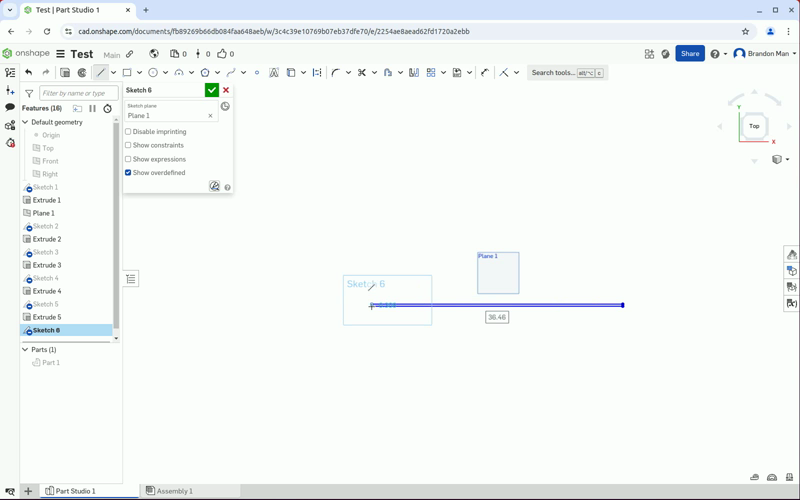
scroll(6)
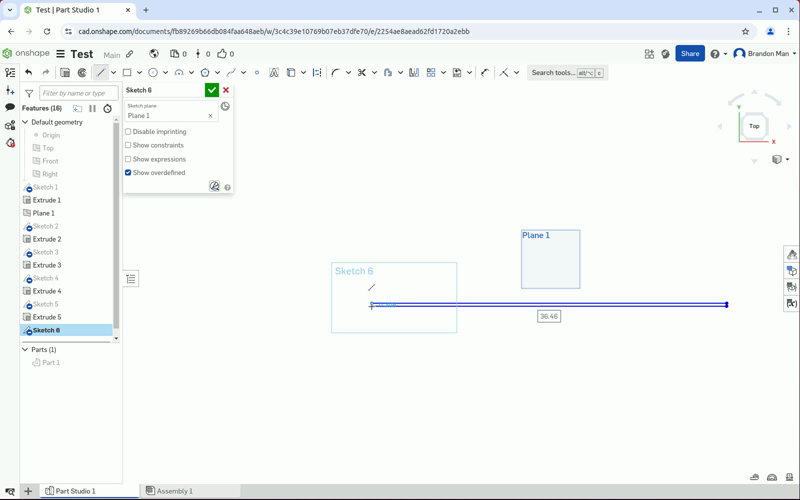
scroll(6)
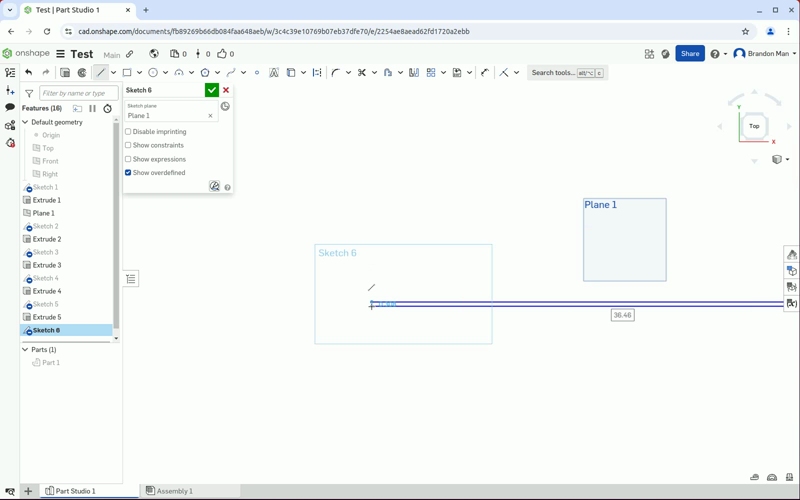
scroll(6)
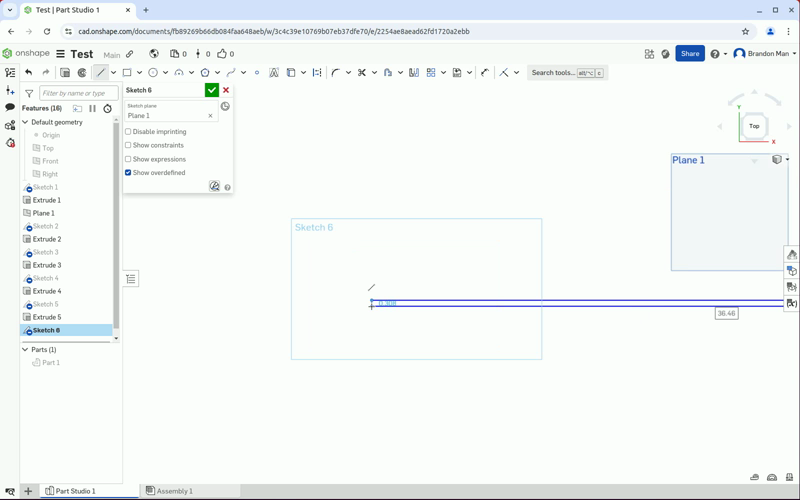
scroll(6)
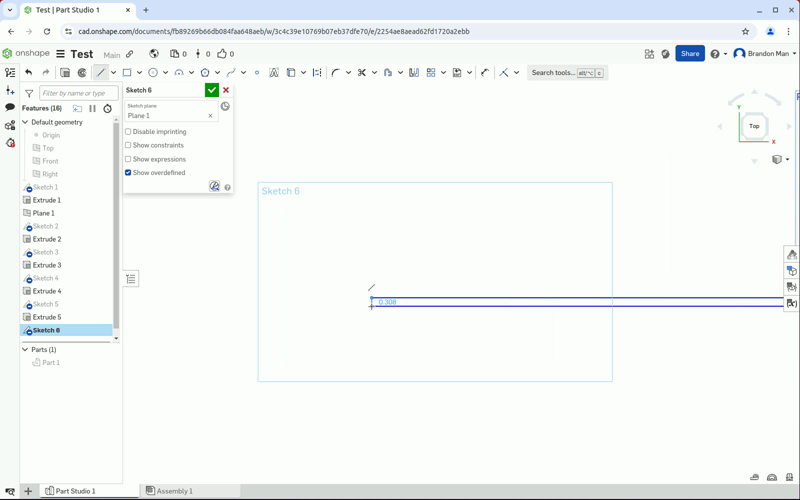
scroll(6)
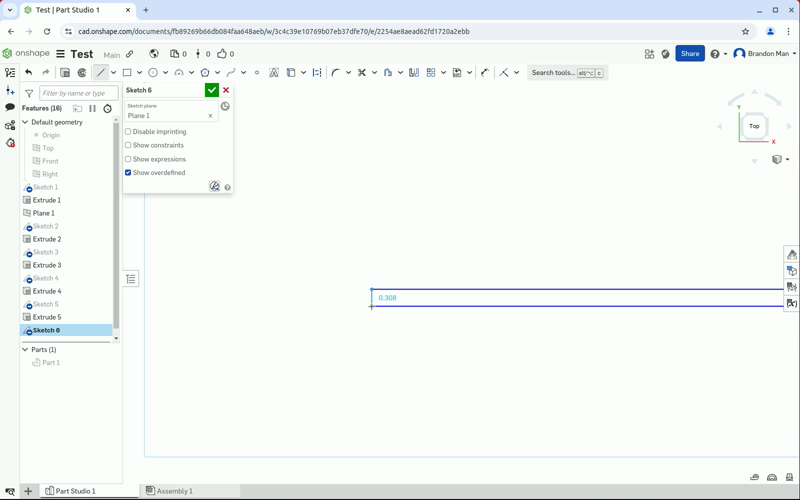
key_up(shift)
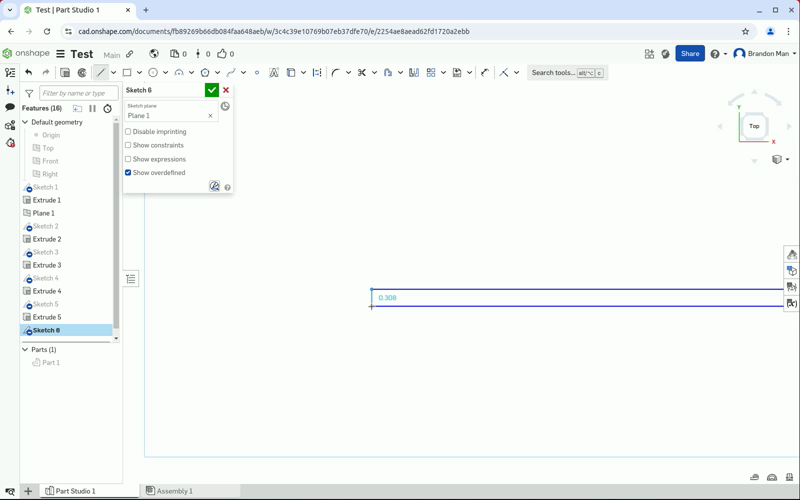
click(371, 306)
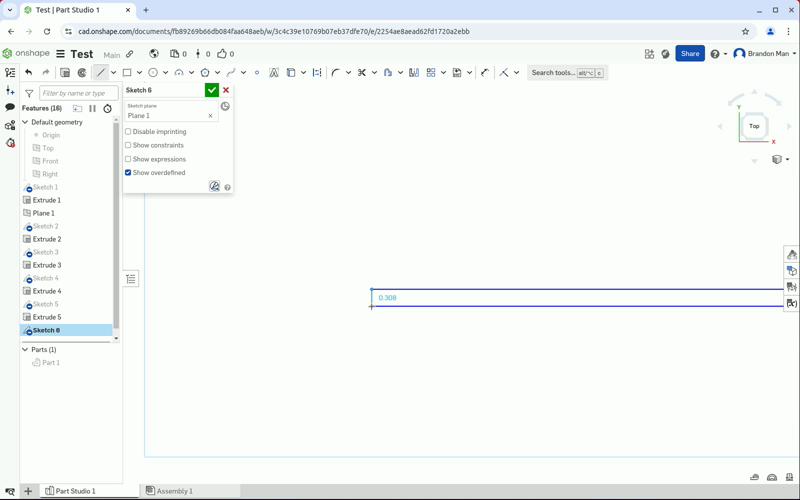
scroll(-6)
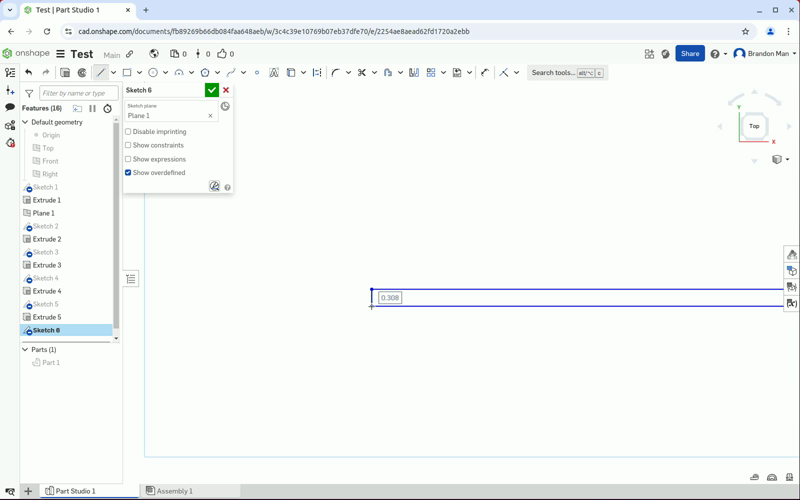
scroll(-6)
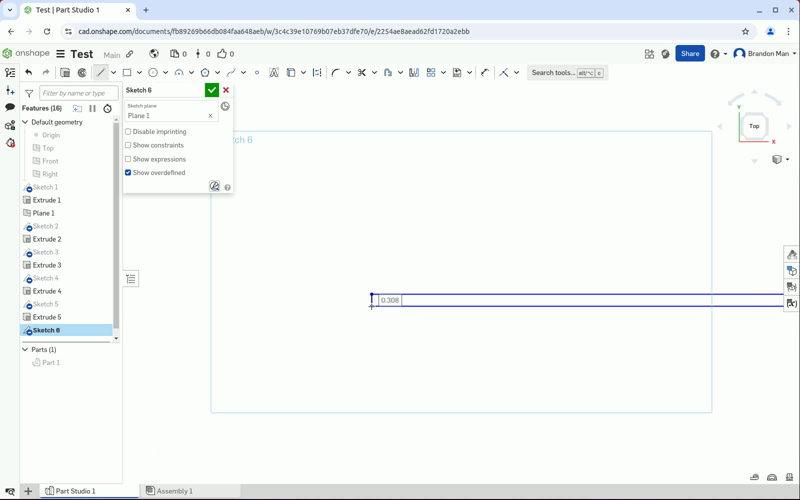
scroll(-6)
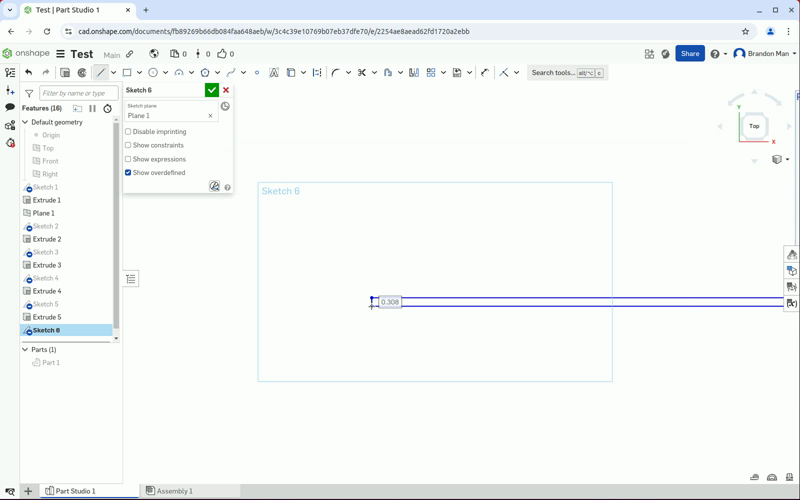
scroll(-6)
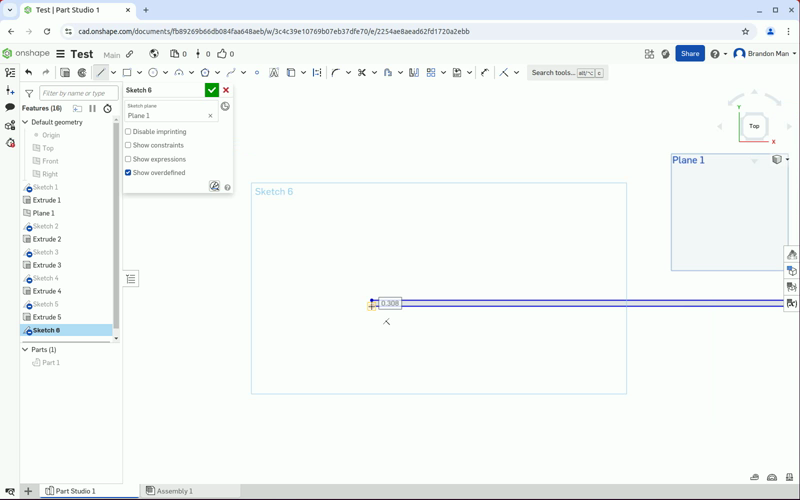
scroll(-6)
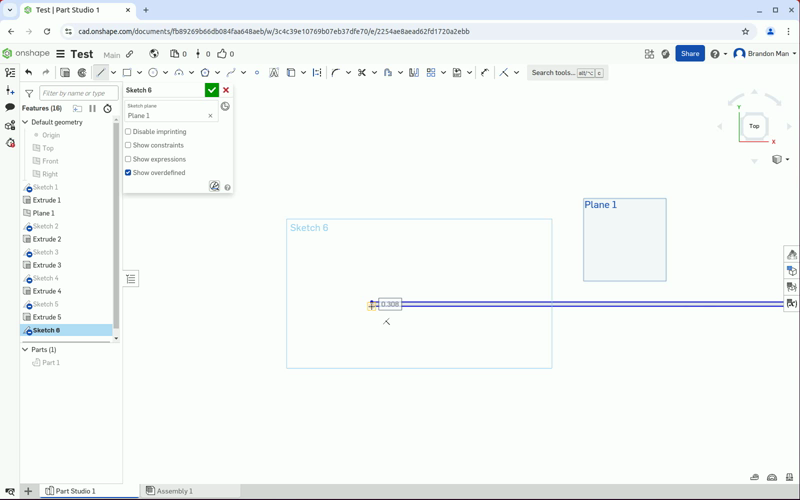
scroll(-6)
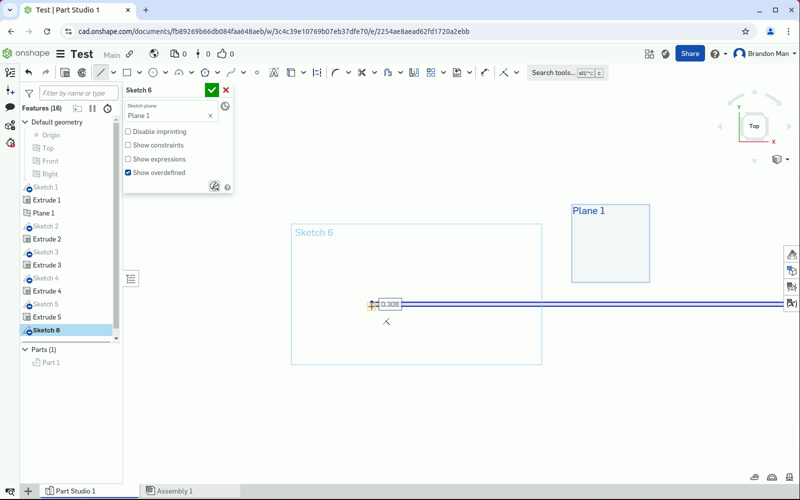
scroll(-6)
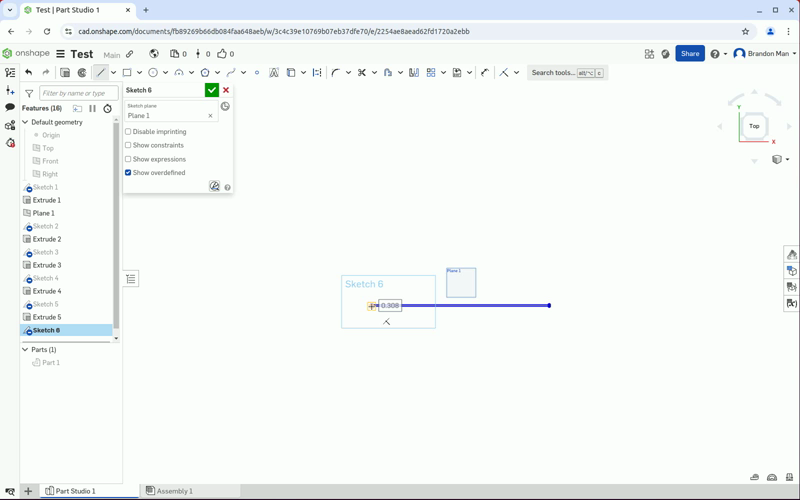
key(esc)
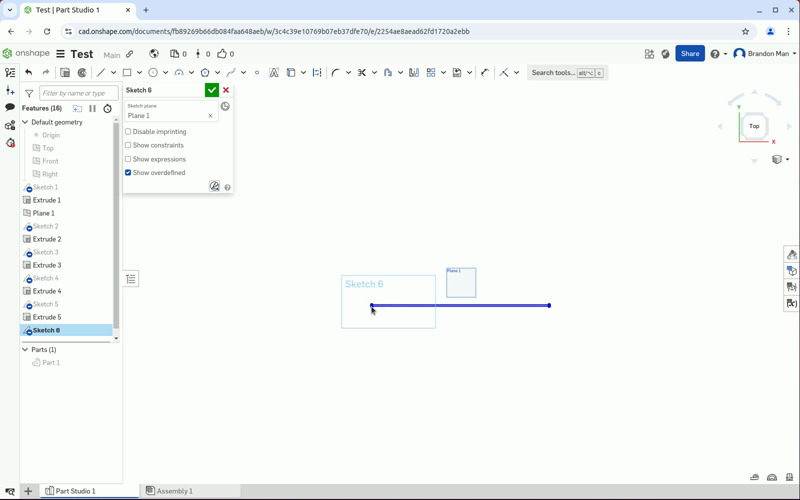
mouse_move(448, 304)
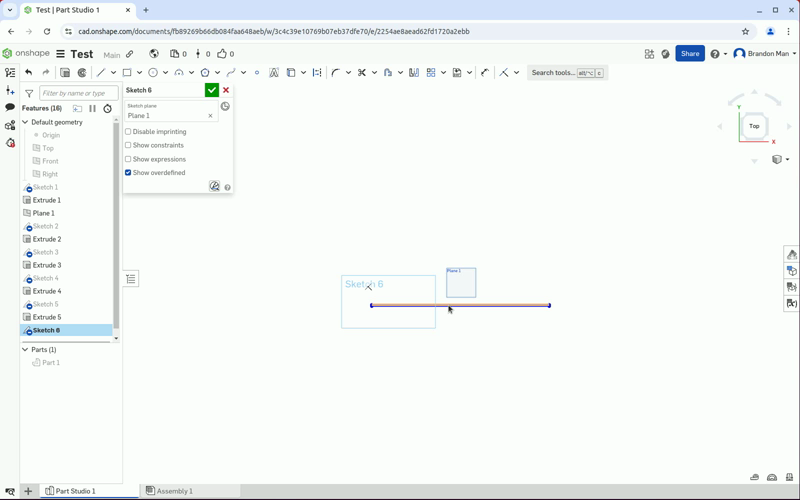
scroll(6)
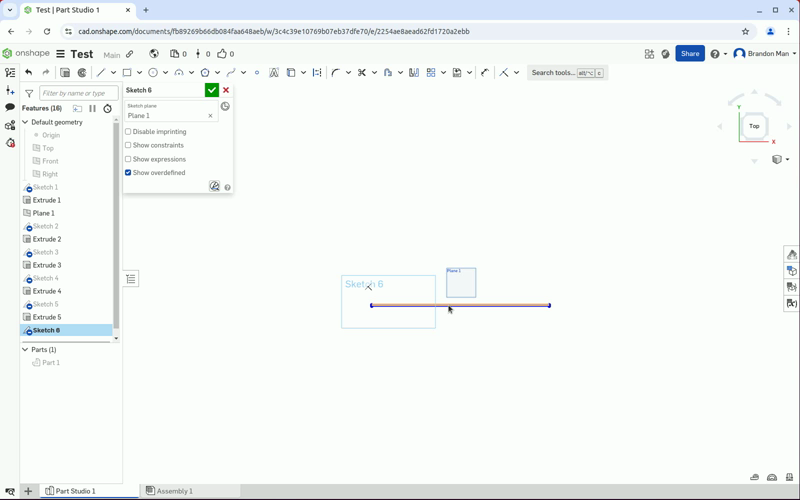
scroll(6)
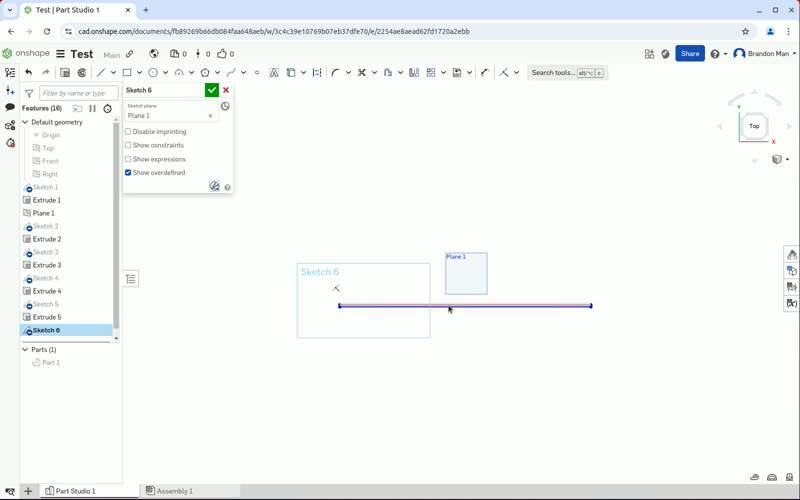
scroll(6)
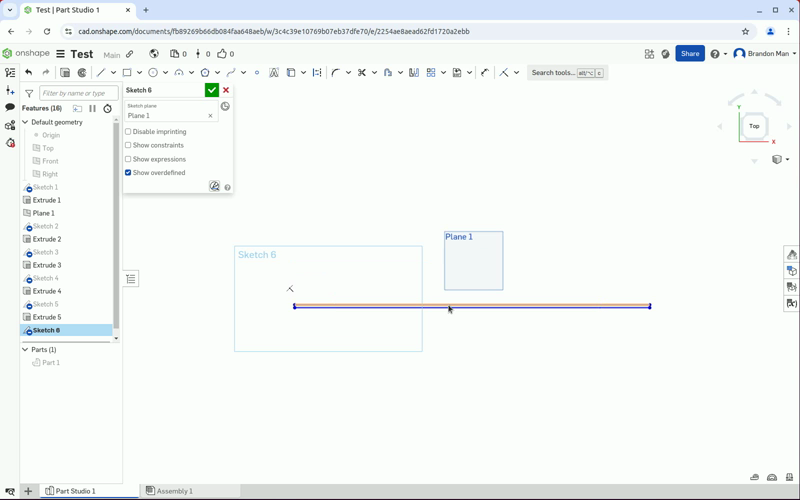
scroll(6)
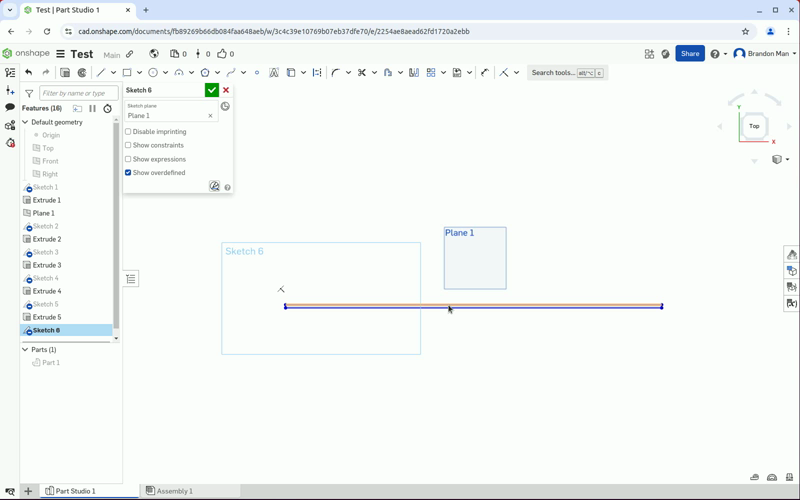
scroll(6)
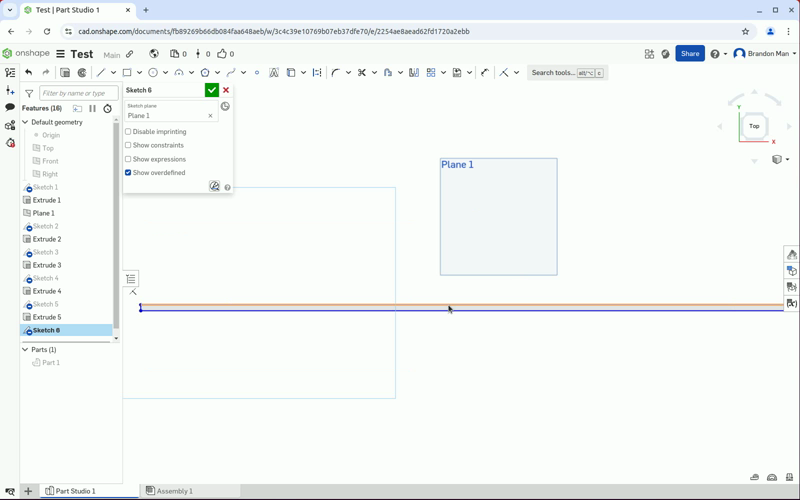
scroll(6)
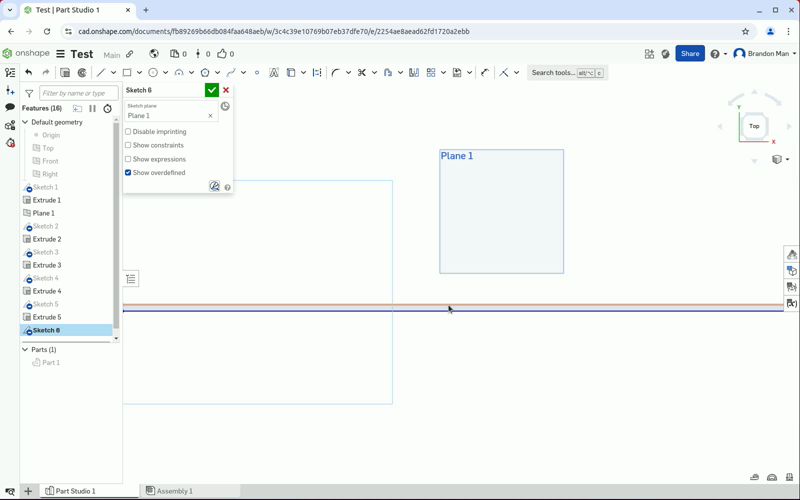
scroll(6)
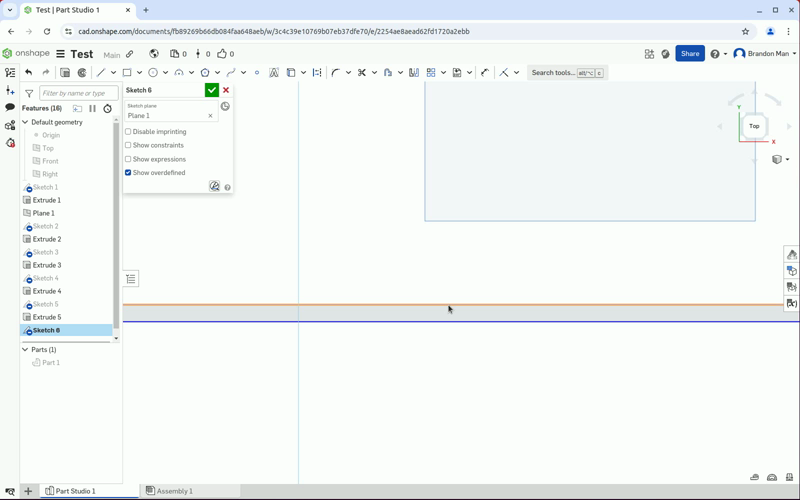
click(448, 304)
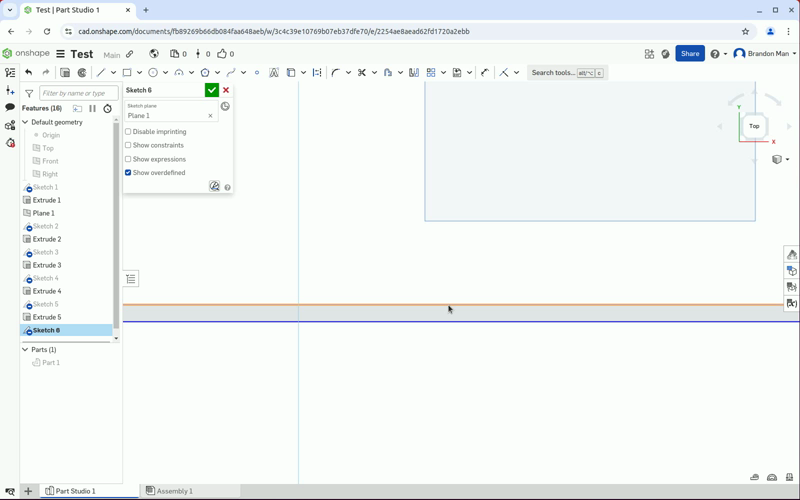
scroll(-6)
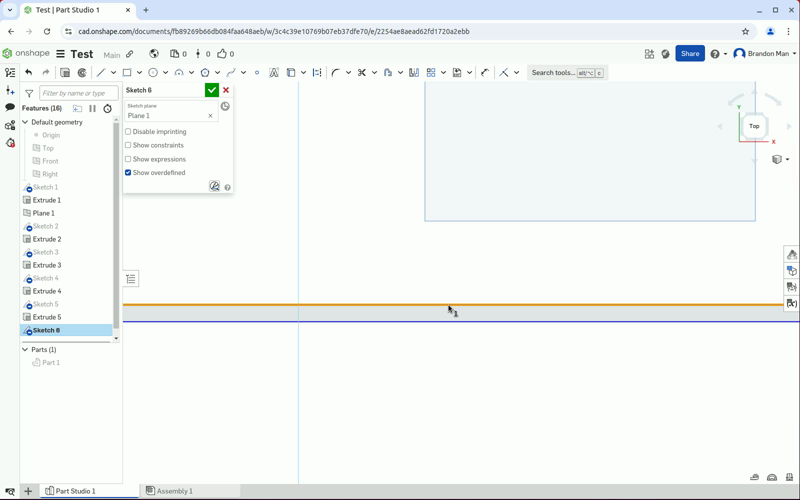
scroll(-6)
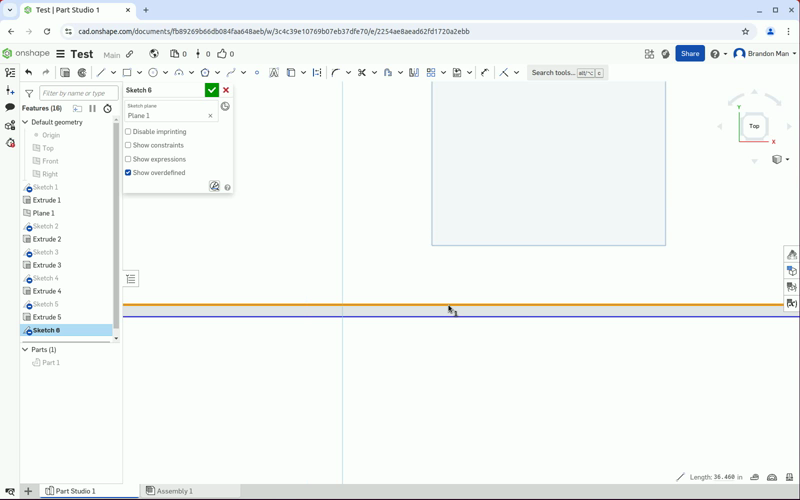
scroll(-6)
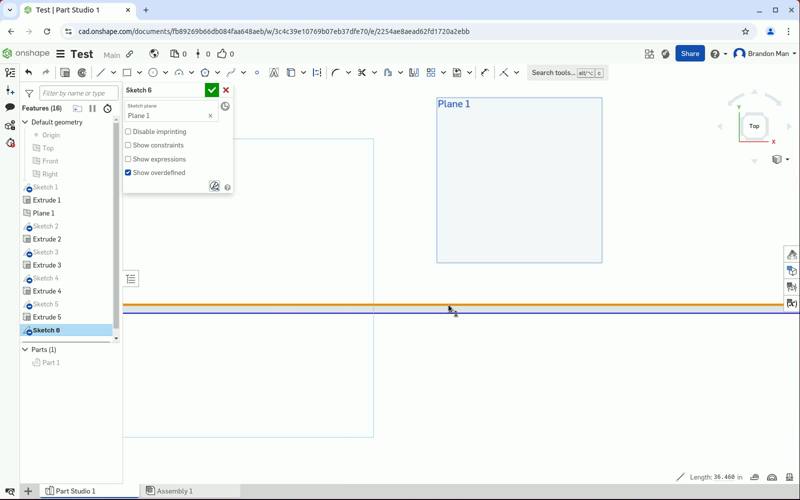
scroll(-6)
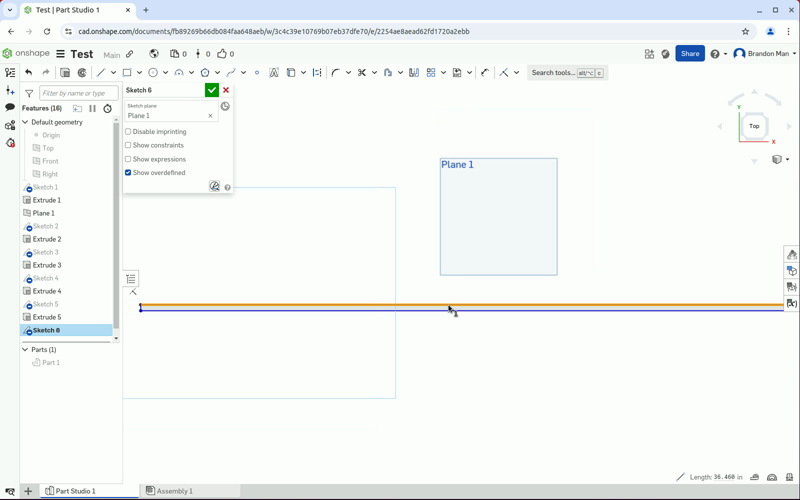
scroll(-6)
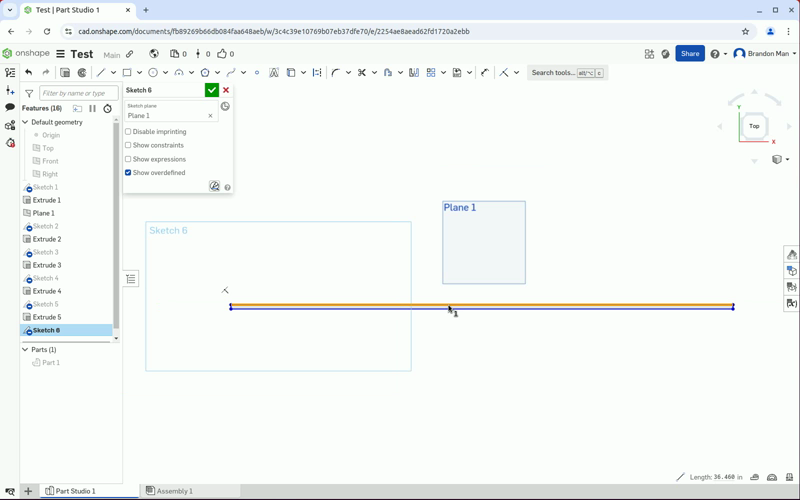
scroll(-6)
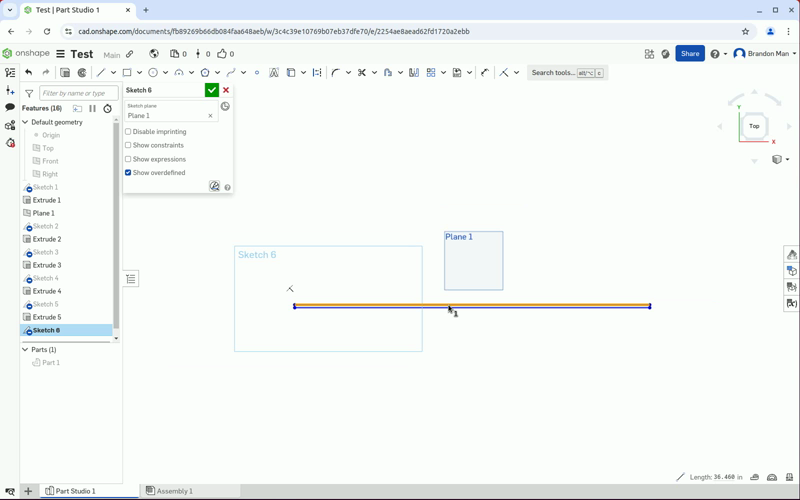
scroll(-6)
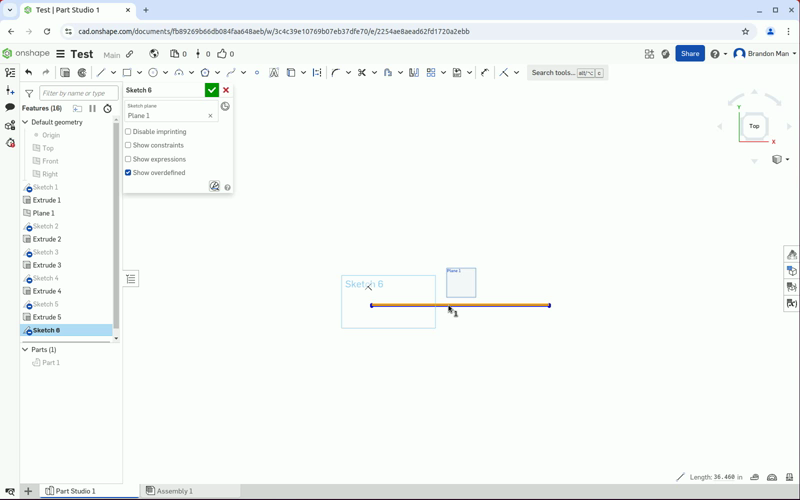
mouse_move(73, 352)
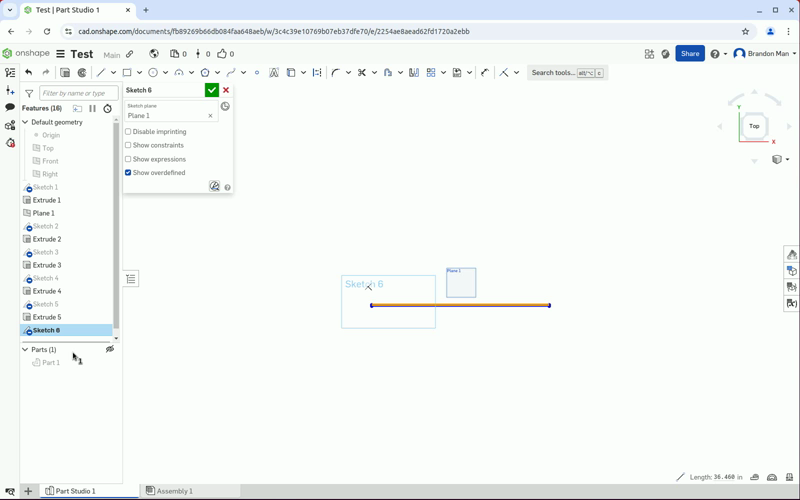
key(shift+y)
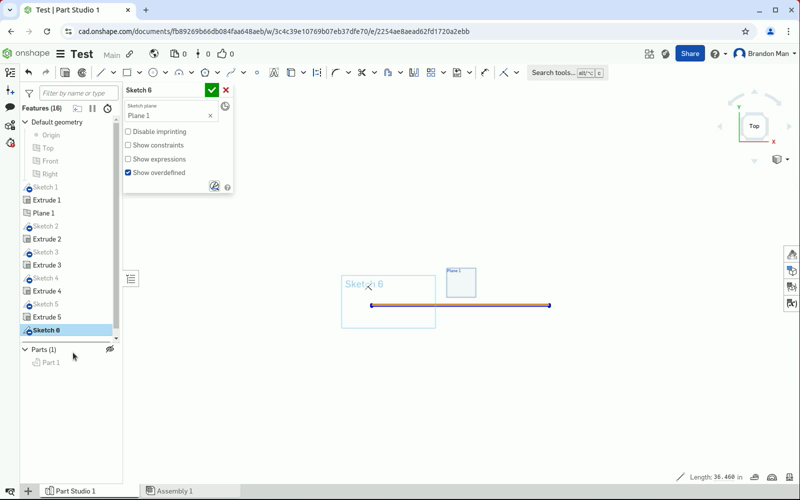
key(shift+e)
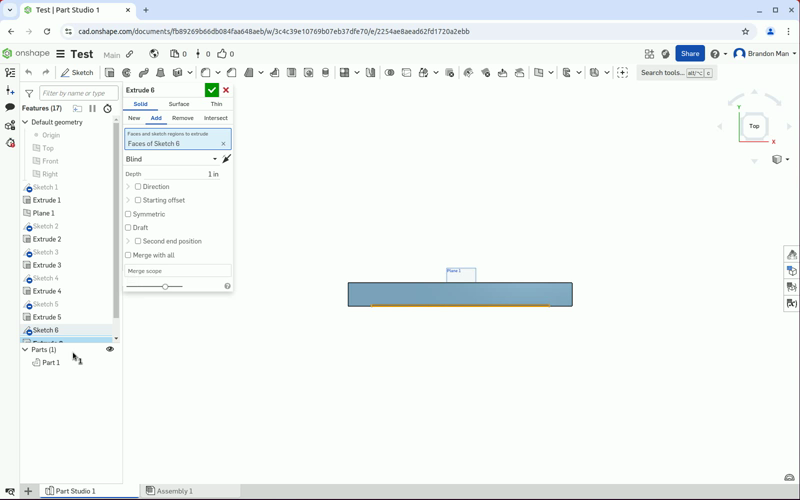
mouse_move(143, 106)
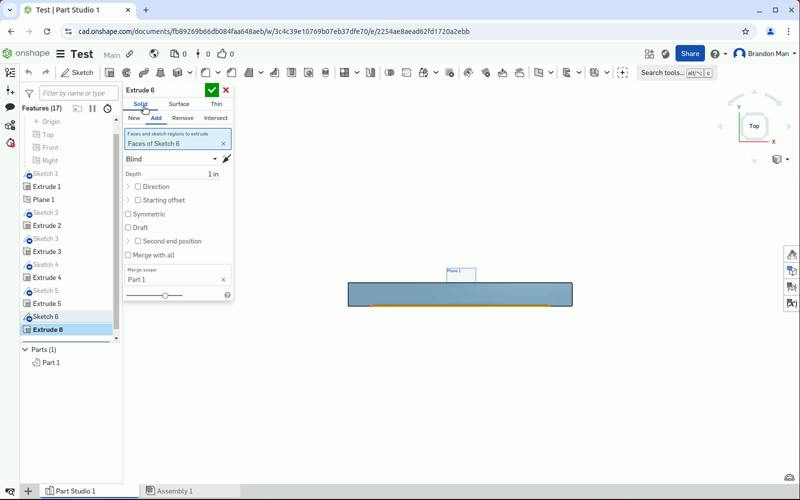
click(143, 106)
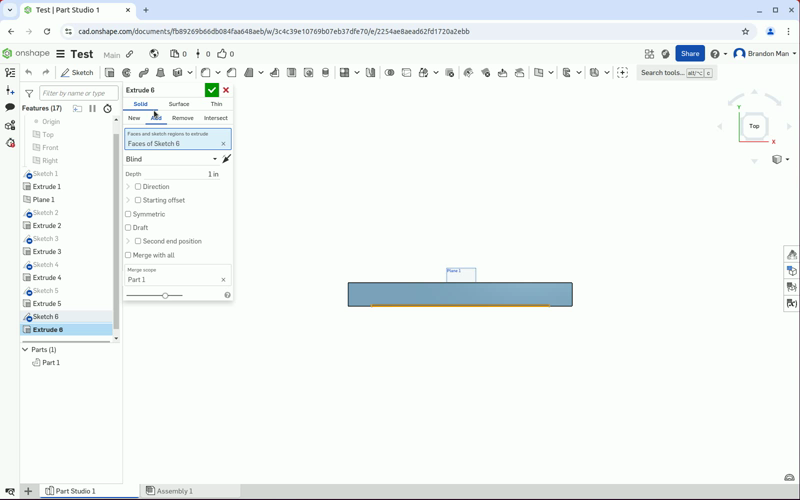
mouse_move(186, 120)
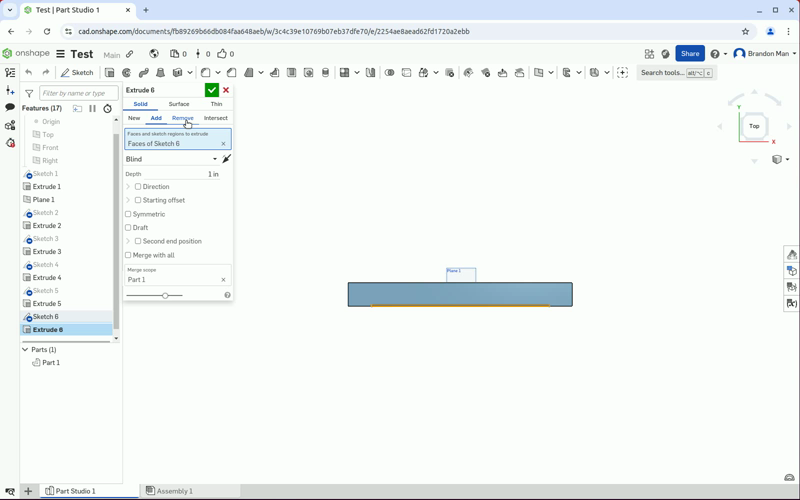
click(186, 120)
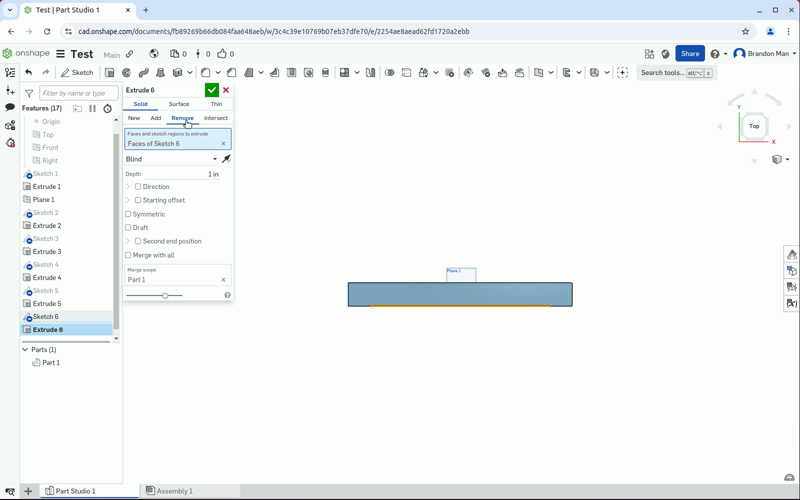
key(tab, 4)
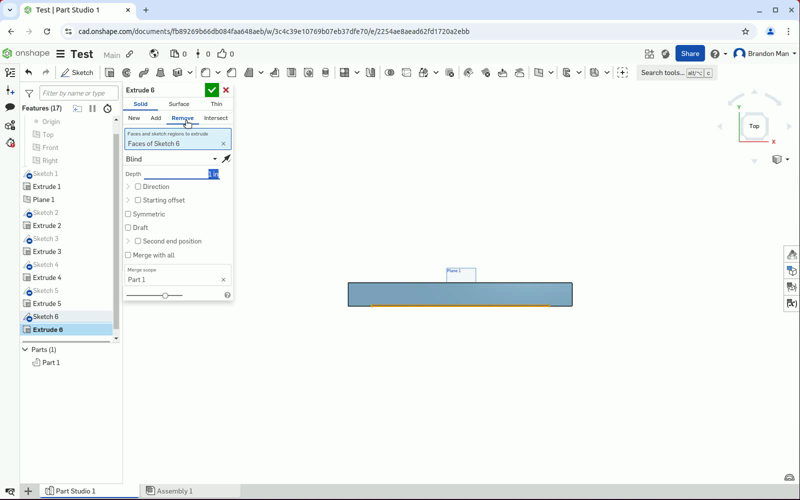
text(2.407)
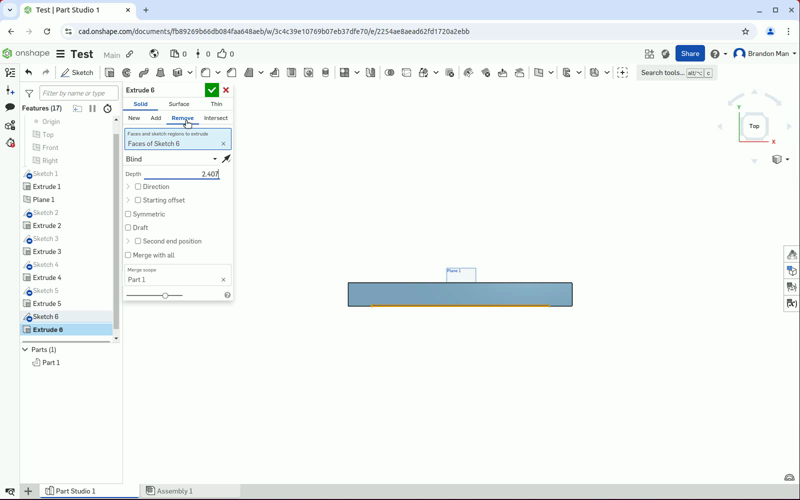
key(tab, 6)
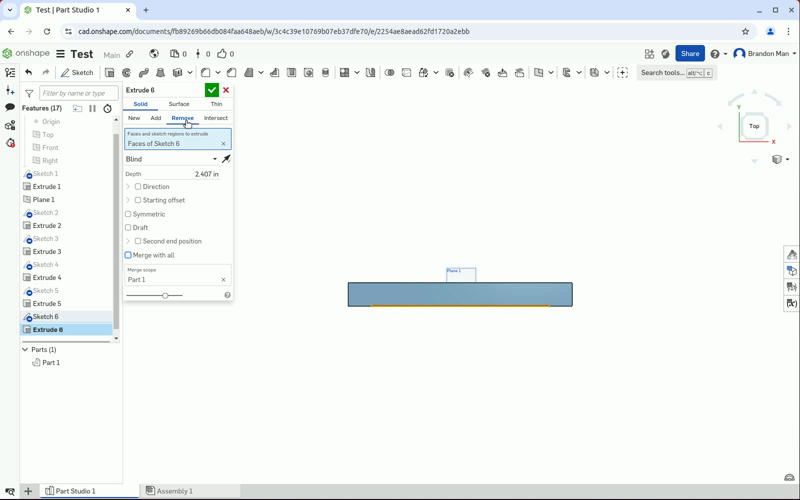
key(space)
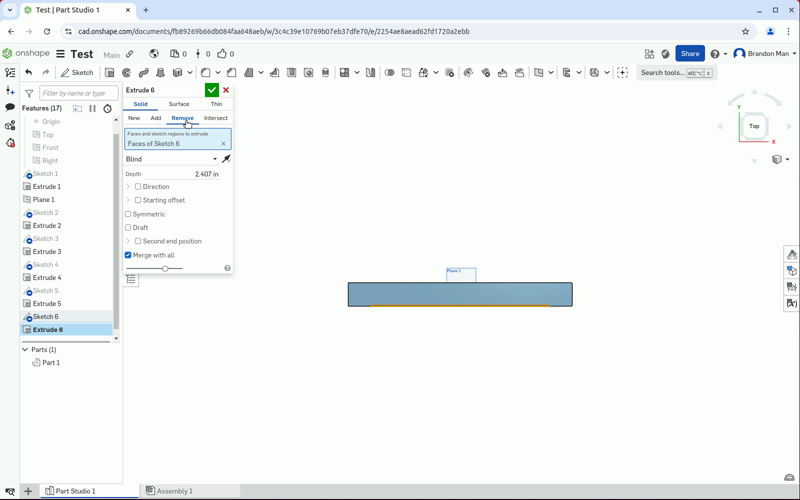
key(enter)
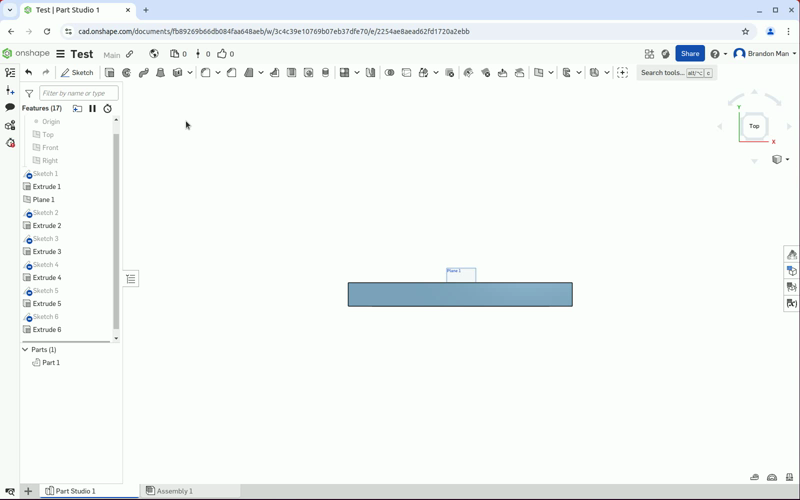
key(shift+h)
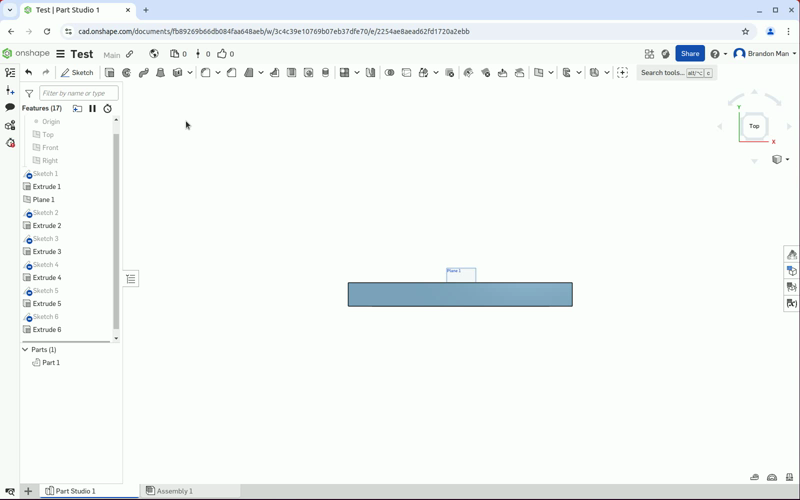
key(shift+h)
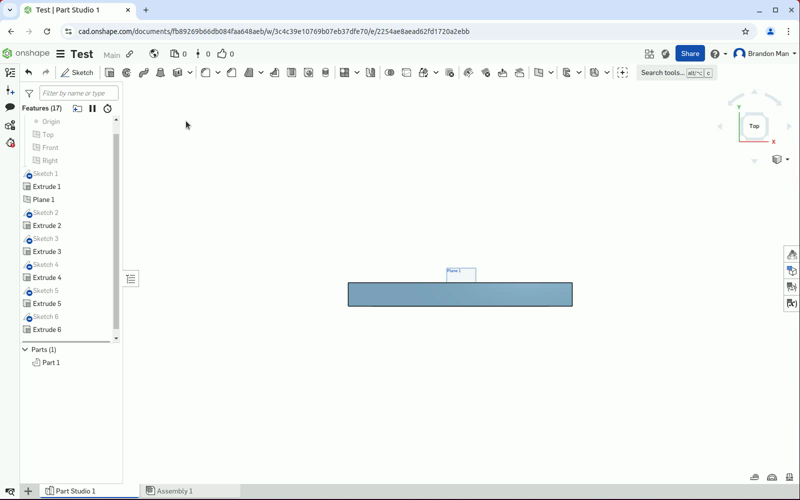
mouse_move(69, 176)
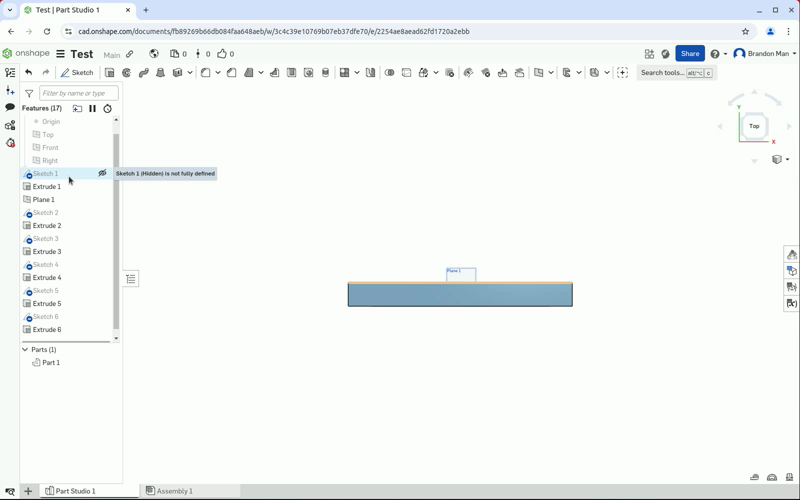
click(69, 176)
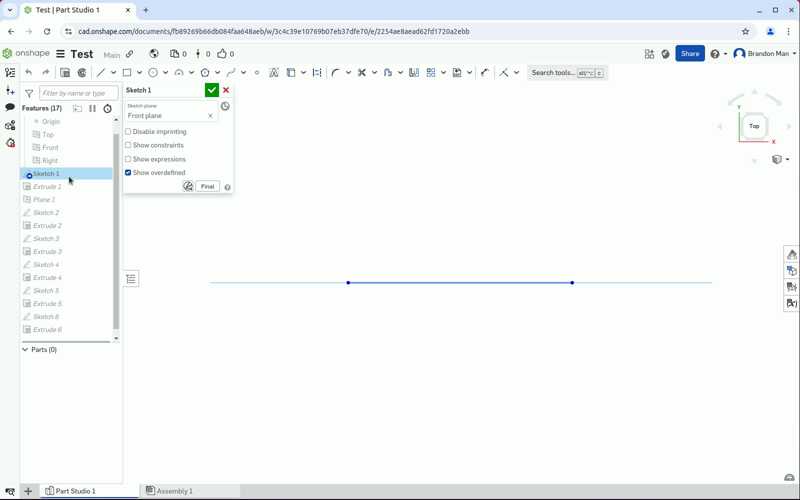
mouse_move(229, 92)
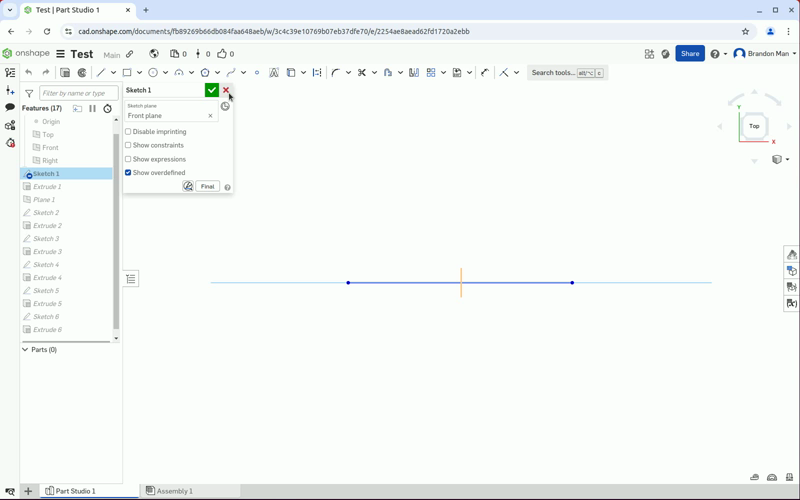
click(229, 92)
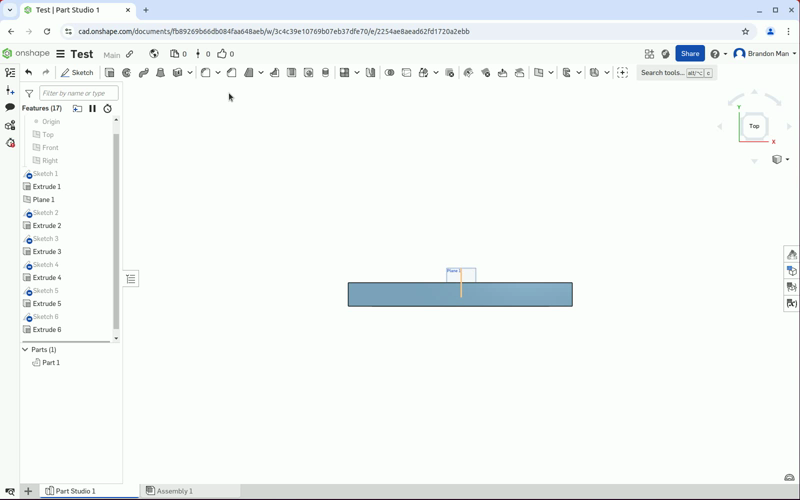
mouse_move(73, 352)
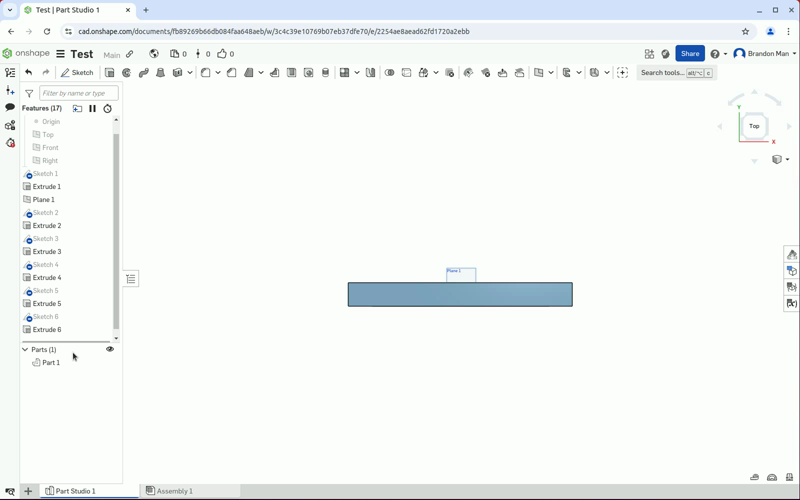
key(y)
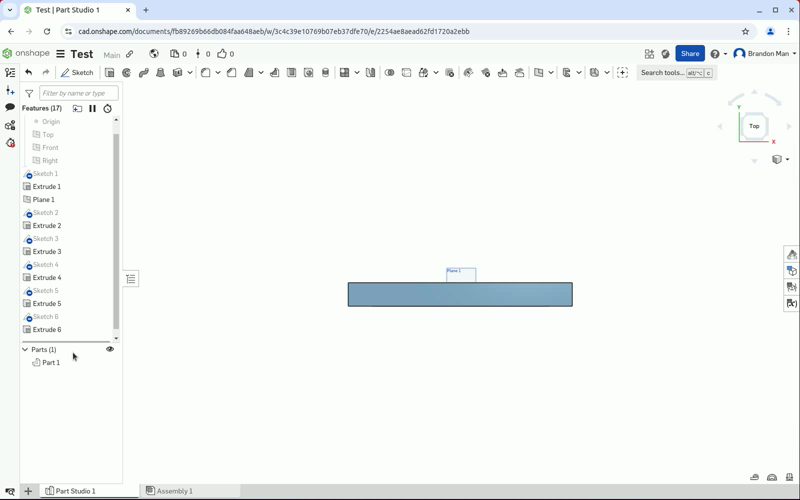
key(shift+p)
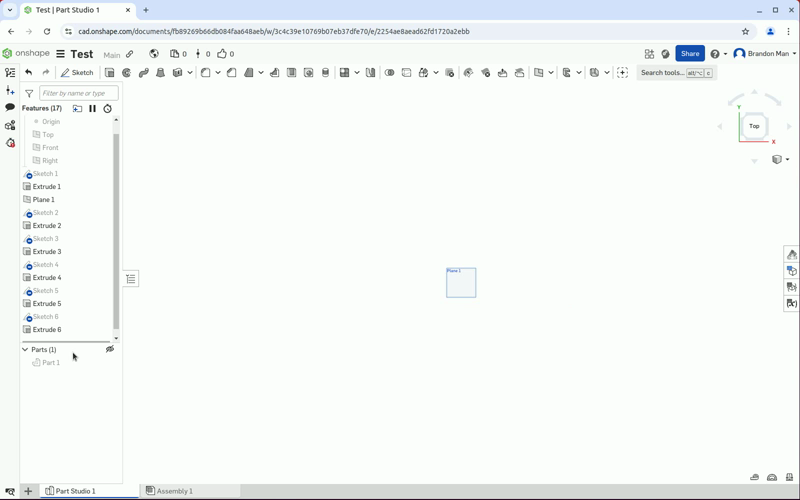
key(space)
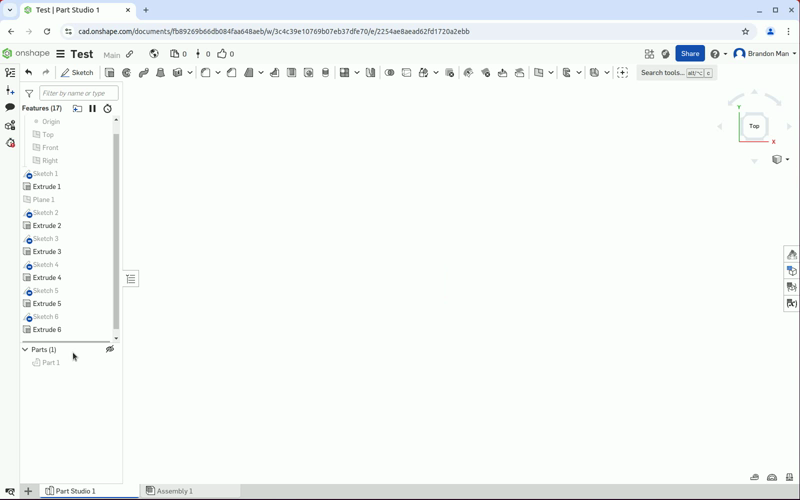
key_down(shift)
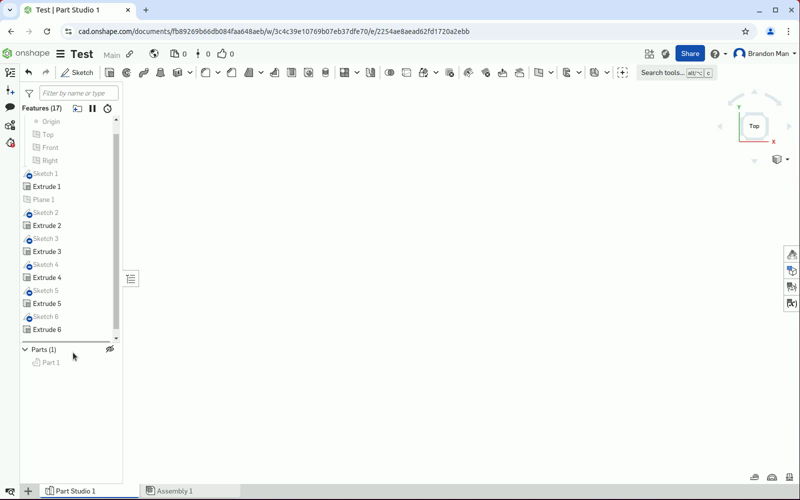
key(up)
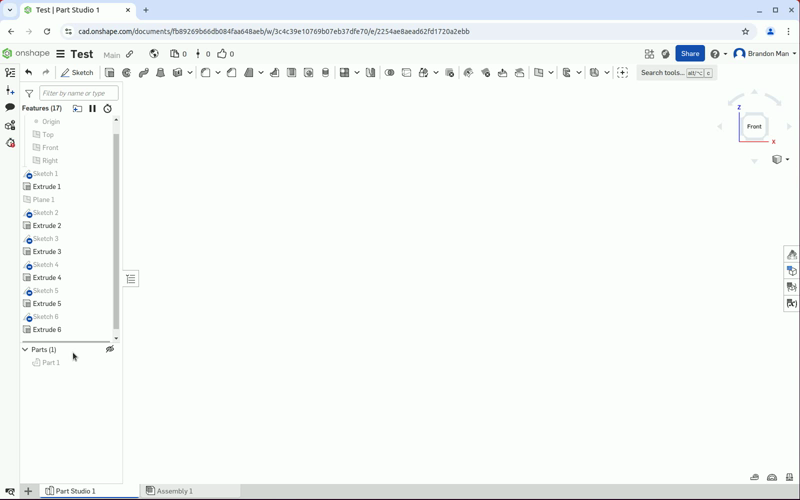
key_up(shift)
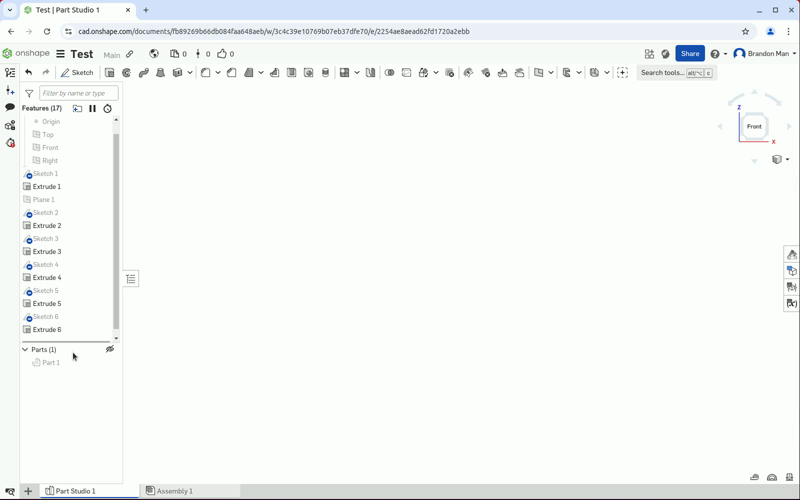
key(space)
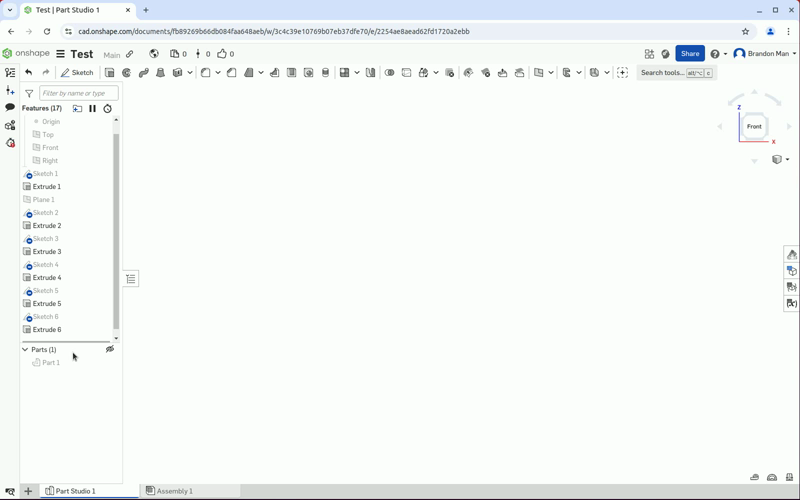
key_down(shift)
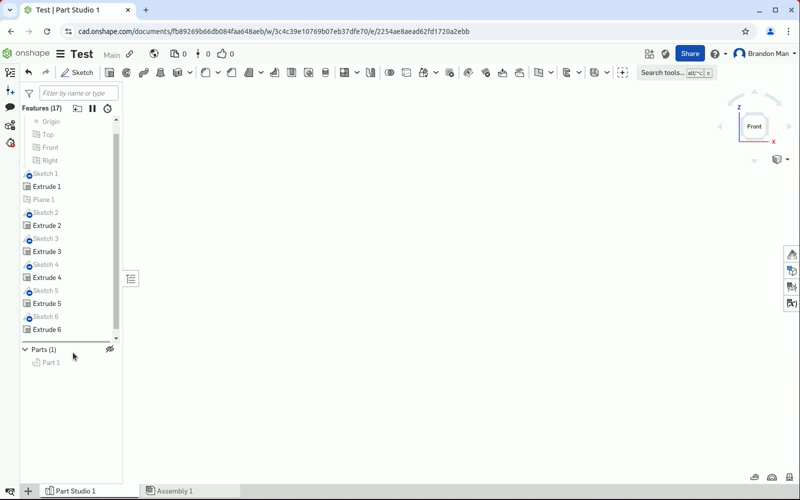
key(left)
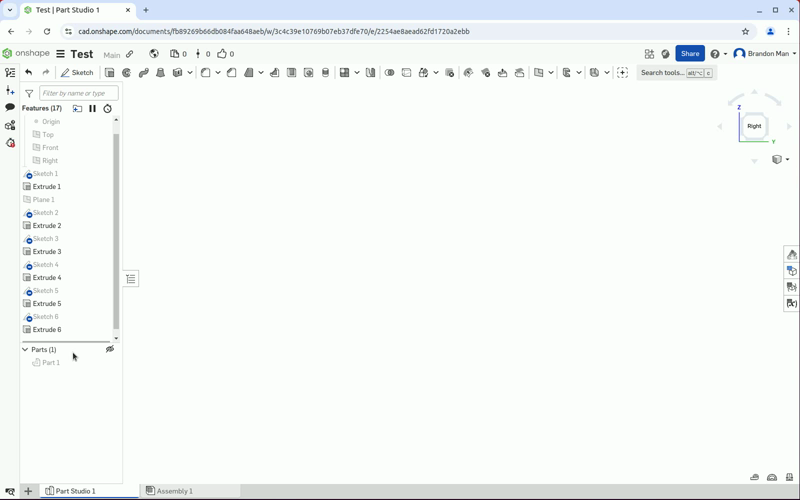
key_up(shift)
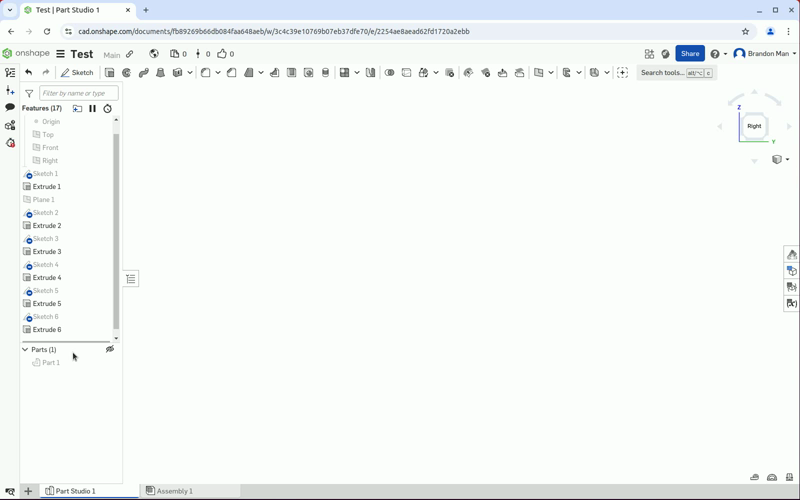
mouse_move(73, 352)
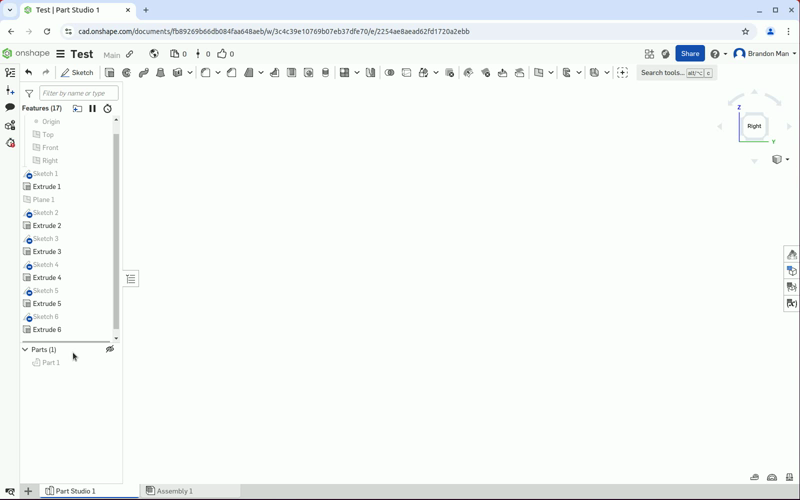
key(shift+y)
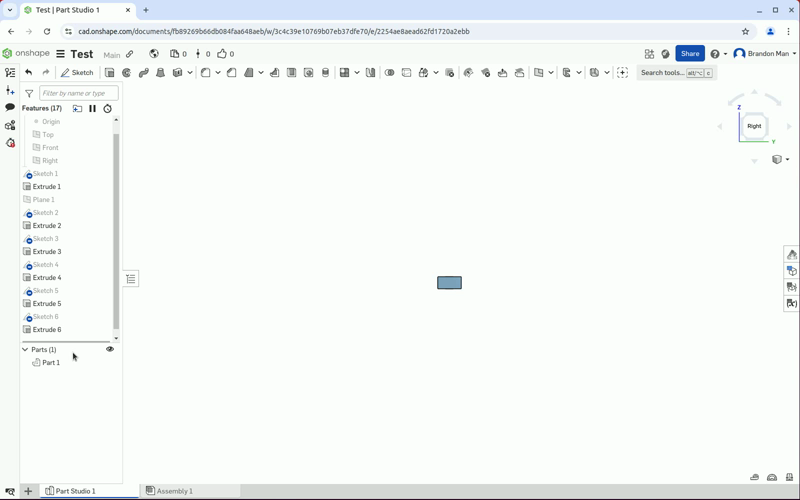
mouse_move(541, 75)
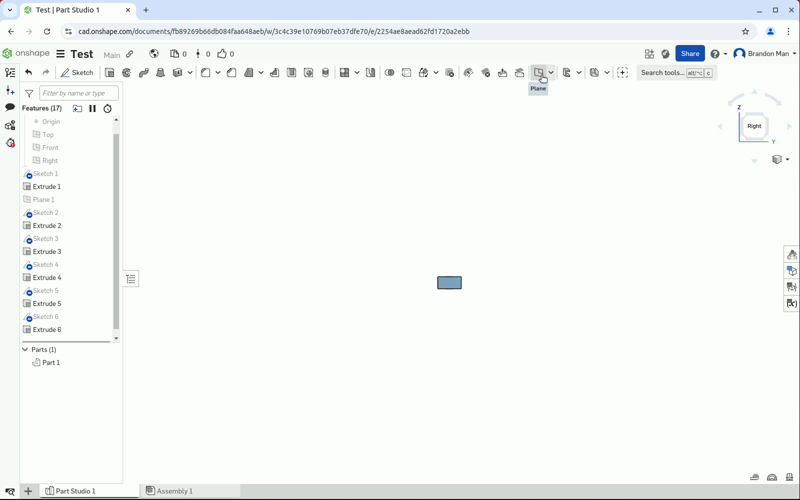
click(541, 75)
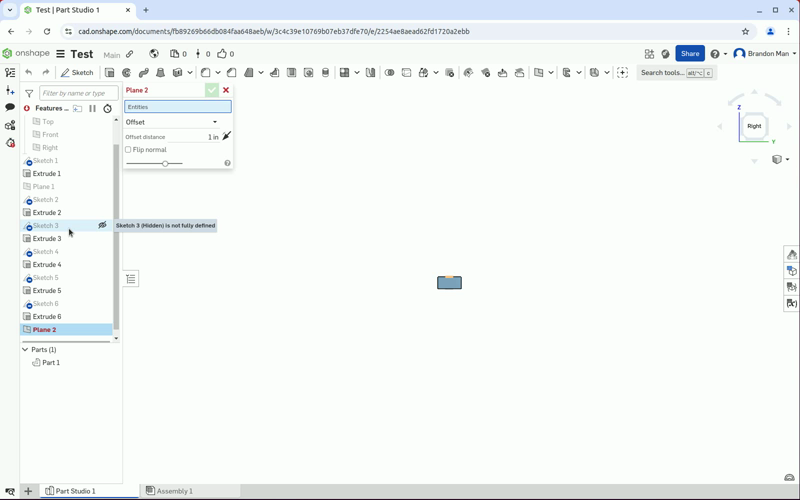
scroll(3)
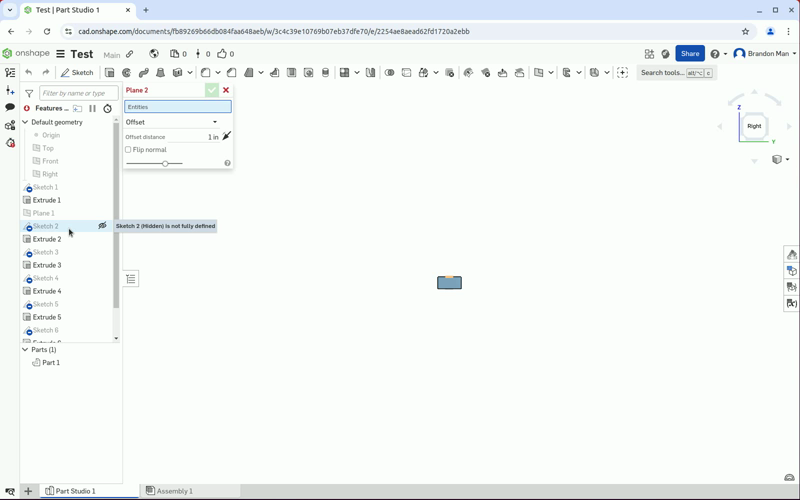
mouse_move(69, 176)
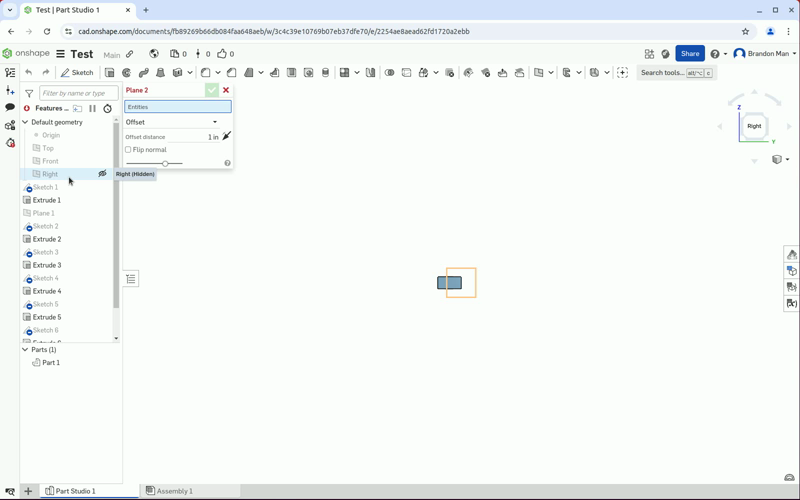
click(69, 176)
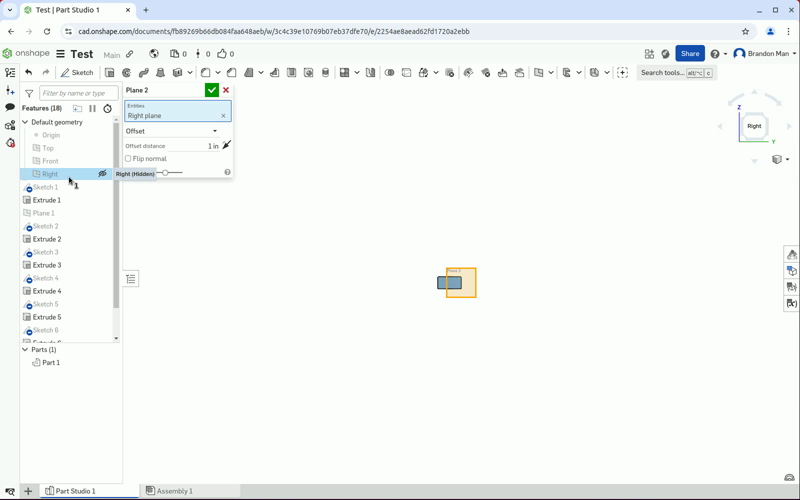
key(tab, 2)
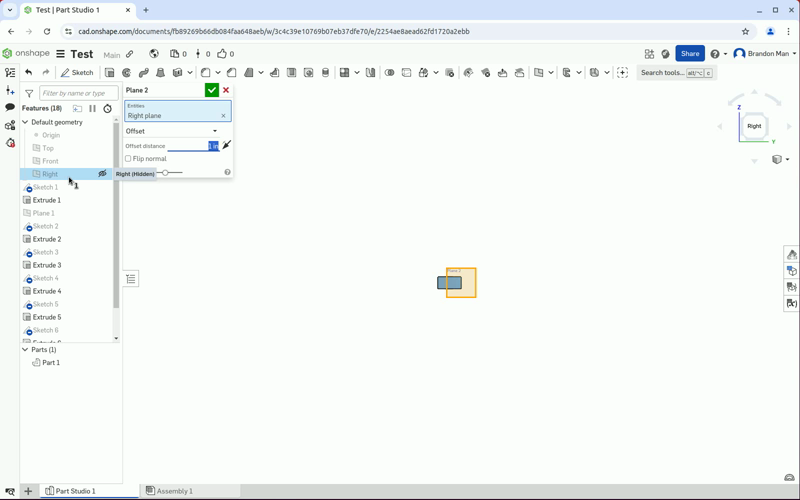
text(23.108)
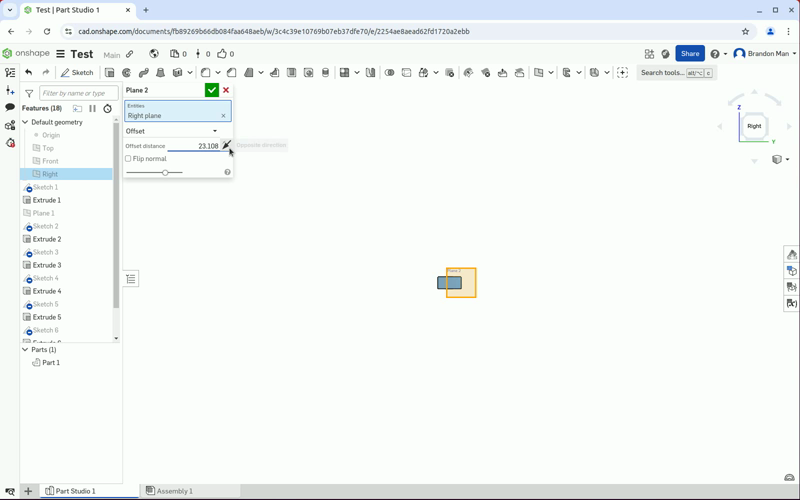
mouse_move(229, 147)
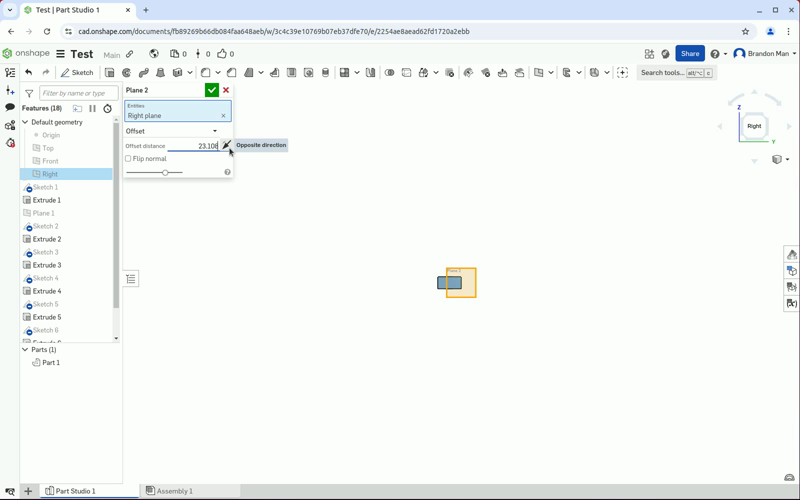
click(229, 147)
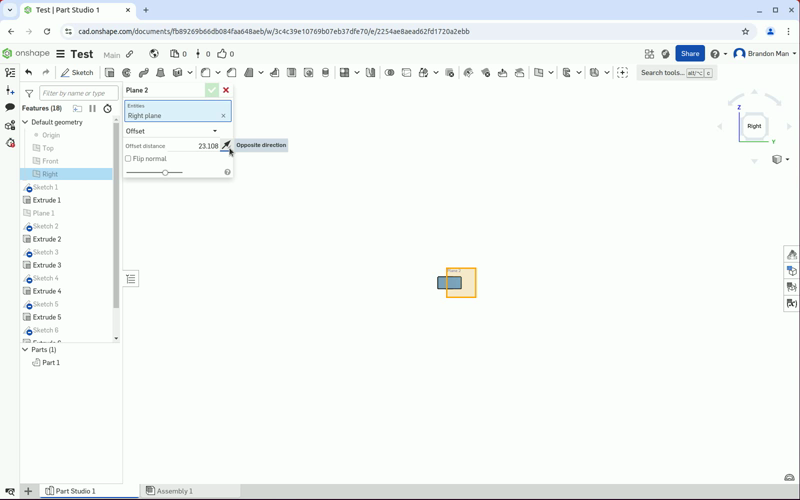
key(enter, 2)
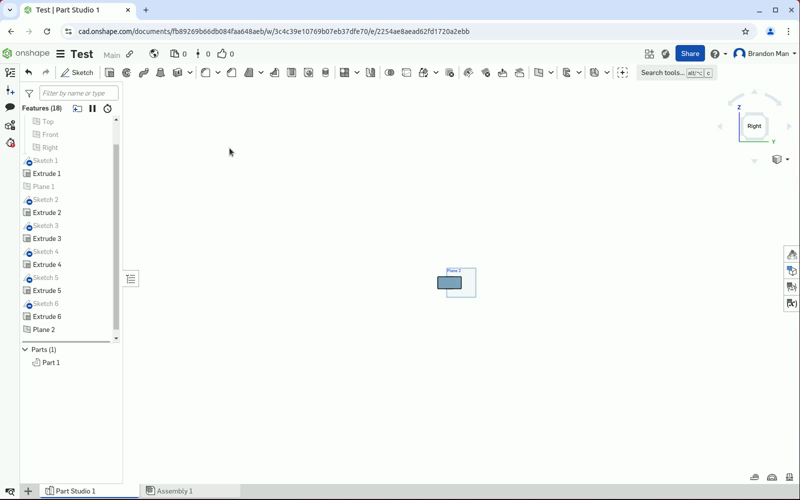
key(shift+s)
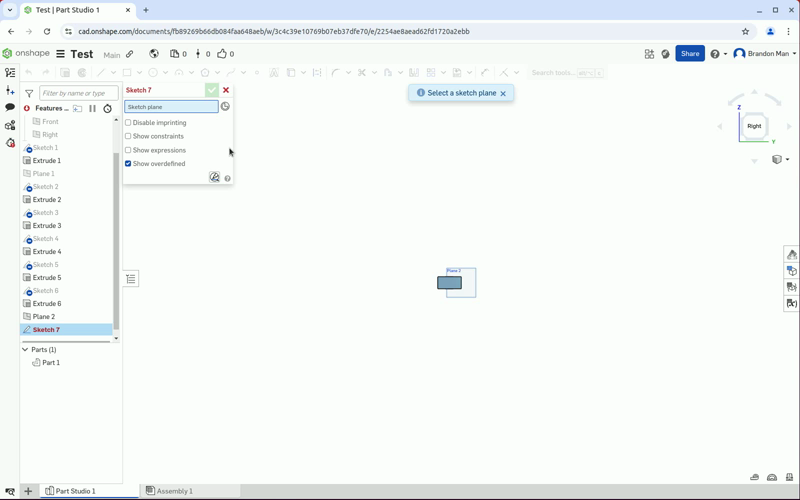
mouse_move(69, 319)
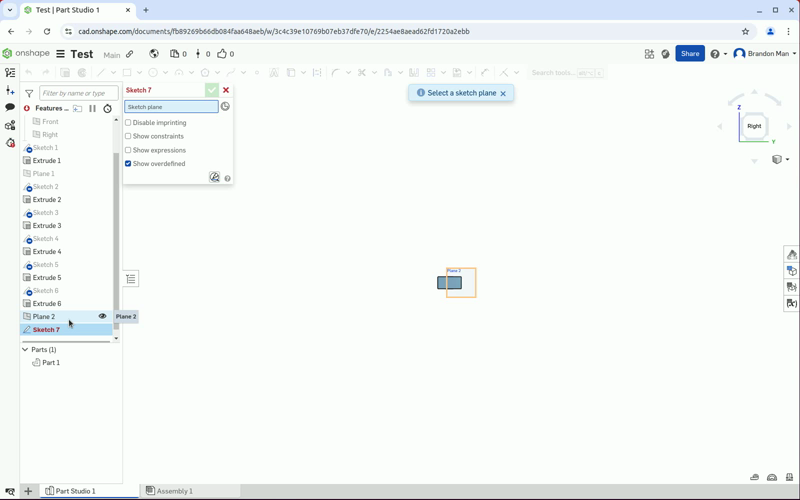
click(69, 319)
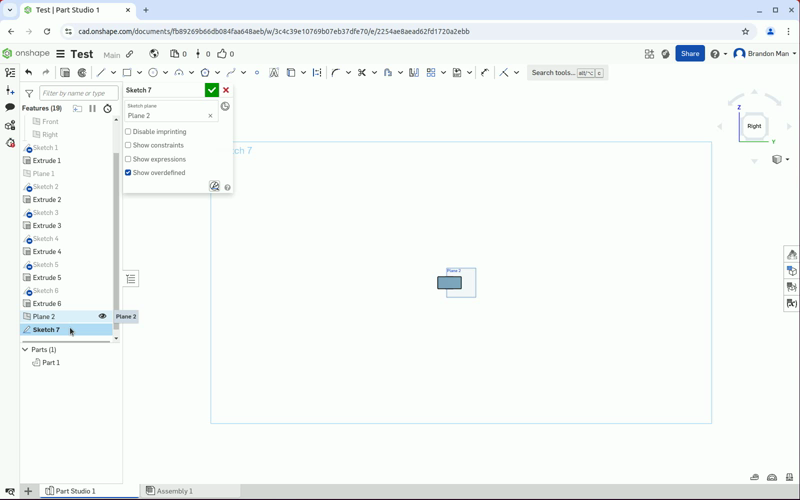
mouse_move(73, 352)
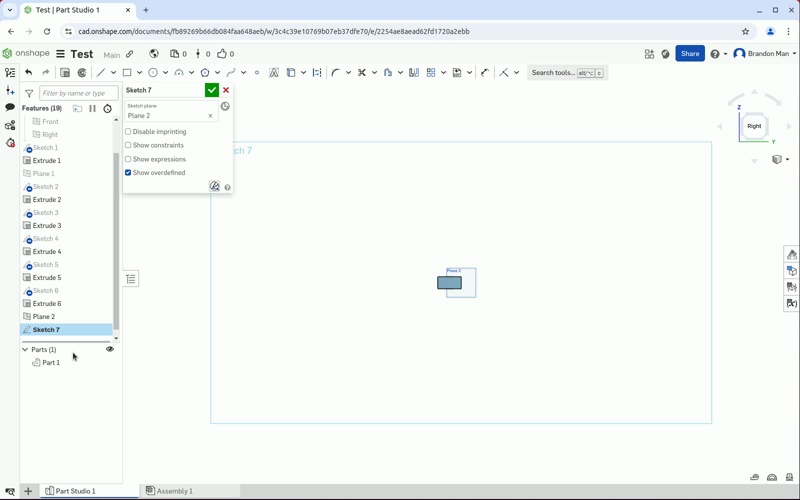
key(y)
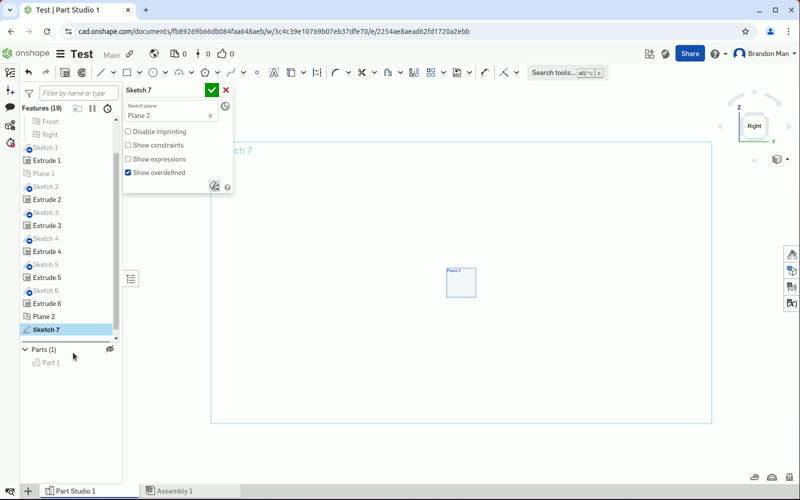
key(c)
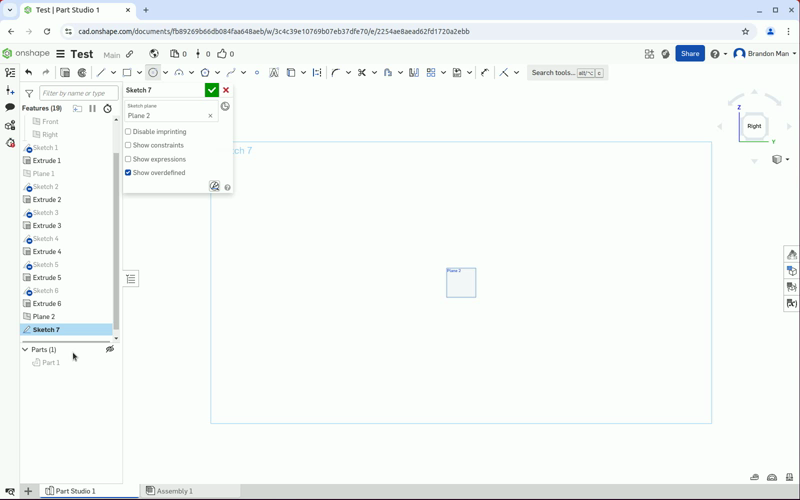
key_down(shift)
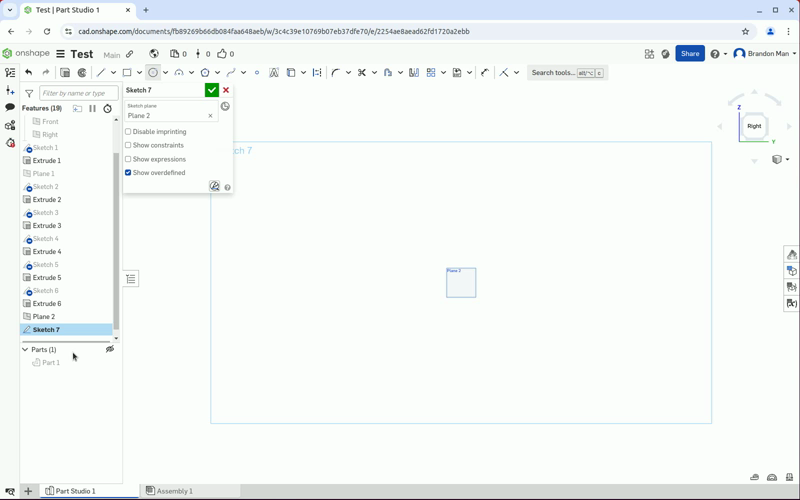
mouse_move(443, 282)
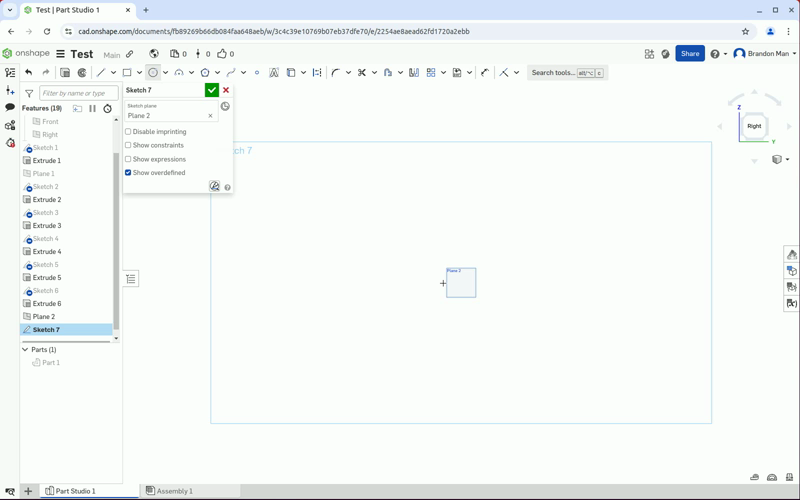
click(443, 282)
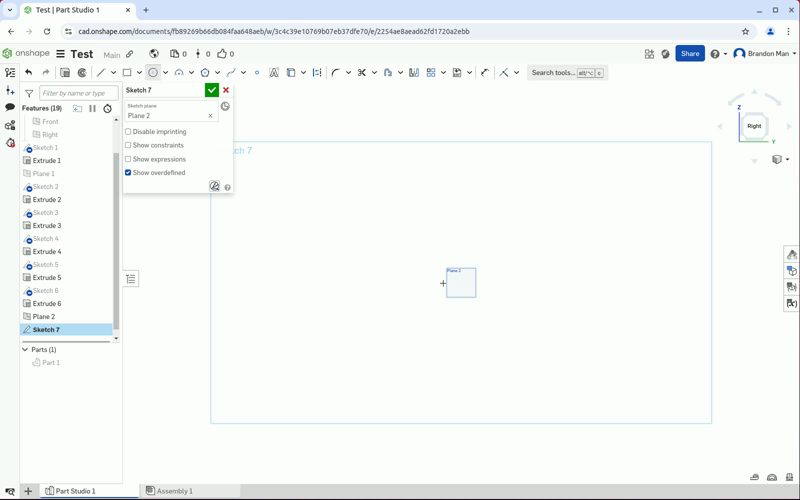
key_up(shift)
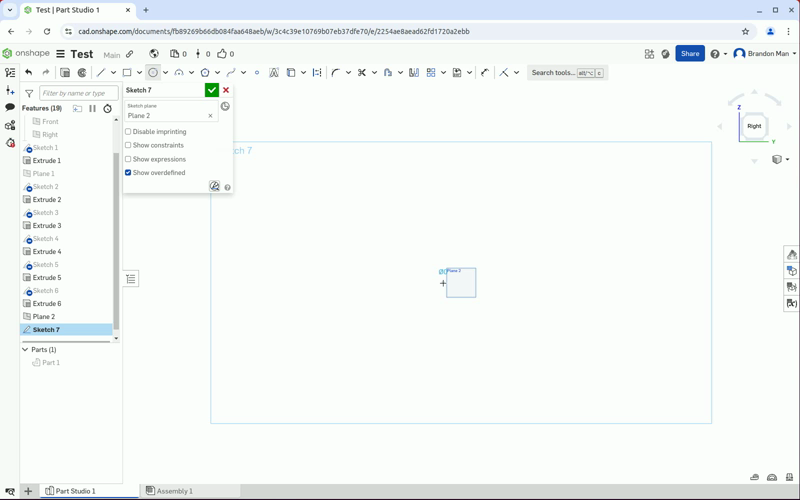
mouse_move(446, 282)
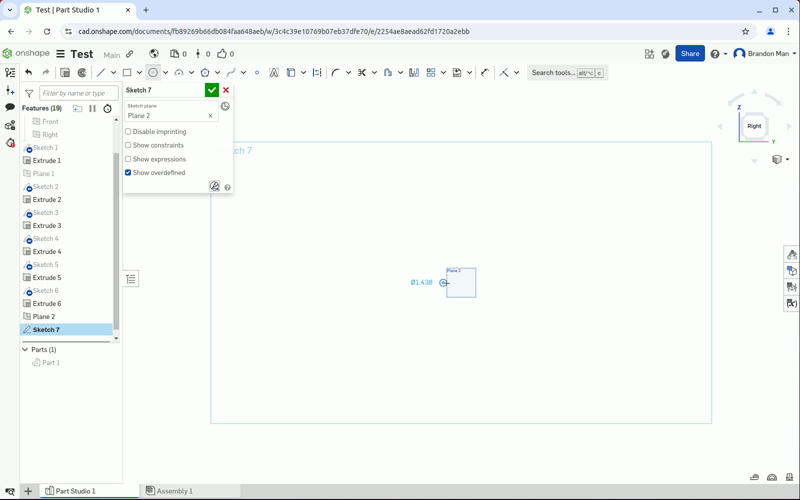
click(446, 282)
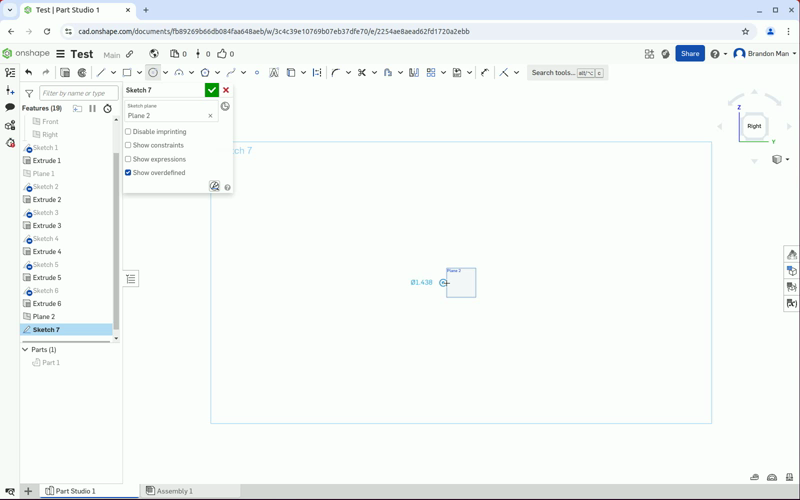
key(esc)
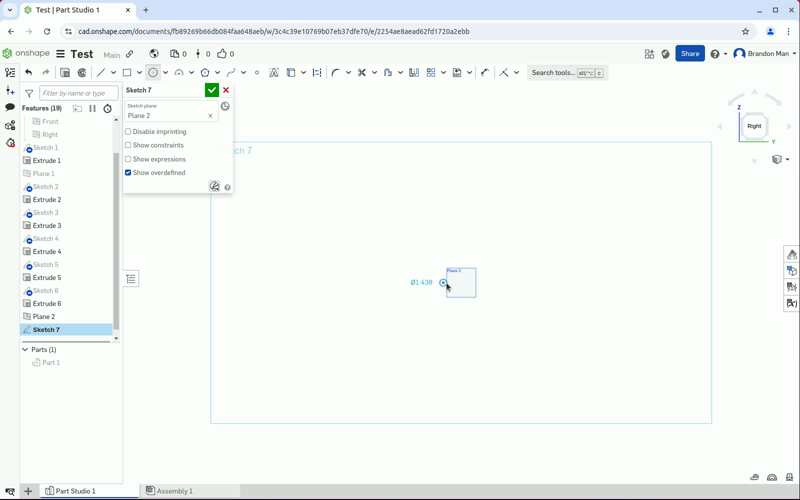
mouse_move(443, 280)
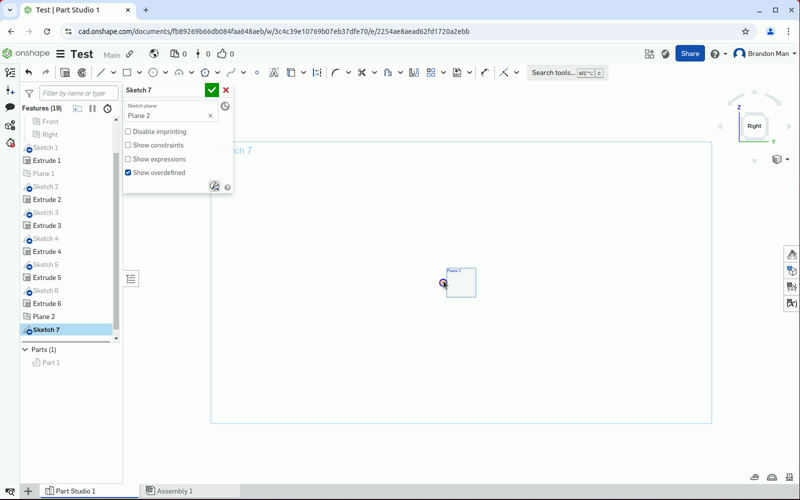
scroll(6)
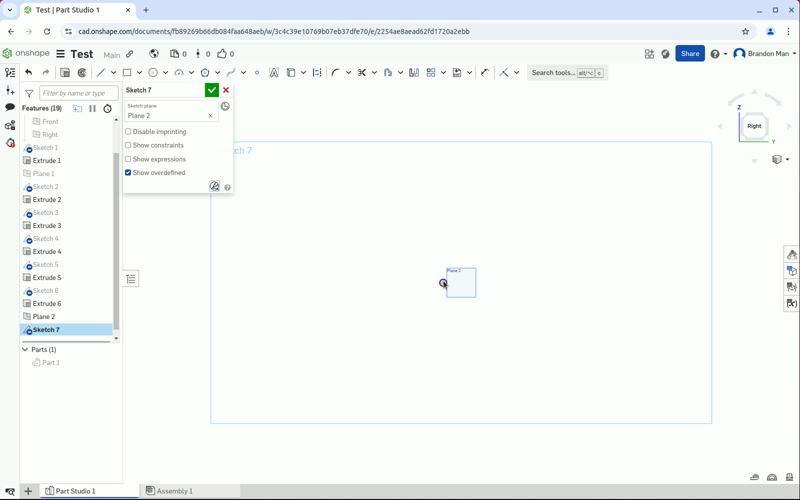
scroll(6)
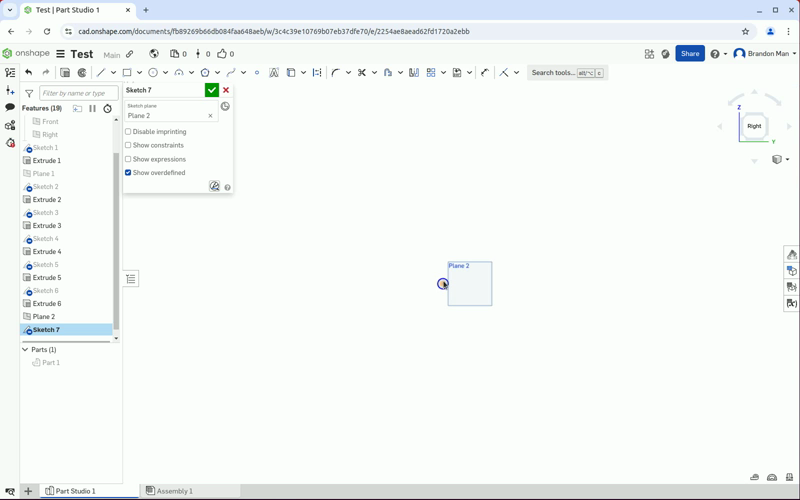
scroll(6)
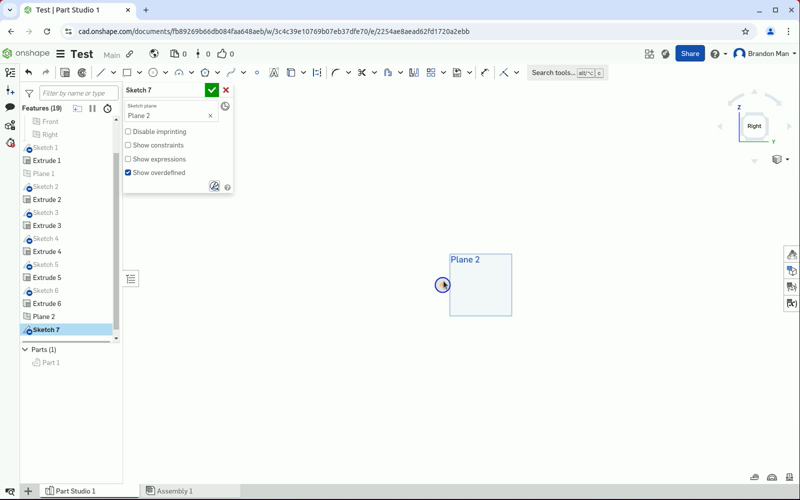
scroll(6)
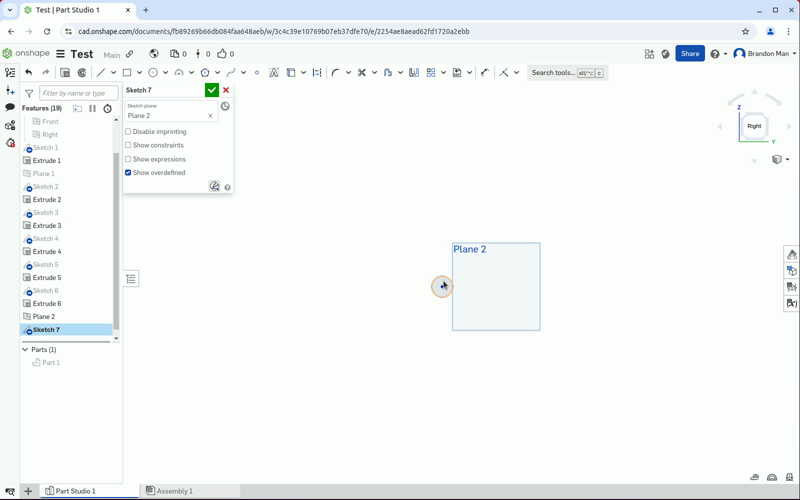
scroll(6)
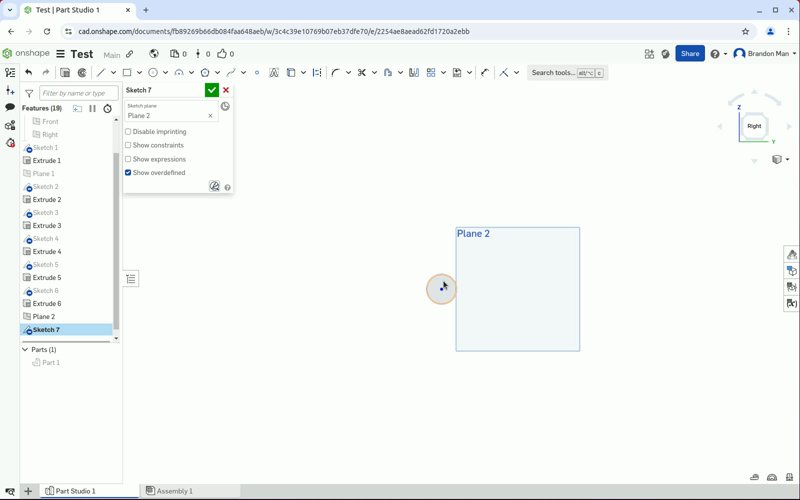
scroll(6)
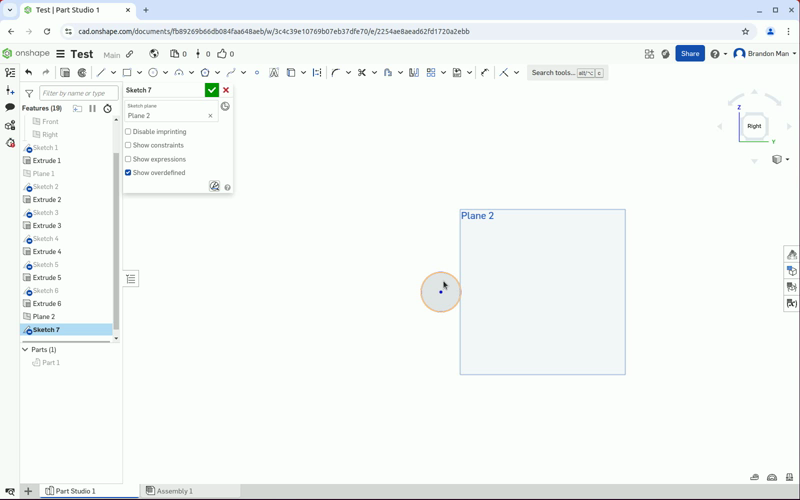
scroll(6)
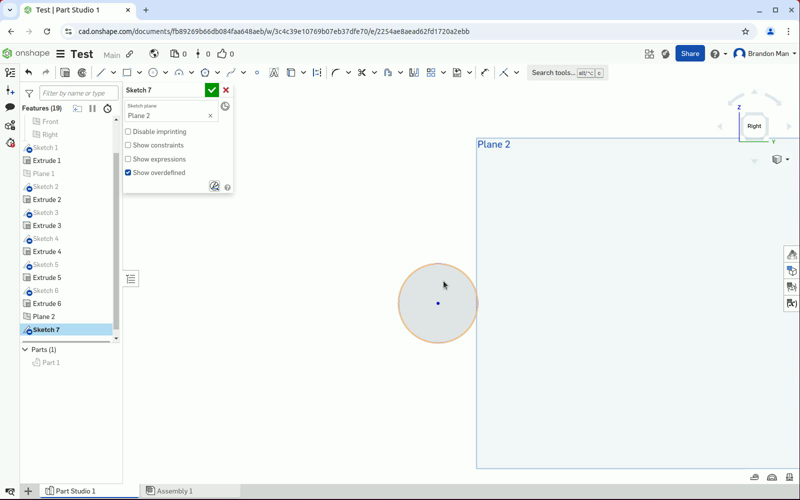
click(443, 280)
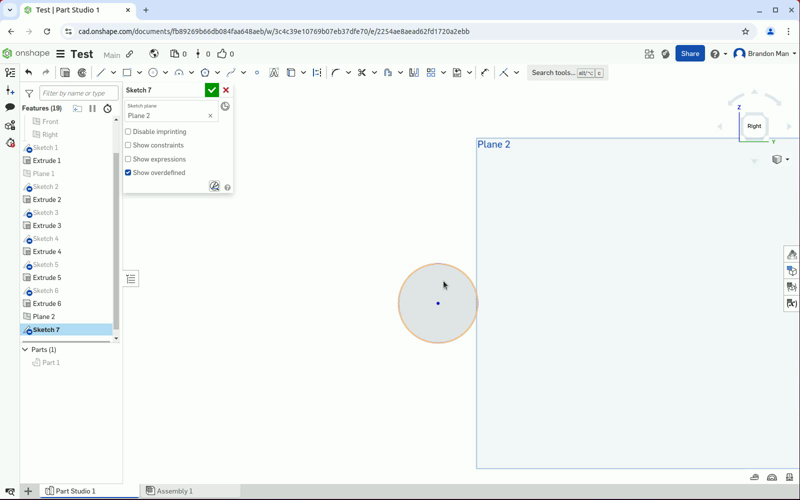
scroll(-6)
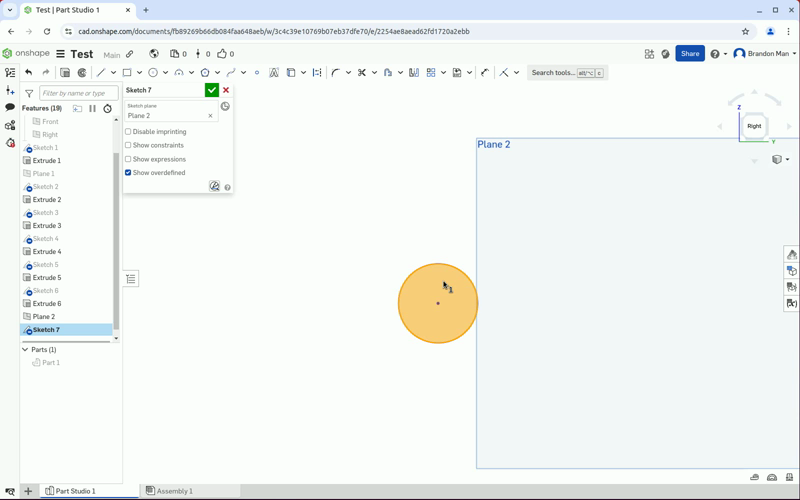
scroll(-6)
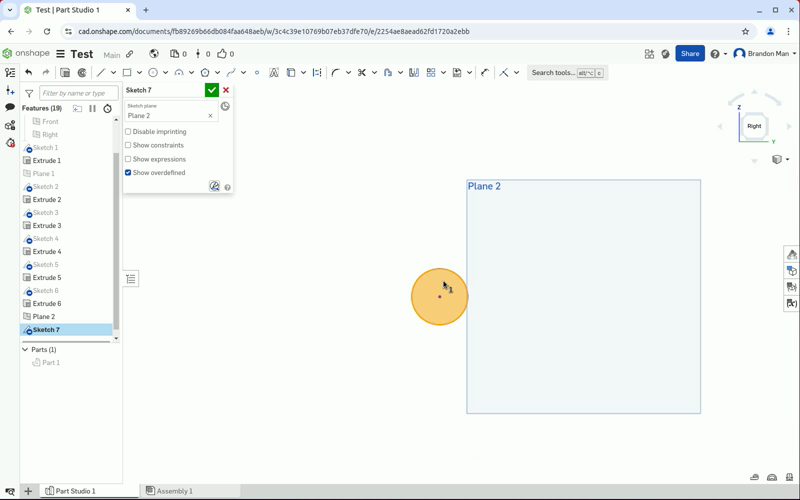
scroll(-6)
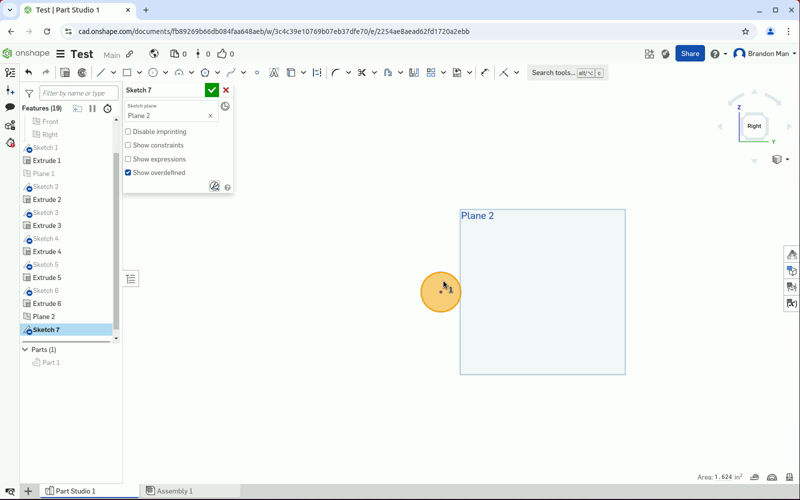
scroll(-6)
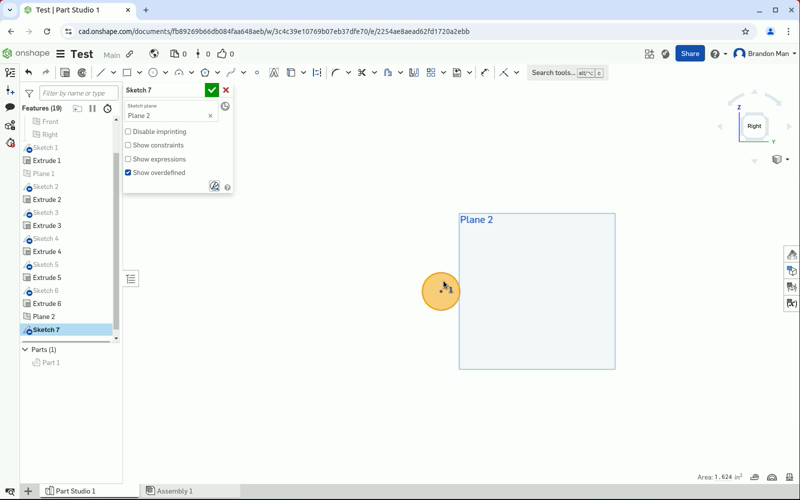
scroll(-6)
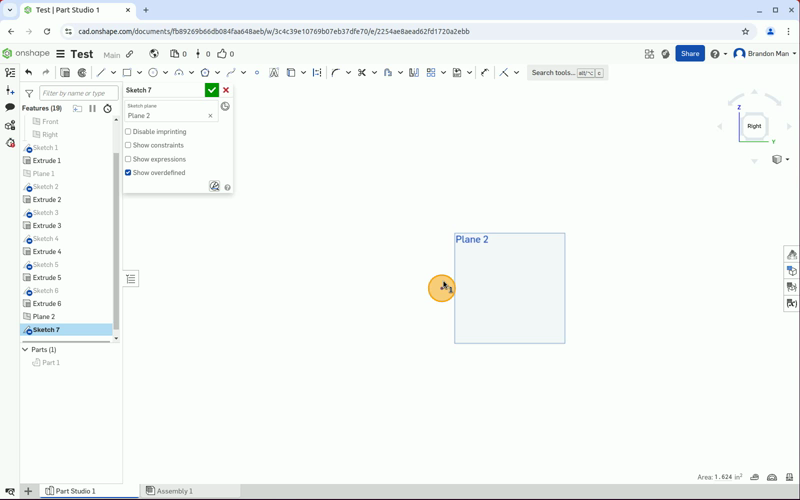
scroll(-6)
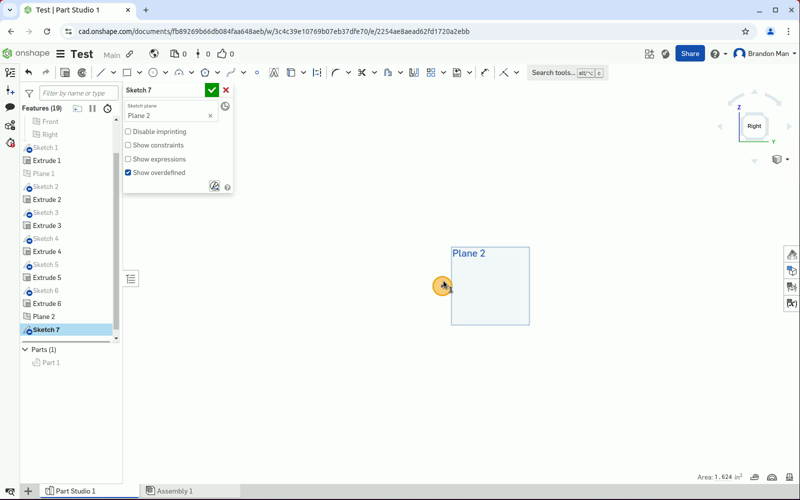
scroll(-6)
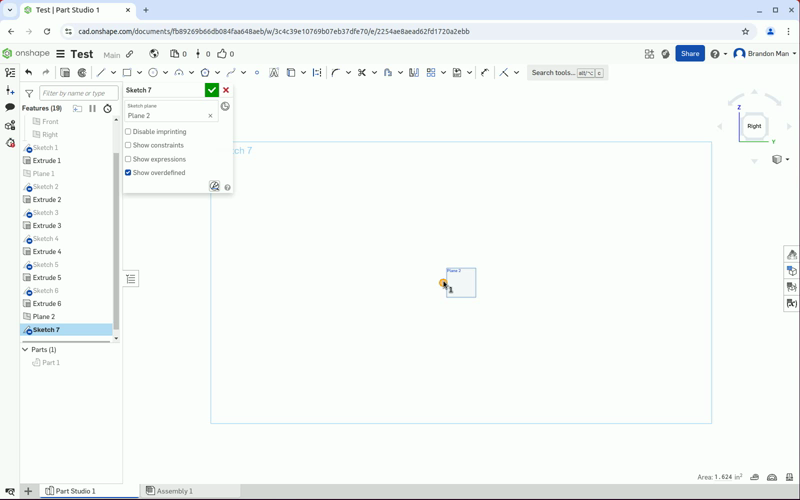
mouse_move(73, 352)
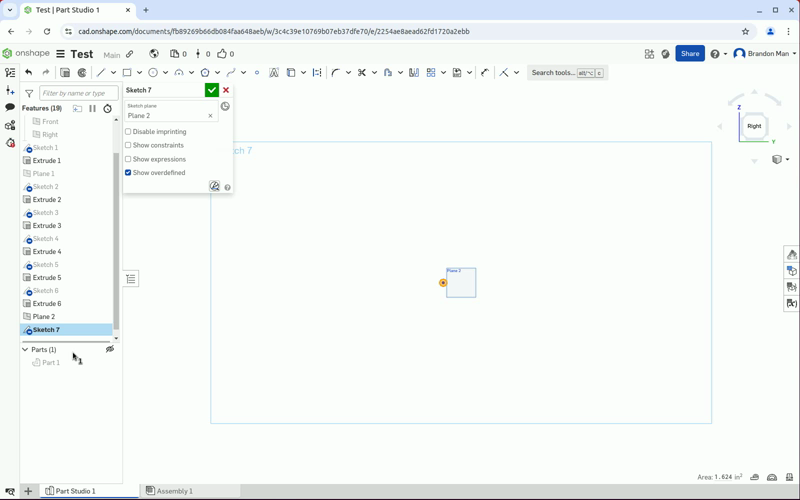
key(shift+y)
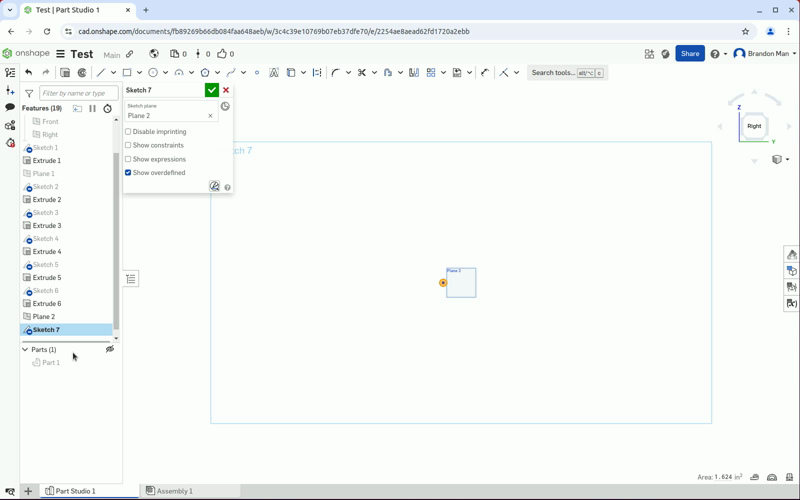
key(shift+e)
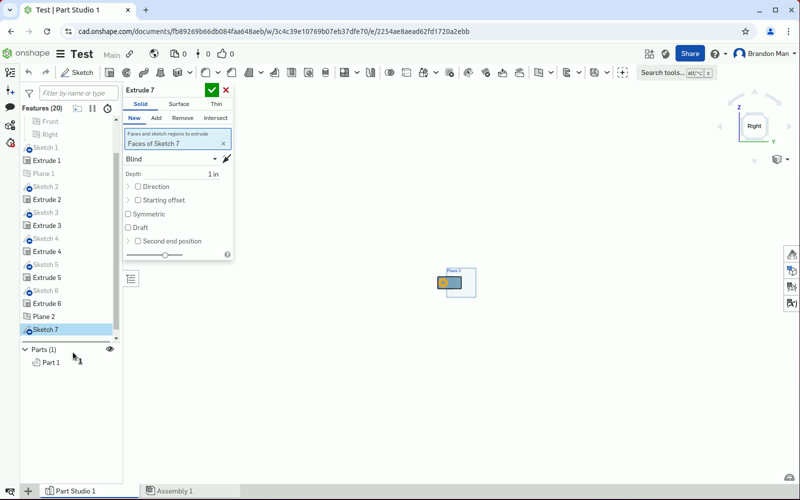
mouse_move(143, 106)
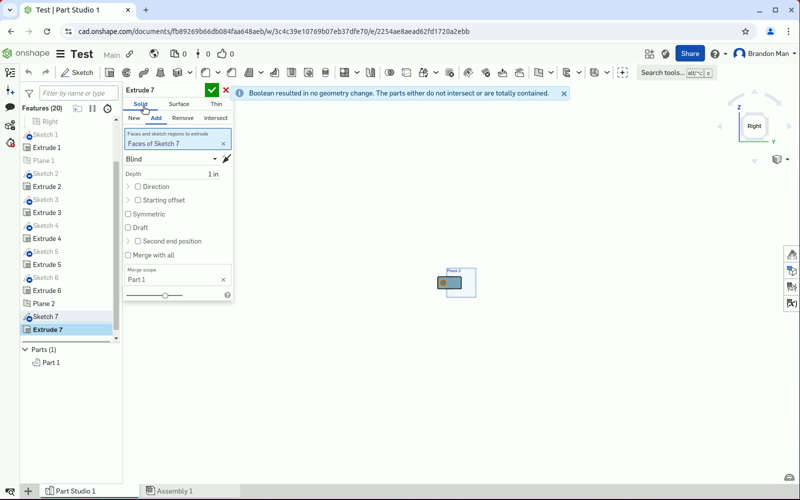
click(143, 106)
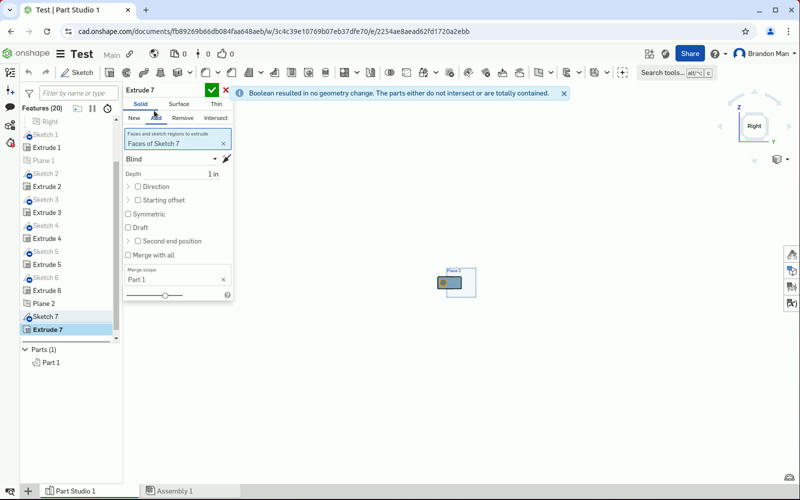
mouse_move(186, 120)
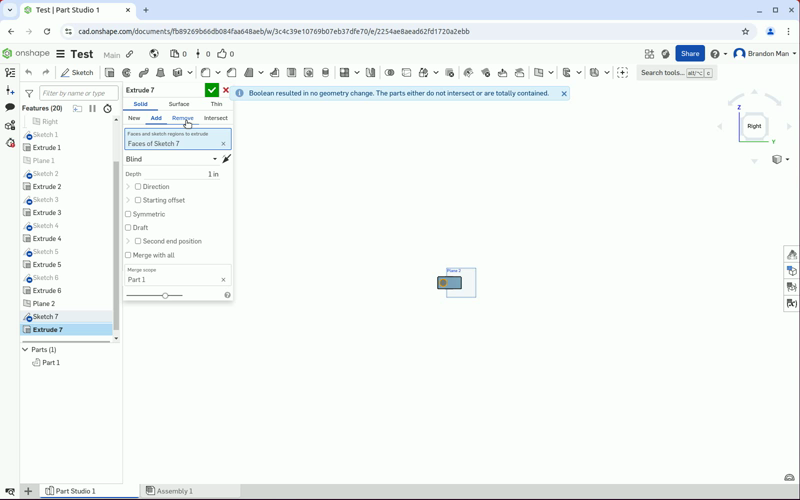
click(186, 120)
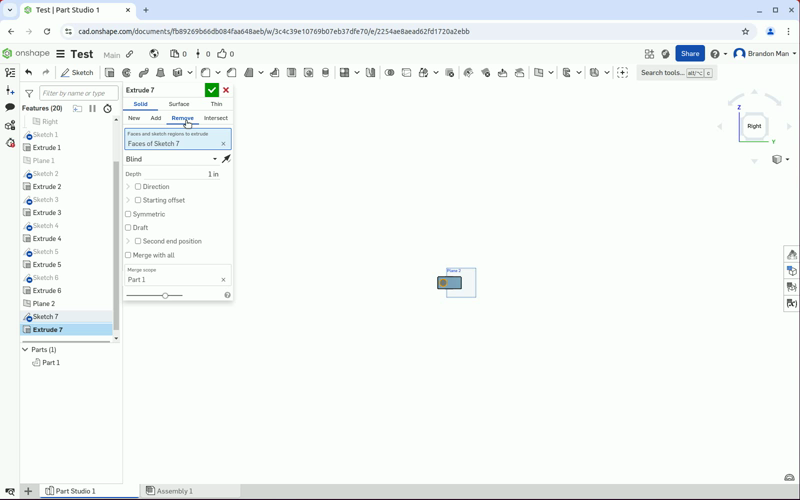
key(tab, 4)
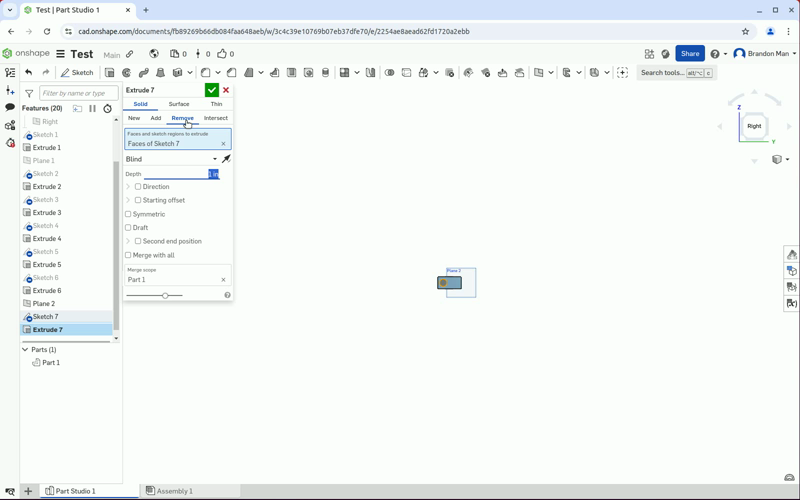
text(2.407)
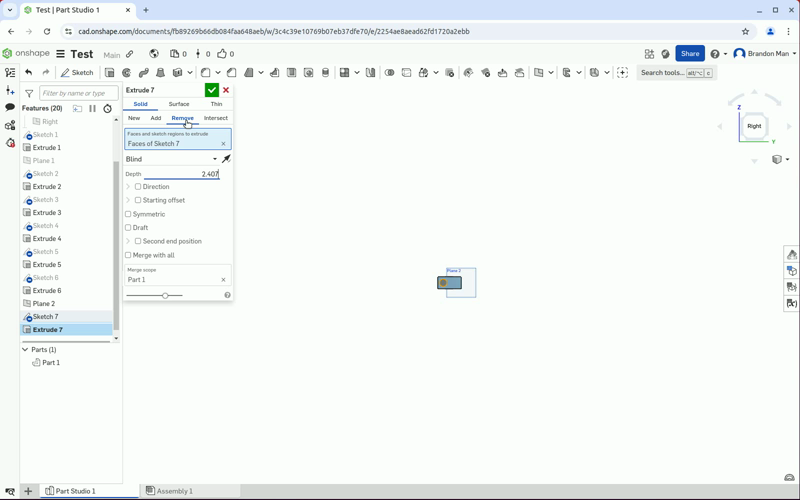
key(tab, 6)
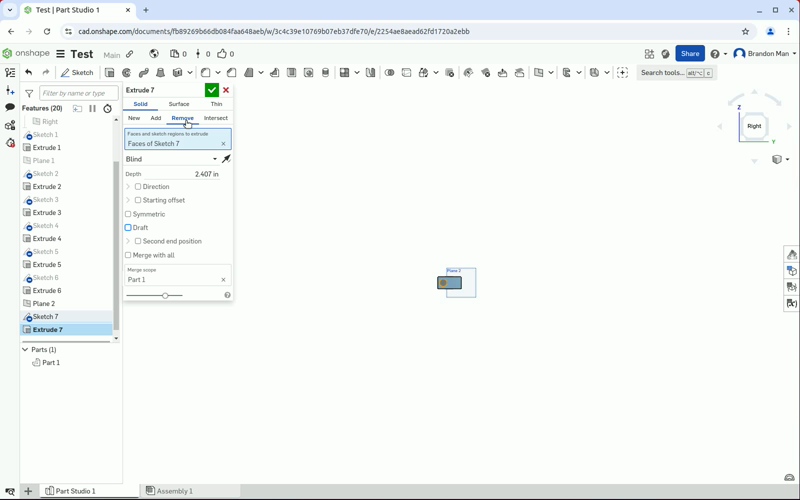
key(space)
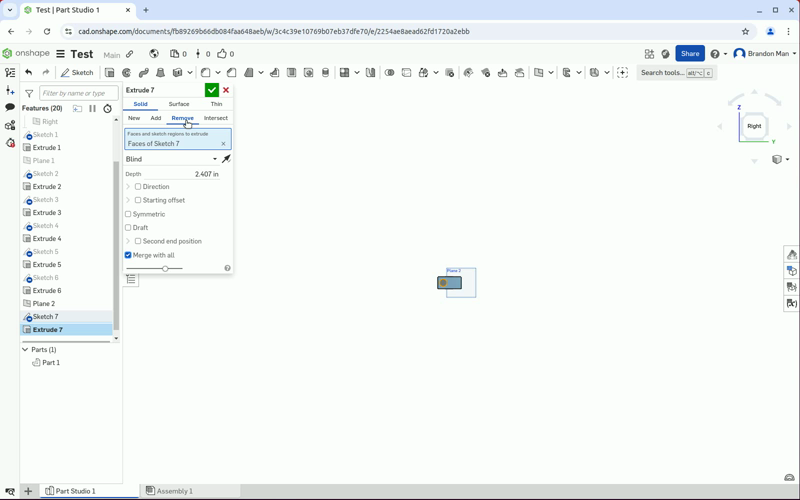
key(enter)
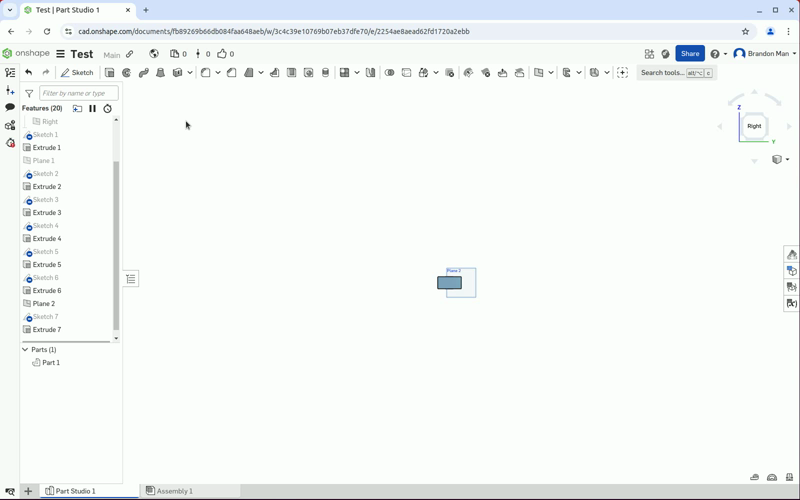
key(shift+h)
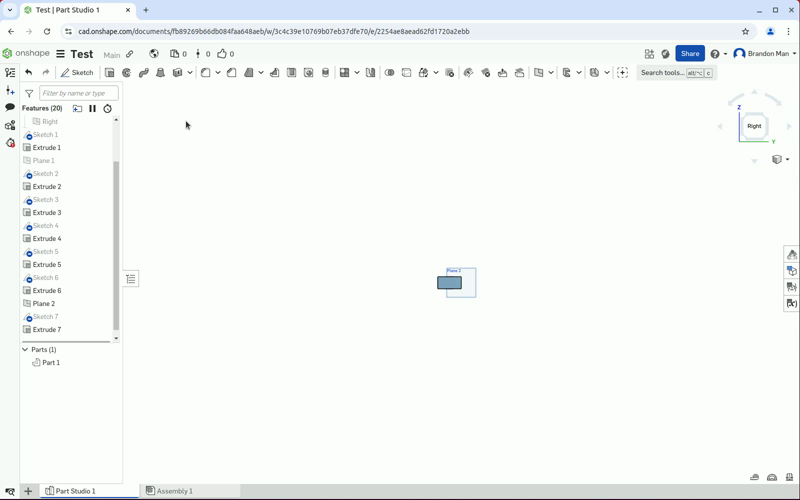
key(shift+h)
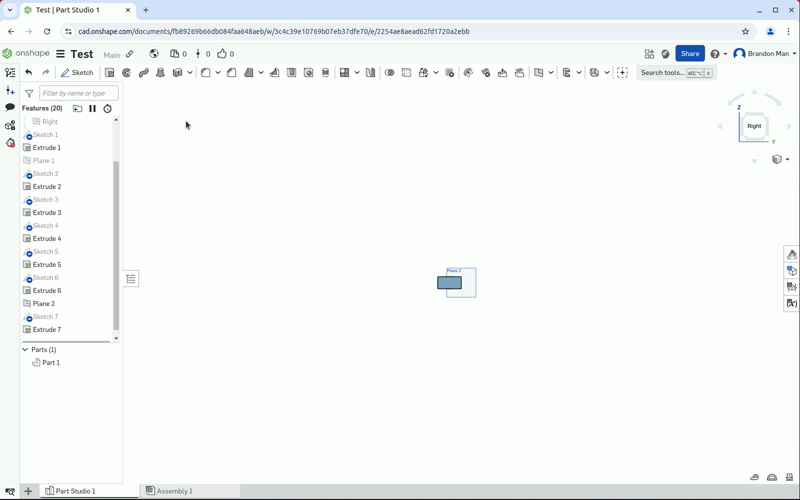
mouse_move(69, 137)
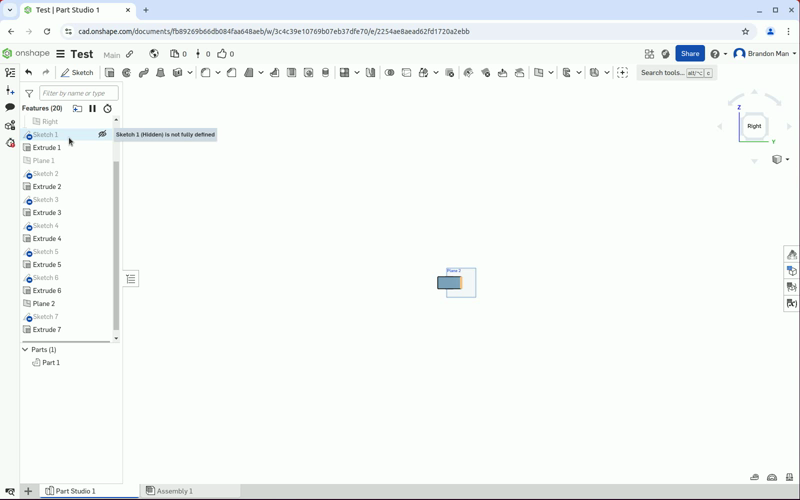
click(69, 137)
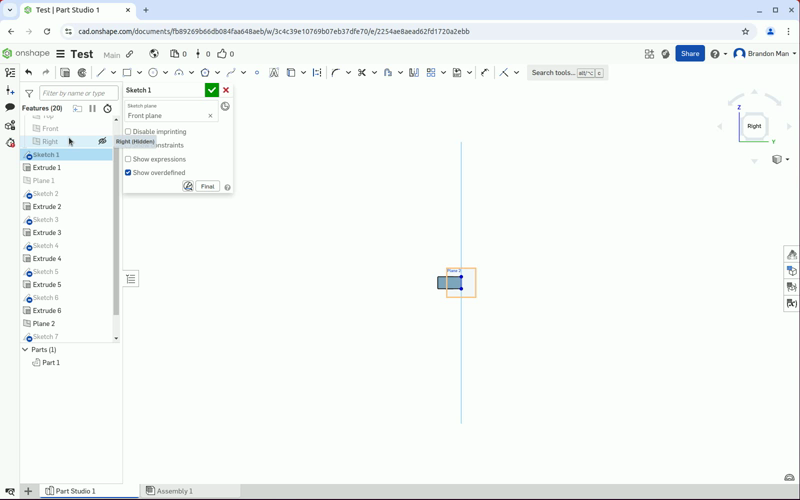
mouse_move(229, 92)
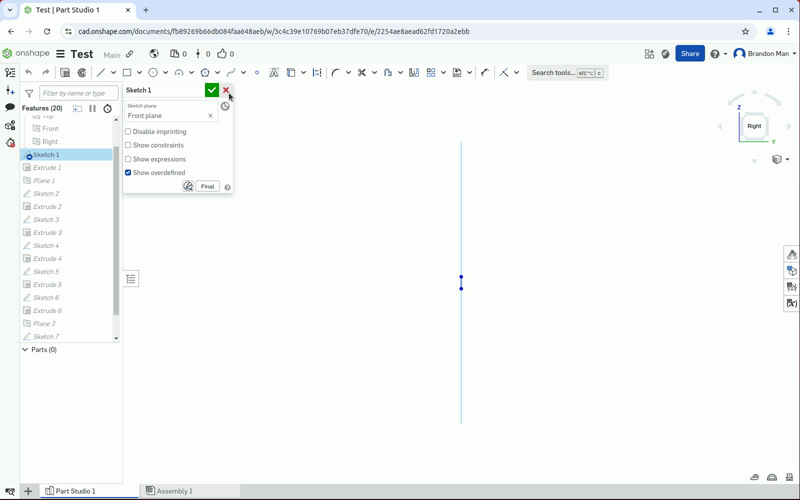
click(229, 92)
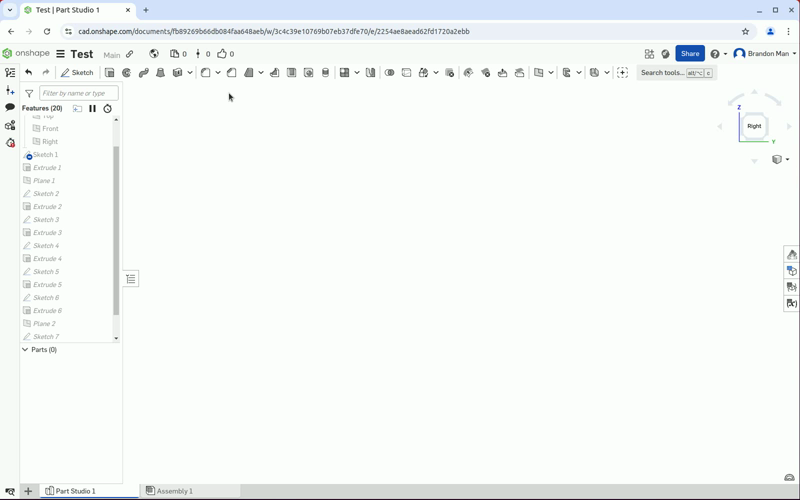
key(shift+s)
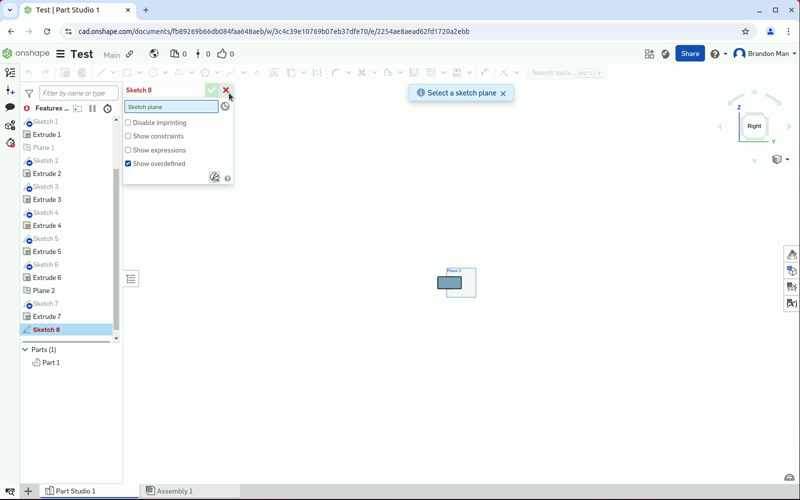
mouse_move(69, 293)
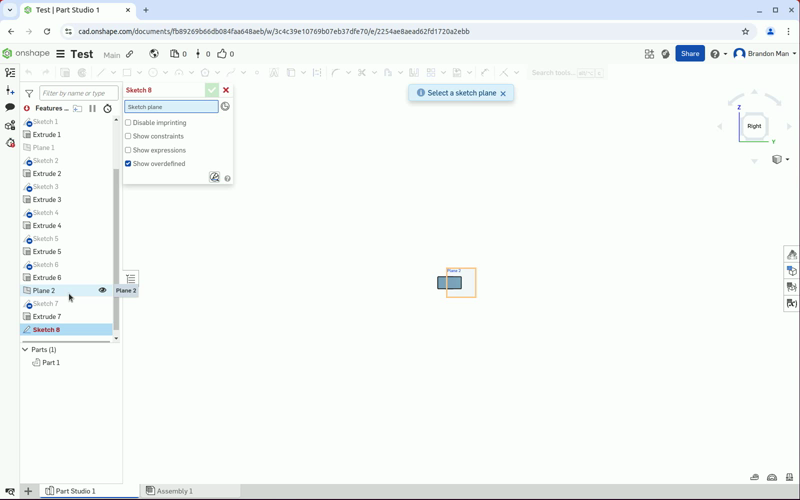
click(69, 293)
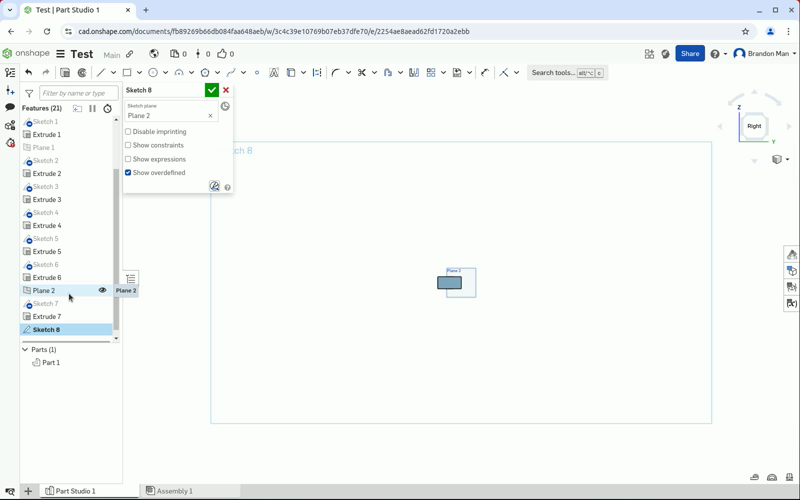
mouse_move(73, 352)
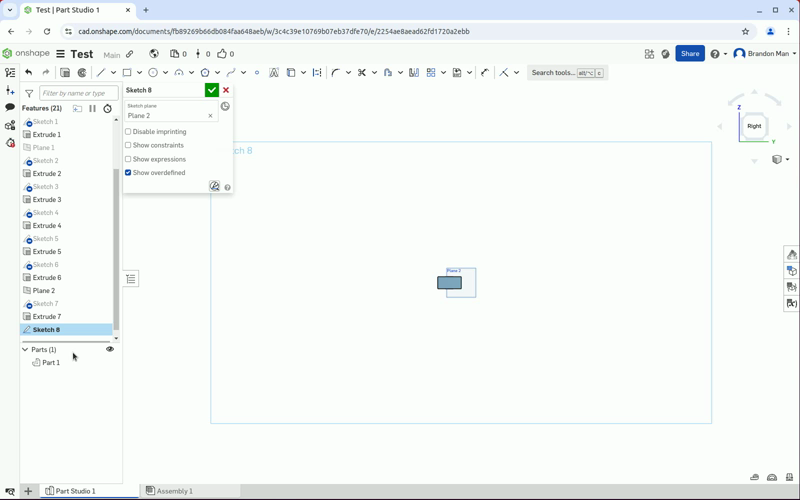
key(y)
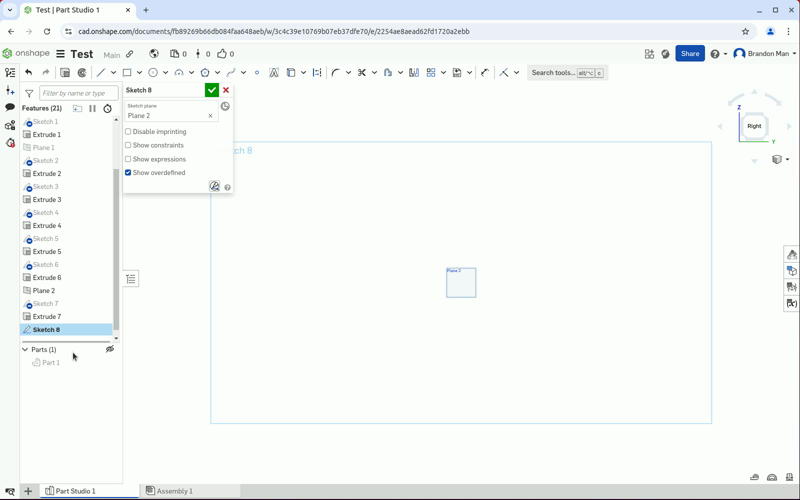
key(c)
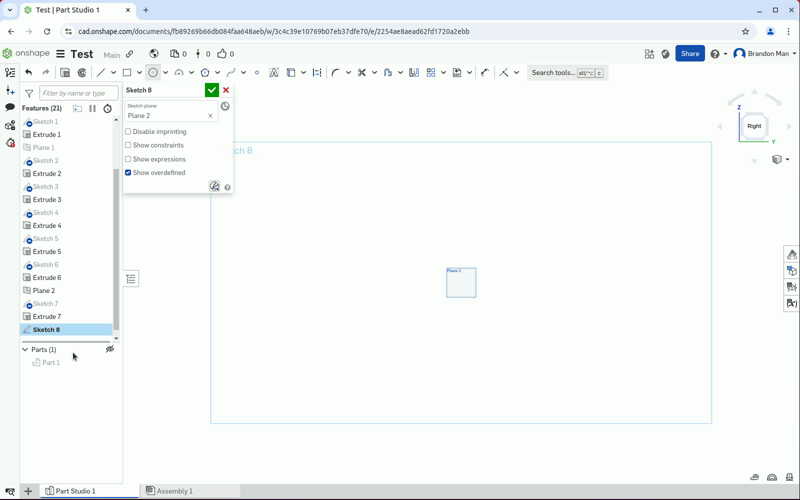
key_down(shift)
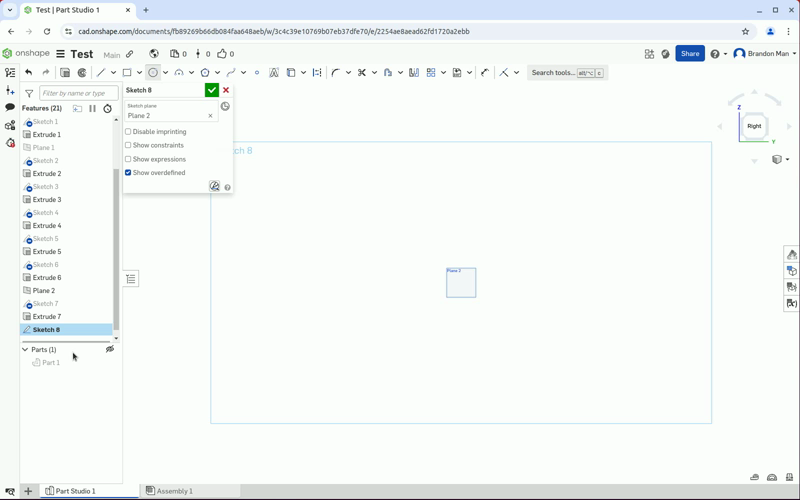
mouse_move(455, 282)
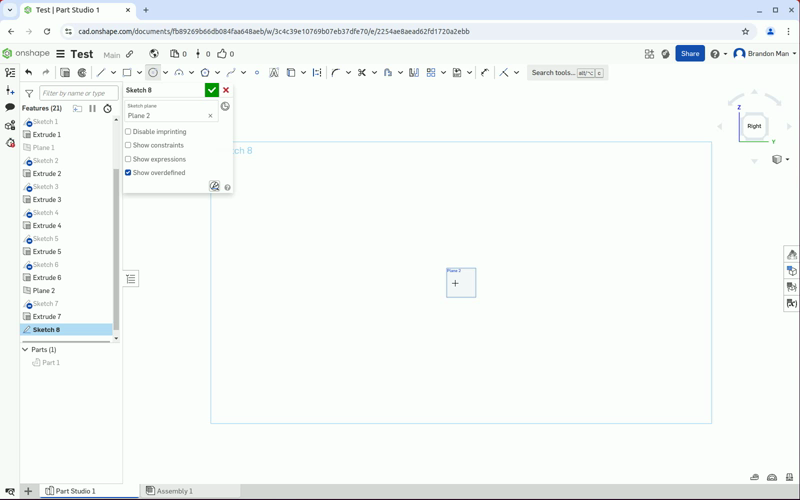
click(455, 282)
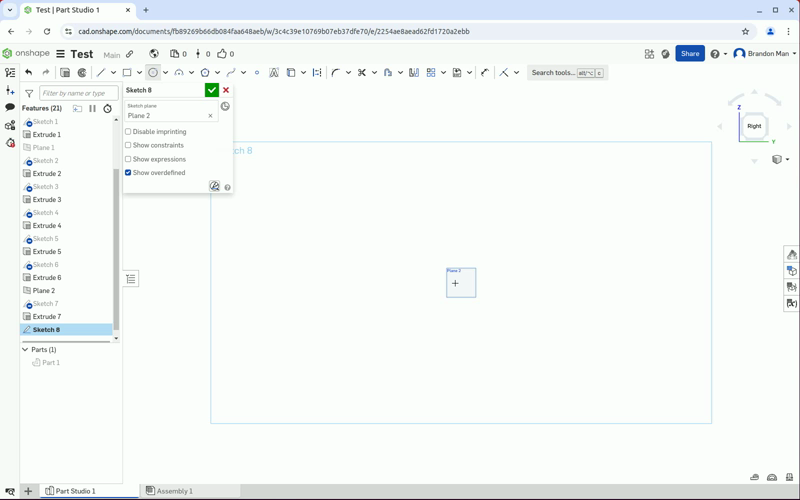
key_up(shift)
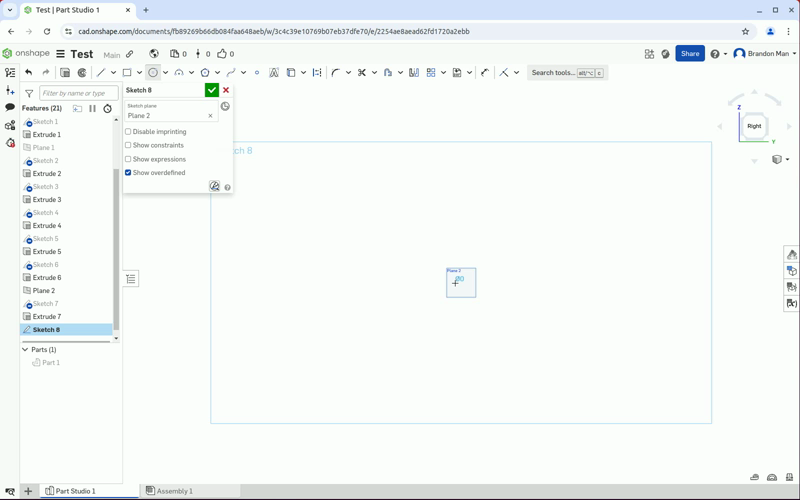
mouse_move(458, 282)
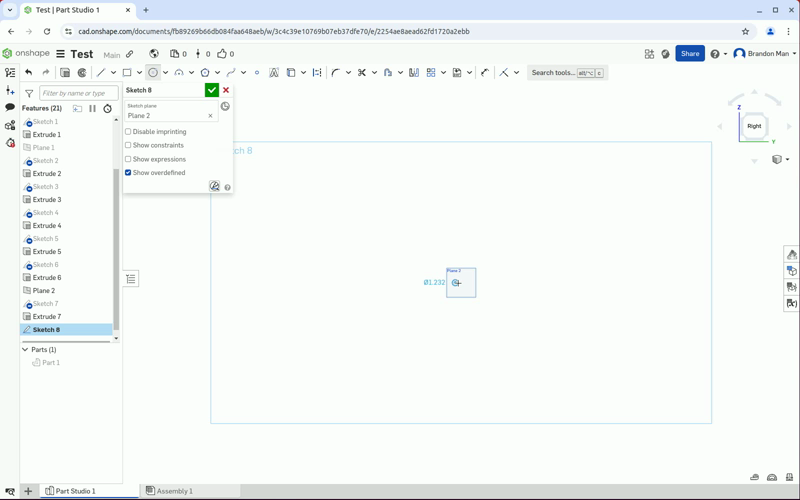
click(458, 282)
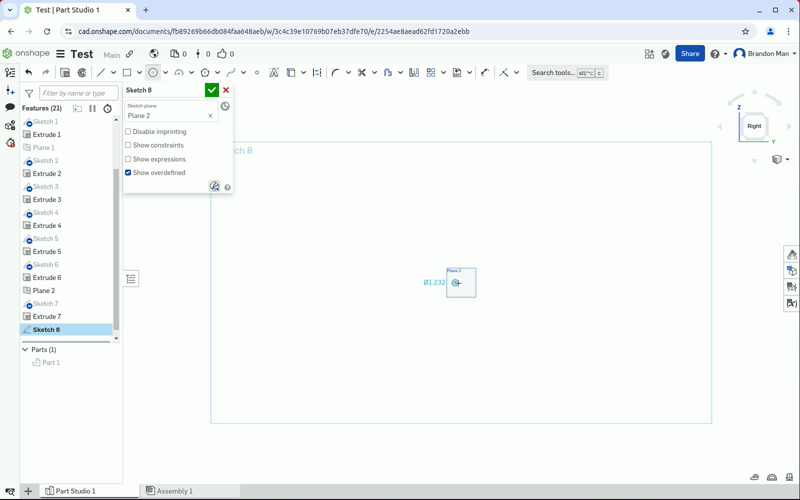
key(esc)
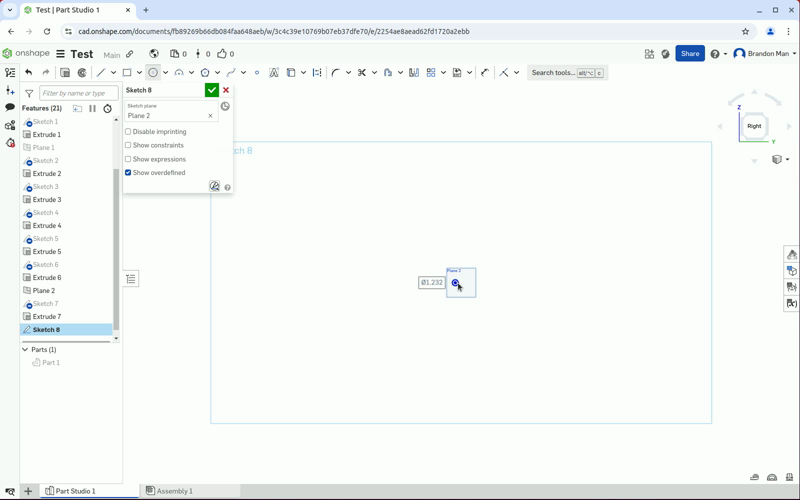
mouse_move(454, 281)
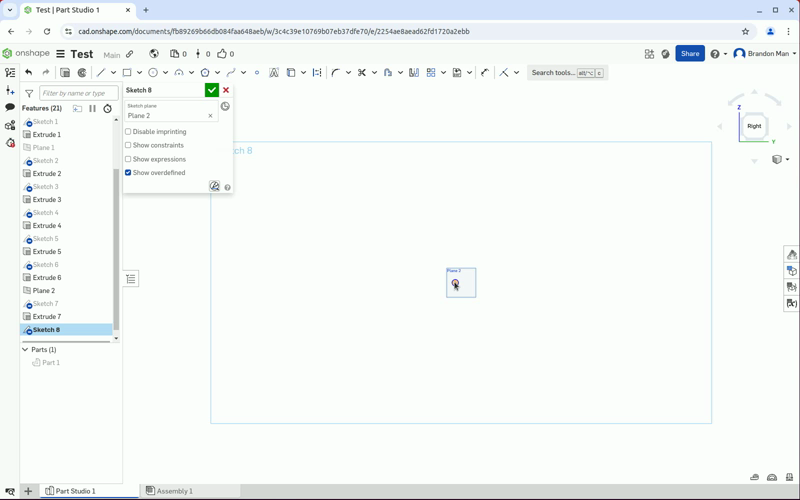
scroll(6)
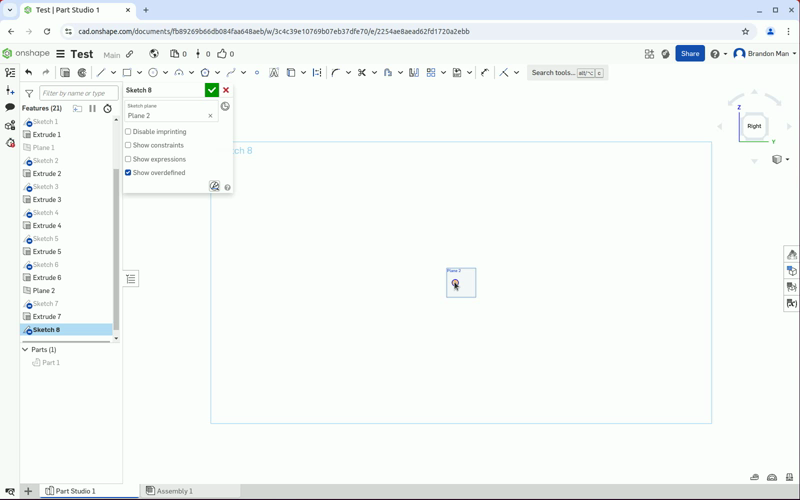
scroll(6)
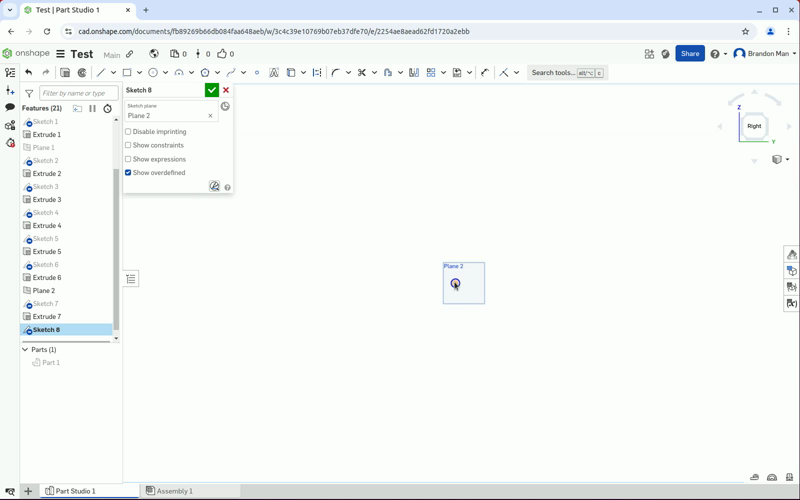
scroll(6)
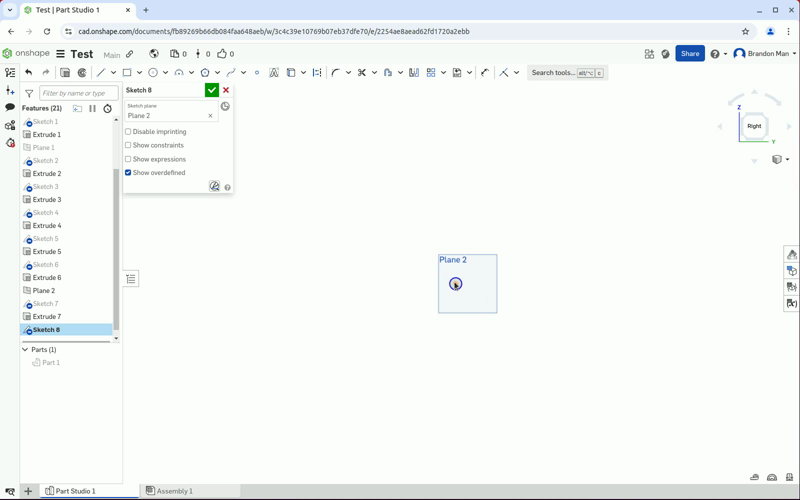
scroll(6)
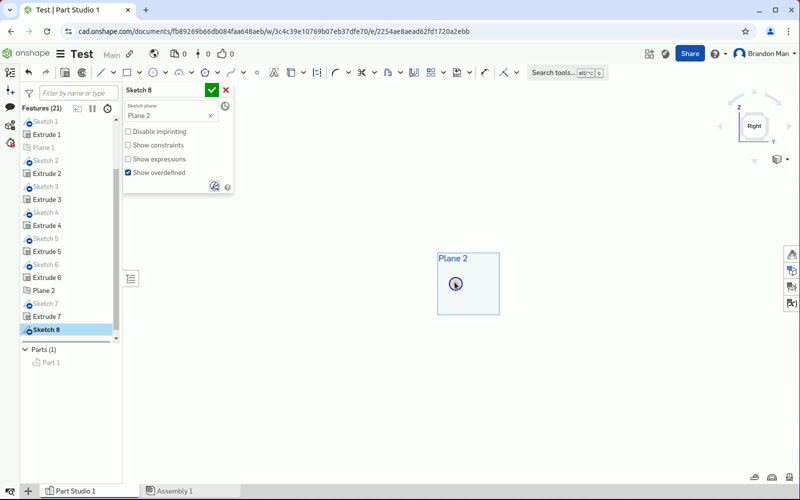
scroll(6)
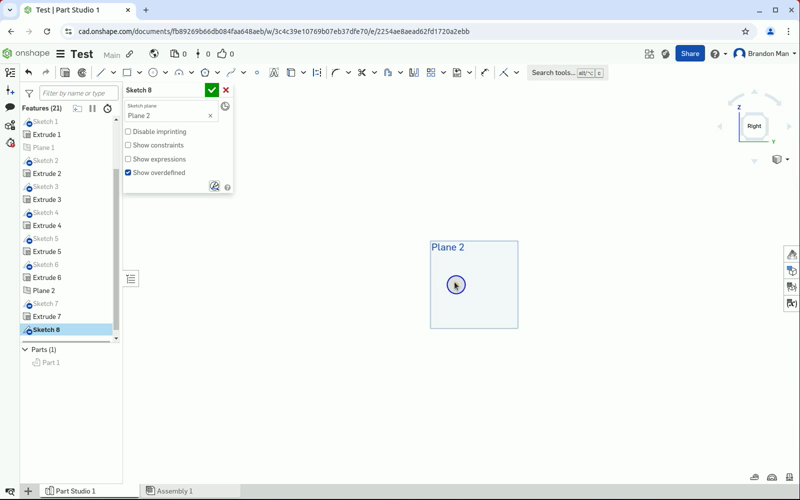
scroll(6)
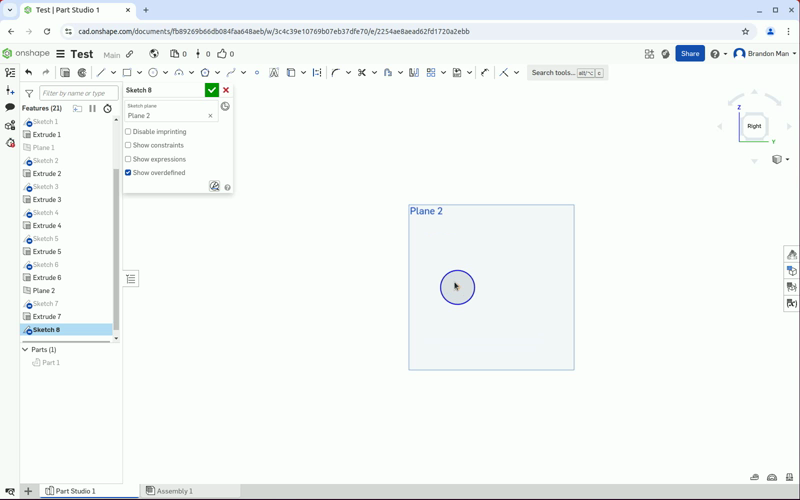
scroll(6)
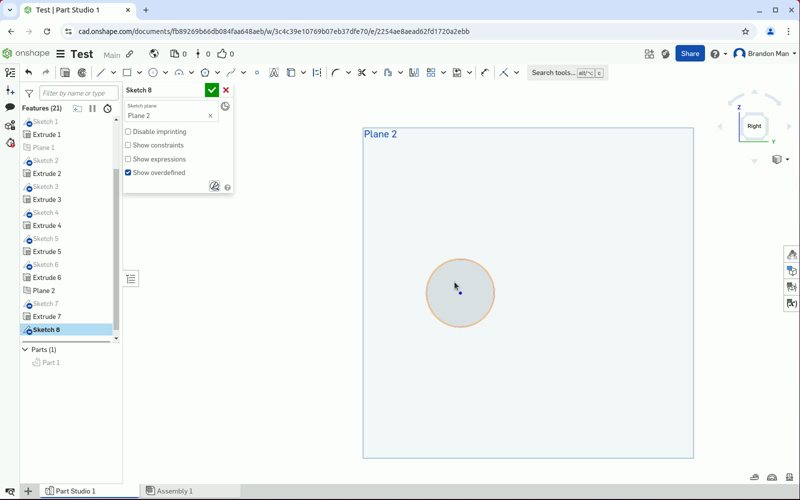
click(454, 281)
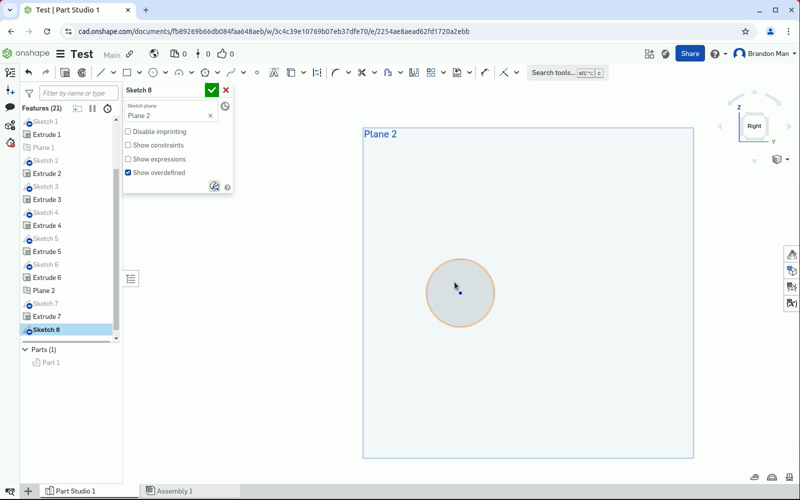
scroll(-6)
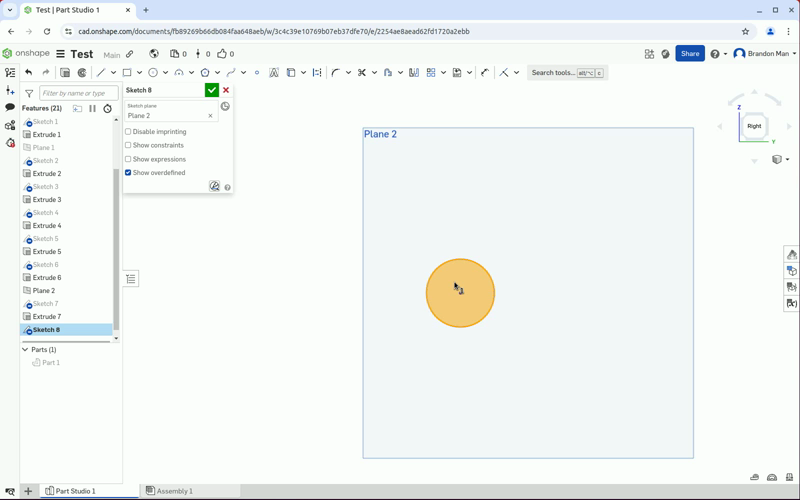
scroll(-6)
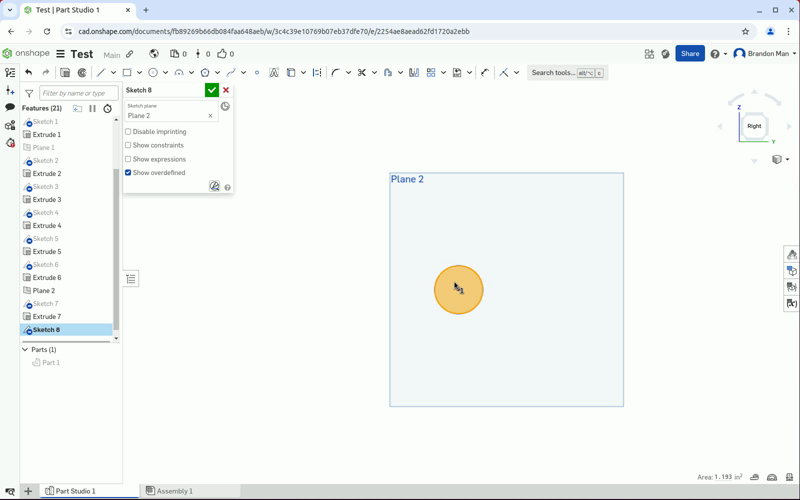
scroll(-6)
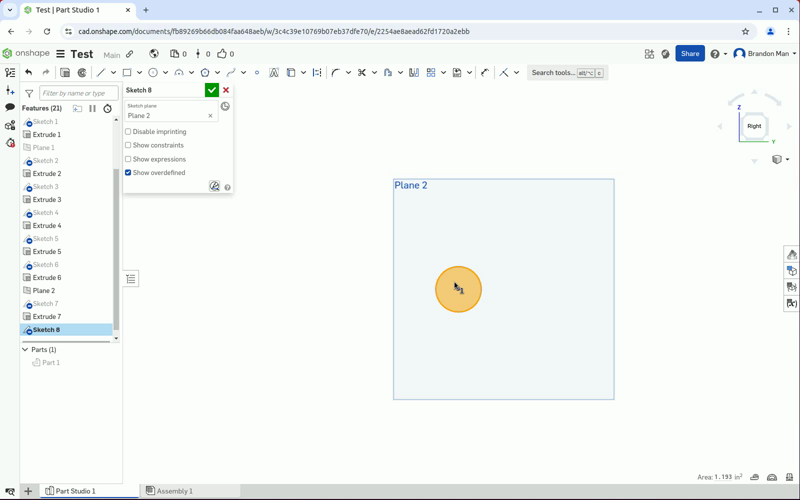
scroll(-6)
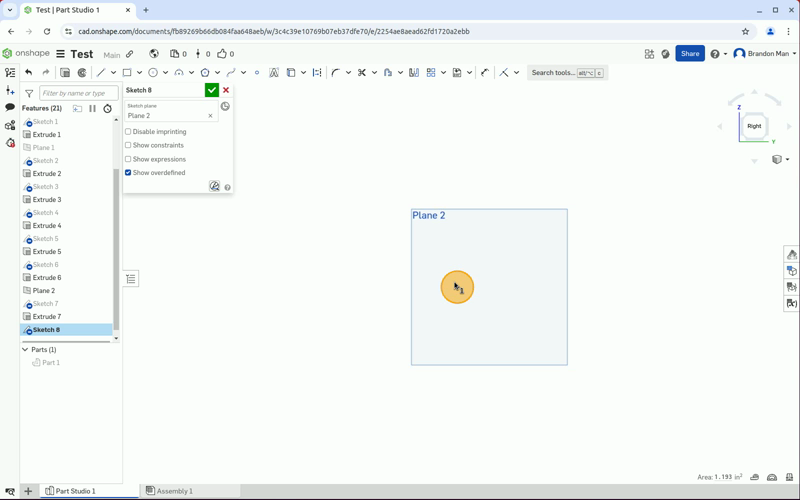
scroll(-6)
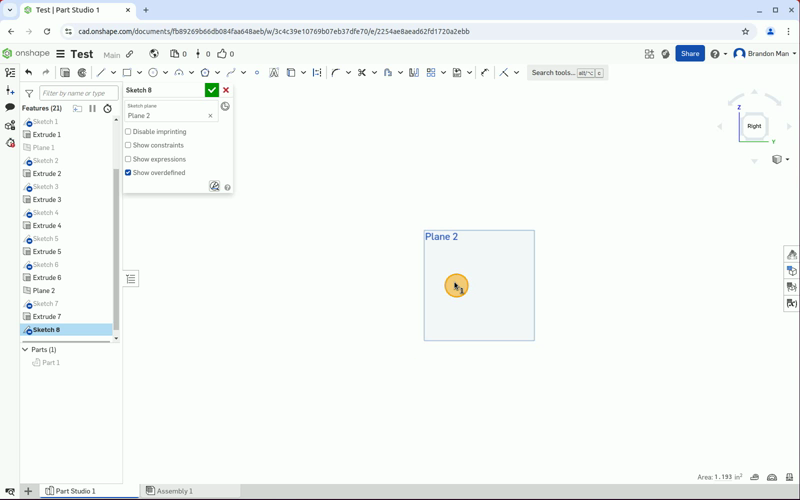
scroll(-6)
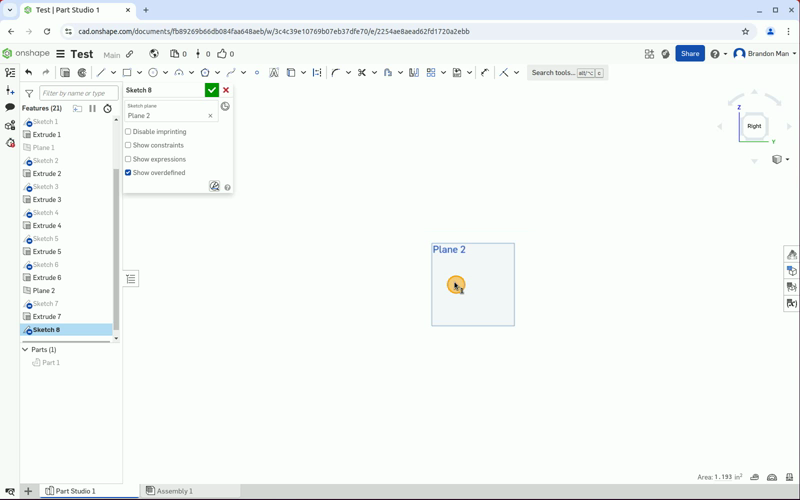
scroll(-6)
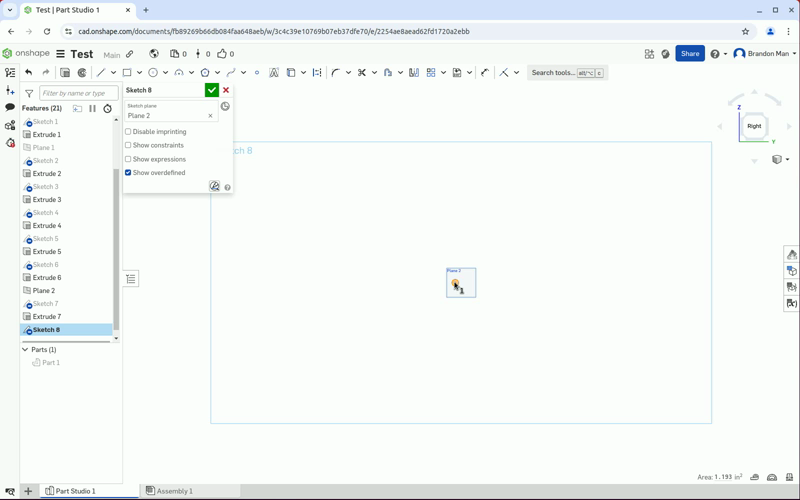
mouse_move(73, 352)
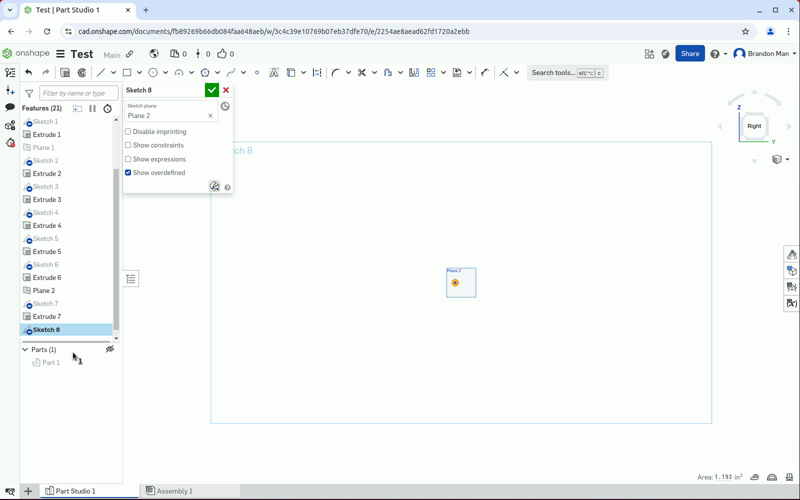
key(shift+y)
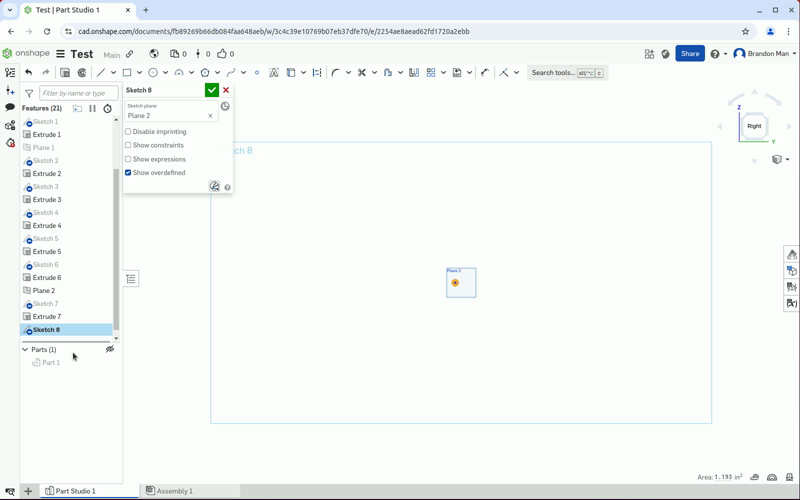
key(shift+e)
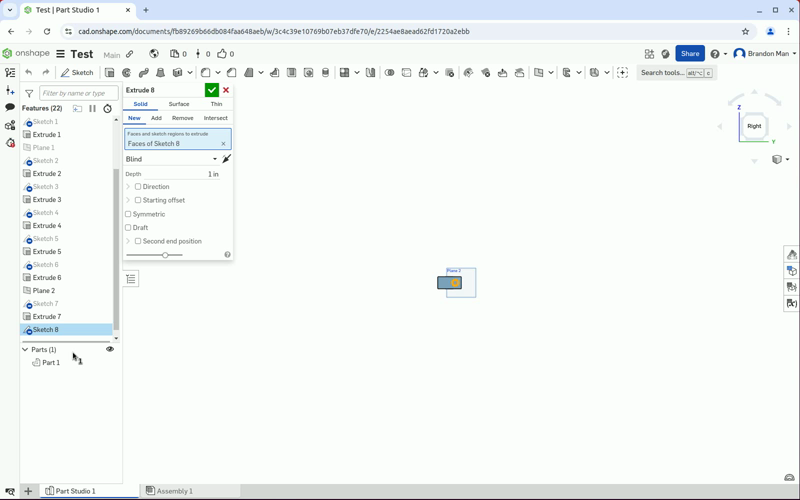
mouse_move(143, 106)
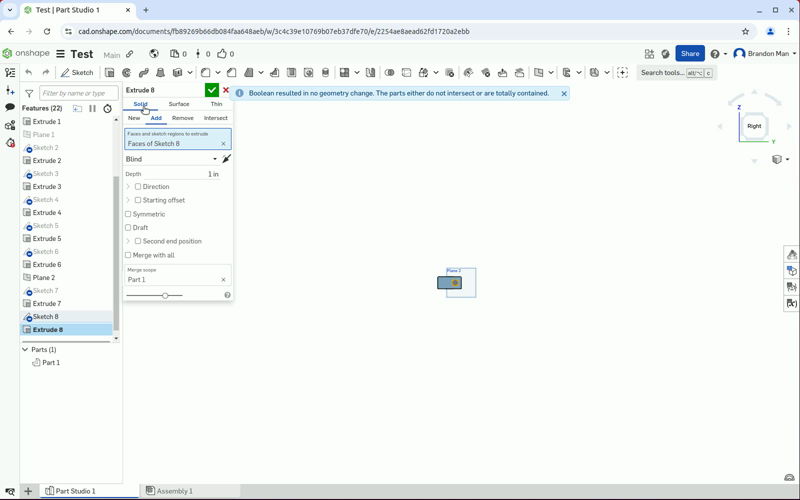
click(143, 106)
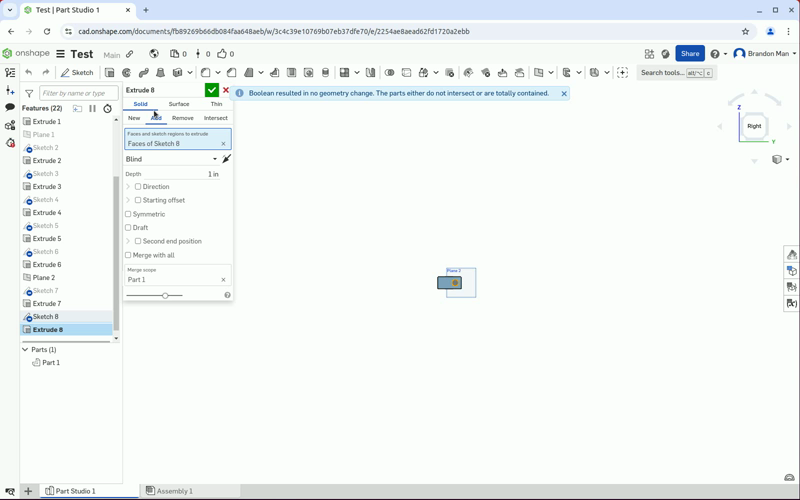
mouse_move(186, 120)
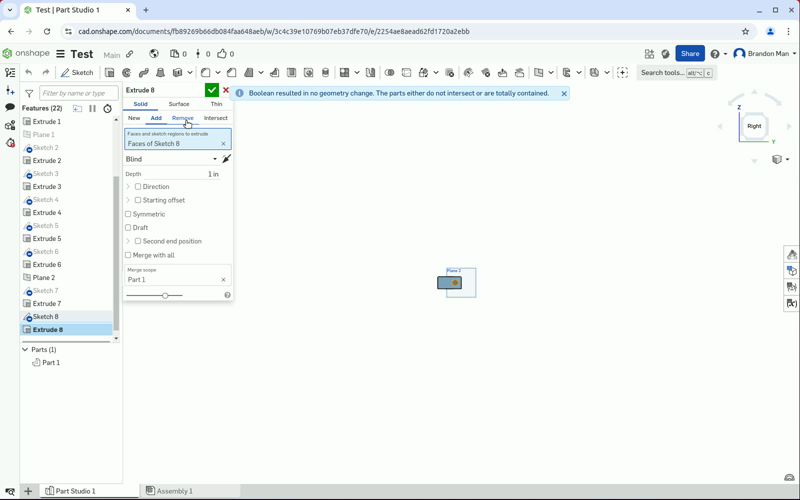
click(186, 120)
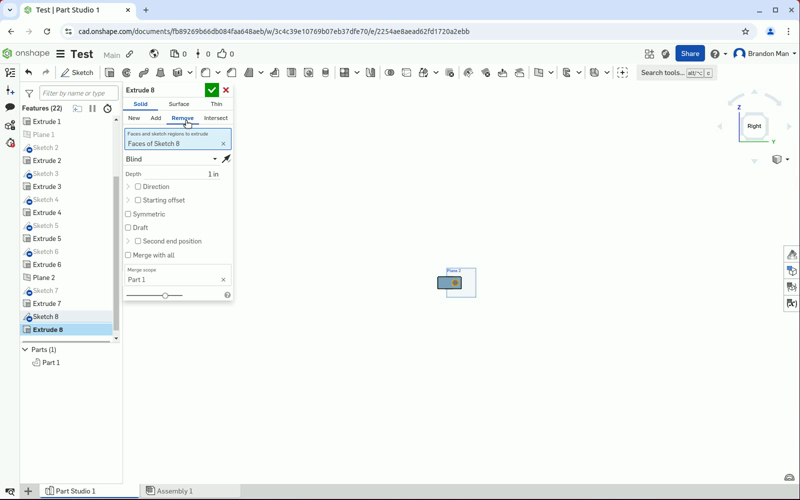
key(tab, 4)
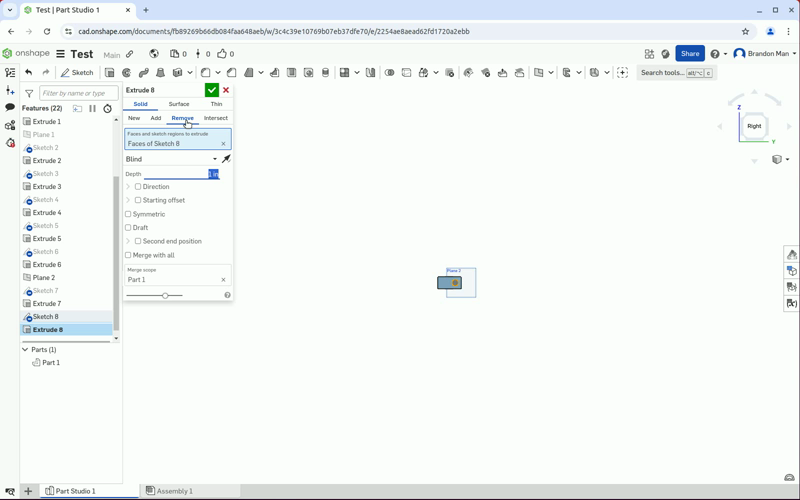
text(2.407)
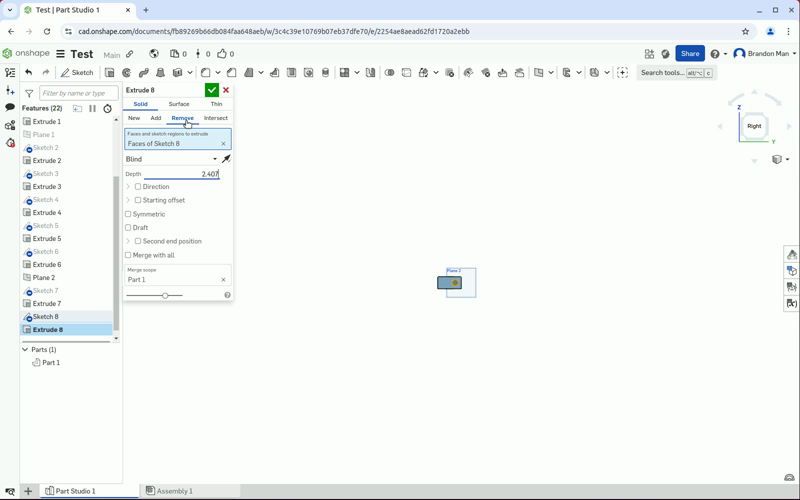
key(tab, 6)
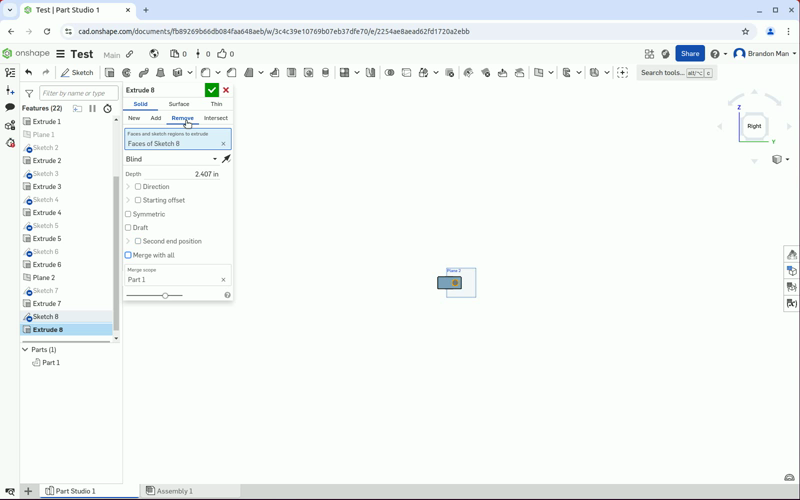
key(space)
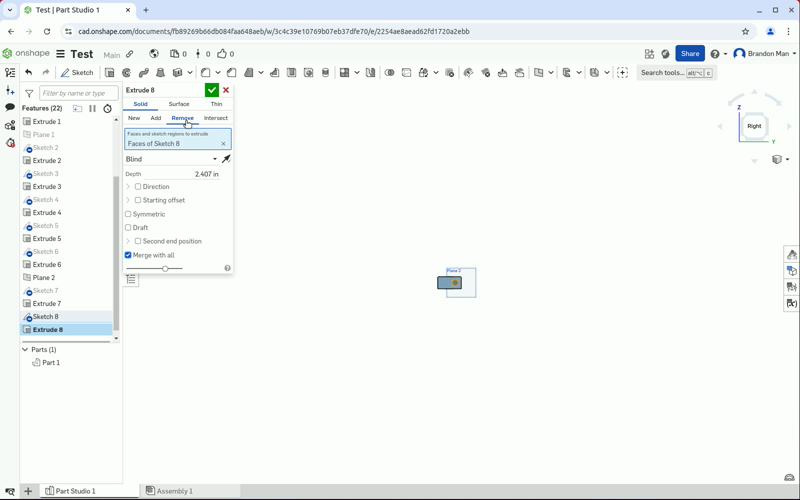
key(enter)
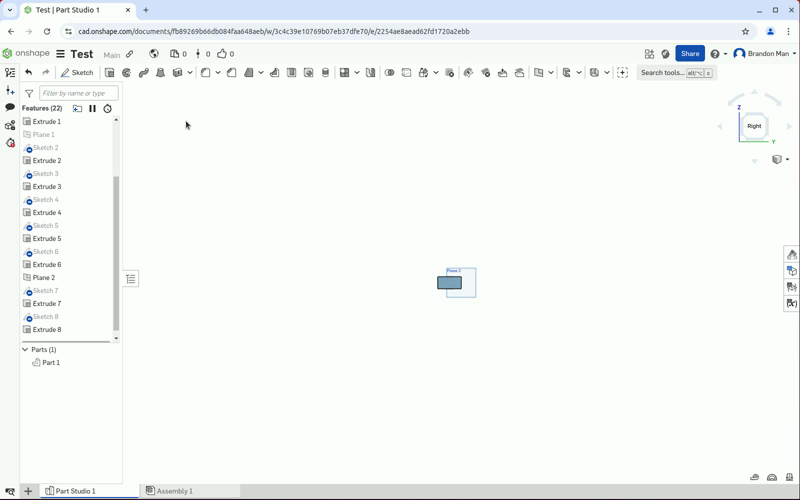
key(shift+h)
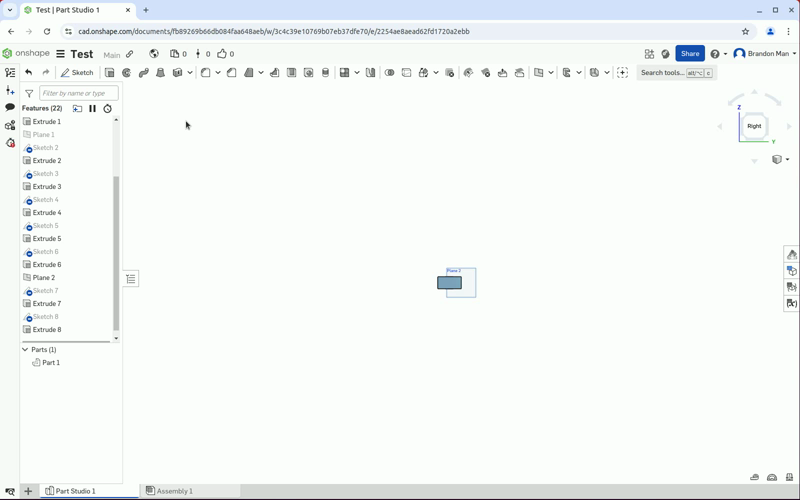
key(shift+h)
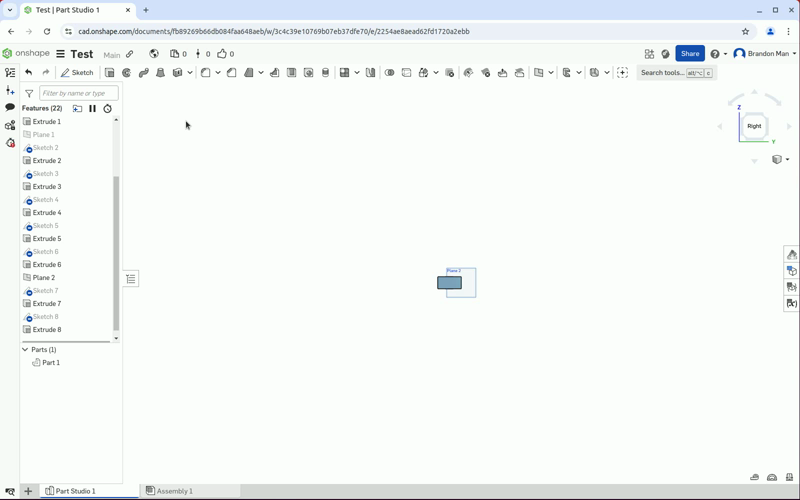
mouse_move(69, 111)
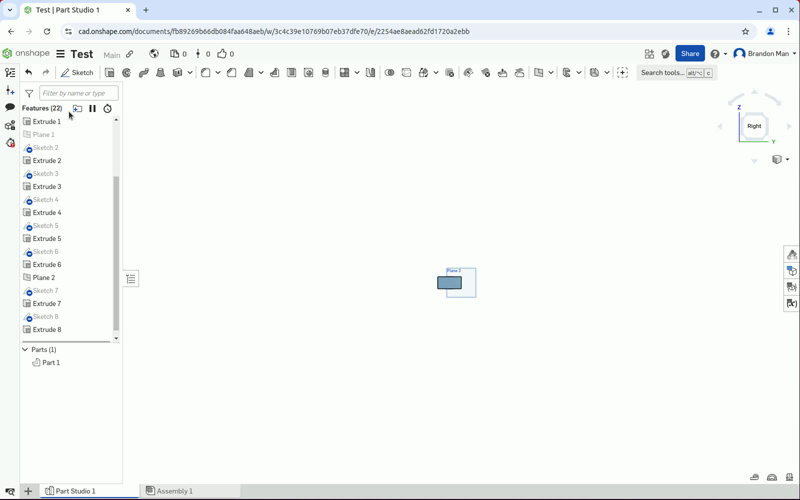
click(69, 111)
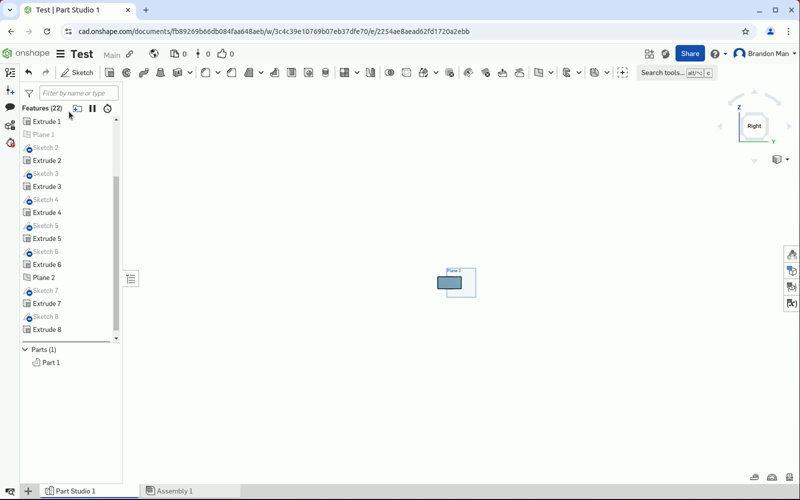
mouse_move(541, 75)
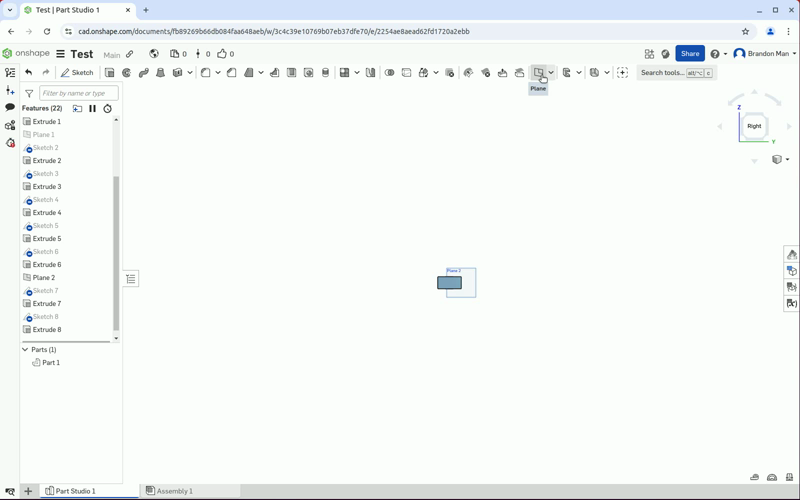
click(541, 75)
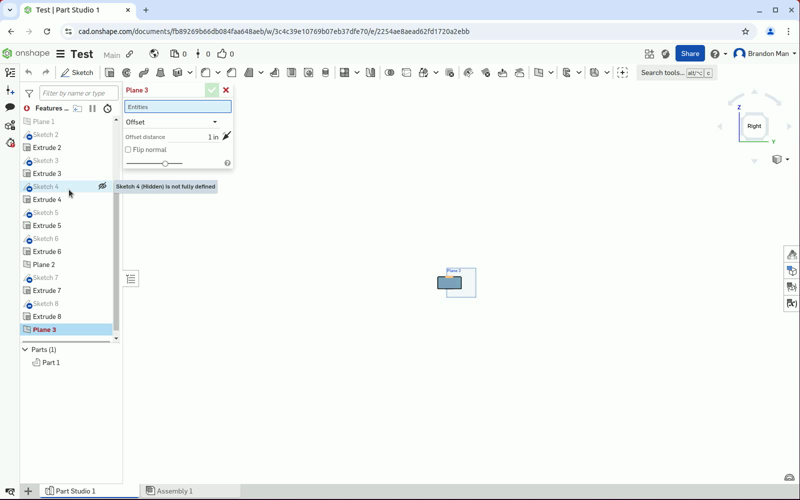
scroll(3)
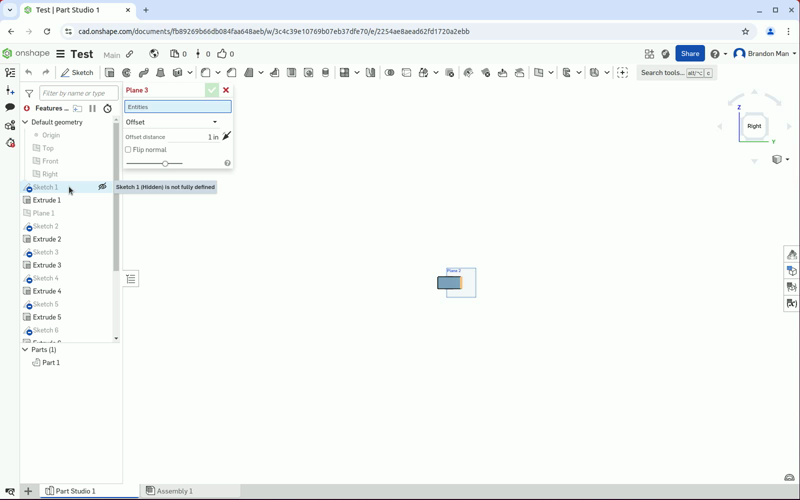
mouse_move(69, 176)
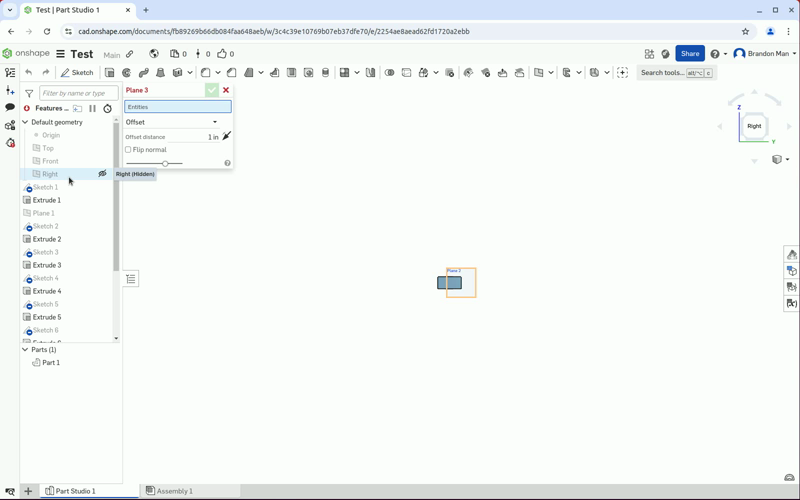
click(69, 176)
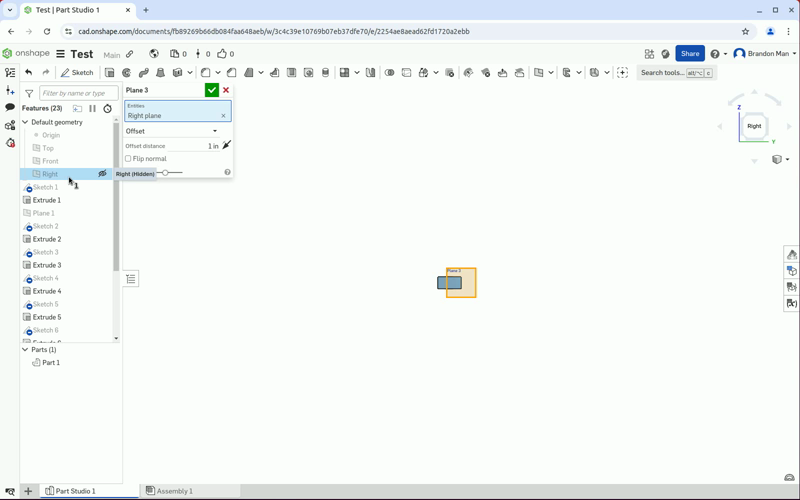
key(tab, 2)
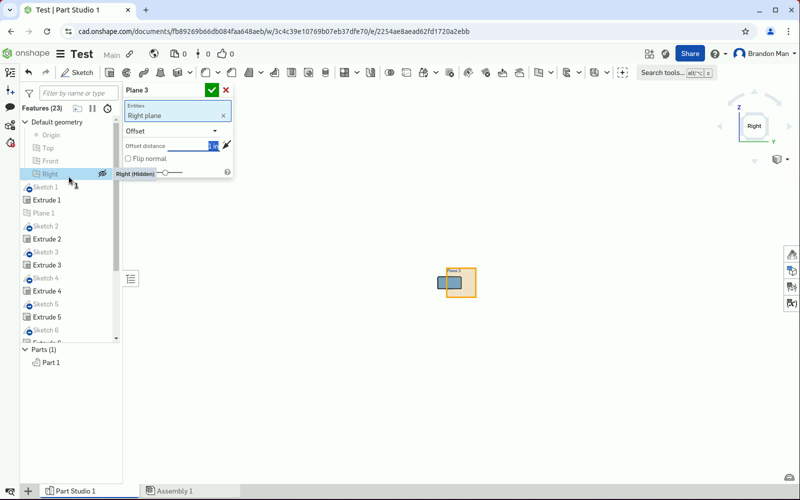
text(23.108)
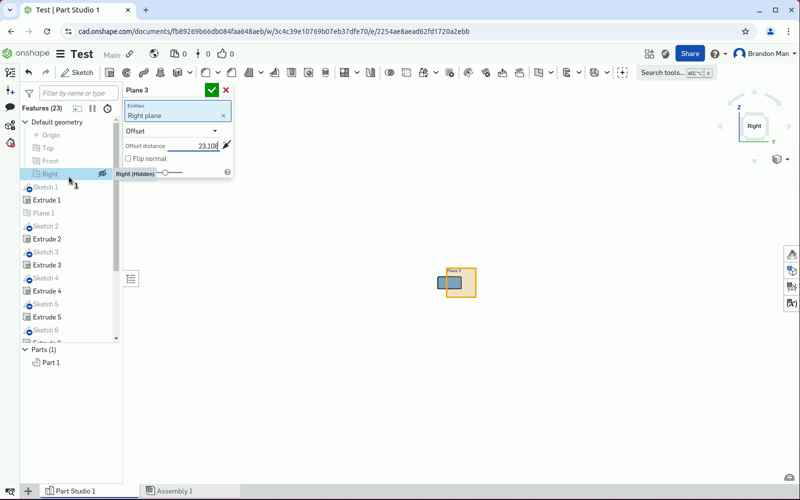
key(enter, 2)
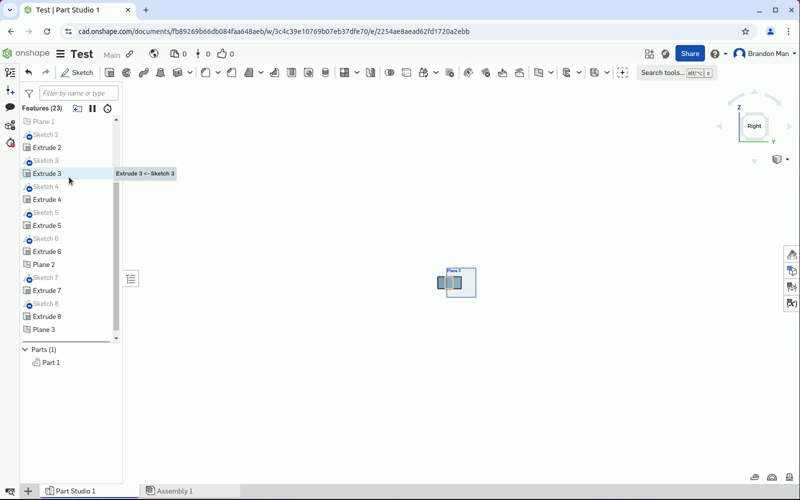
key(shift+s)
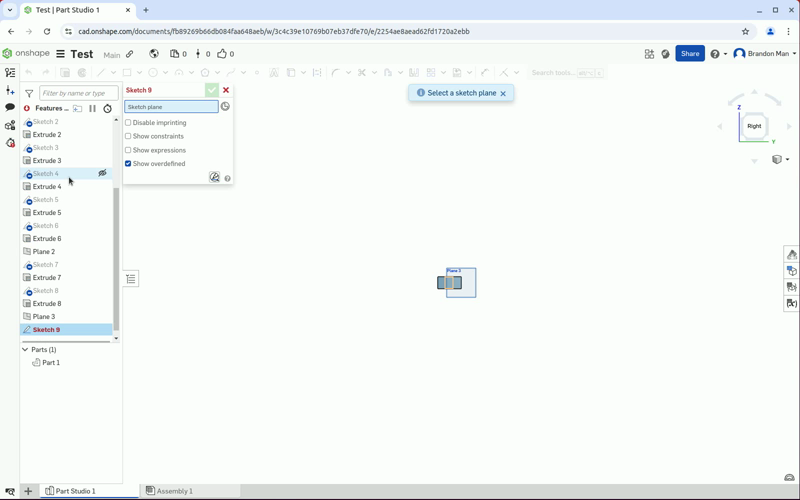
mouse_move(69, 319)
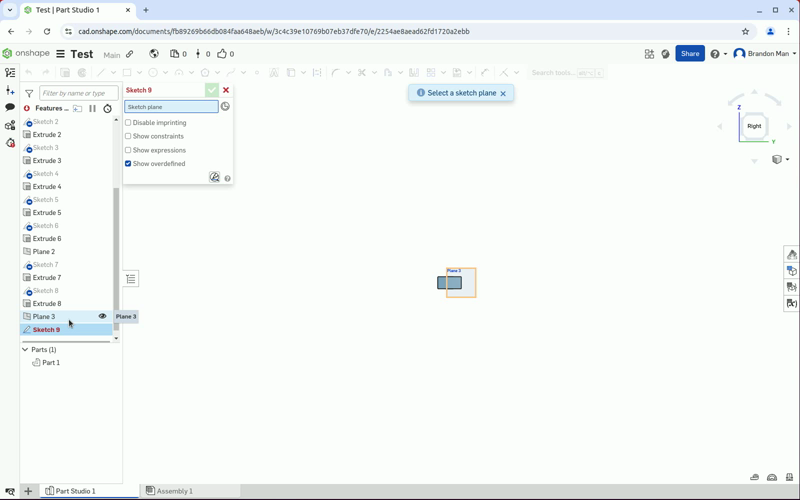
click(69, 319)
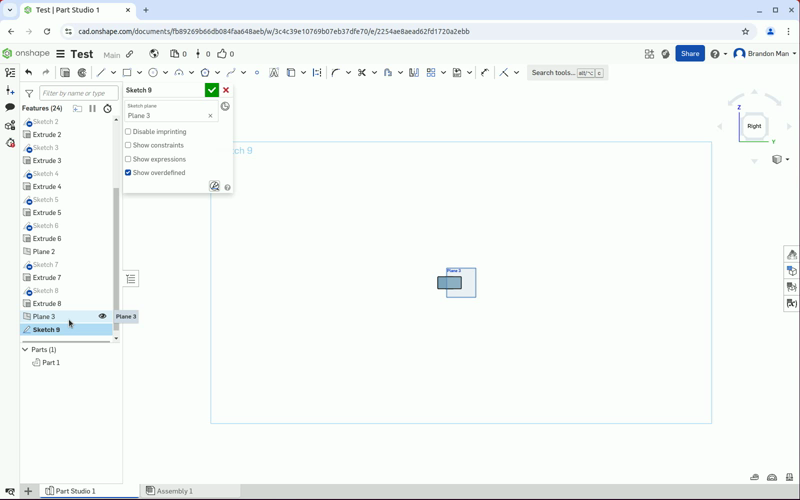
mouse_move(73, 352)
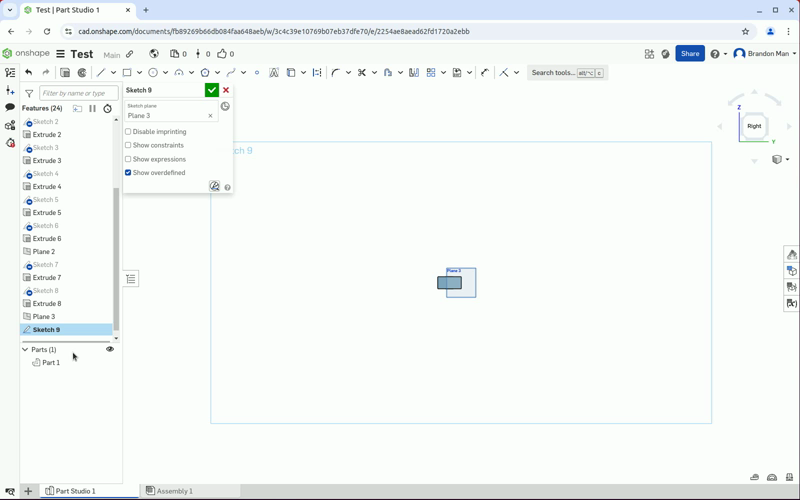
key(y)
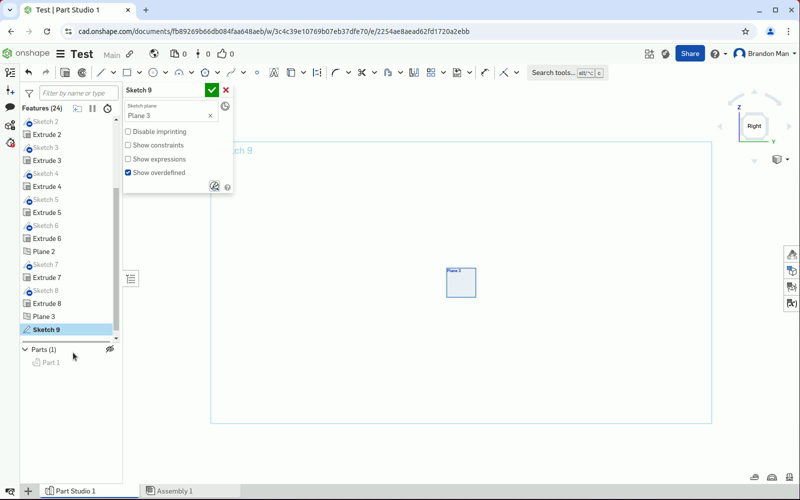
key(c)
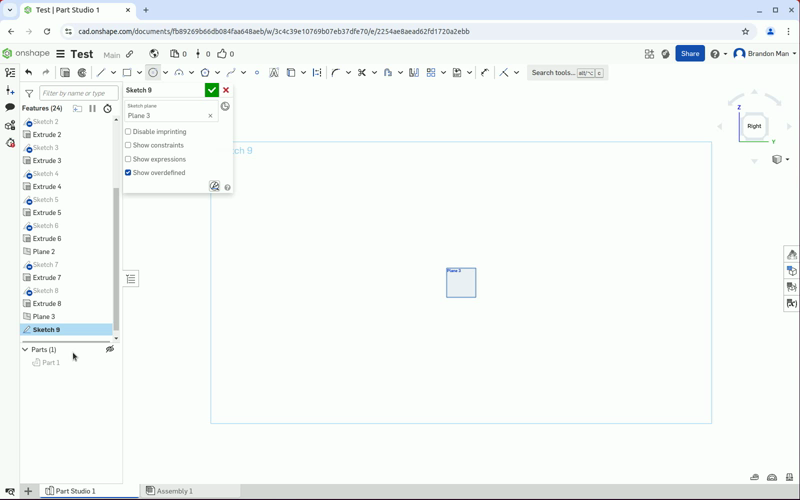
key_down(shift)
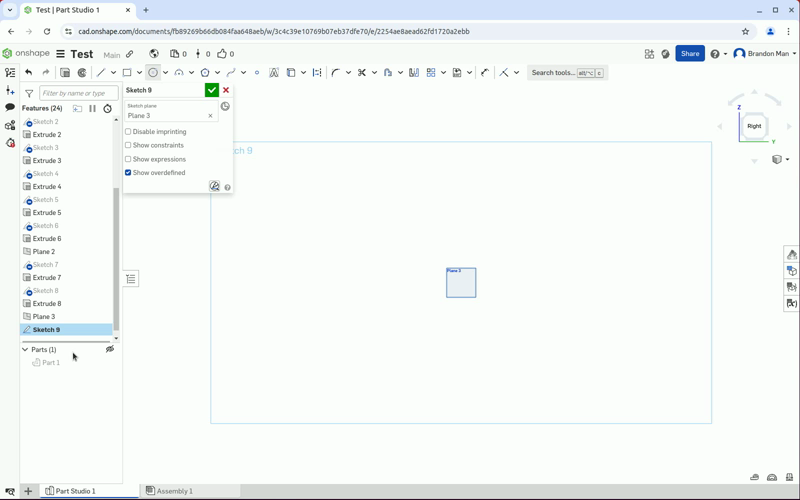
mouse_move(455, 282)
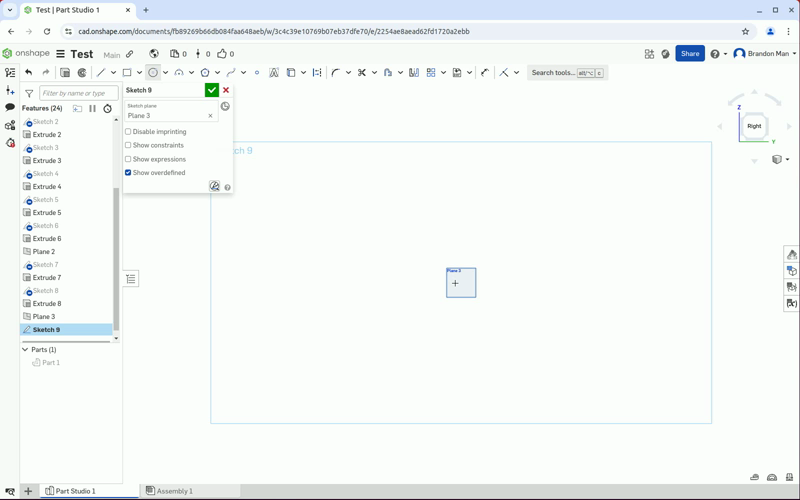
click(455, 282)
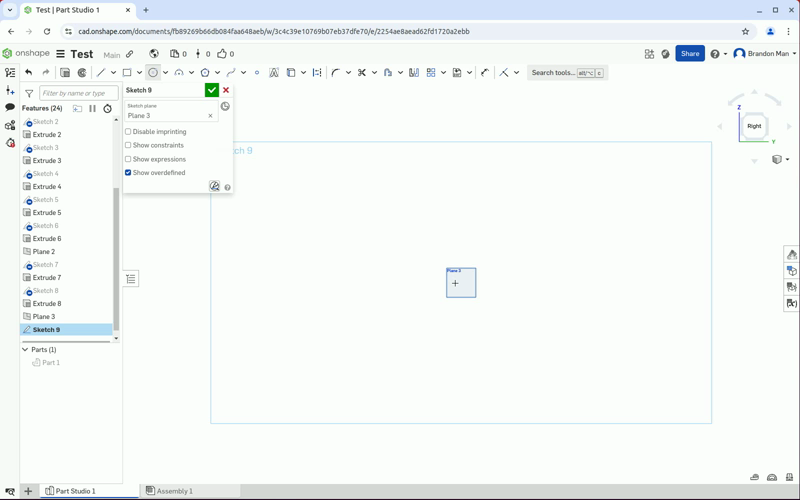
key_up(shift)
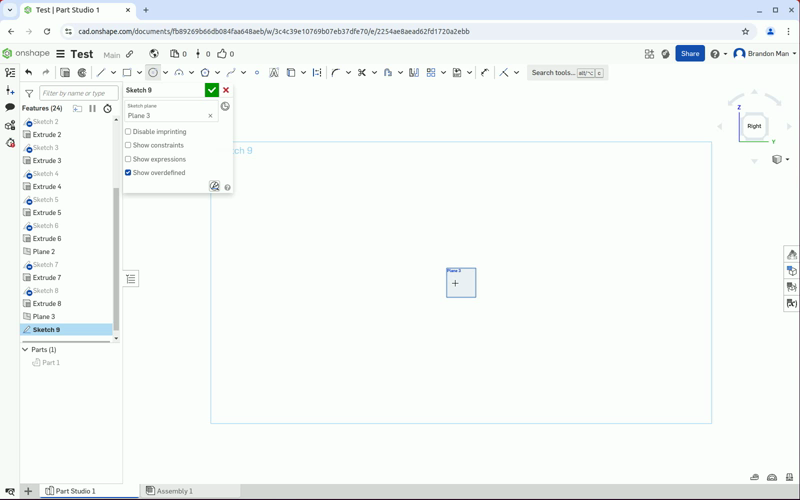
mouse_move(458, 282)
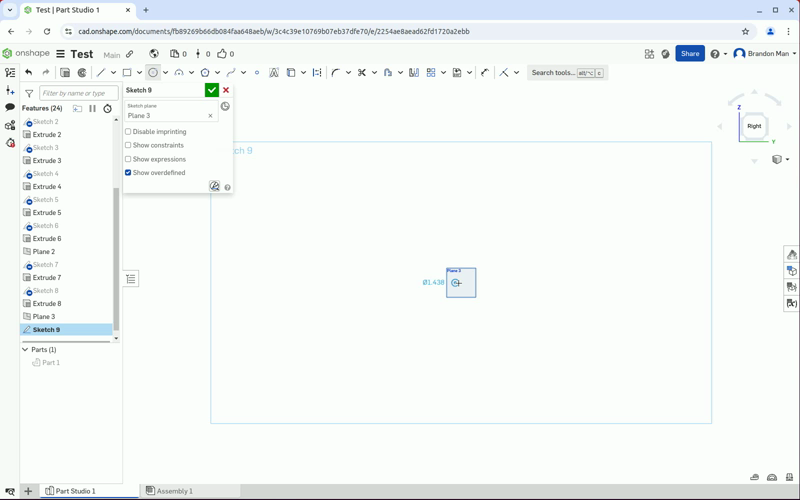
click(458, 282)
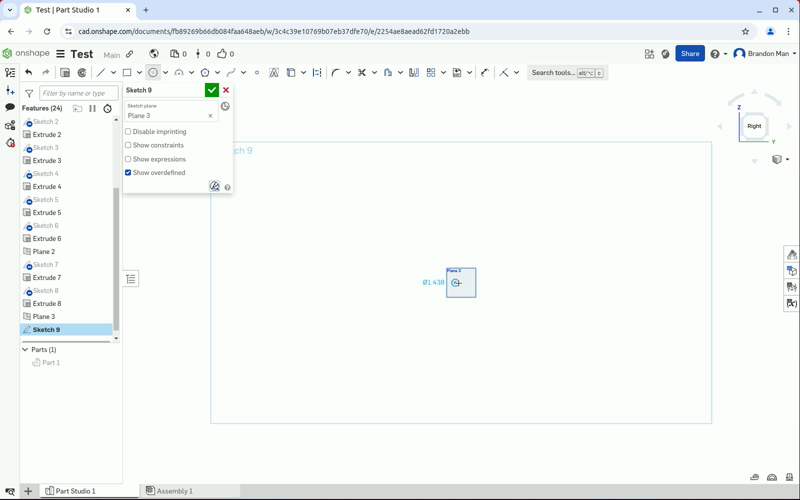
key(esc)
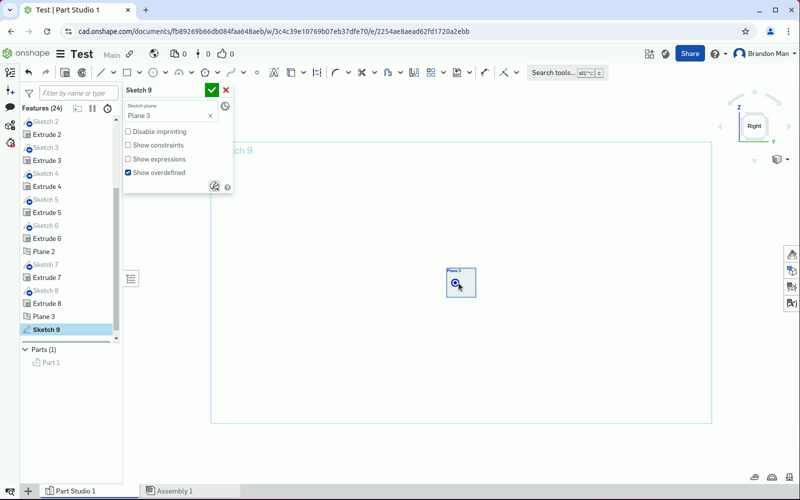
mouse_move(458, 282)
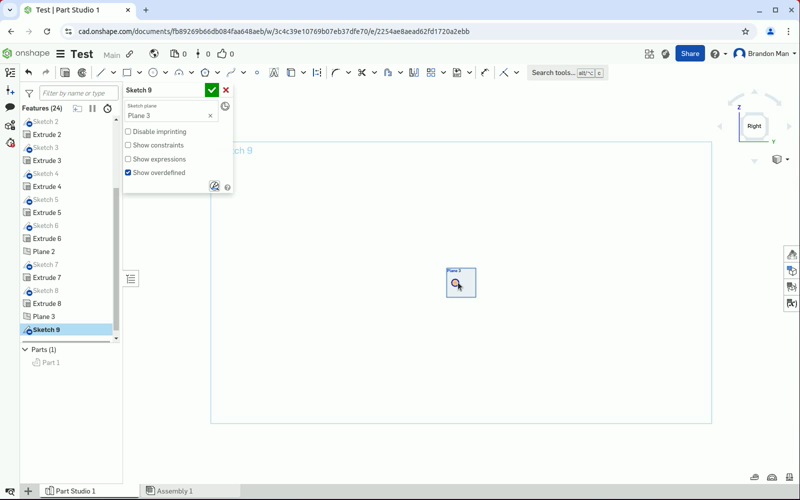
scroll(6)
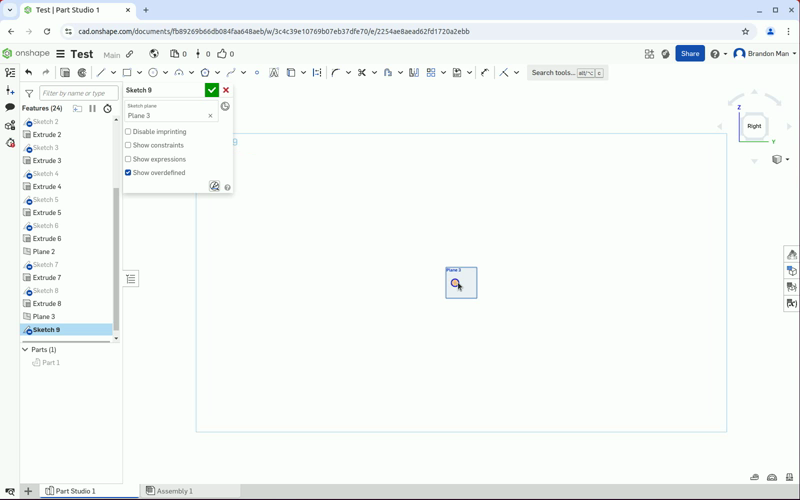
scroll(6)
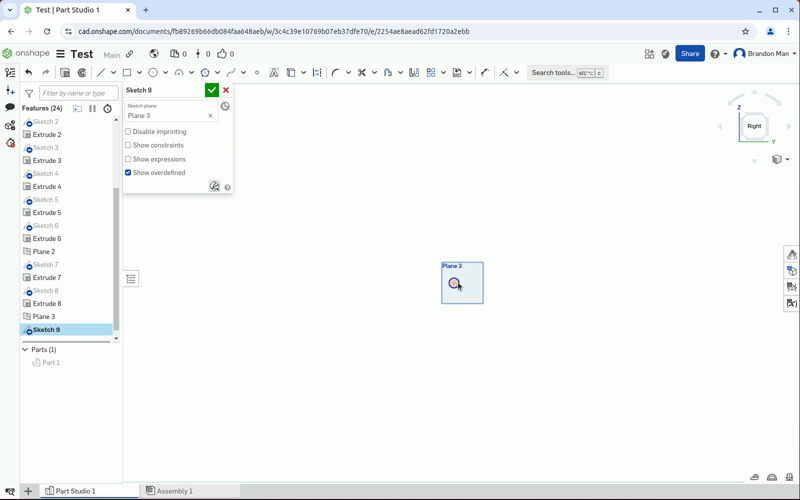
scroll(6)
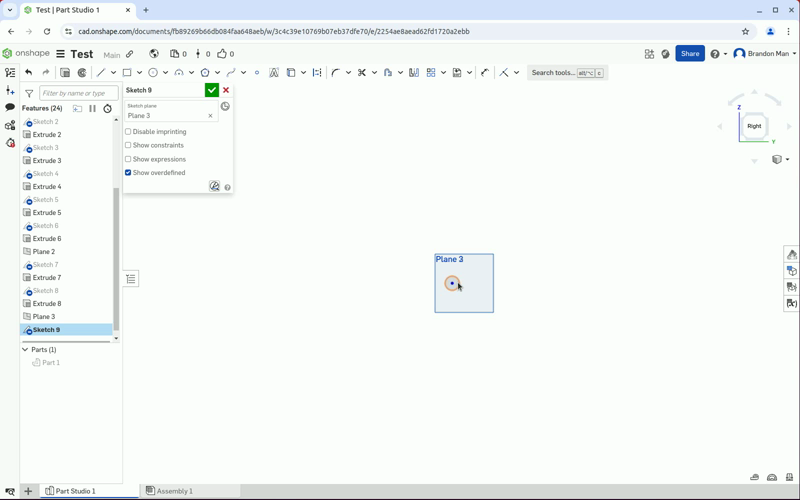
scroll(6)
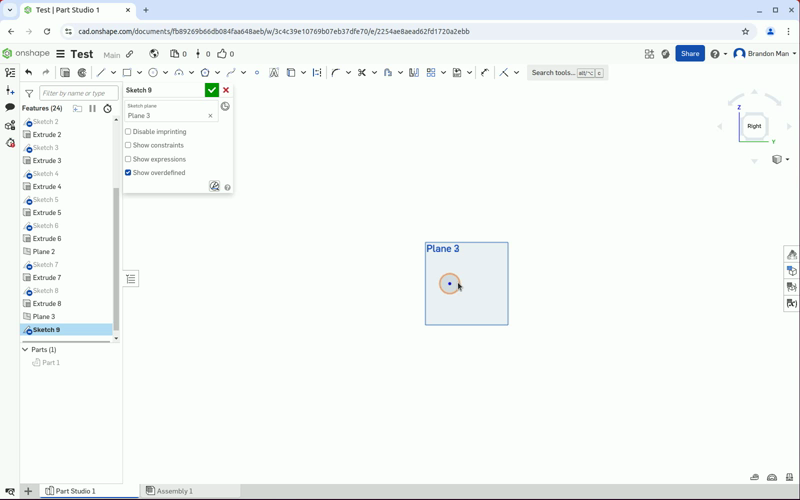
scroll(6)
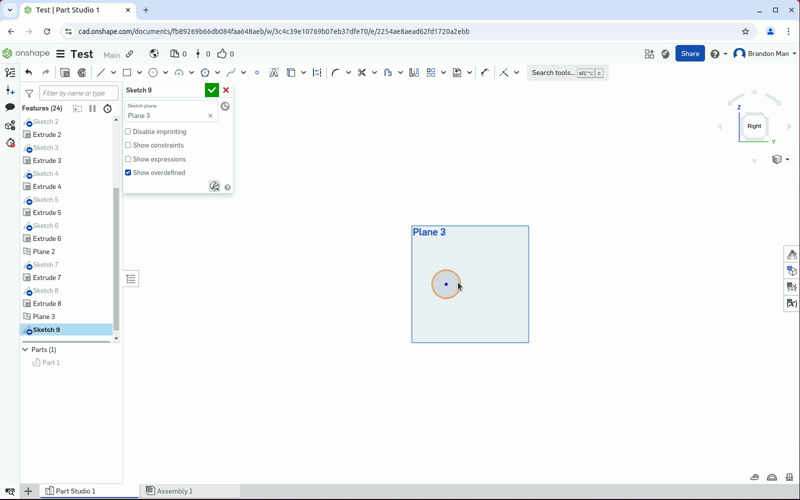
scroll(6)
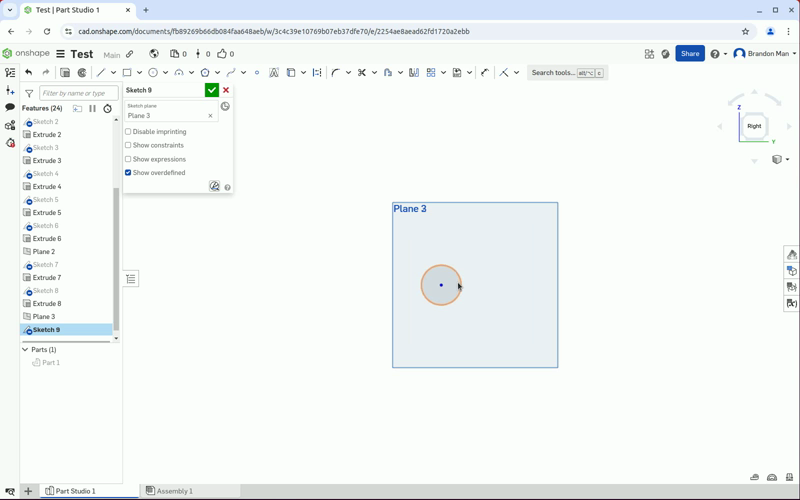
scroll(6)
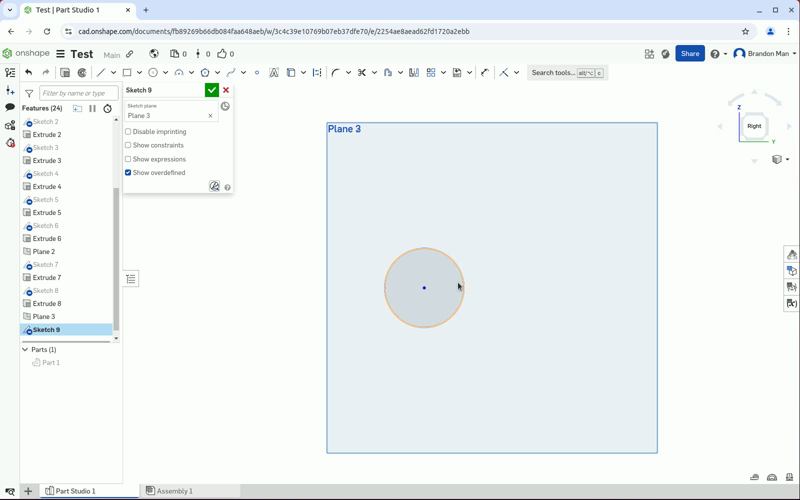
click(458, 282)
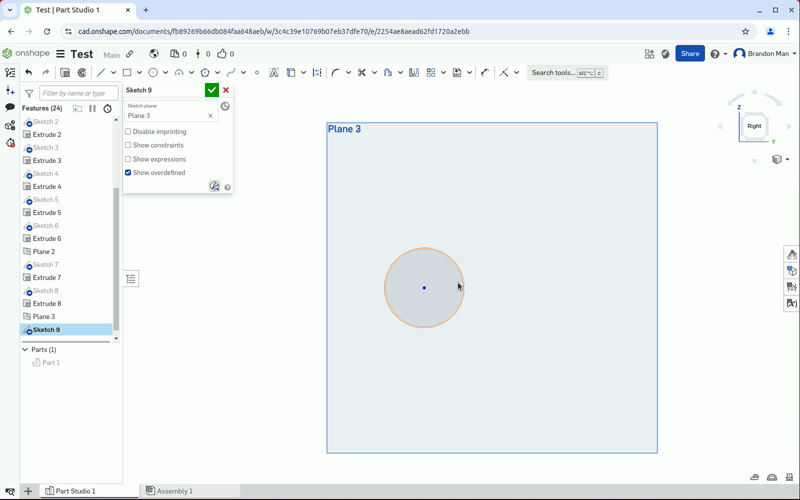
scroll(-6)
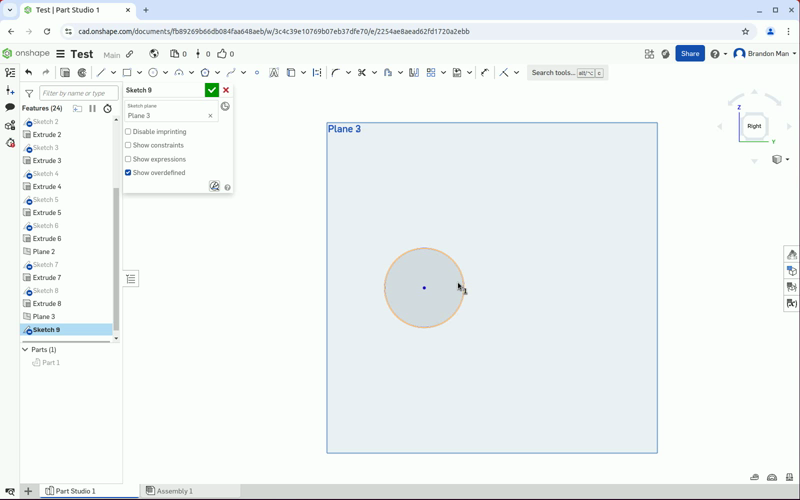
scroll(-6)
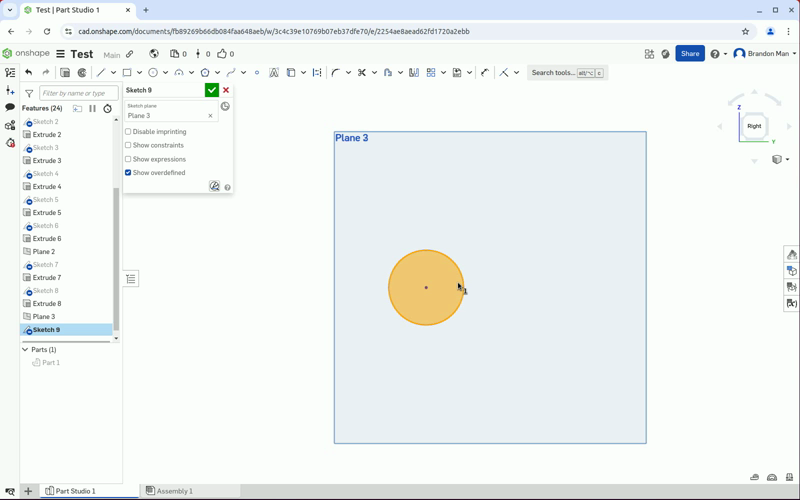
scroll(-6)
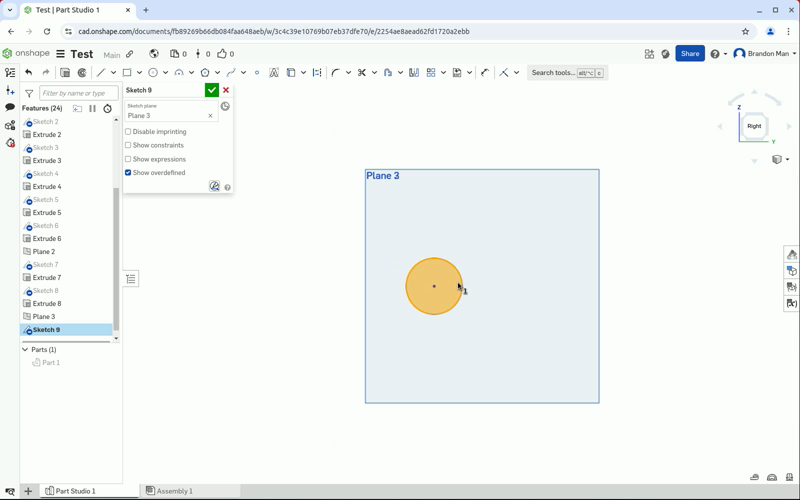
scroll(-6)
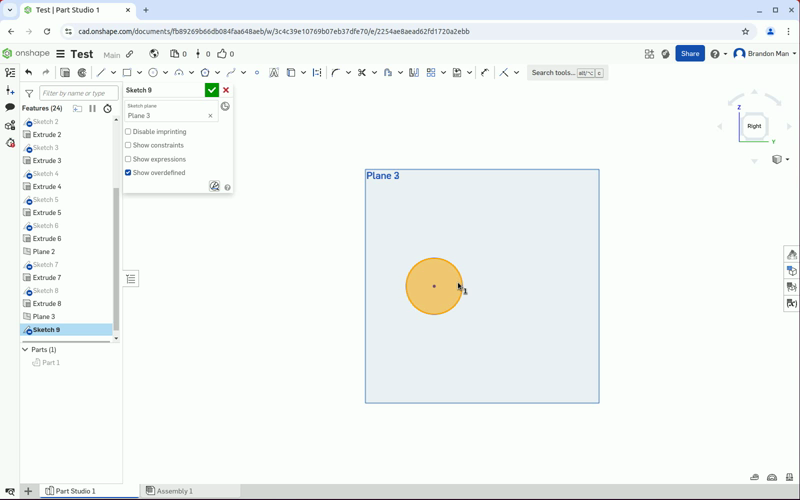
scroll(-6)
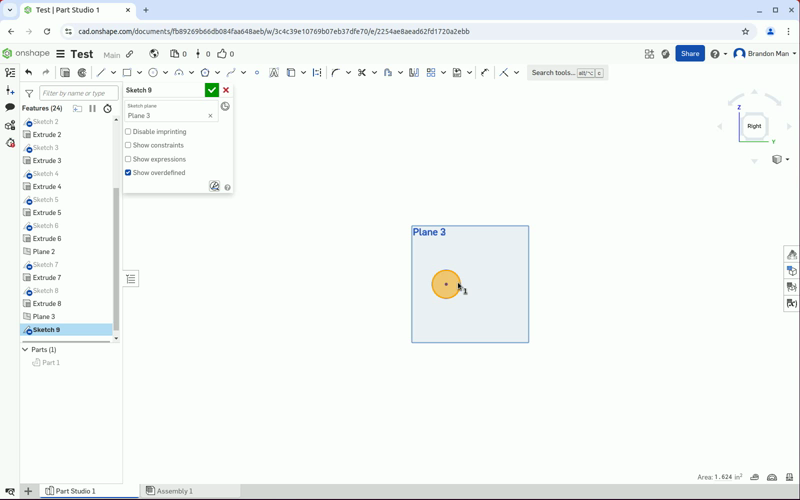
scroll(-6)
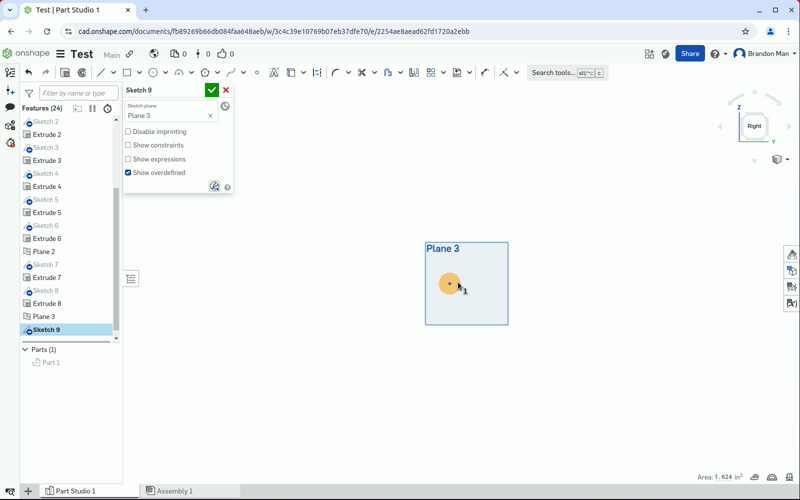
scroll(-6)
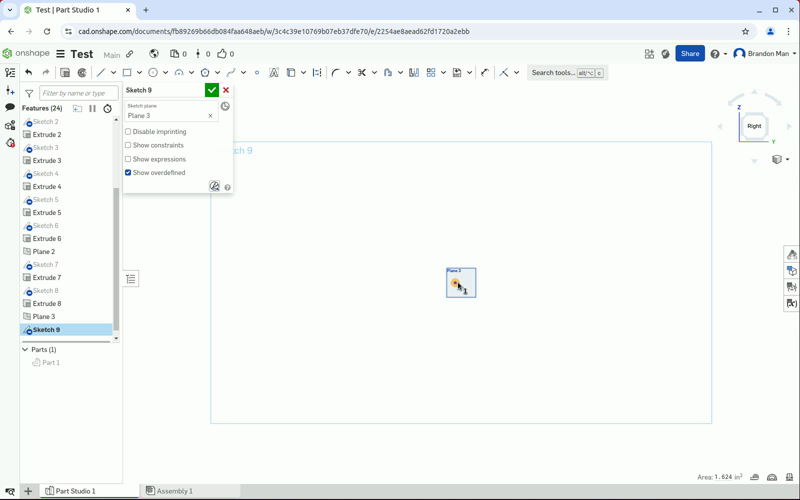
mouse_move(73, 352)
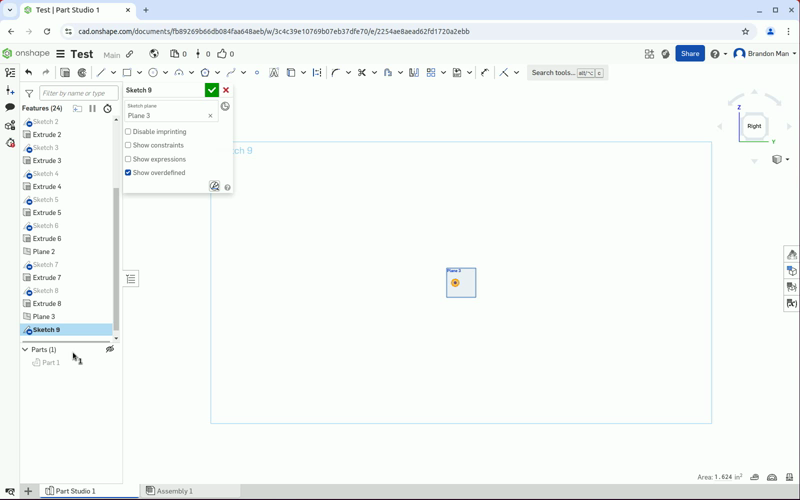
key(shift+y)
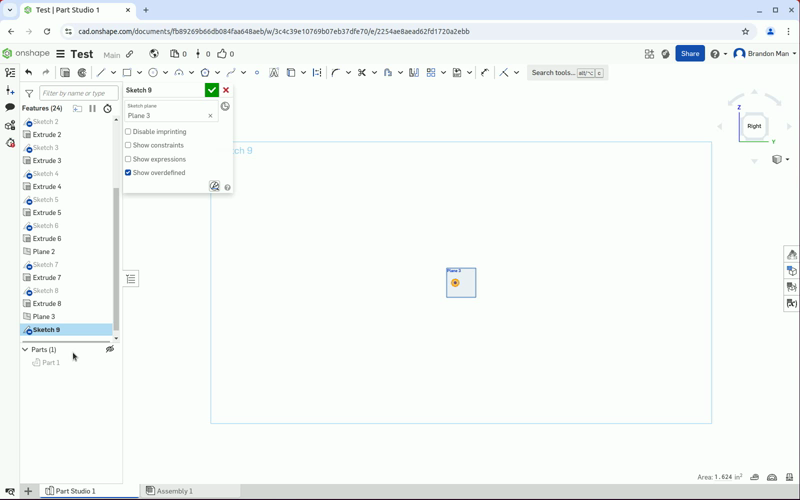
key(shift+e)
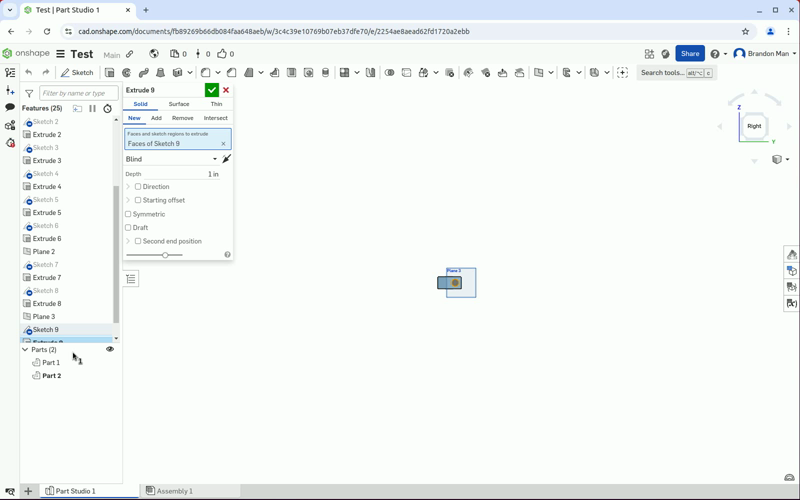
mouse_move(143, 106)
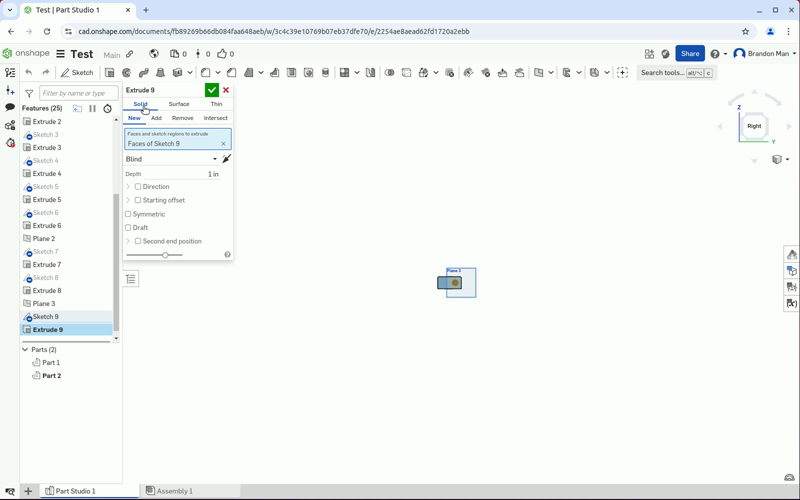
click(143, 106)
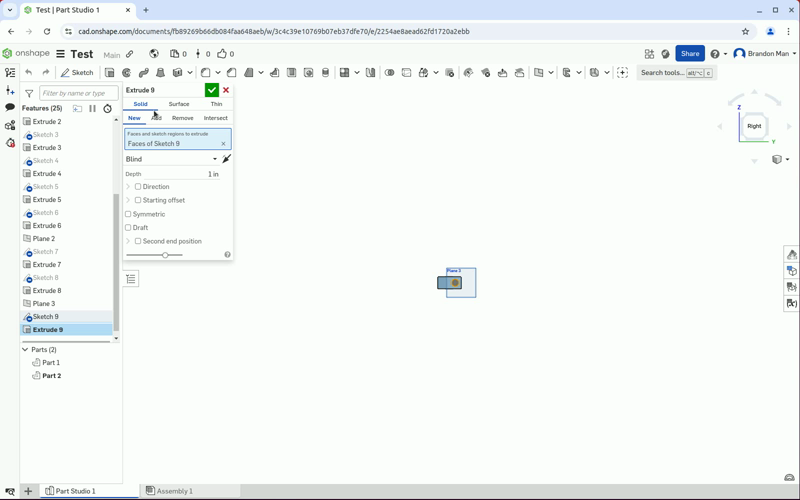
mouse_move(186, 120)
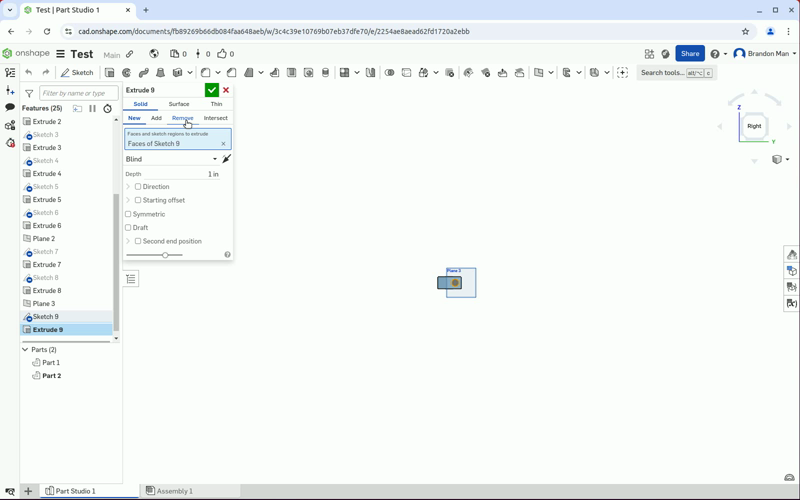
click(186, 120)
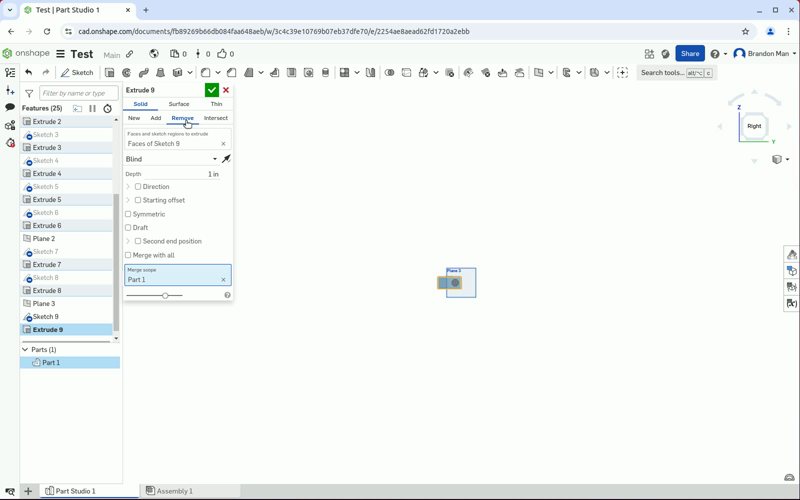
key(tab, 4)
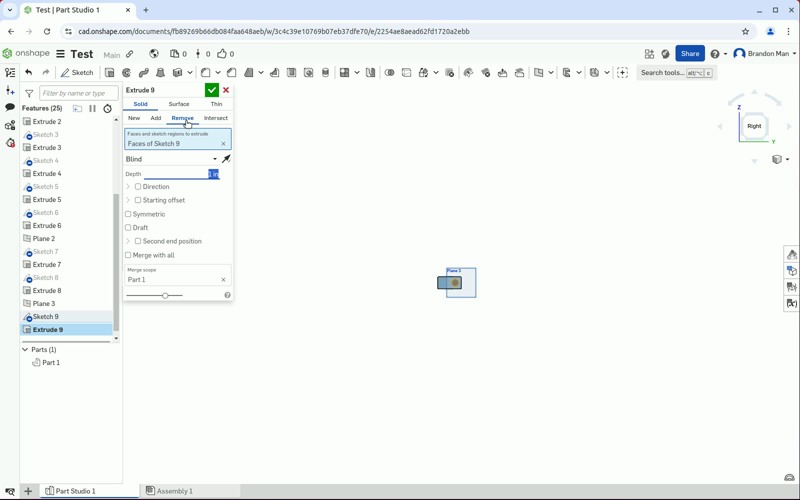
text(2.407)
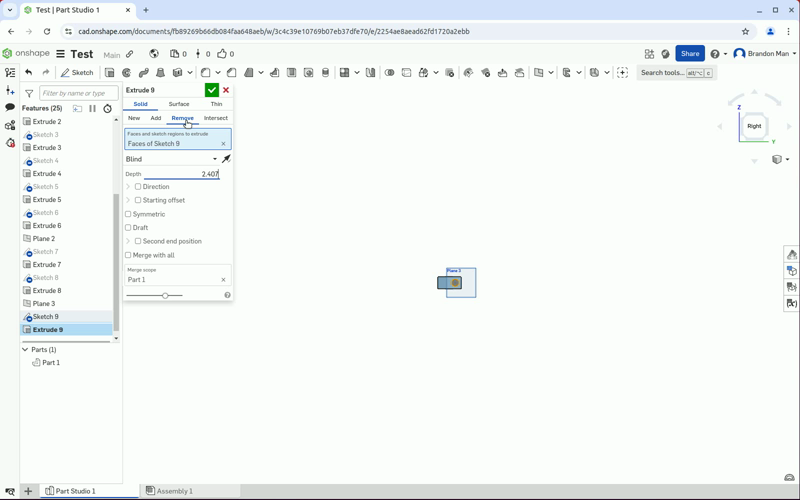
key(tab, 6)
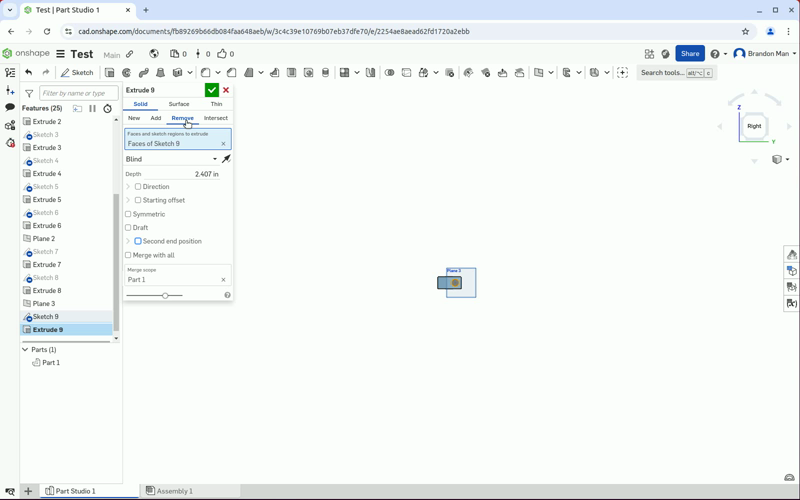
key(space)
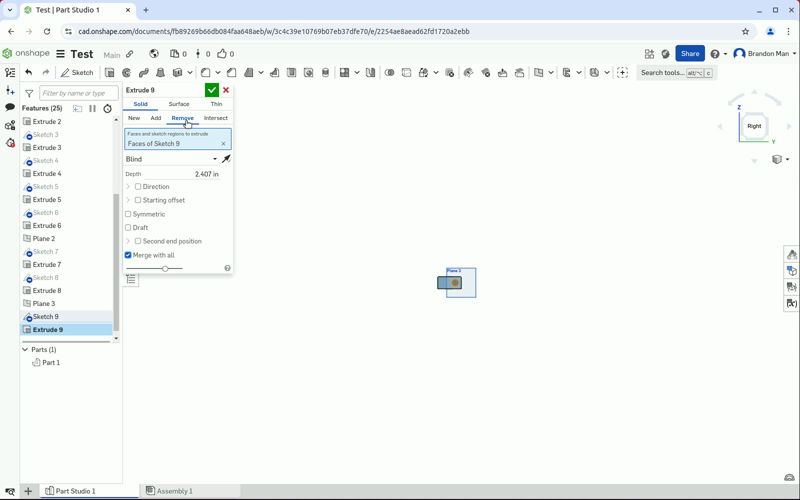
key(enter)
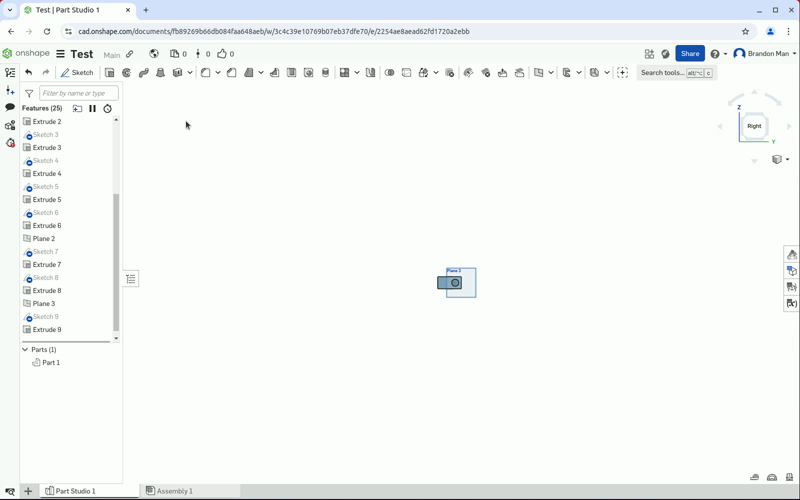
key(shift+h)
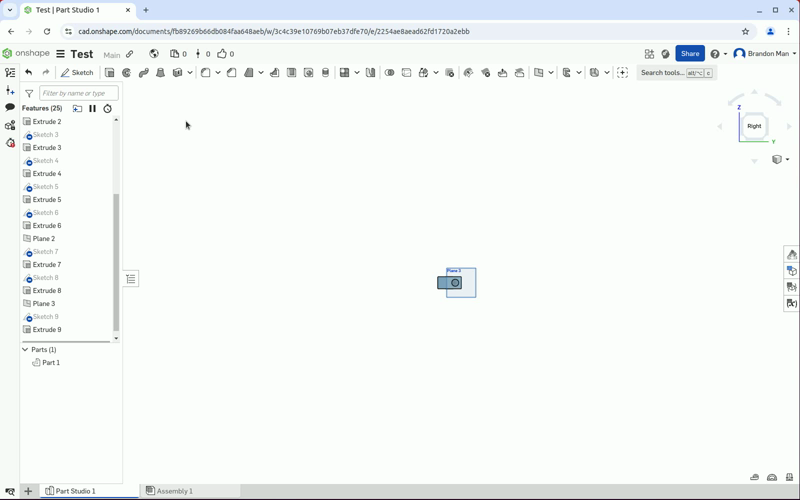
key(shift+h)
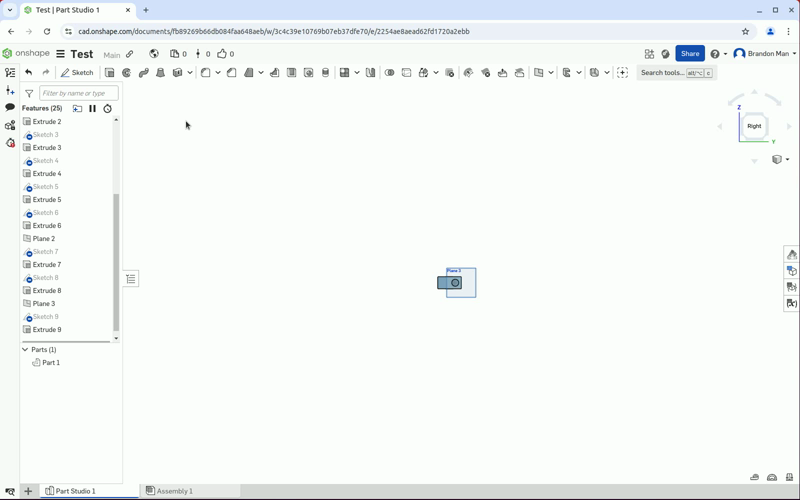
mouse_move(69, 72)
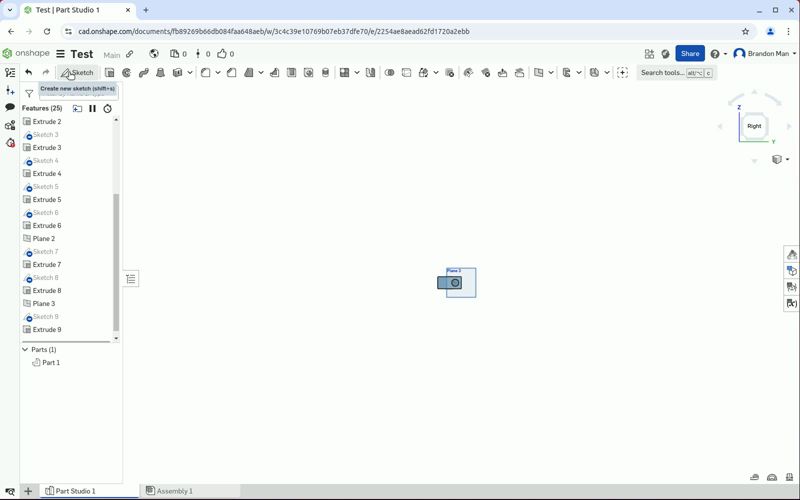
click(69, 72)
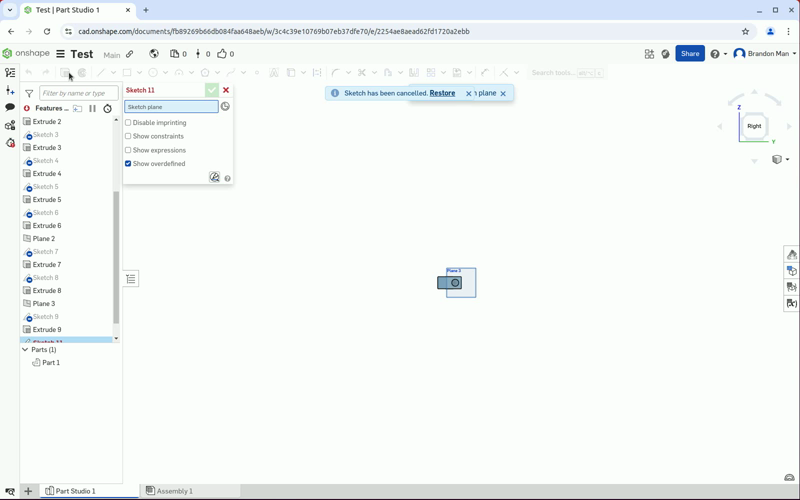
mouse_move(229, 92)
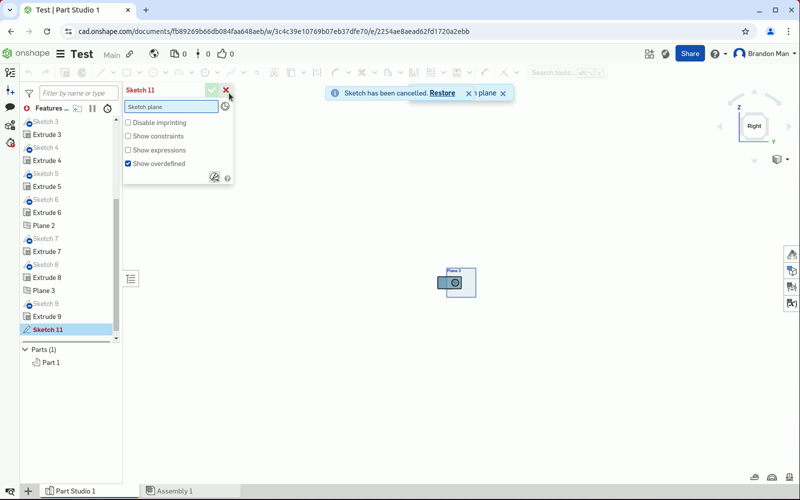
click(229, 92)
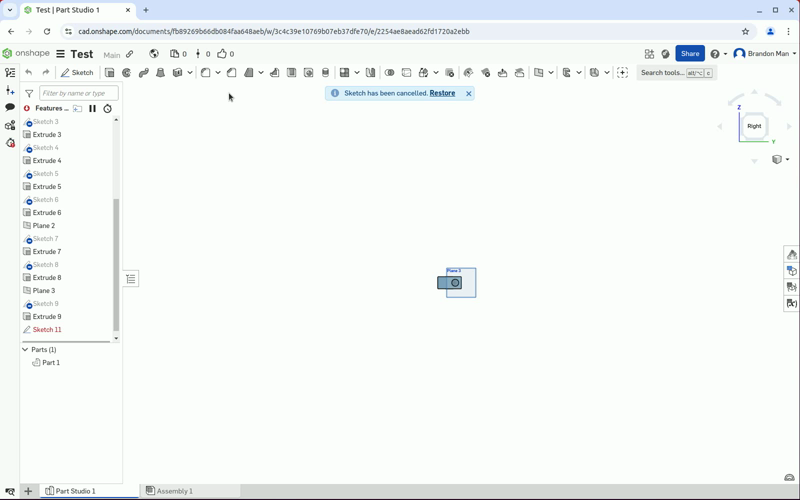
key(shift+s)
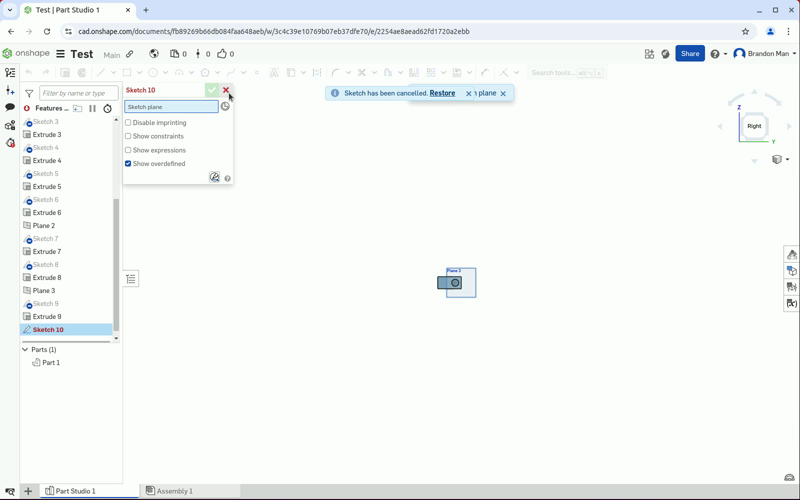
mouse_move(69, 293)
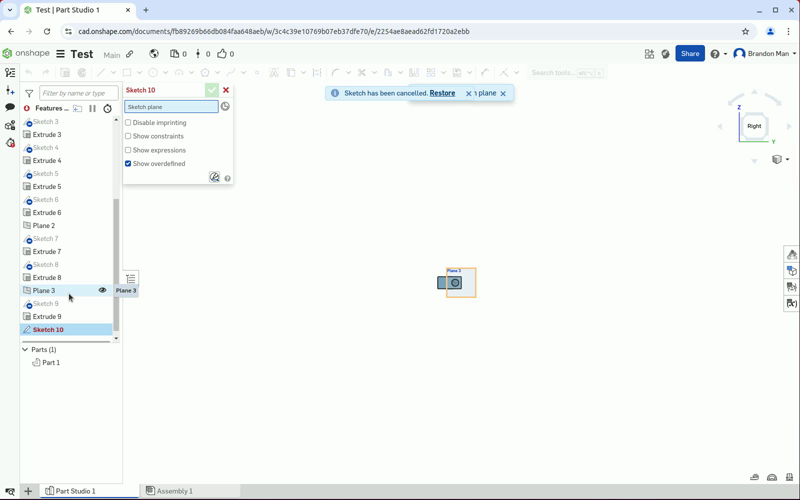
click(69, 293)
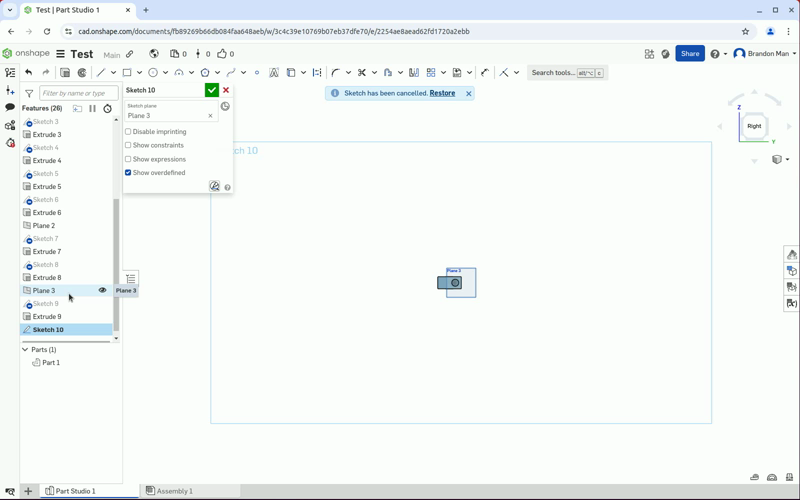
mouse_move(73, 352)
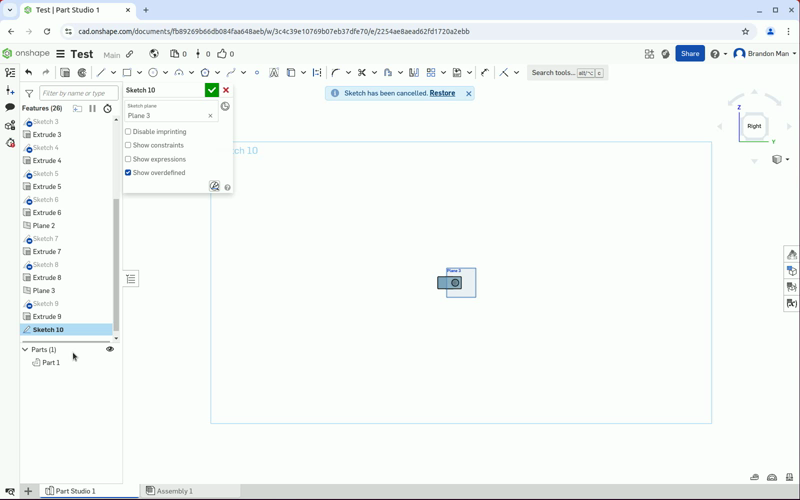
key(y)
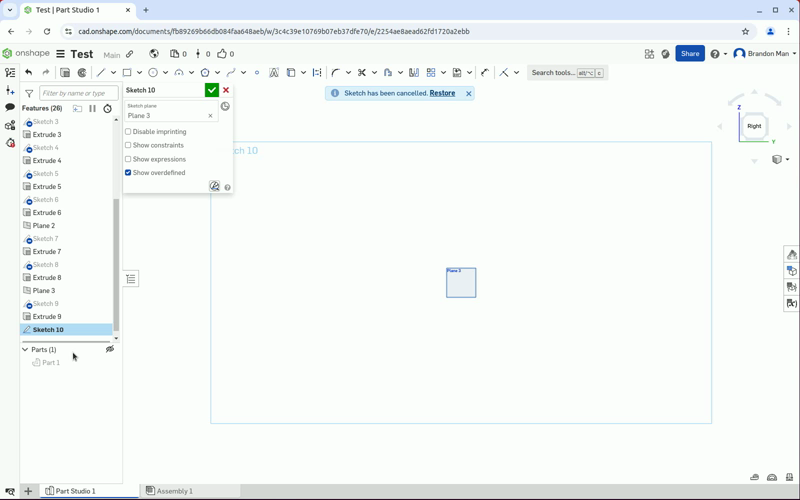
key(c)
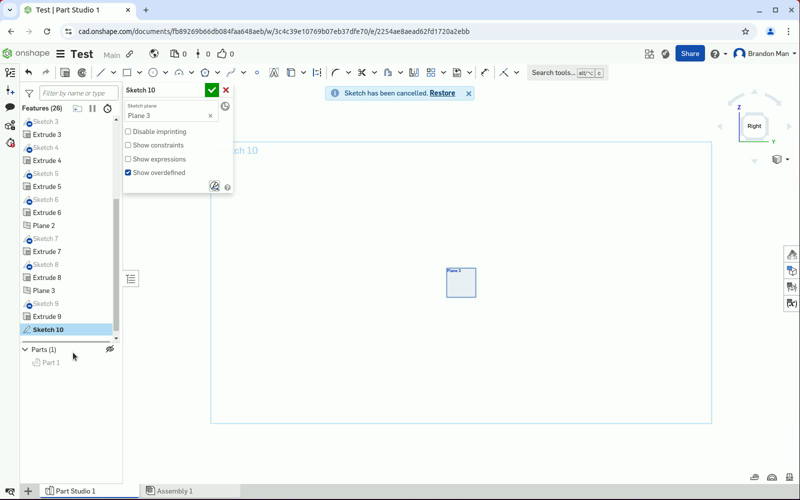
key_down(shift)
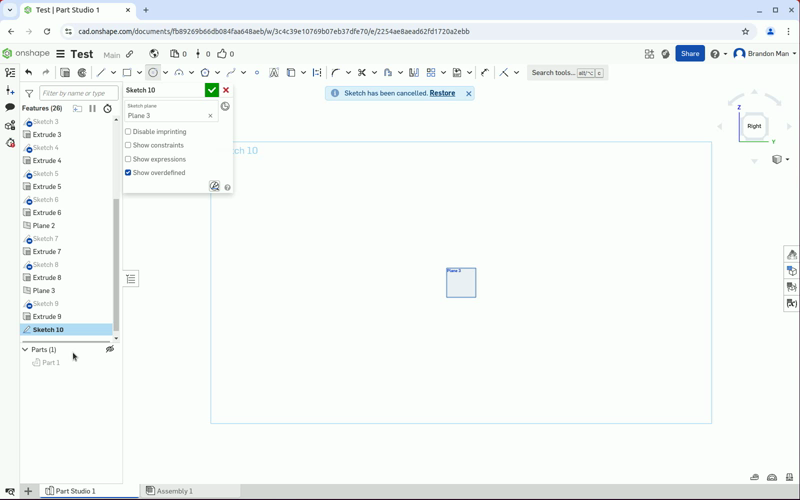
mouse_move(443, 282)
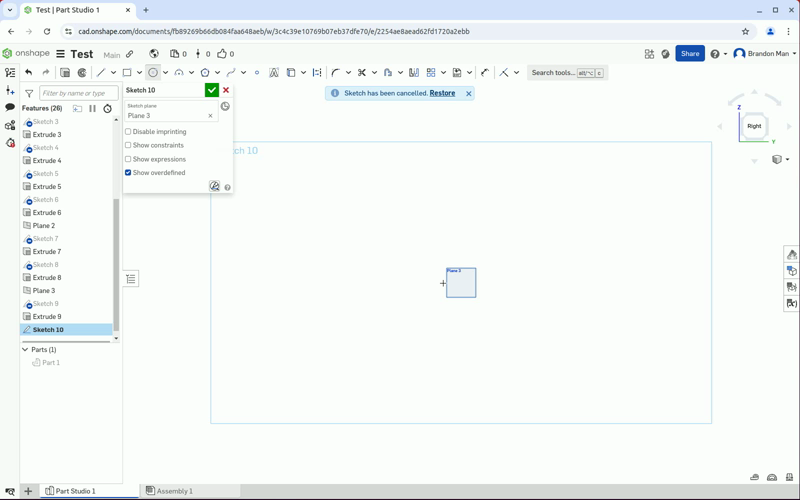
click(443, 282)
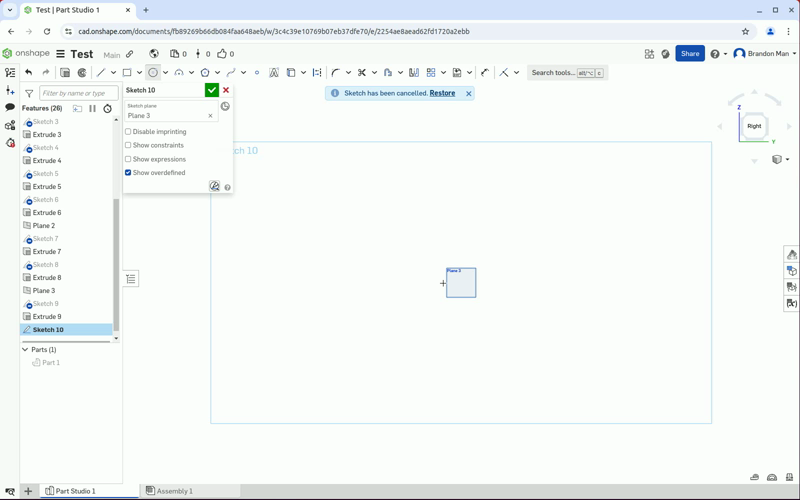
key_up(shift)
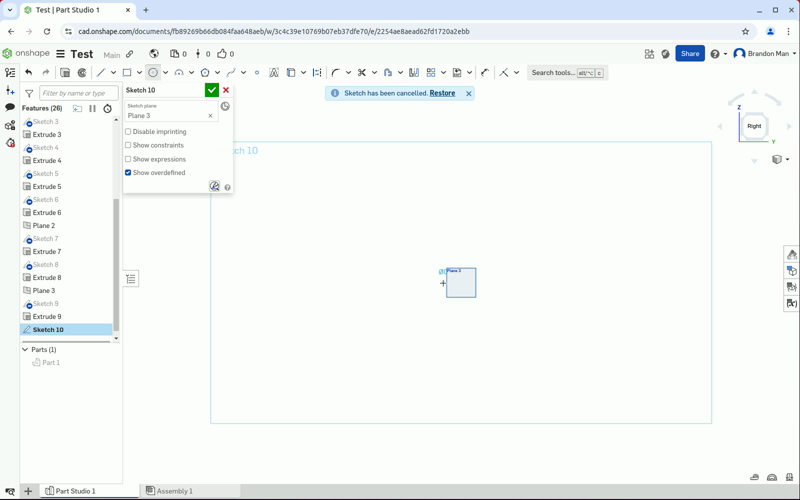
mouse_move(446, 282)
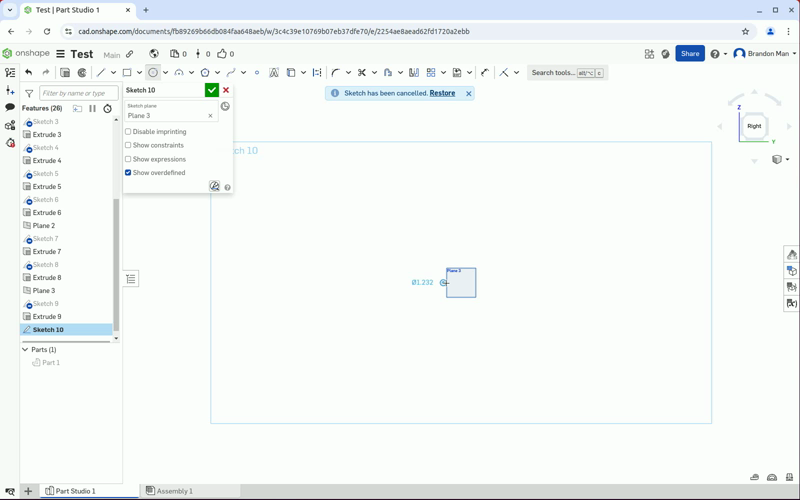
click(446, 282)
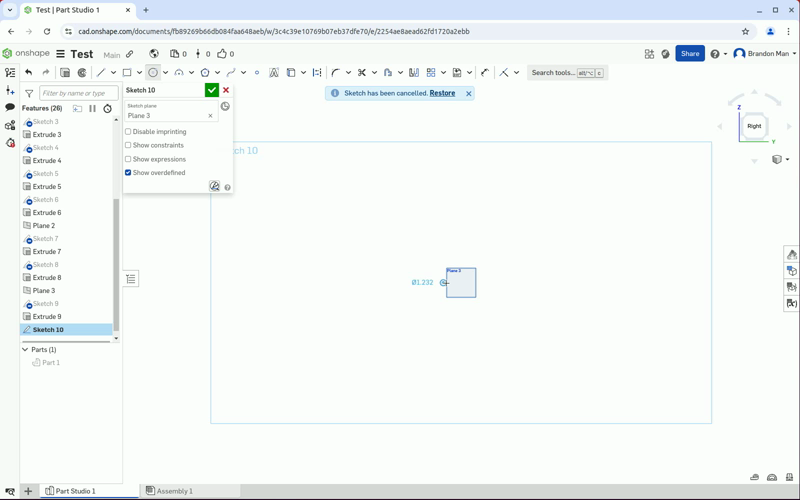
key(esc)
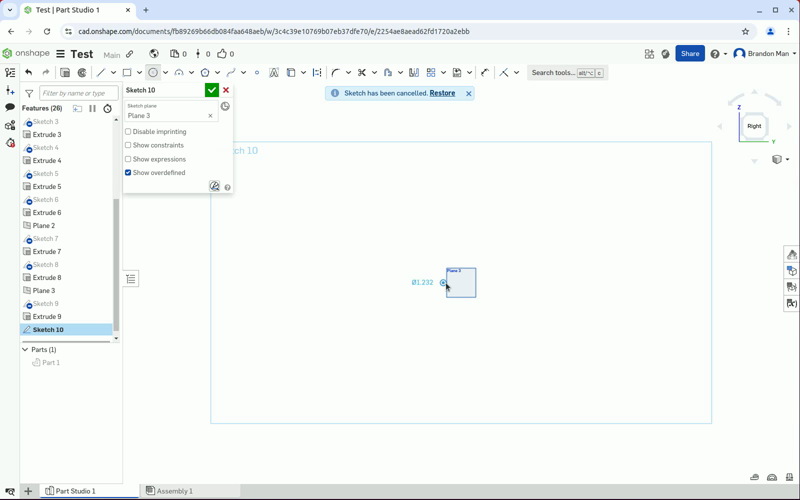
mouse_move(444, 285)
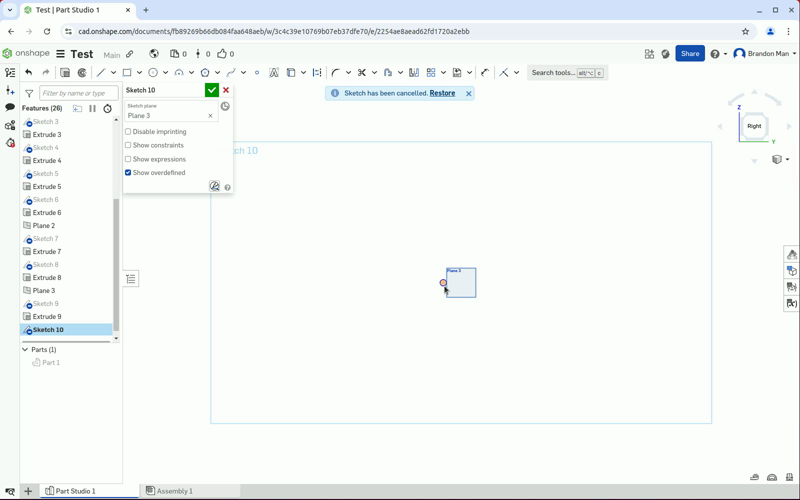
scroll(6)
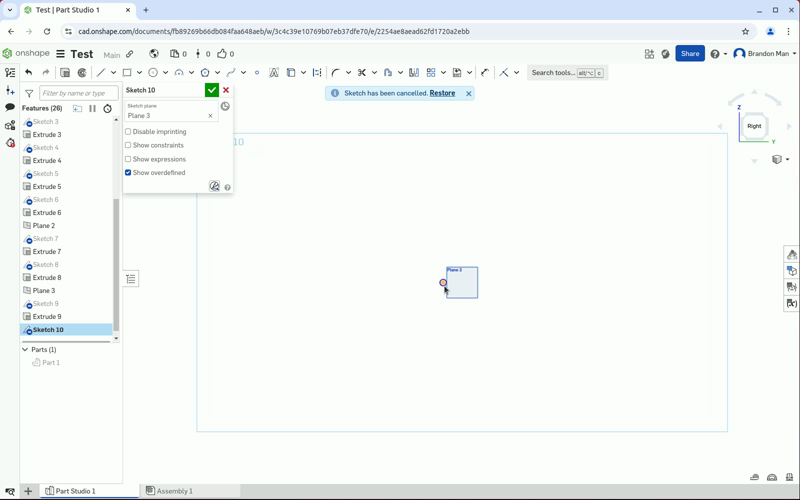
scroll(6)
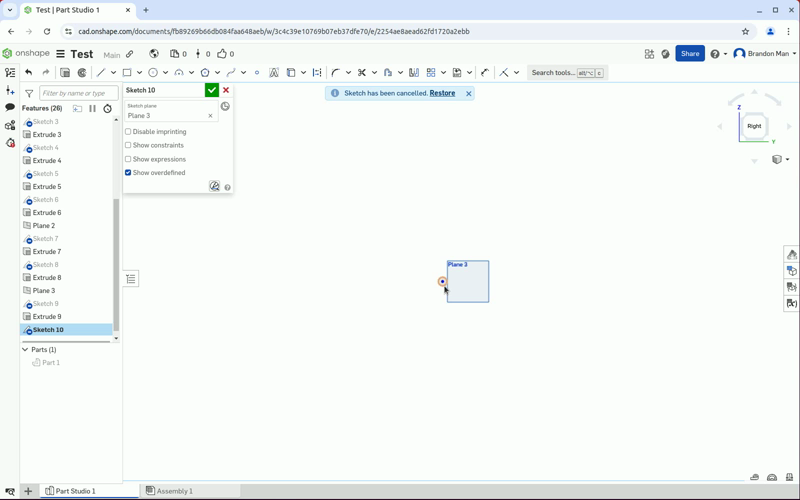
scroll(6)
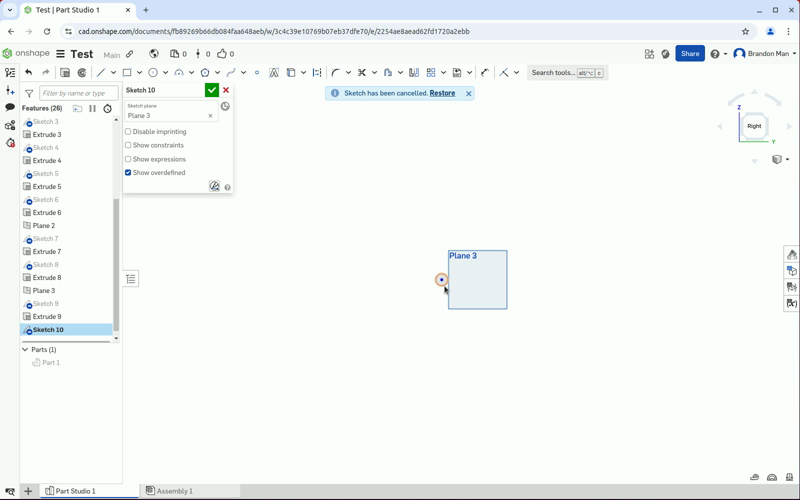
scroll(6)
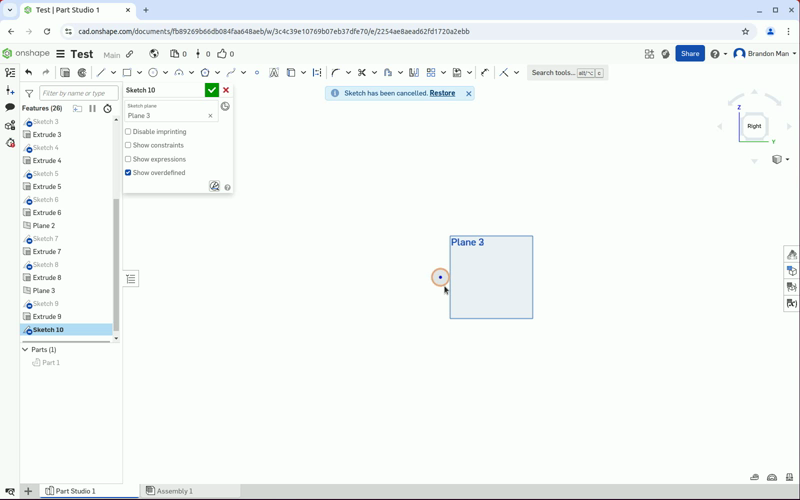
scroll(6)
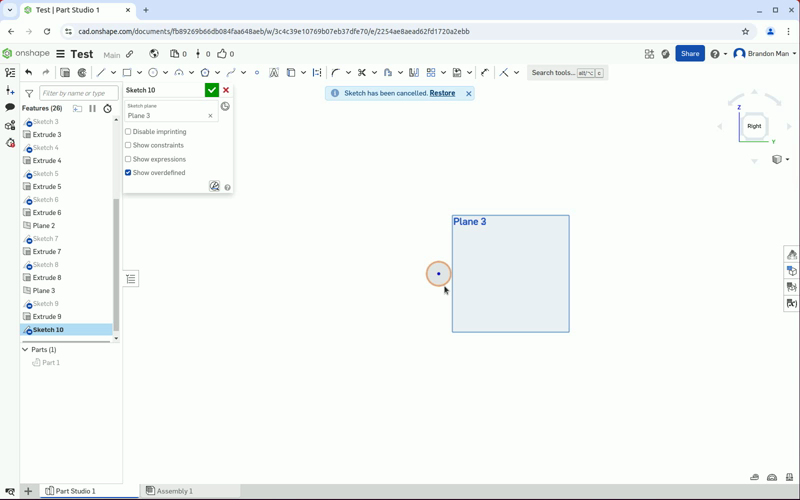
scroll(6)
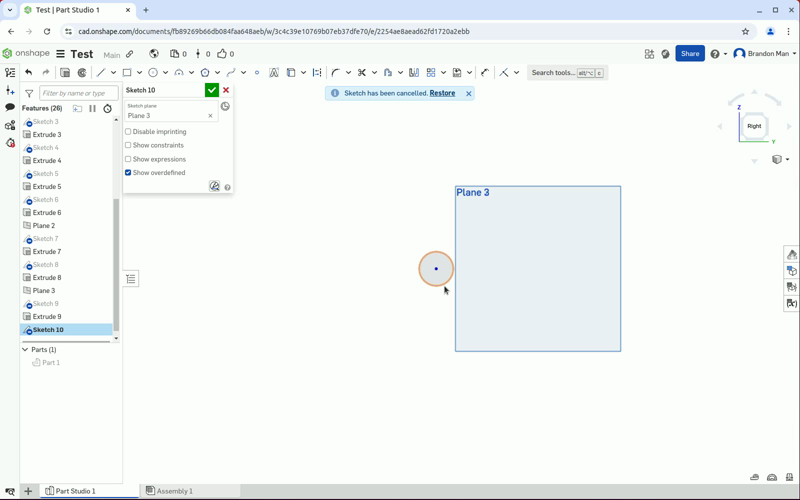
scroll(6)
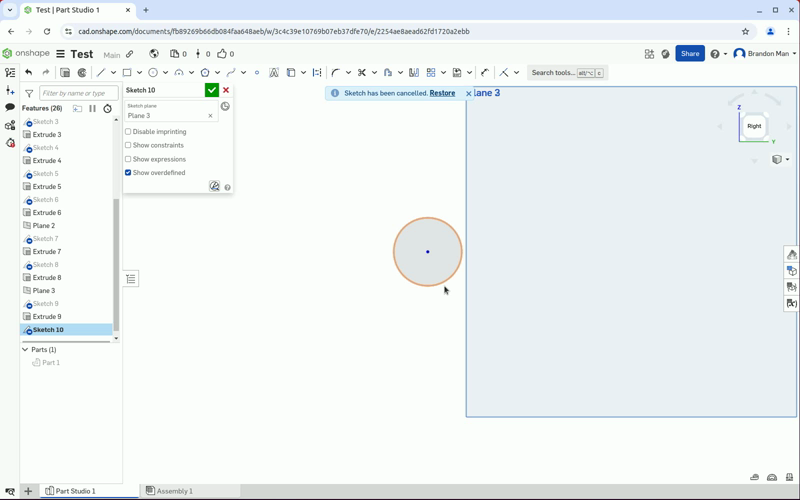
click(444, 285)
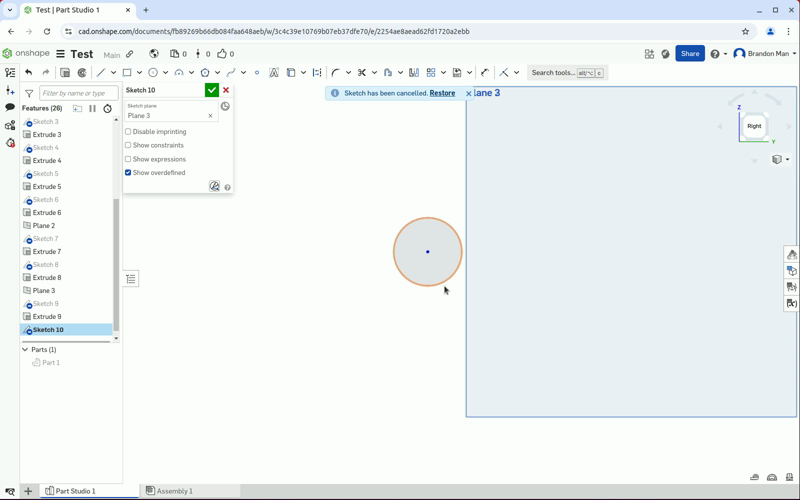
scroll(-6)
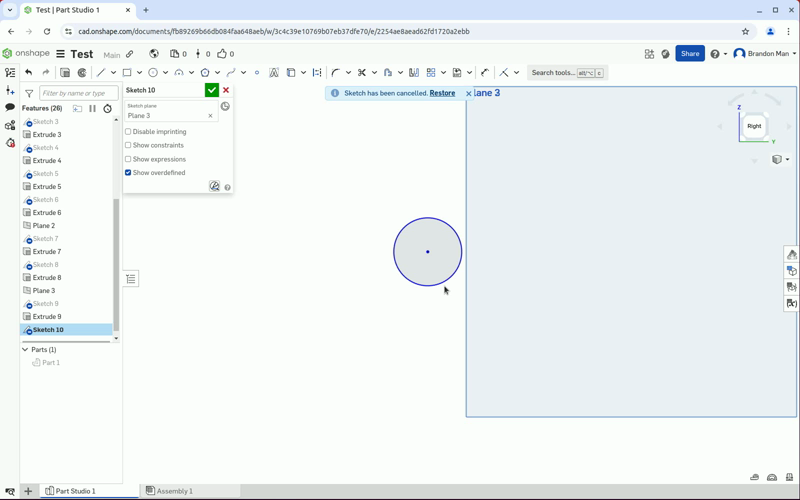
scroll(-6)
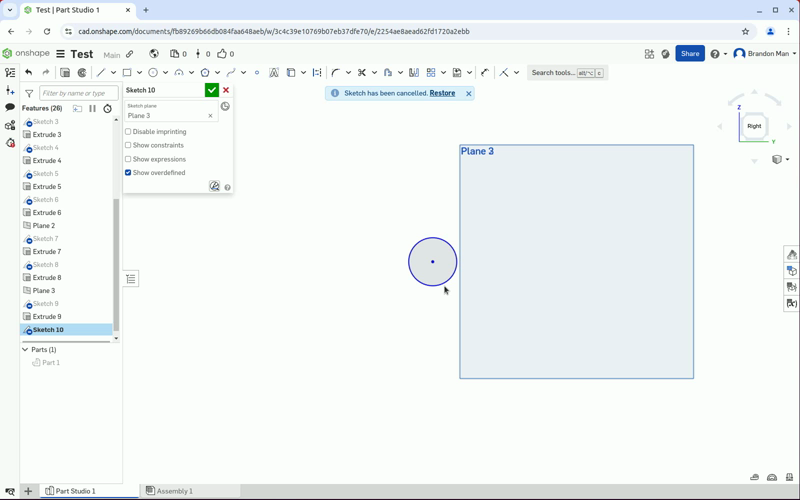
scroll(-6)
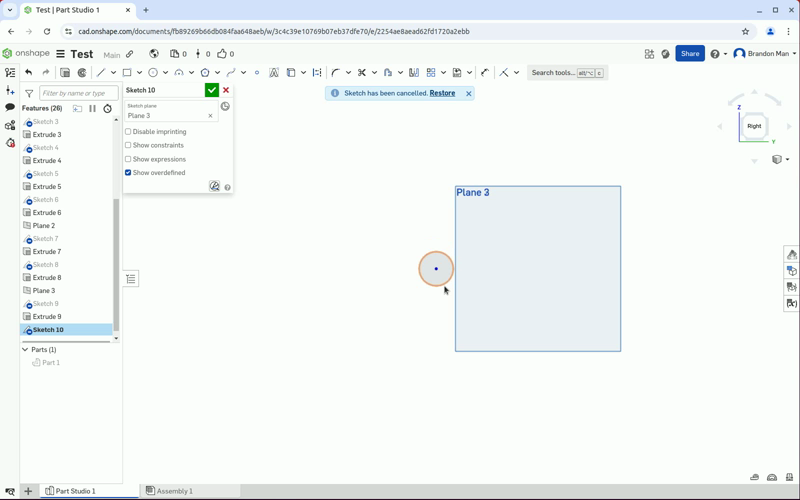
scroll(-6)
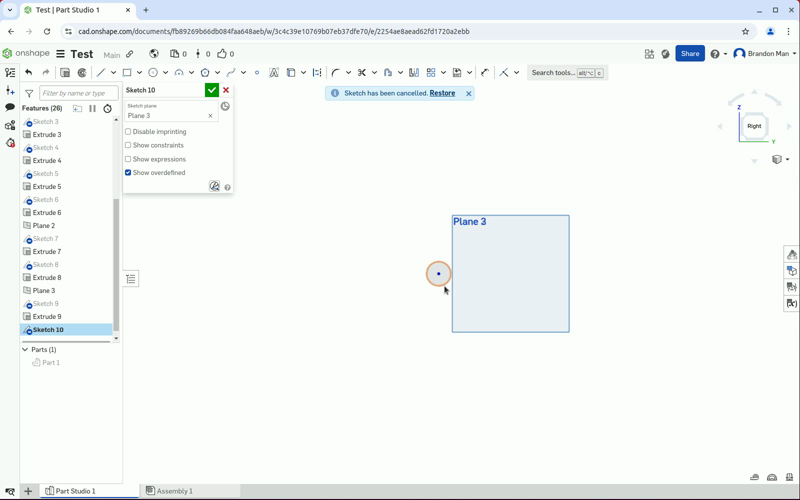
scroll(-6)
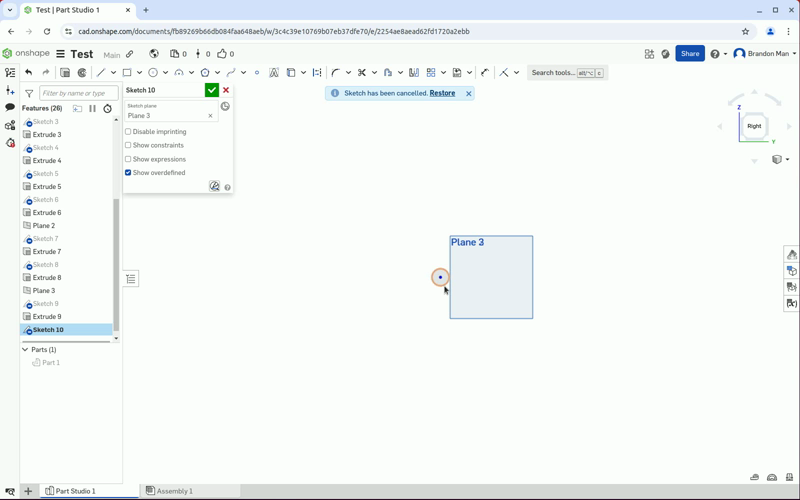
scroll(-6)
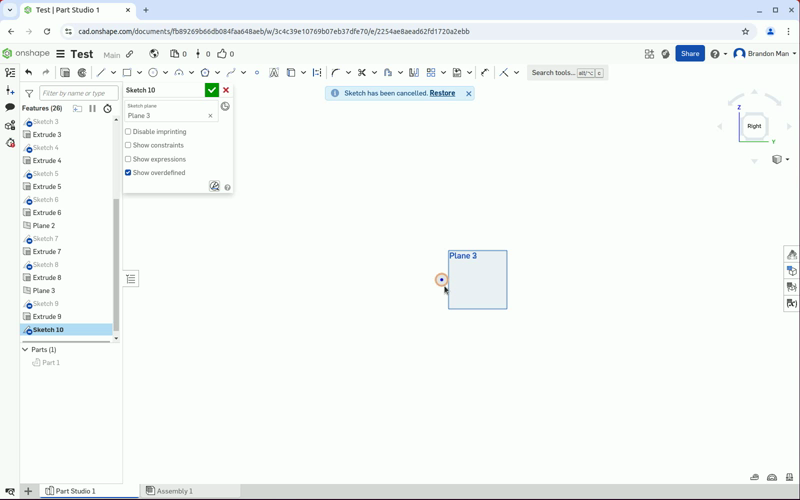
scroll(-6)
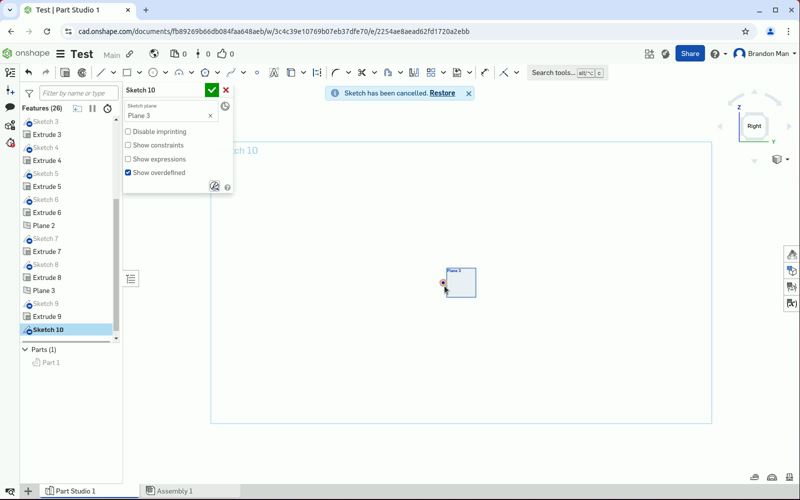
mouse_move(73, 352)
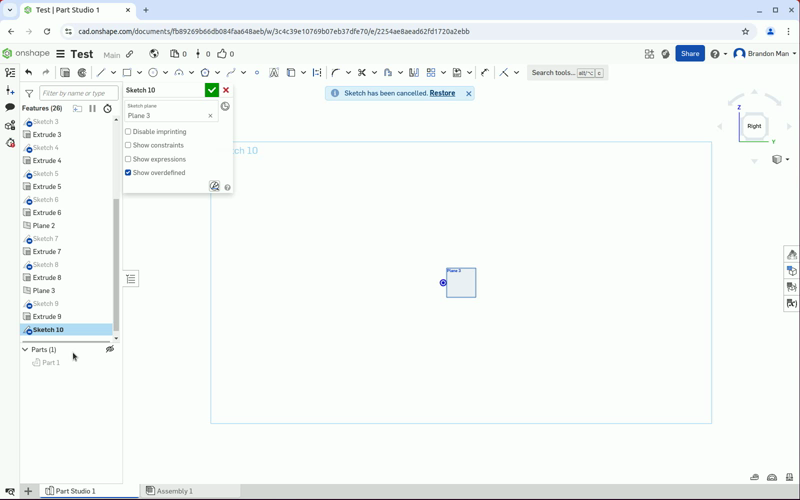
key(shift+y)
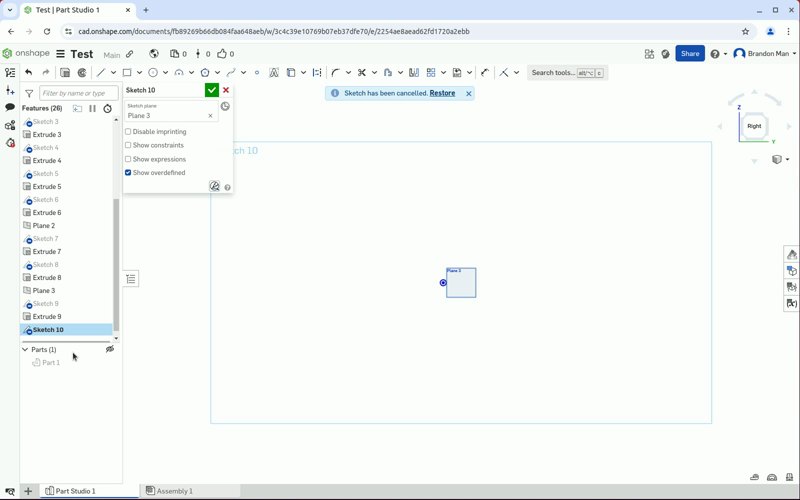
key(shift+e)
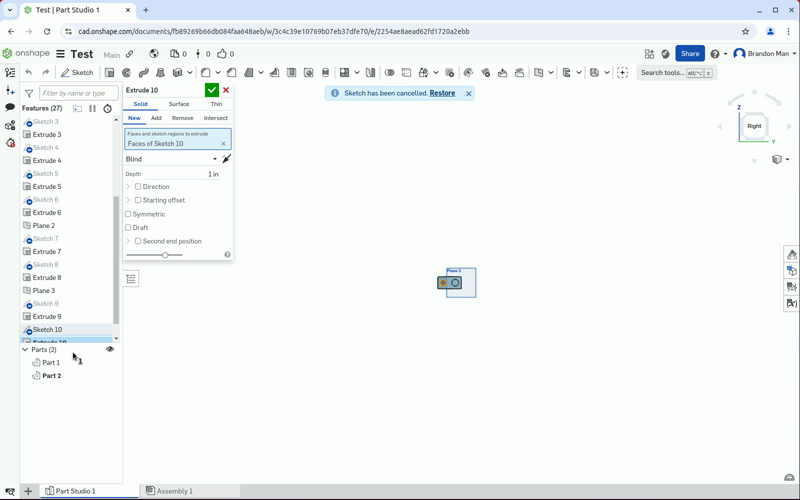
mouse_move(143, 106)
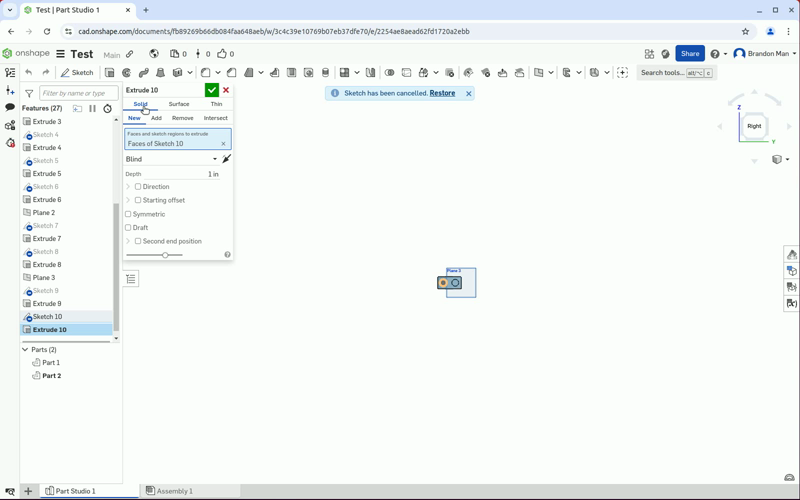
click(143, 106)
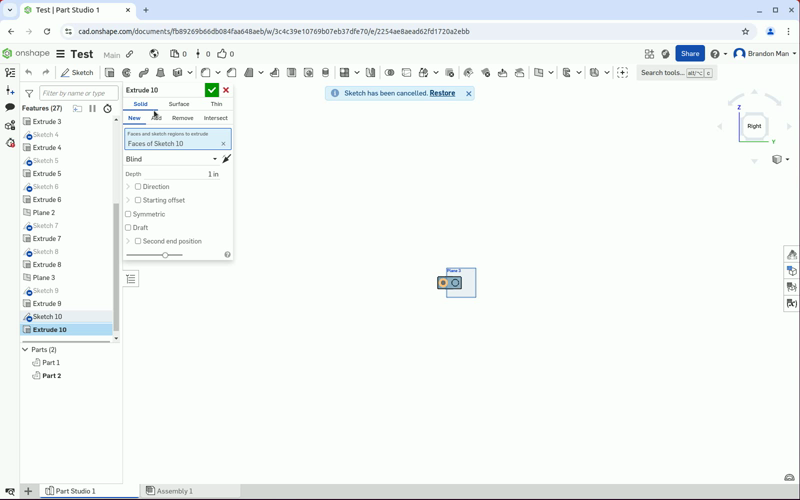
mouse_move(186, 120)
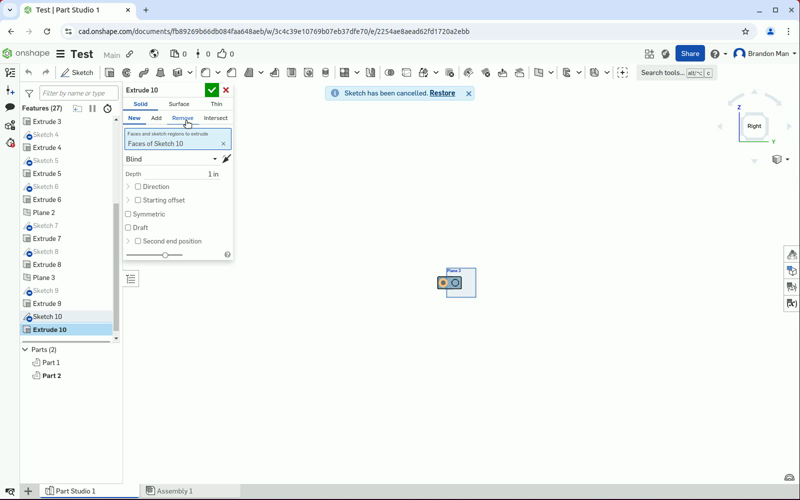
click(186, 120)
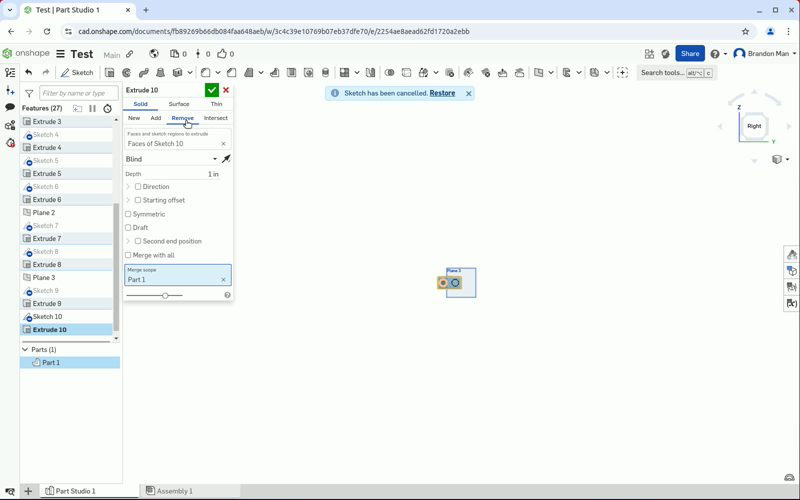
key(tab, 4)
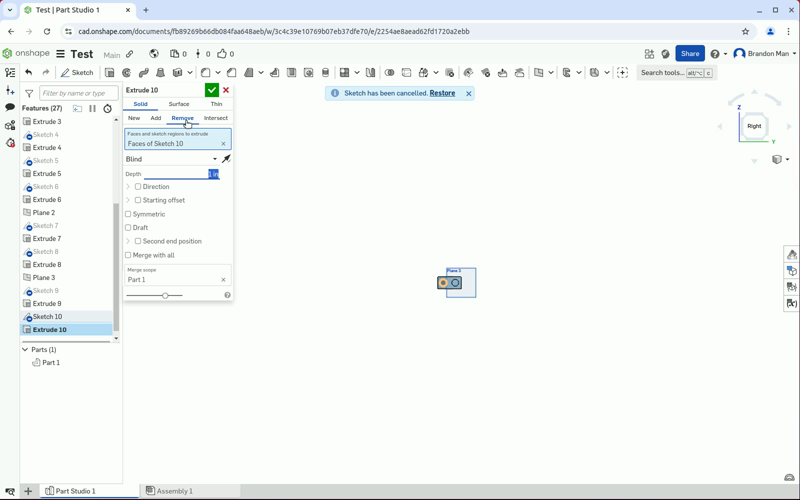
text(2.407)
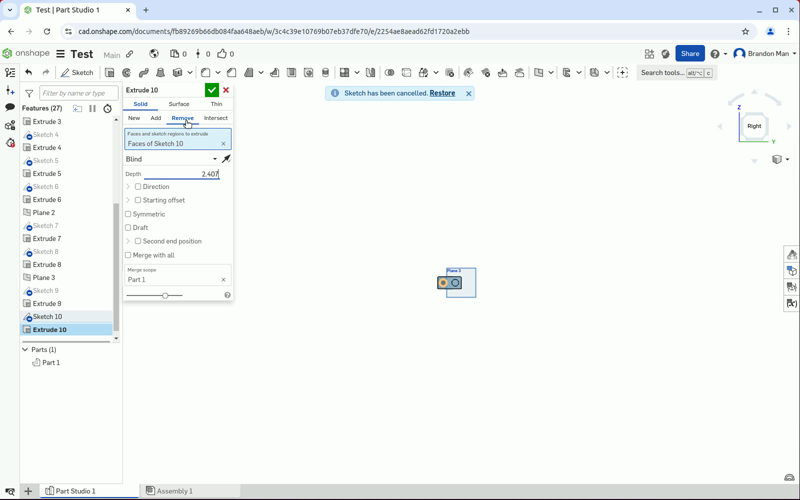
key(tab, 6)
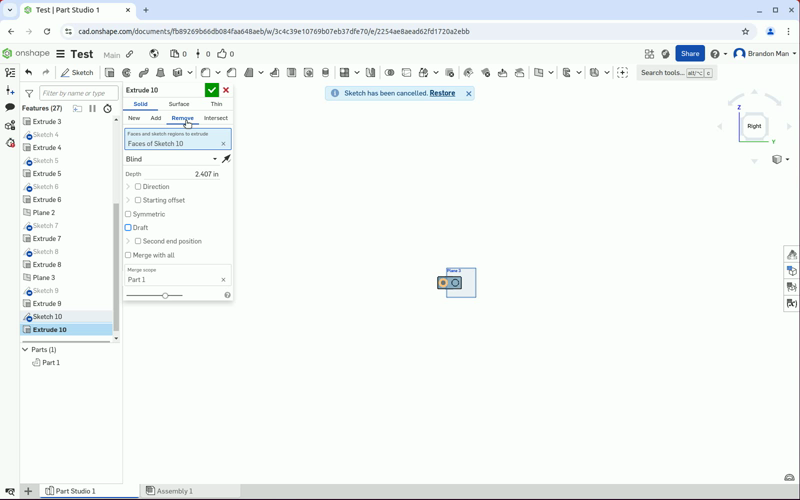
key(space)
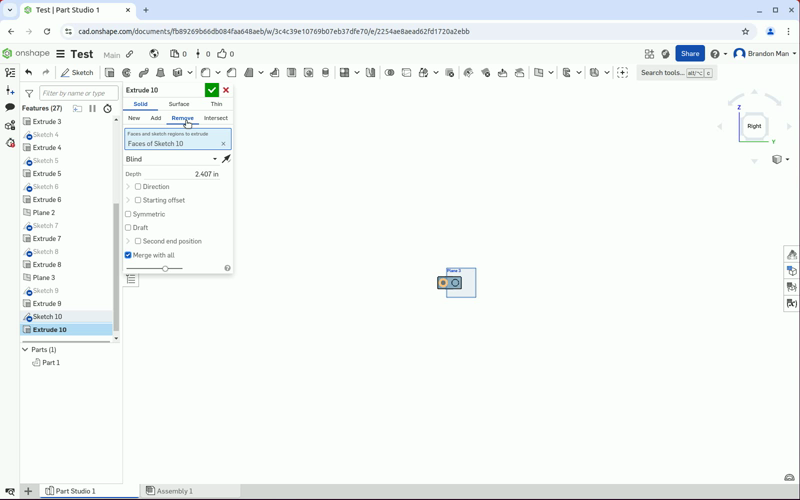
key(enter)
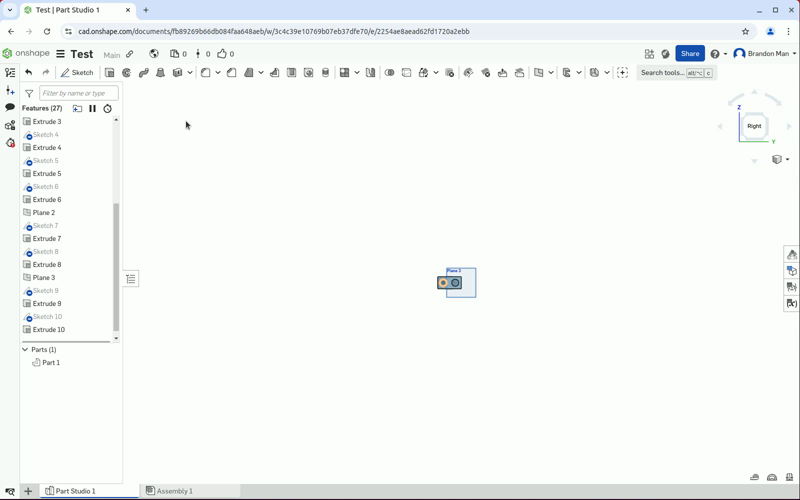
key(shift+h)
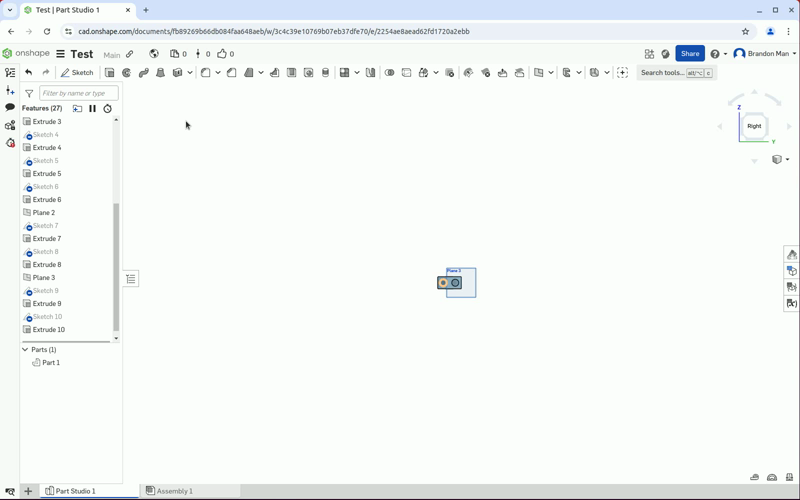
key(shift+h)
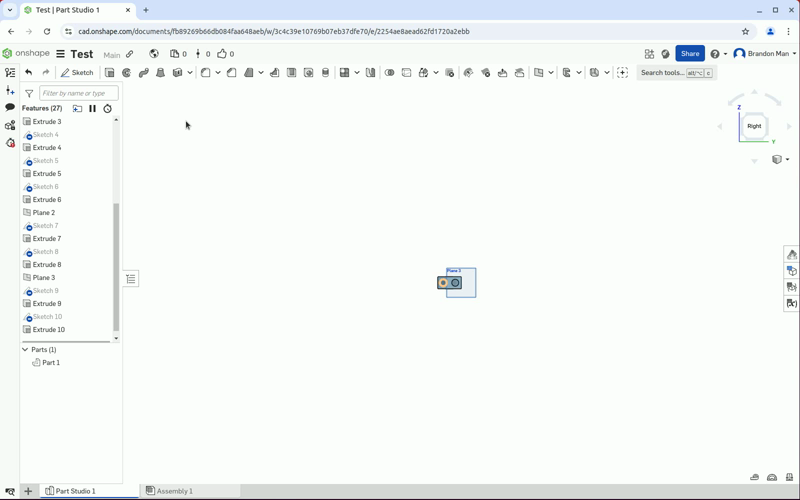
key(shift+7)
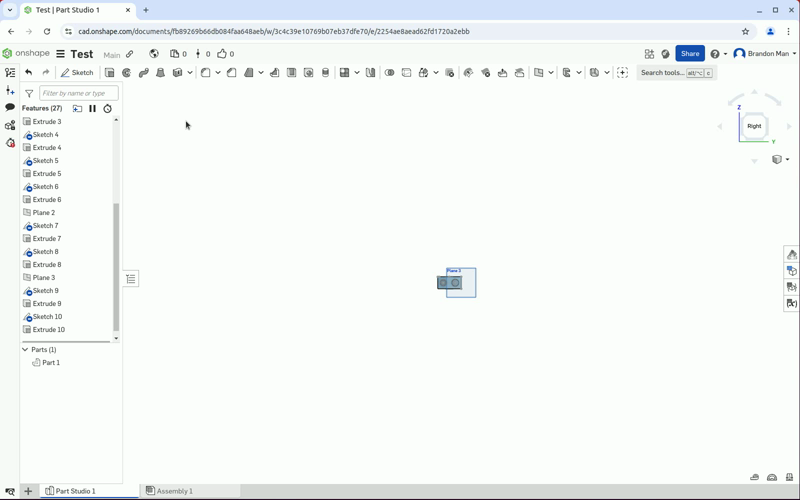
key(right, 2)
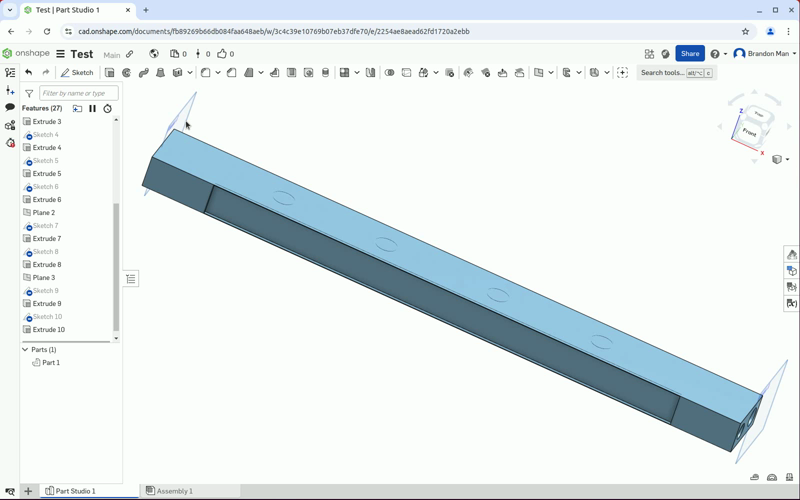
key(down, 2)
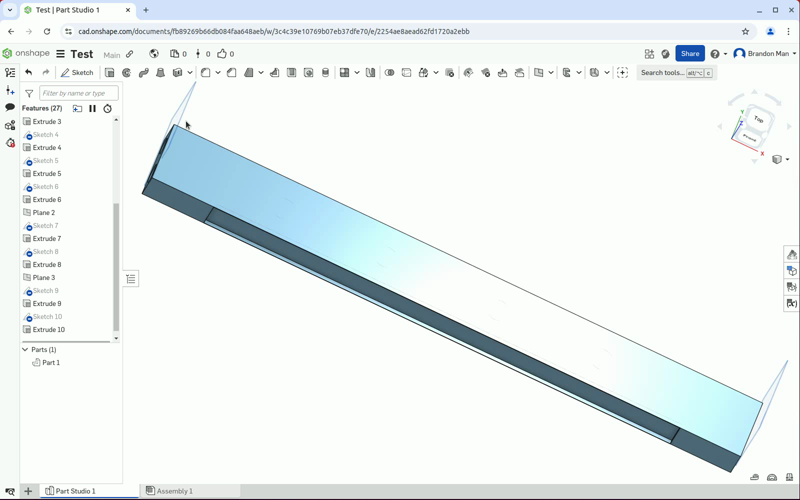
key(up, 2)
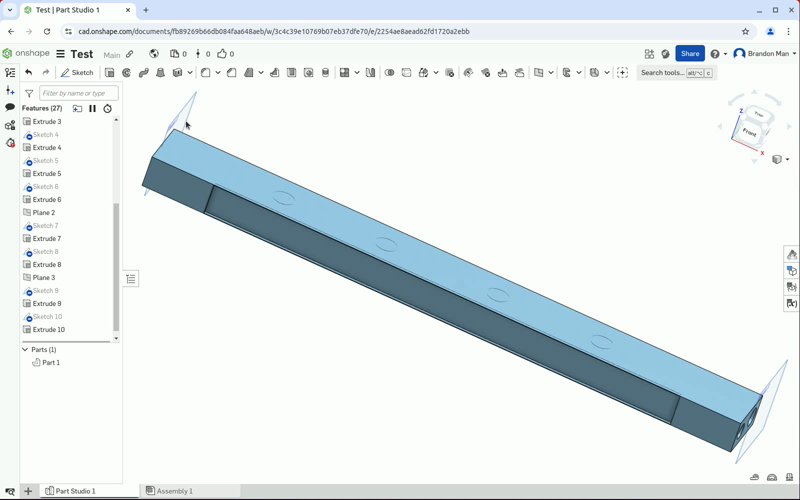
key(left, 2)
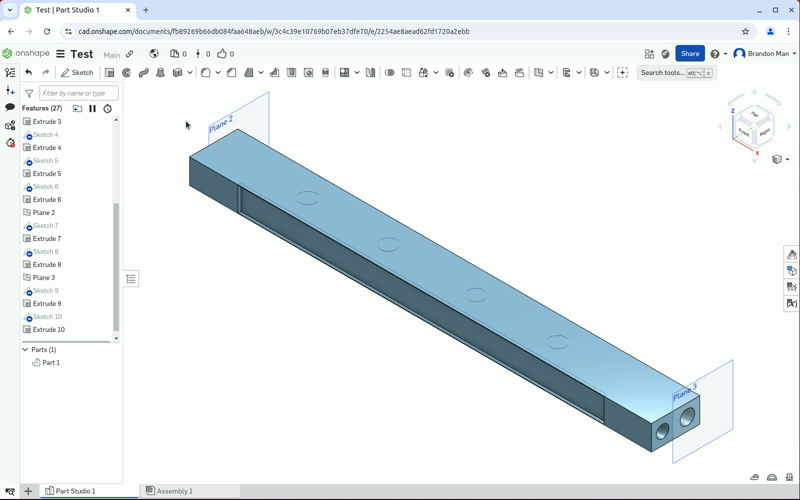
mouse_move(69, 59)
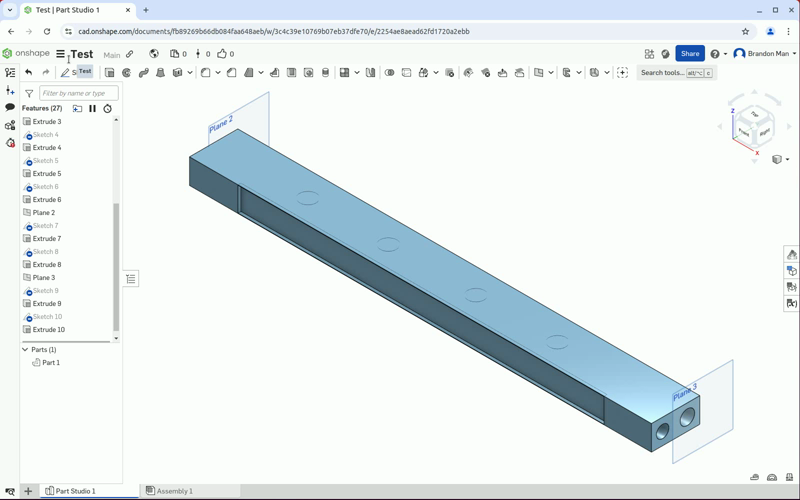
click(69, 59)